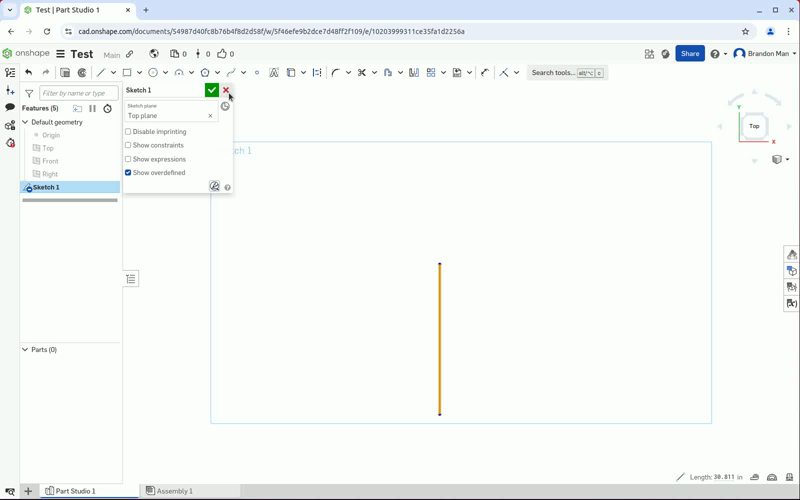
key(shift+h)
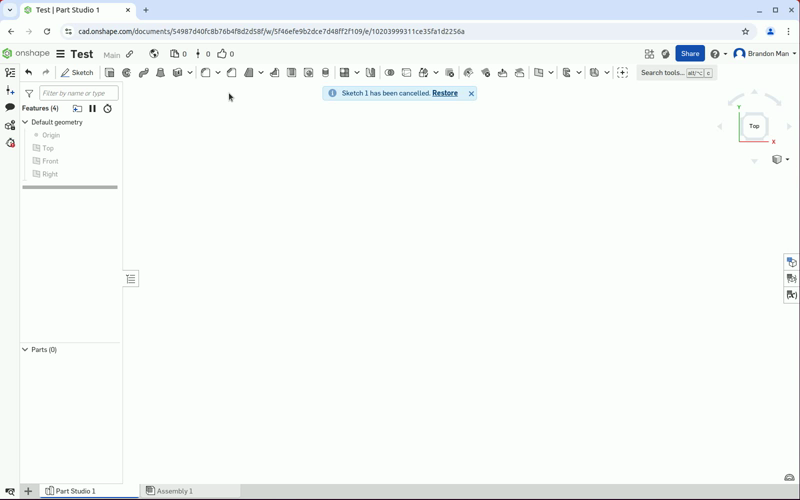
mouse_move(73, 352)
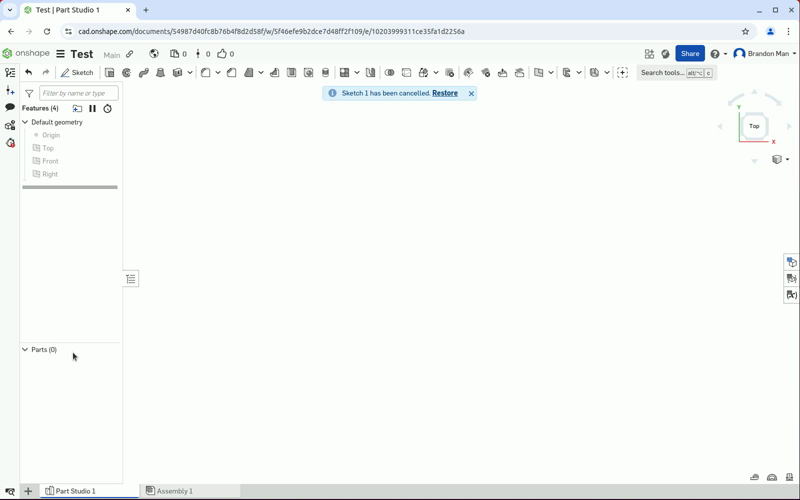
key(y)
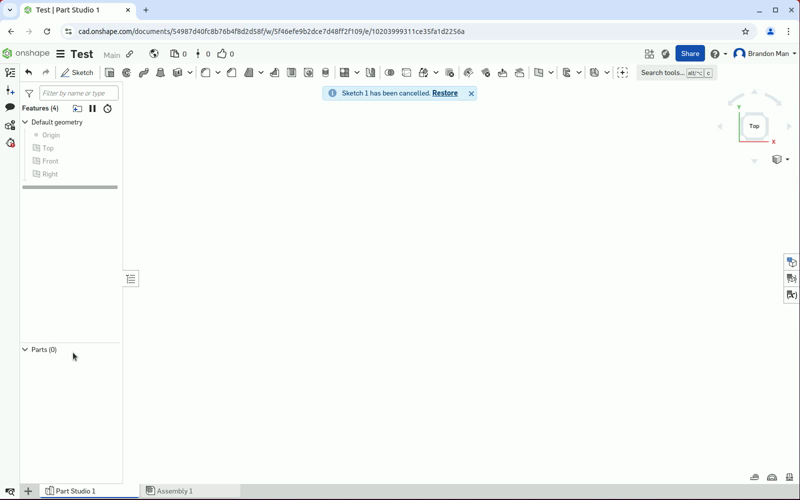
key(shift+p)
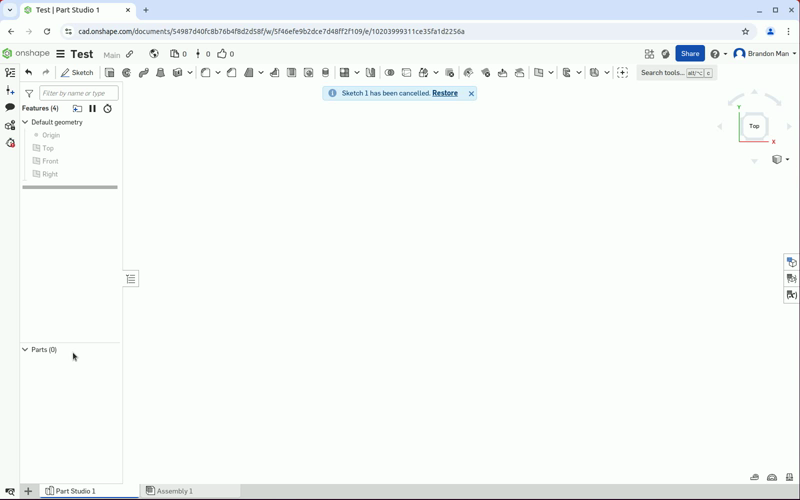
key(space)
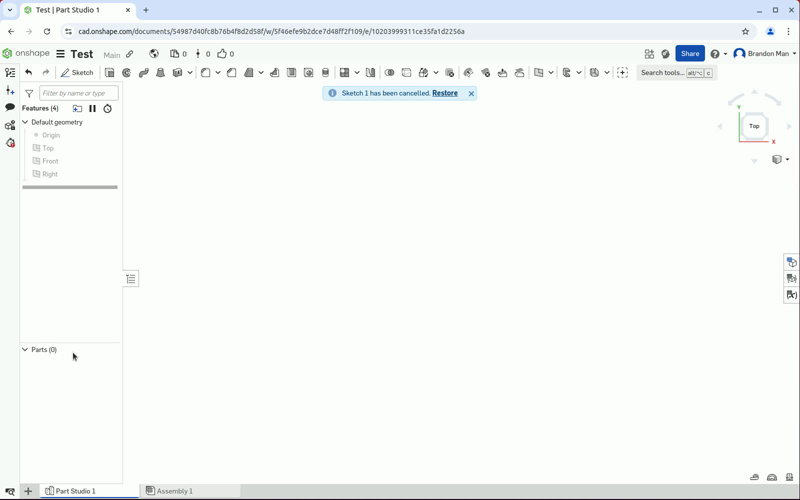
key_down(shift)
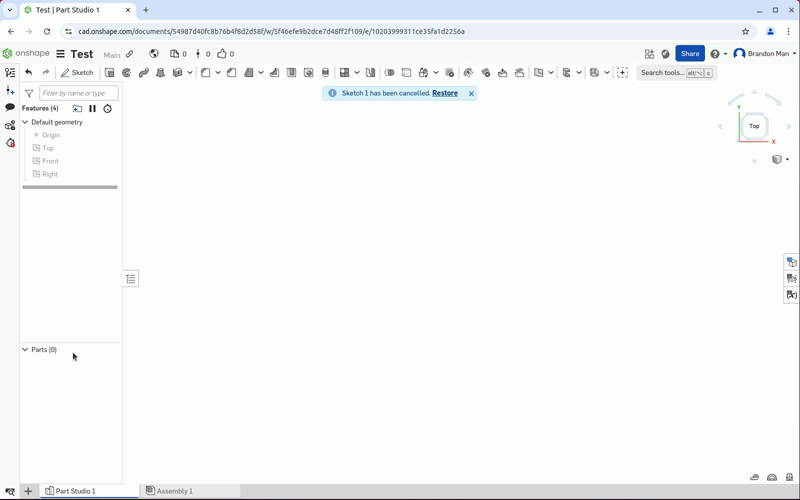
key(up)
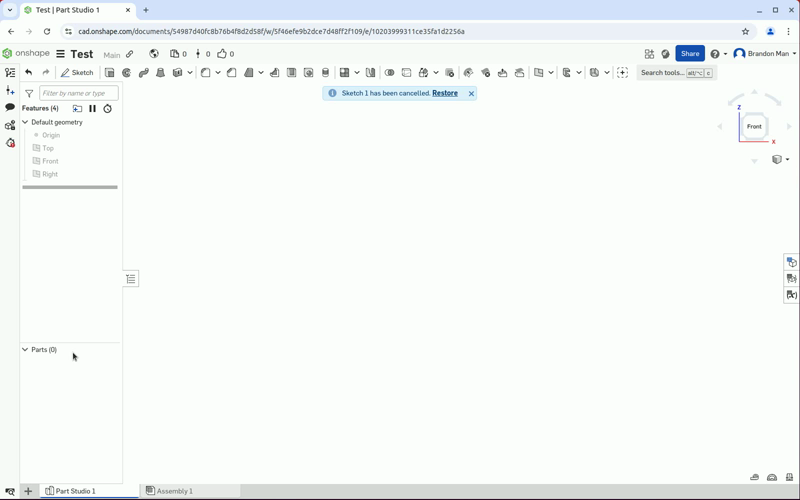
key_up(shift)
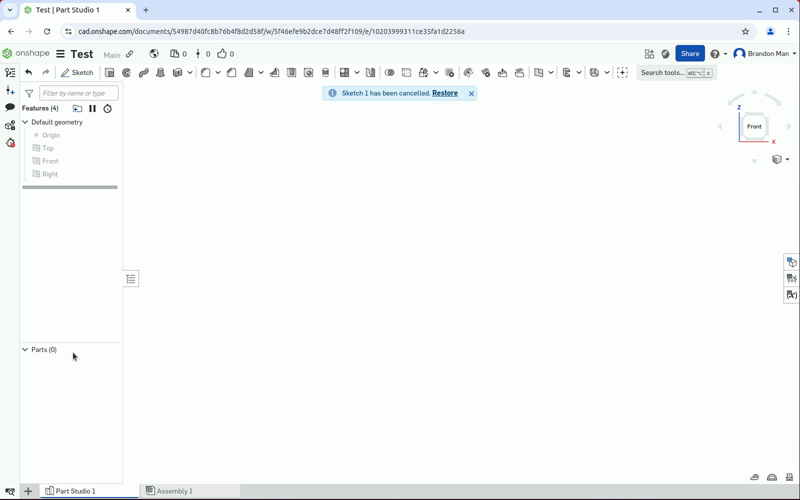
mouse_move(73, 352)
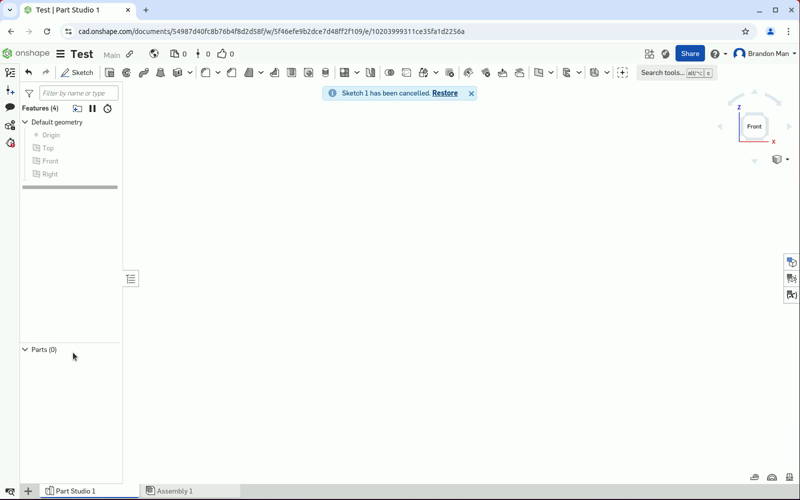
key(shift+y)
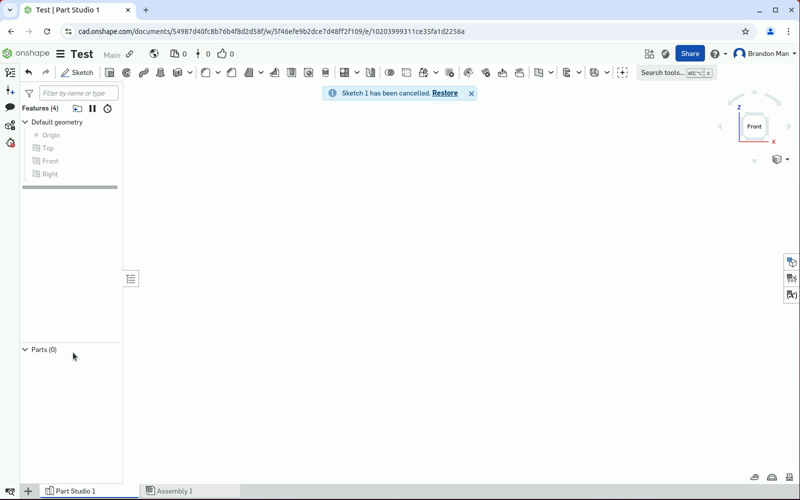
key(shift+s)
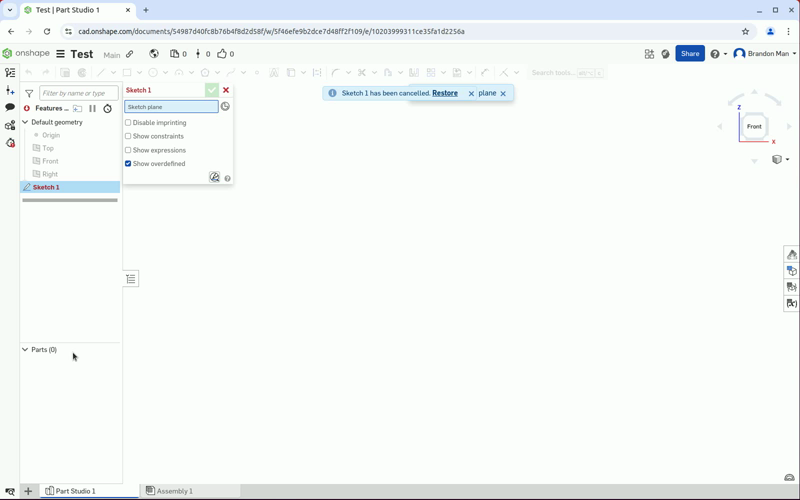
mouse_move(73, 163)
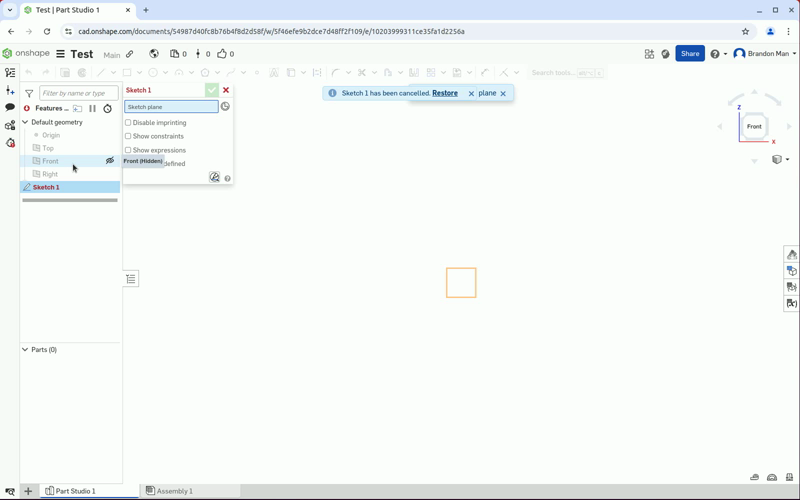
click(73, 163)
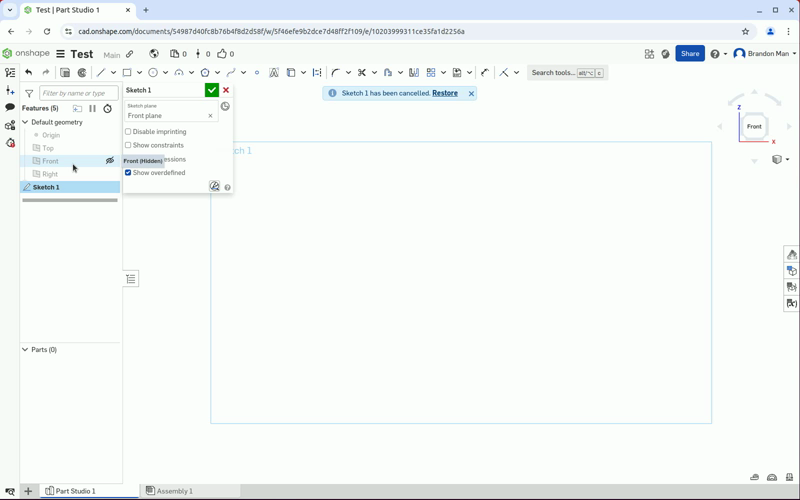
mouse_move(73, 352)
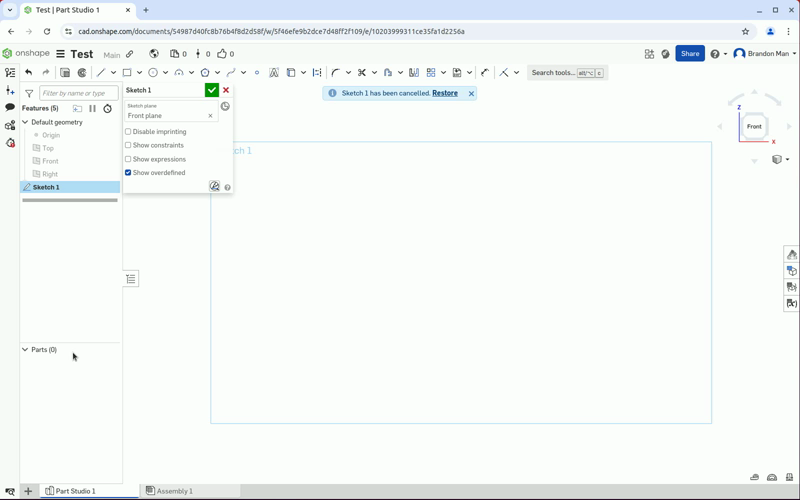
key(y)
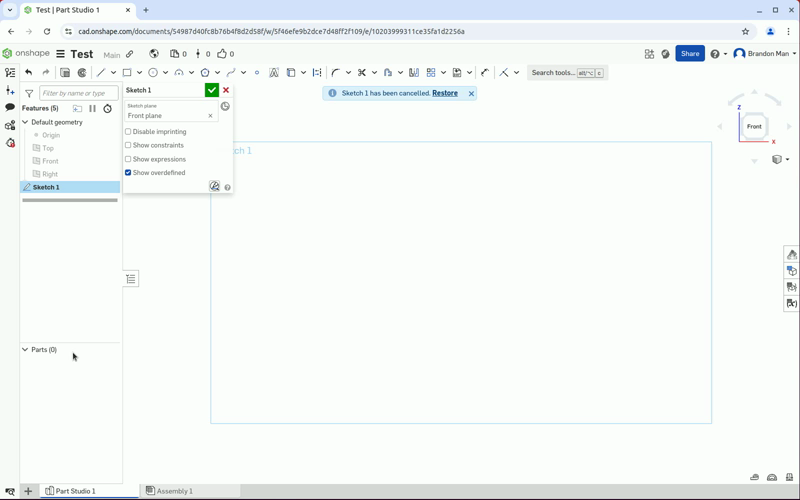
key(l)
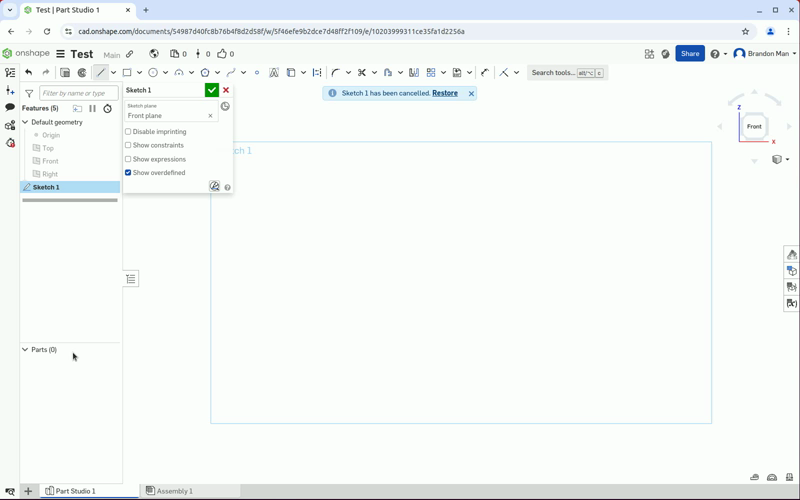
key_down(shift)
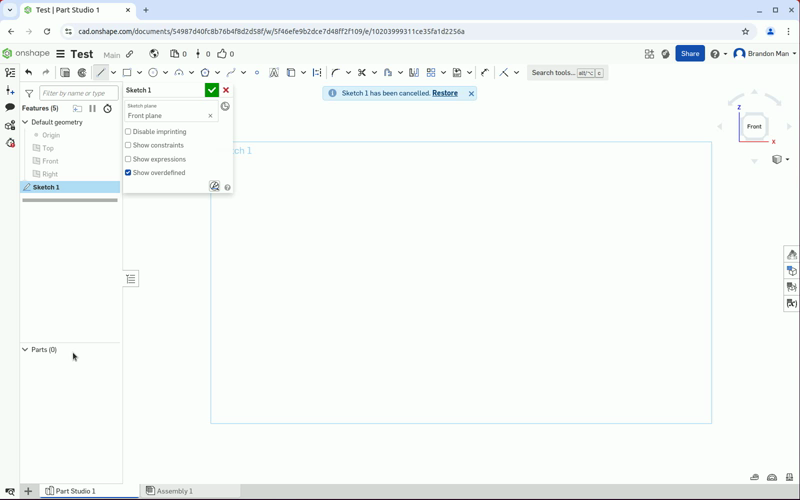
mouse_move(348, 288)
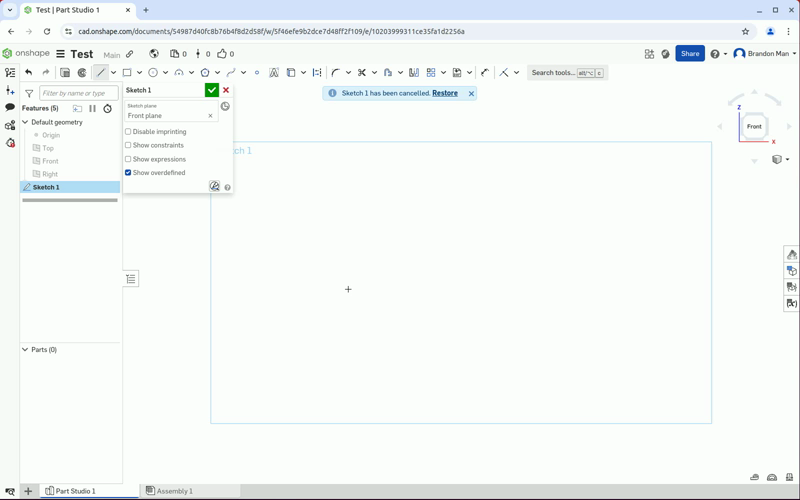
click(348, 288)
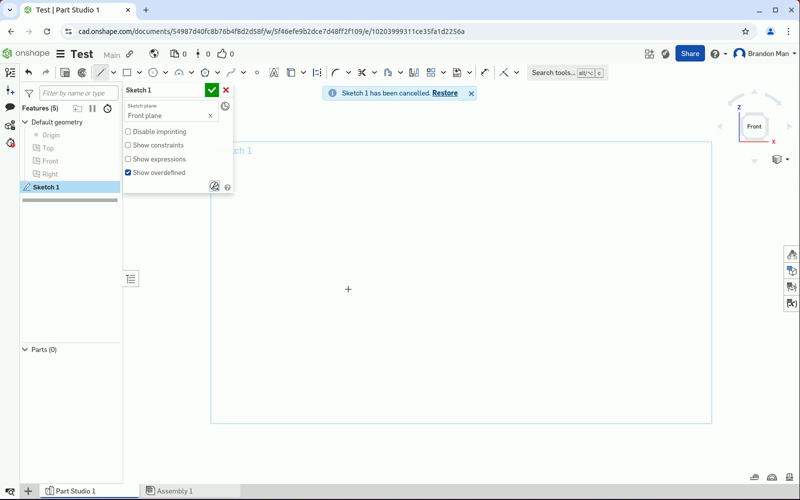
key_up(shift)
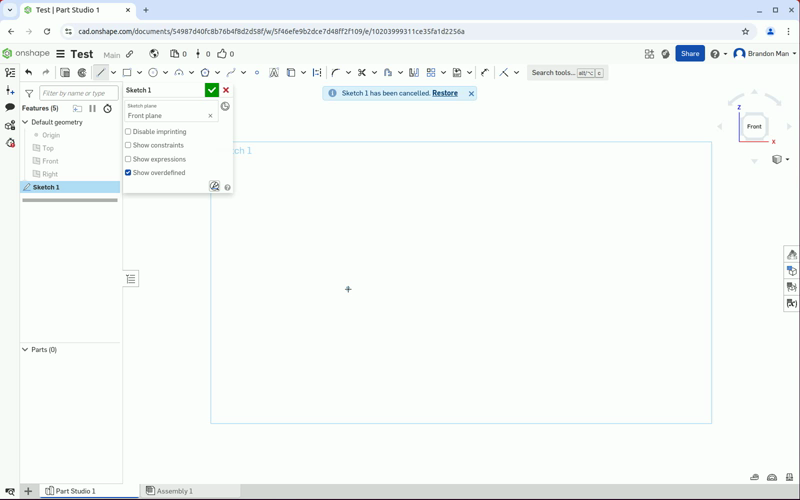
key_down(shift)
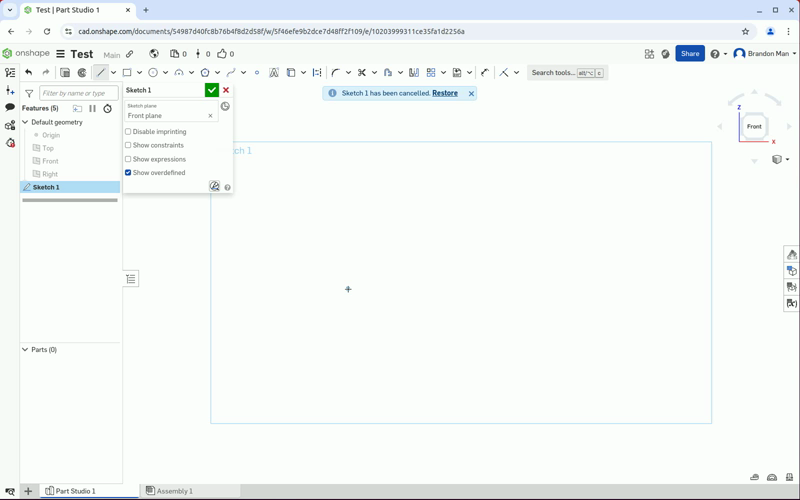
mouse_move(572, 288)
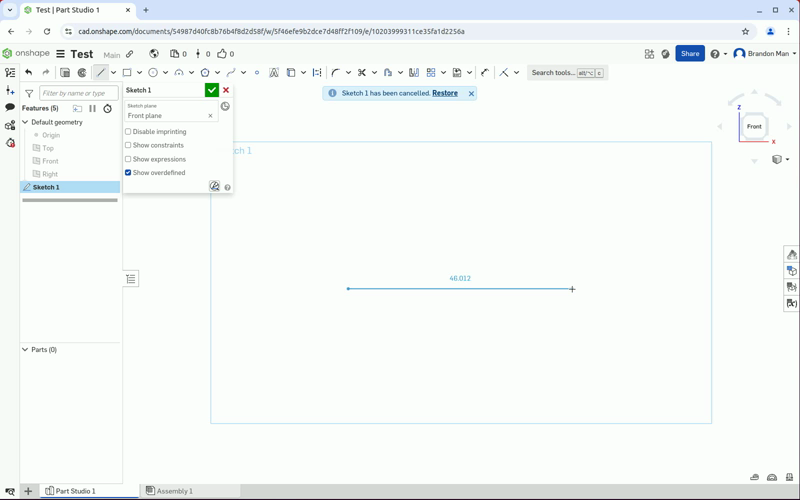
click(572, 288)
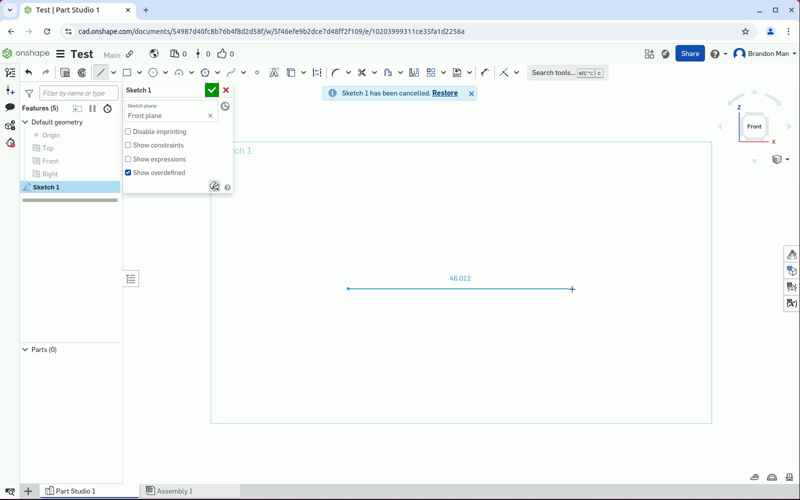
key_up(shift)
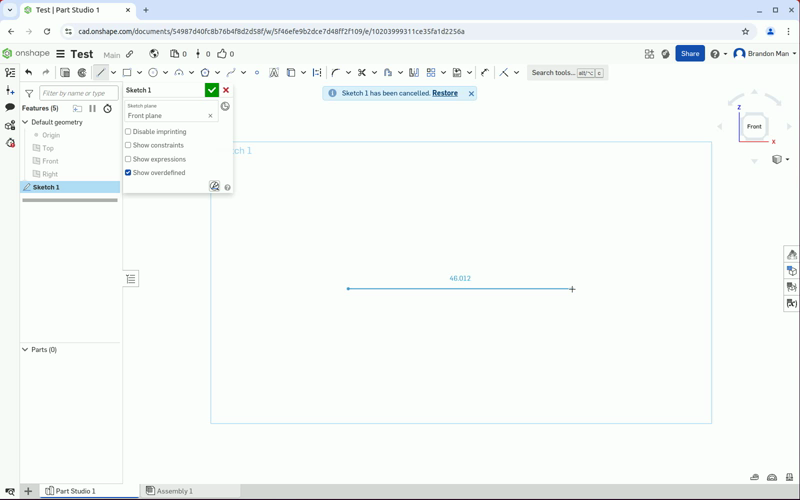
key_down(shift)
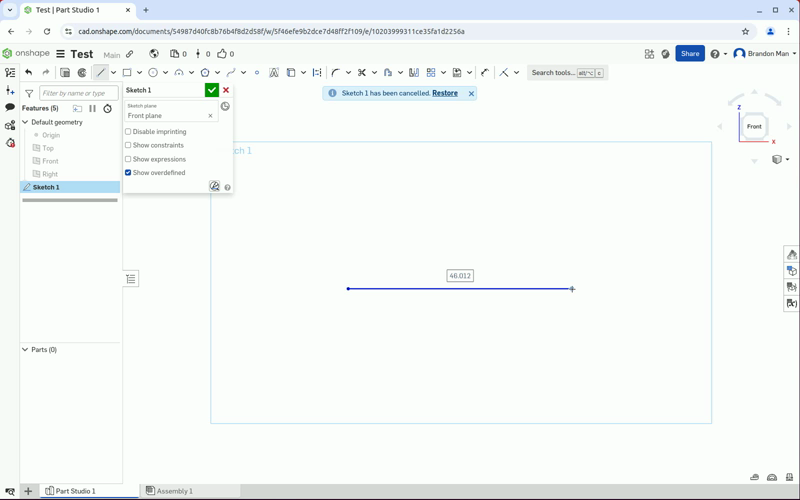
mouse_move(589, 288)
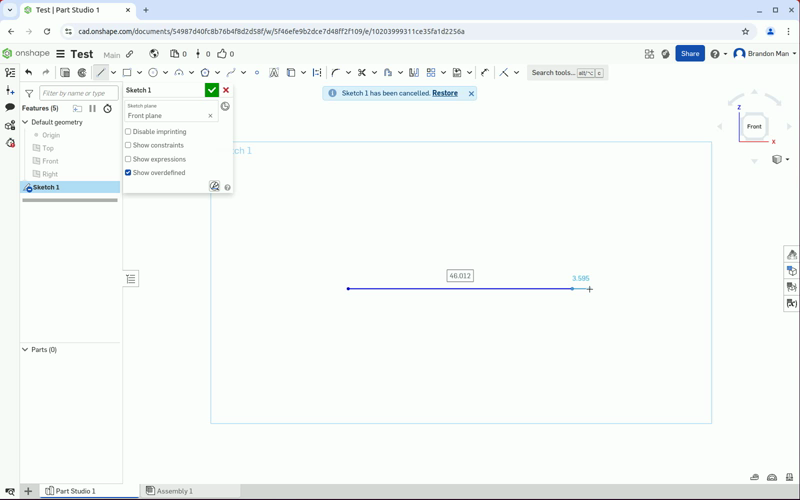
mouse_move(572, 286)
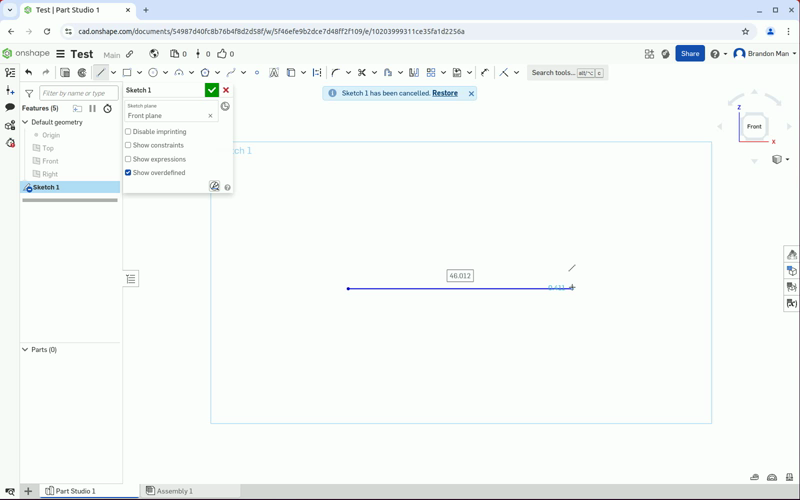
scroll(6)
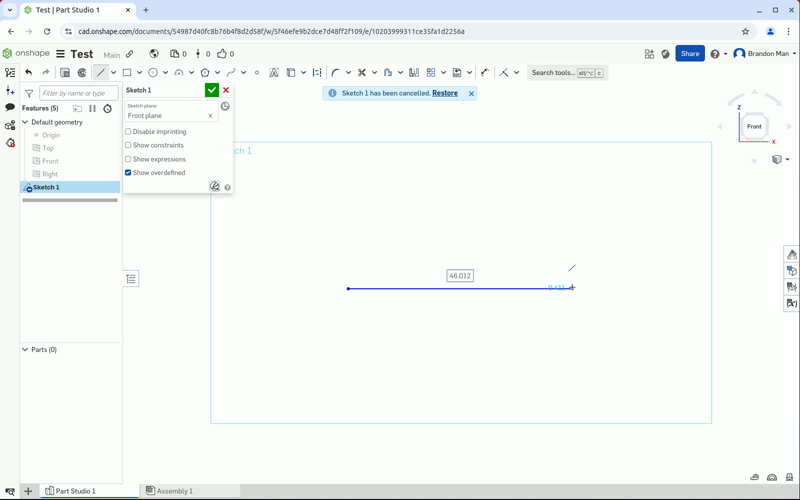
scroll(6)
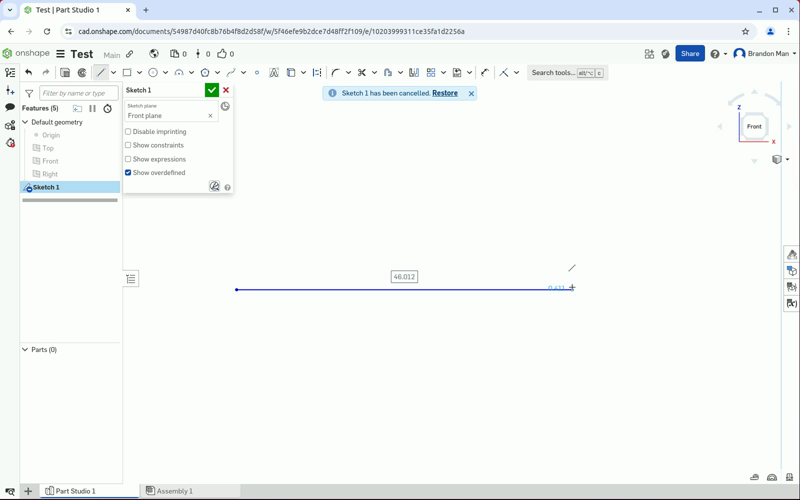
scroll(6)
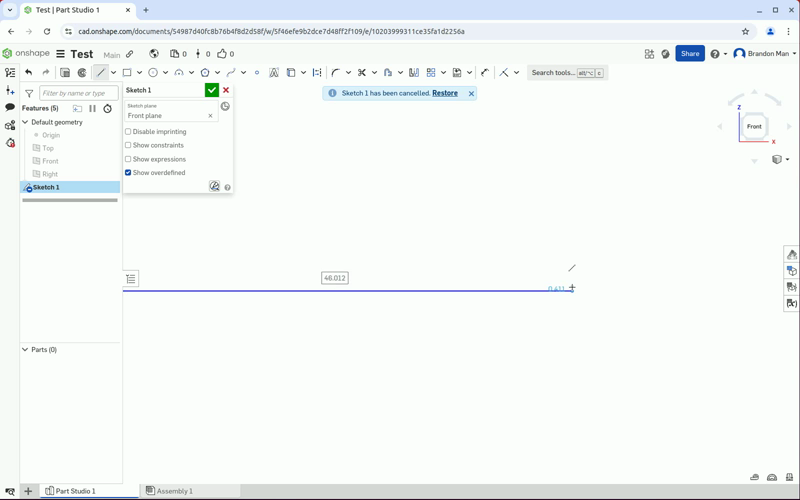
scroll(6)
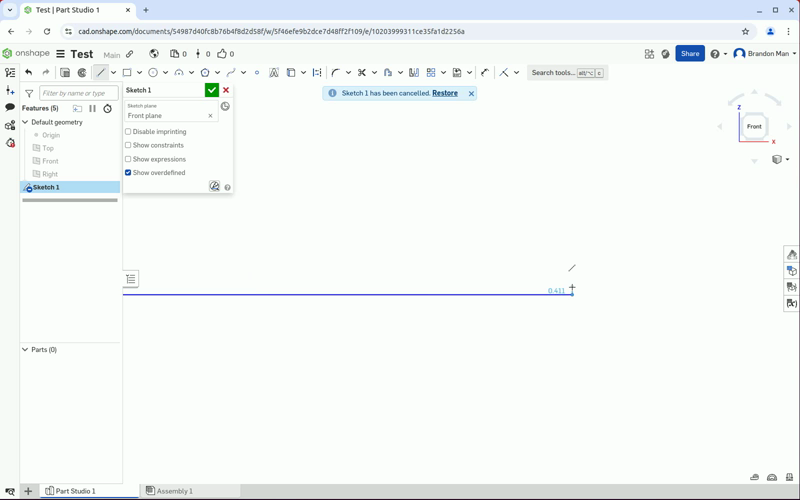
scroll(6)
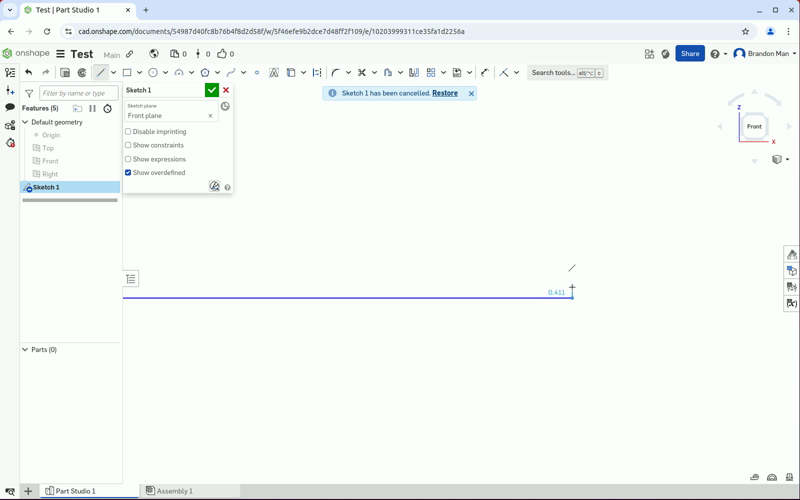
scroll(6)
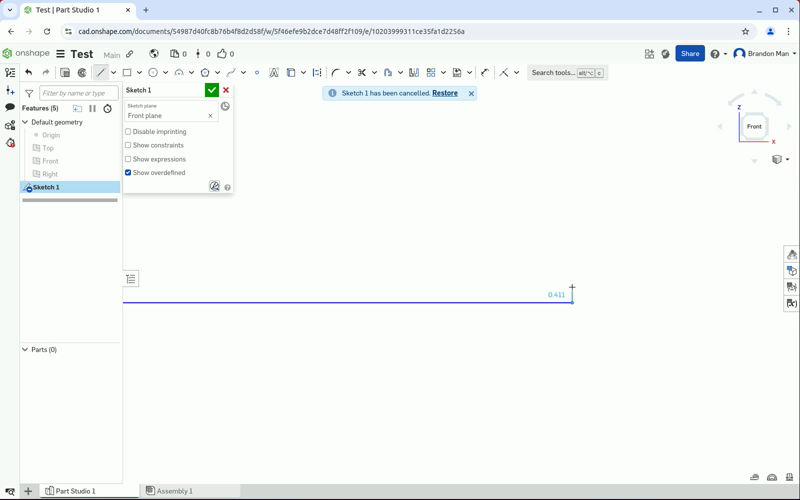
scroll(6)
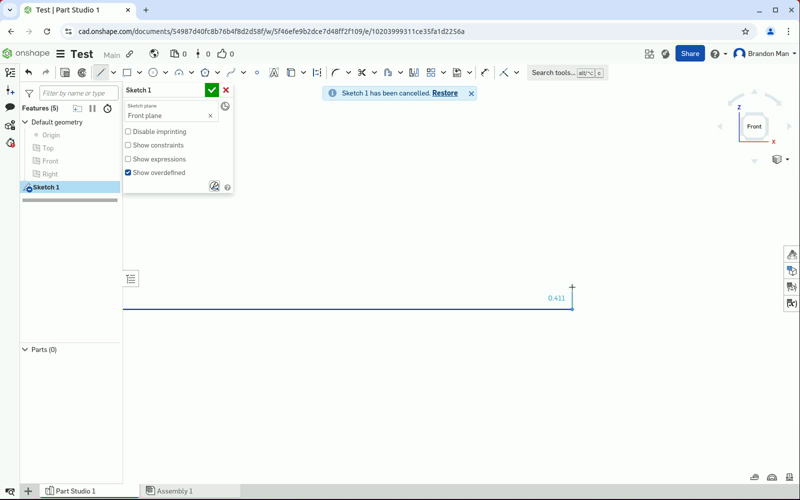
click(572, 286)
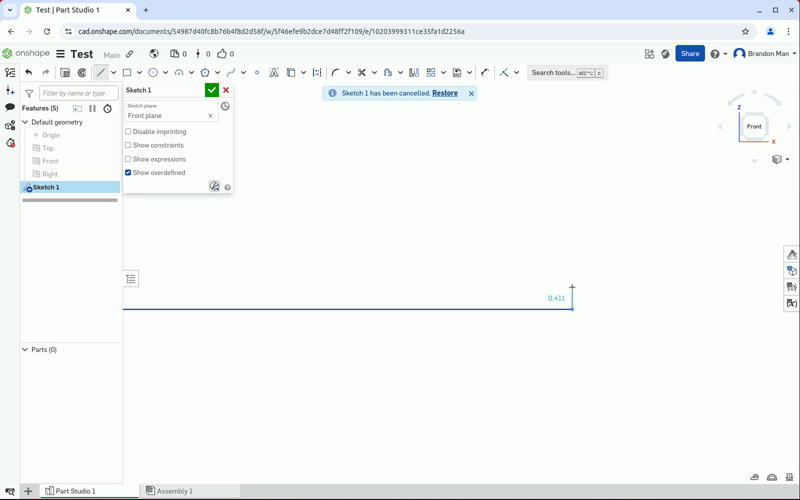
scroll(-6)
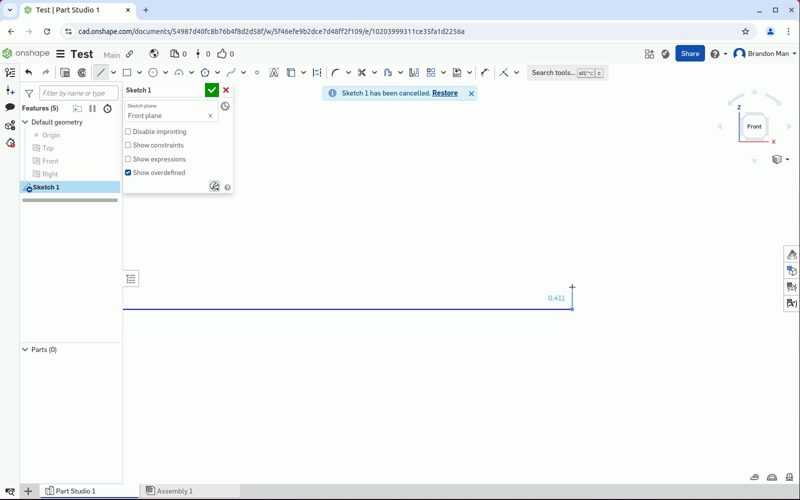
scroll(-6)
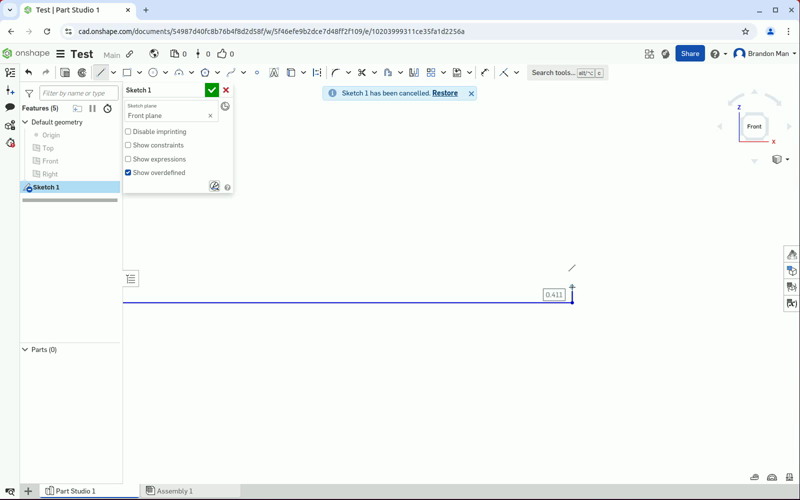
scroll(-6)
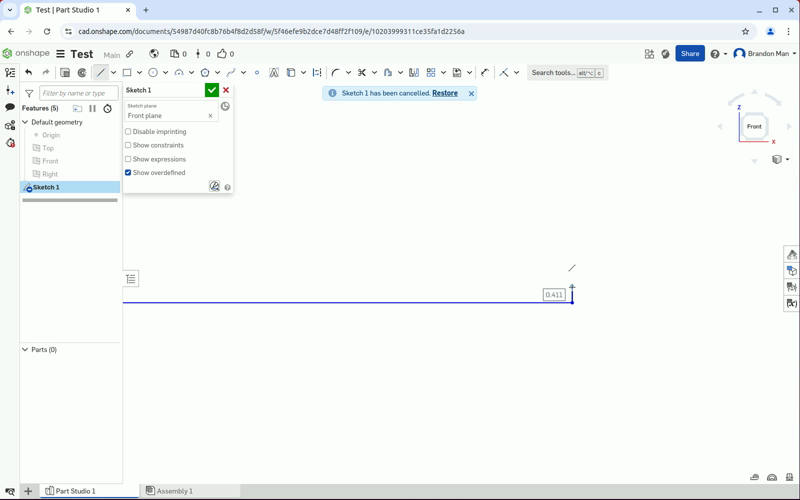
scroll(-6)
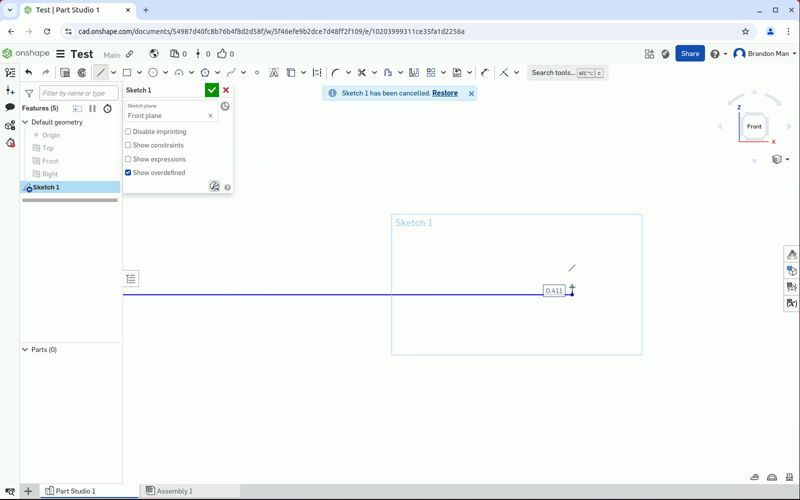
scroll(-6)
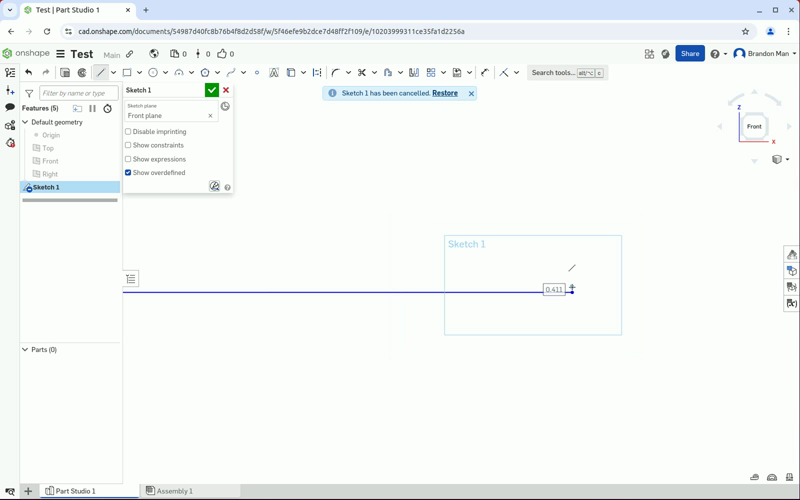
scroll(-6)
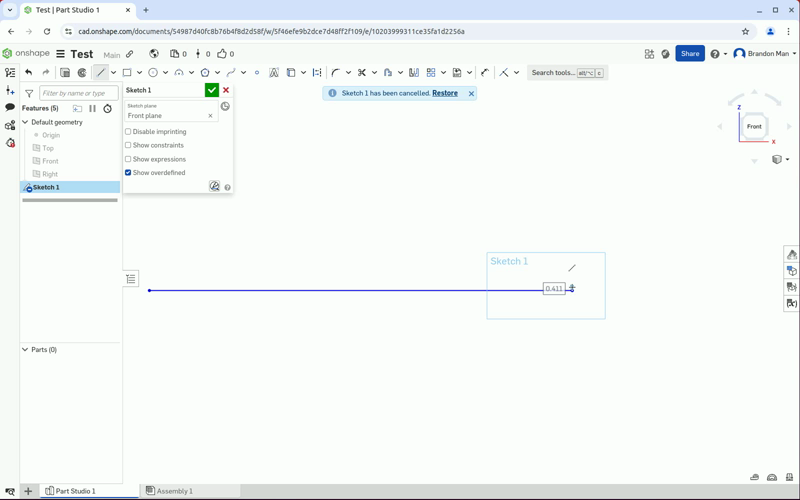
scroll(-6)
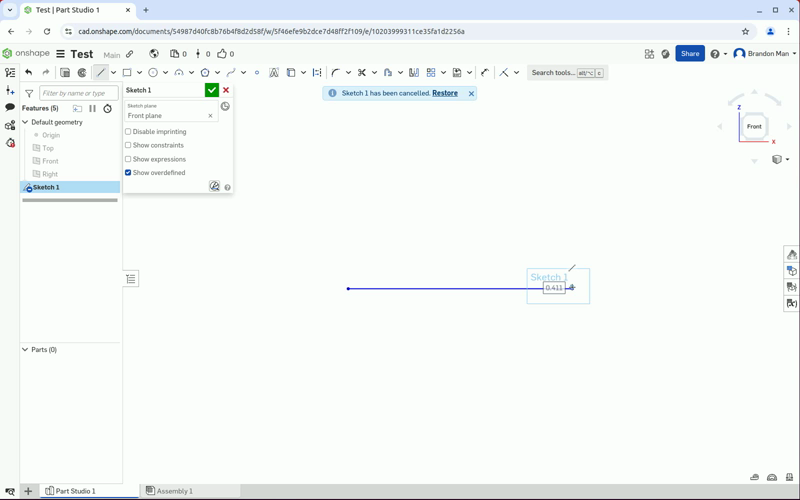
key_up(shift)
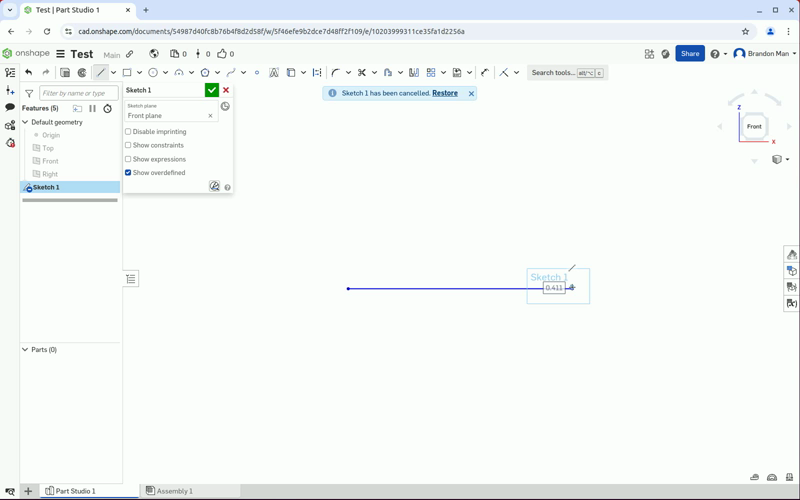
key_down(shift)
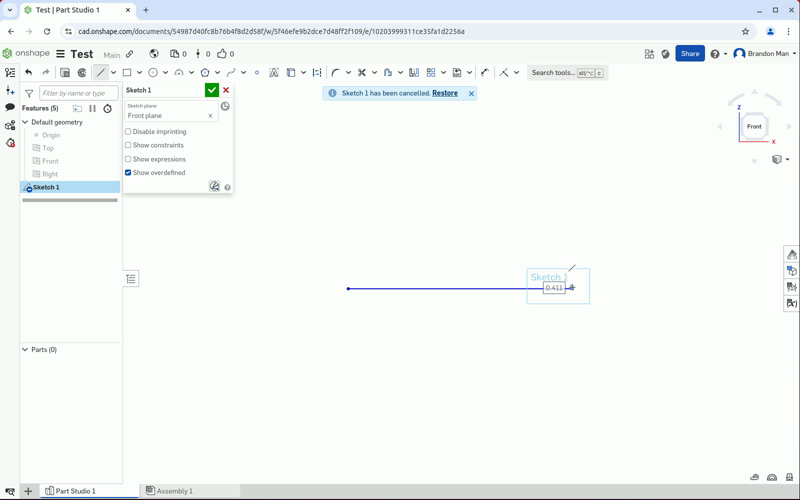
mouse_move(499, 286)
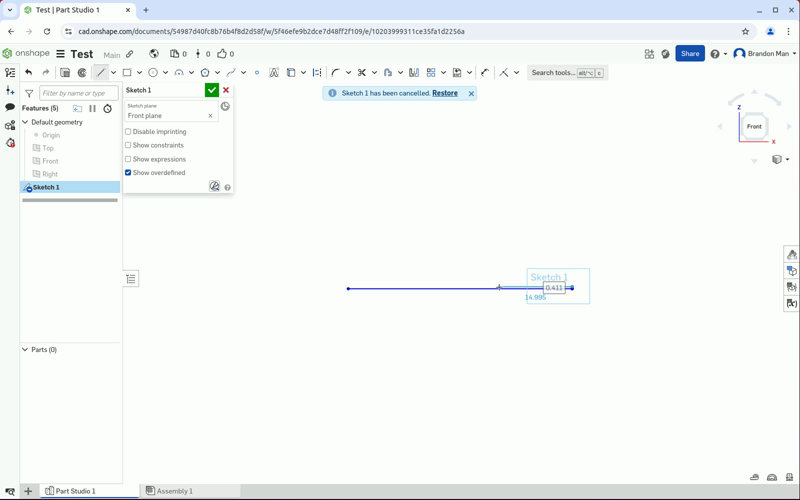
click(499, 286)
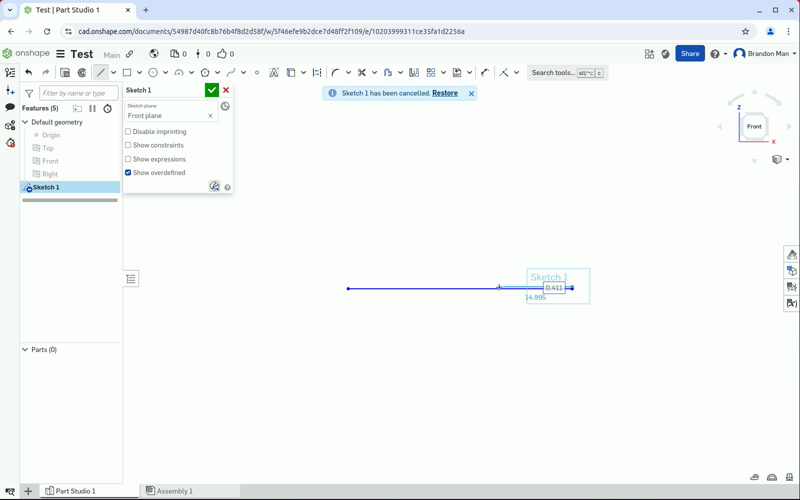
key_up(shift)
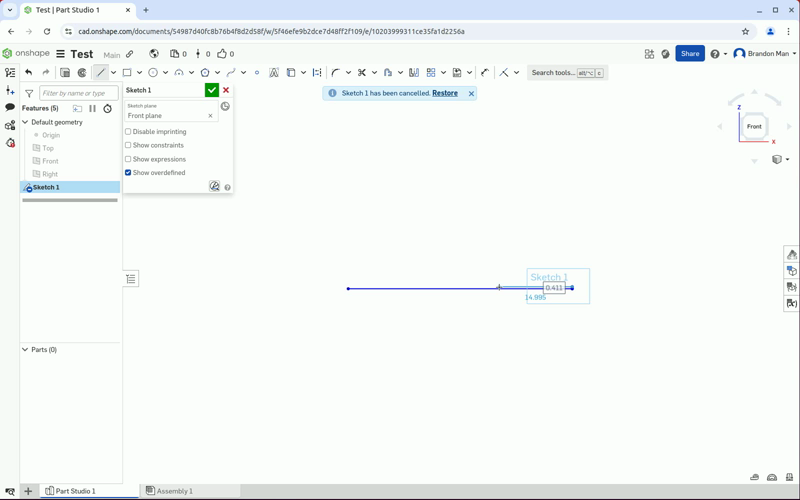
key_down(shift)
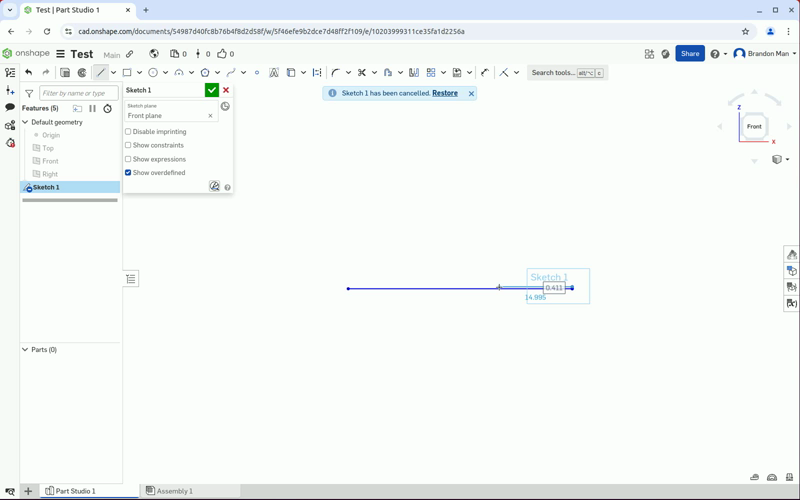
mouse_move(421, 286)
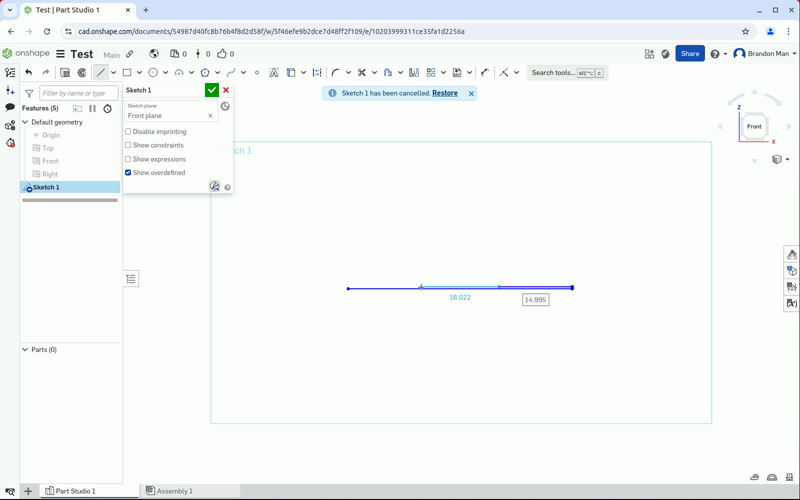
click(421, 286)
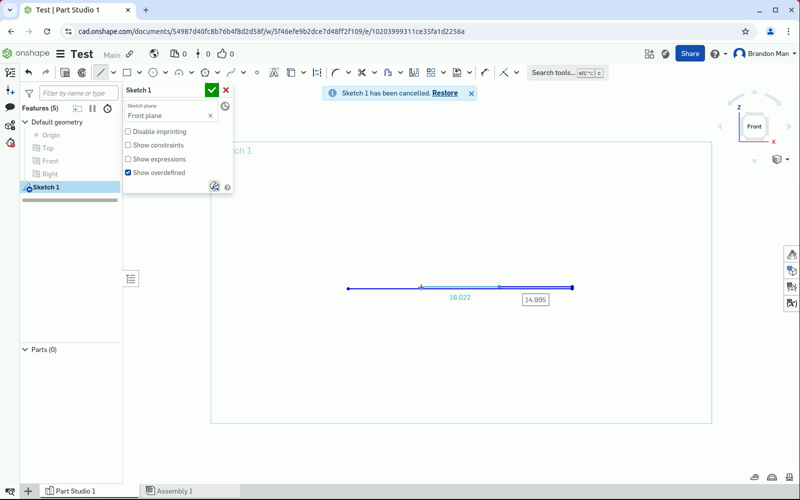
key_up(shift)
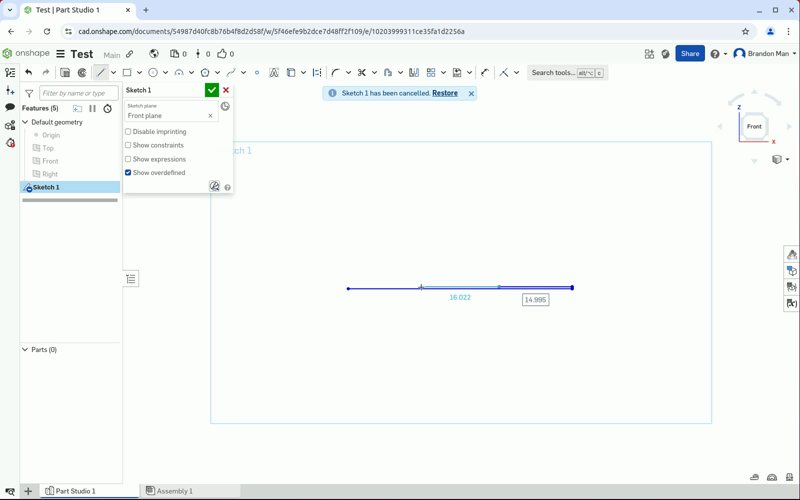
key_down(shift)
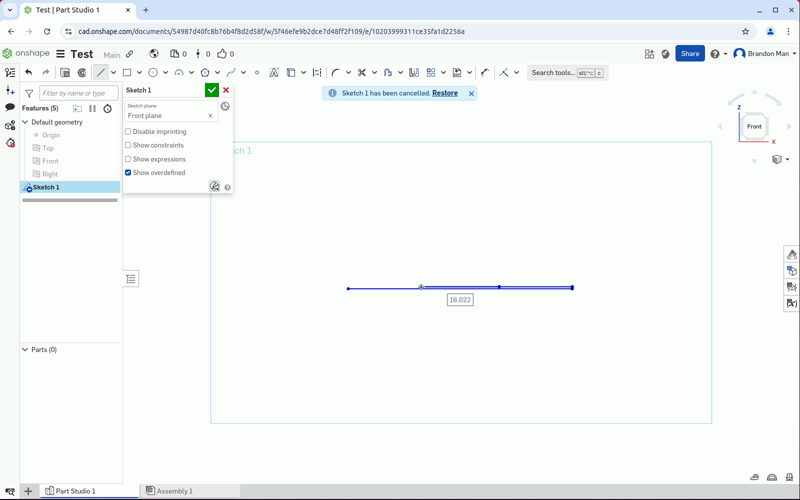
mouse_move(348, 286)
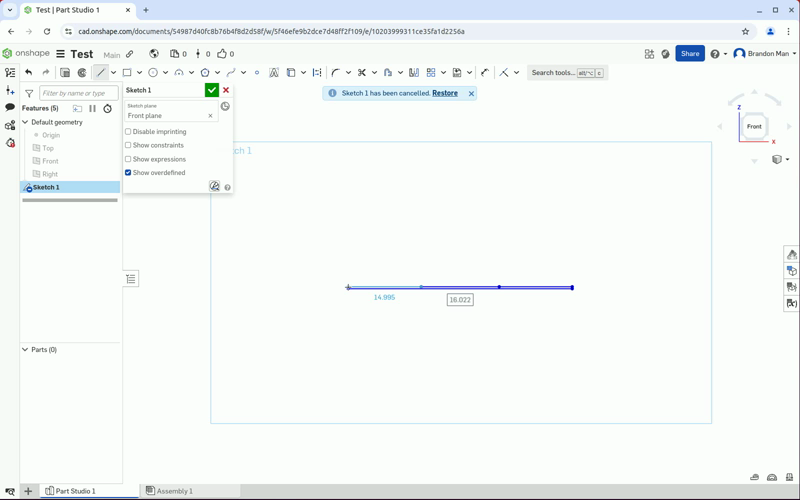
scroll(6)
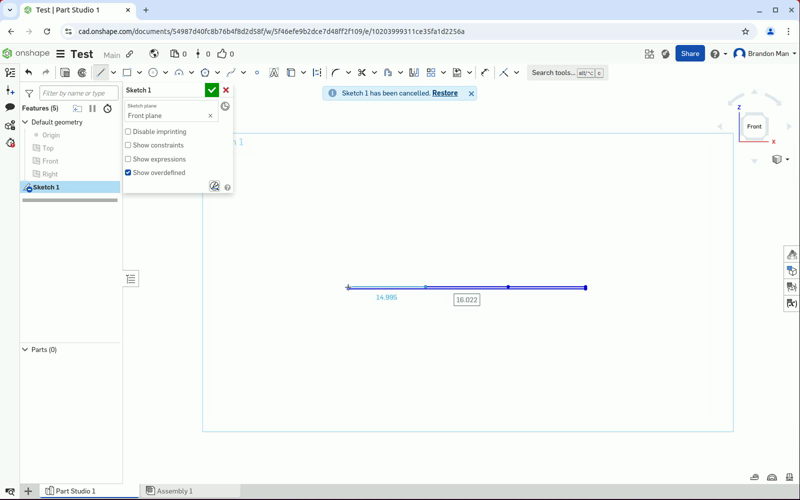
scroll(6)
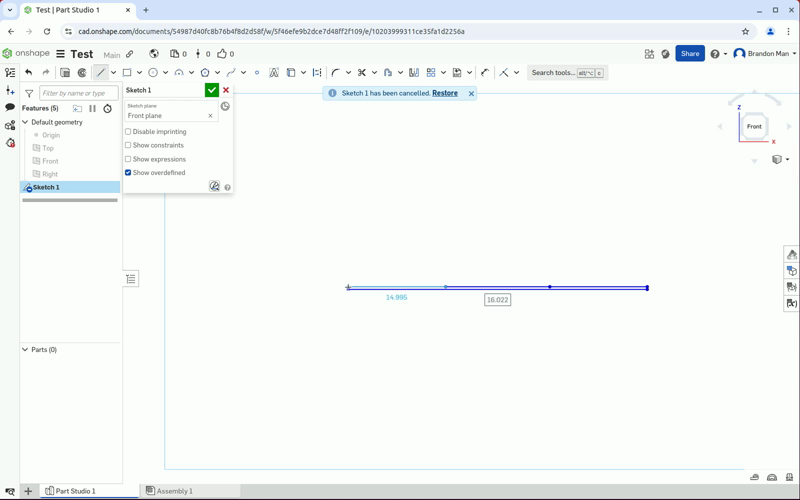
scroll(6)
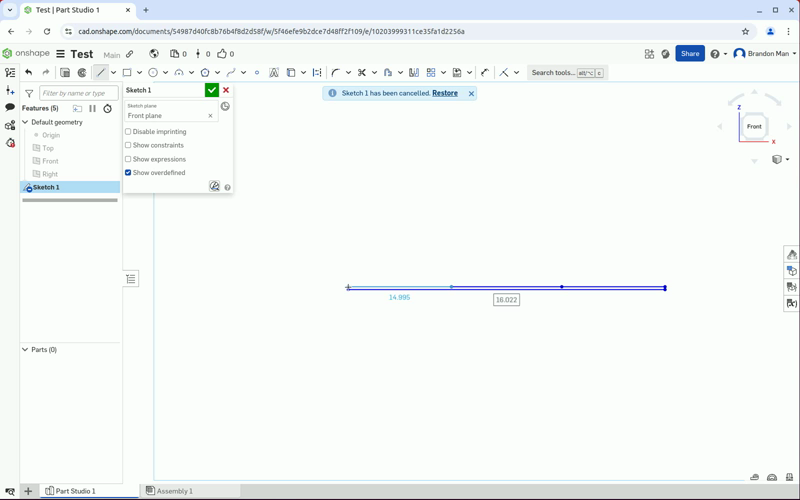
scroll(6)
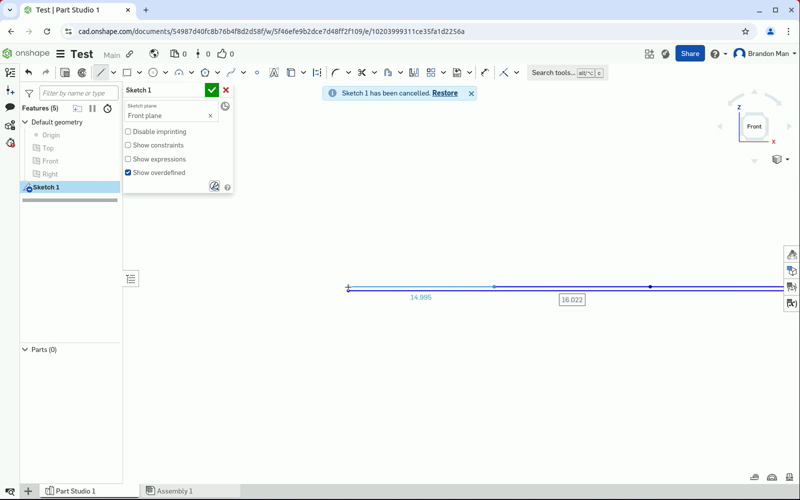
scroll(6)
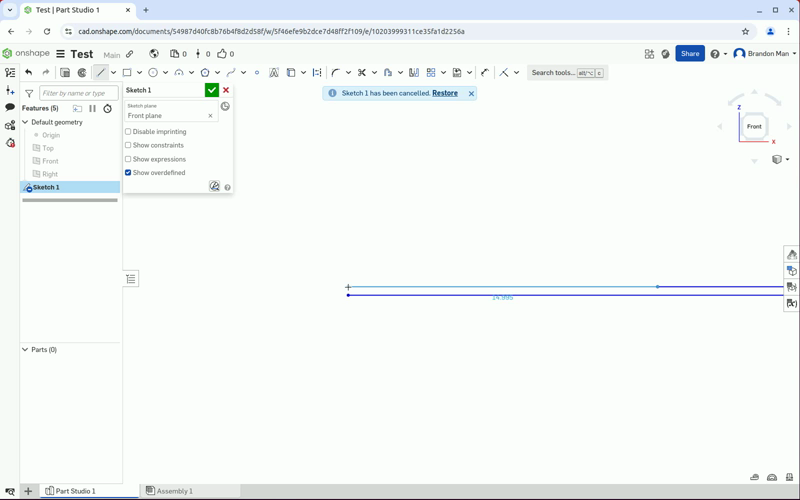
scroll(6)
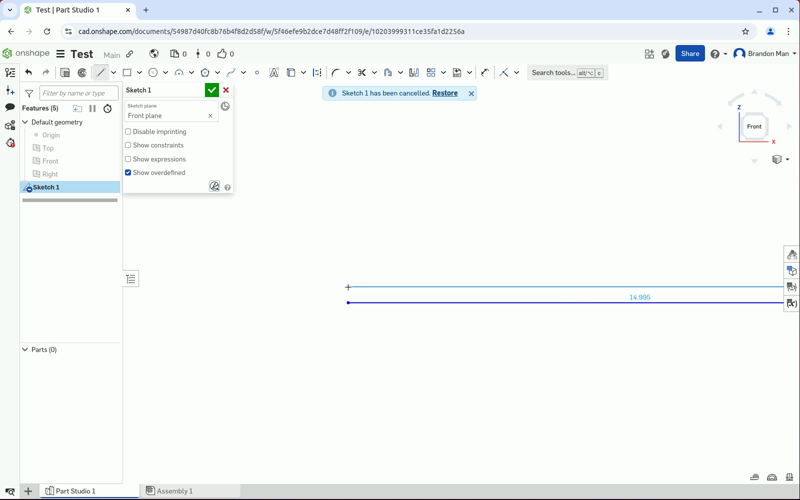
scroll(6)
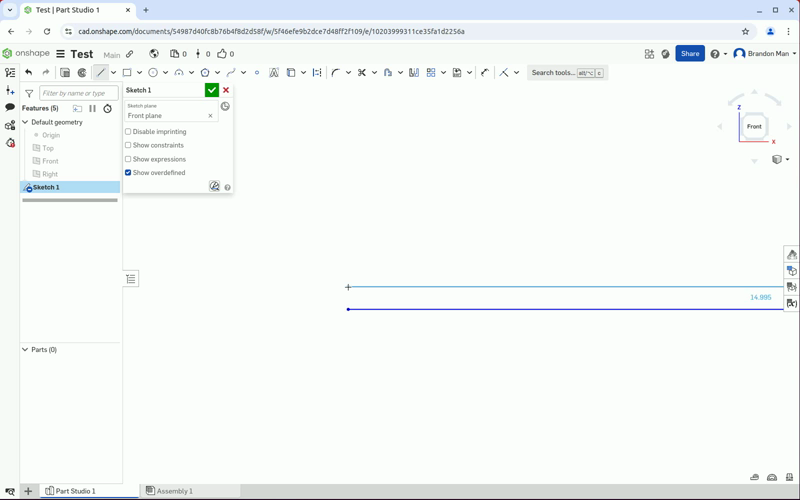
click(348, 286)
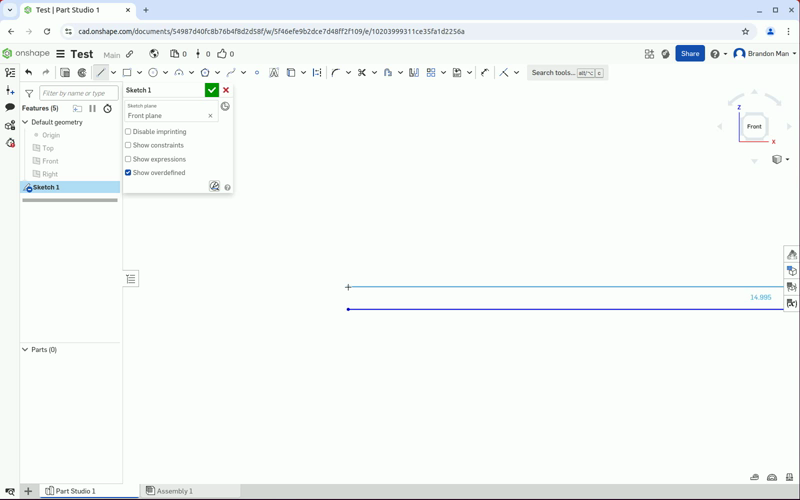
scroll(-6)
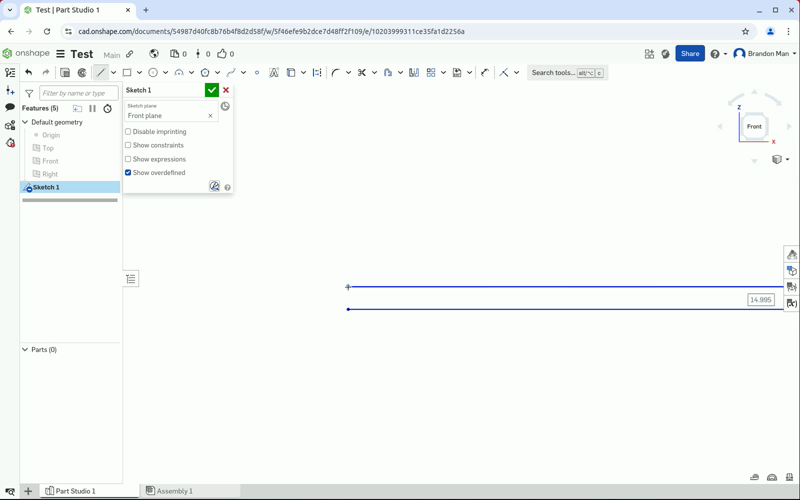
scroll(-6)
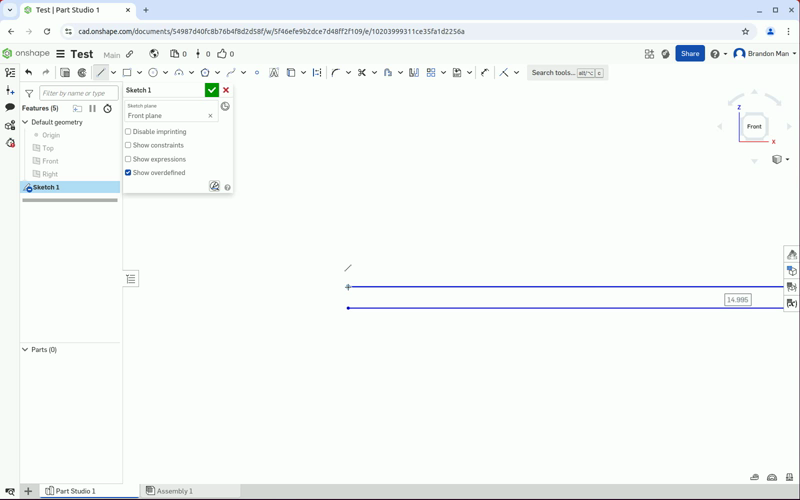
scroll(-6)
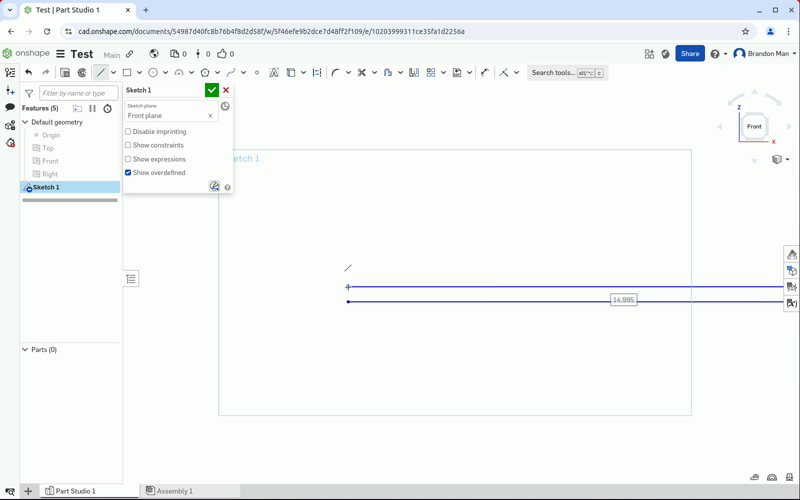
scroll(-6)
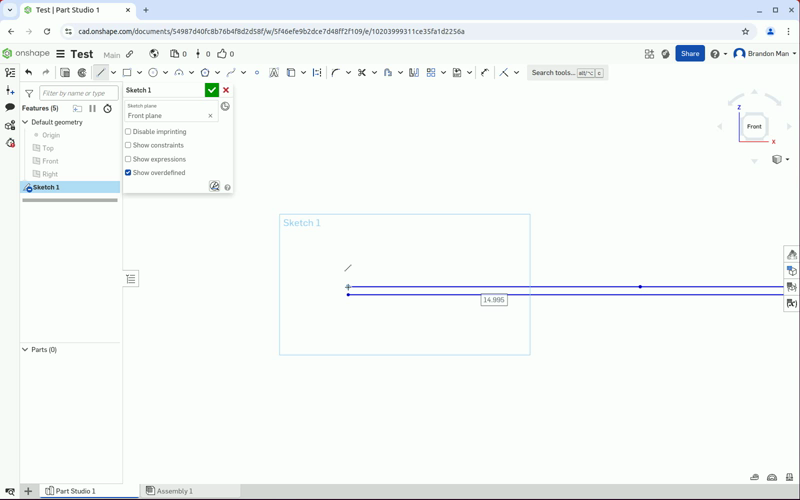
scroll(-6)
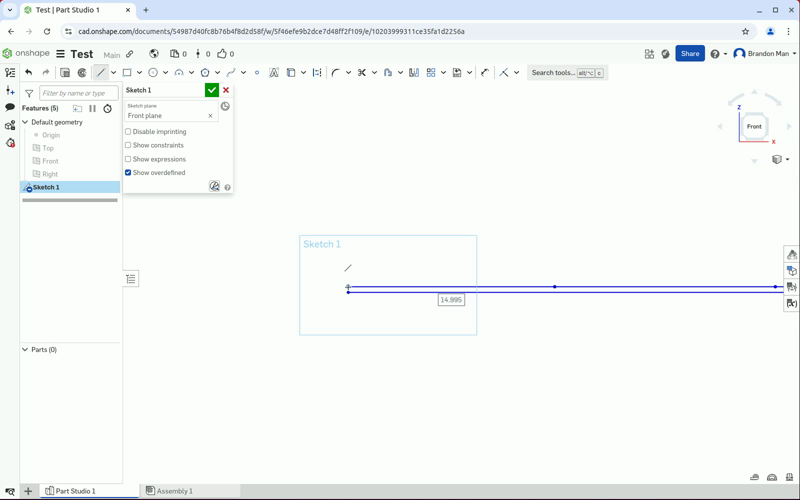
scroll(-6)
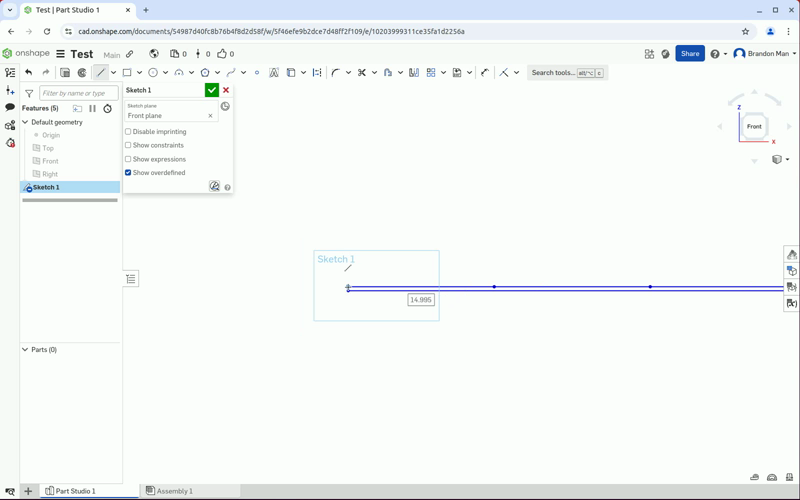
scroll(-6)
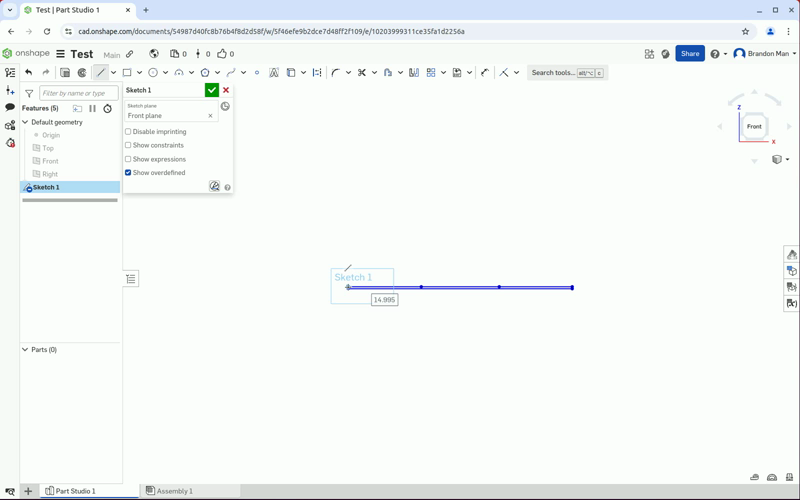
key_up(shift)
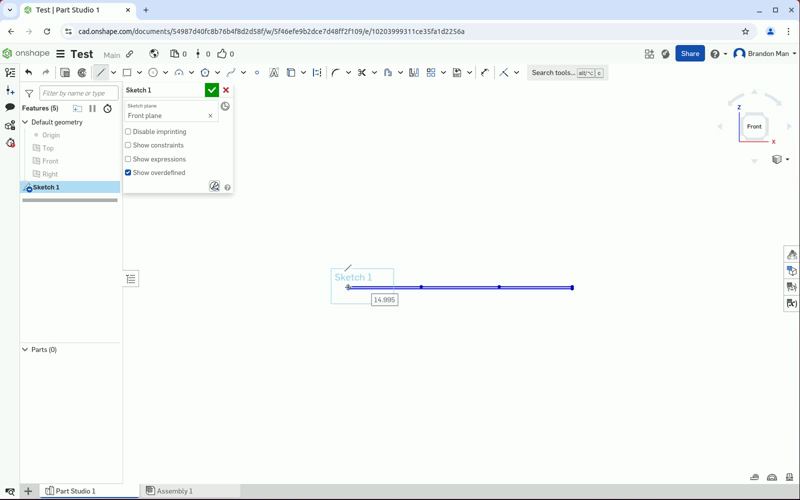
mouse_move(378, 286)
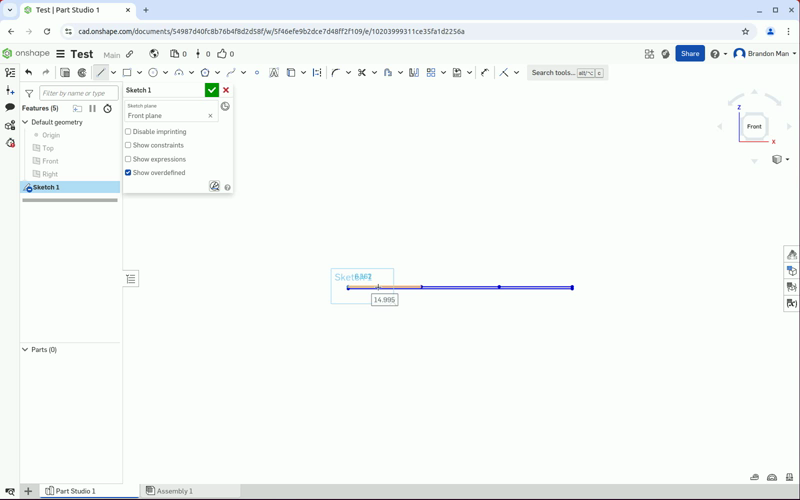
key_down(shift)
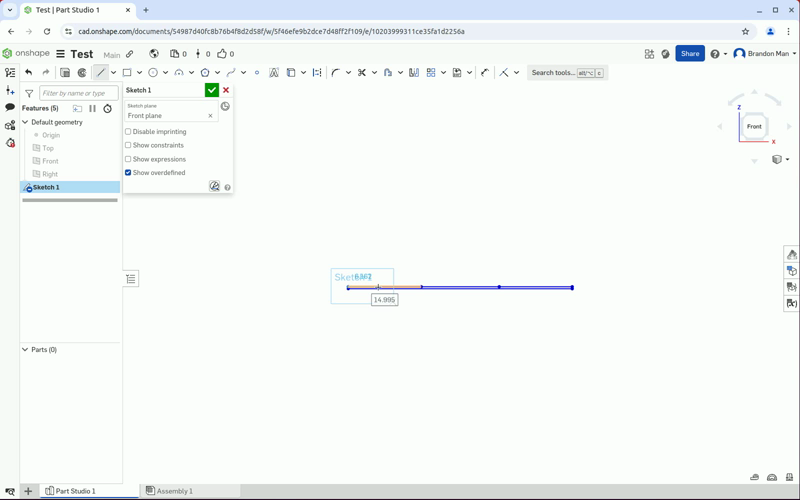
mouse_move(348, 288)
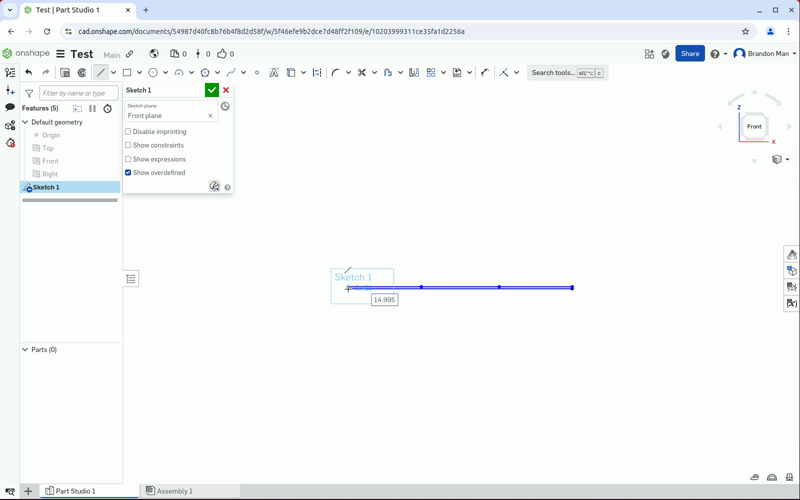
scroll(6)
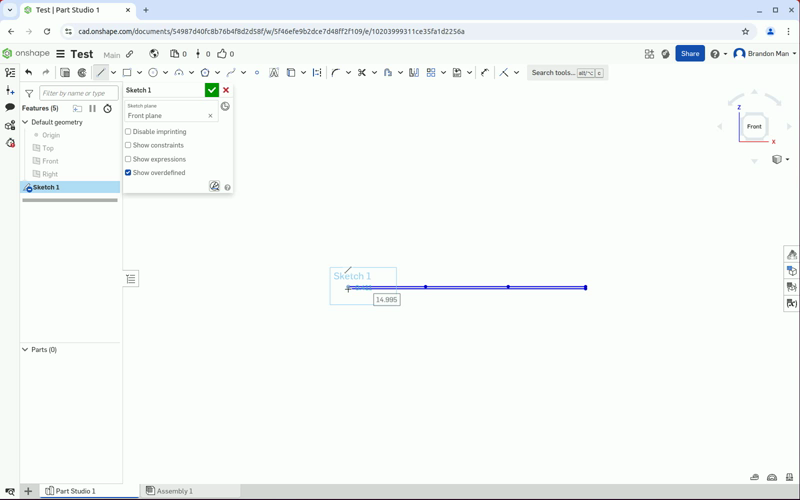
scroll(6)
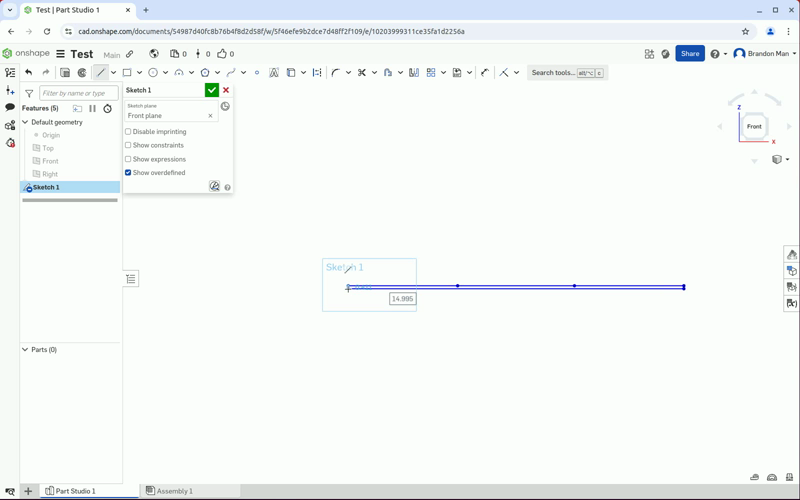
scroll(6)
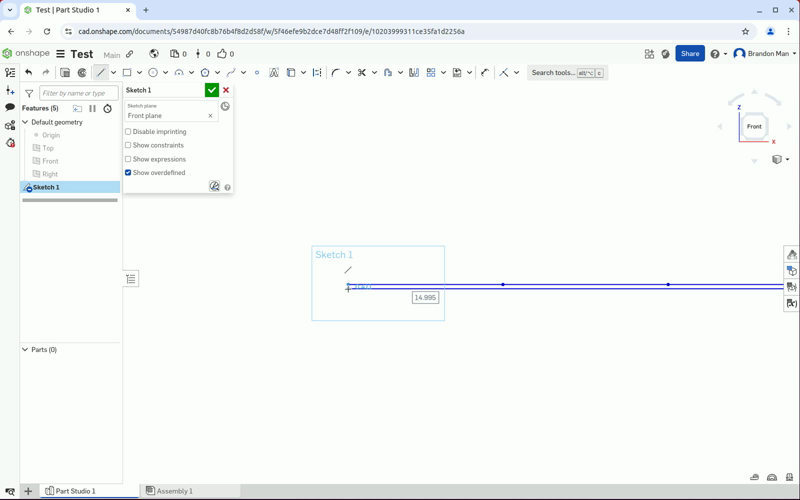
scroll(6)
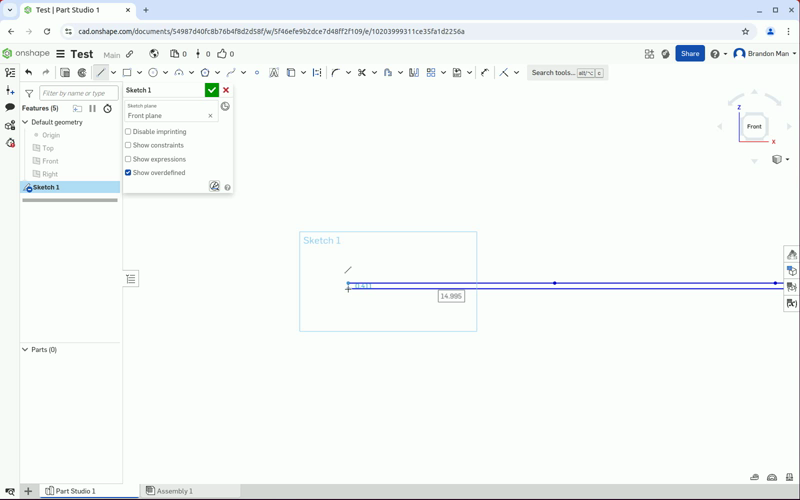
scroll(6)
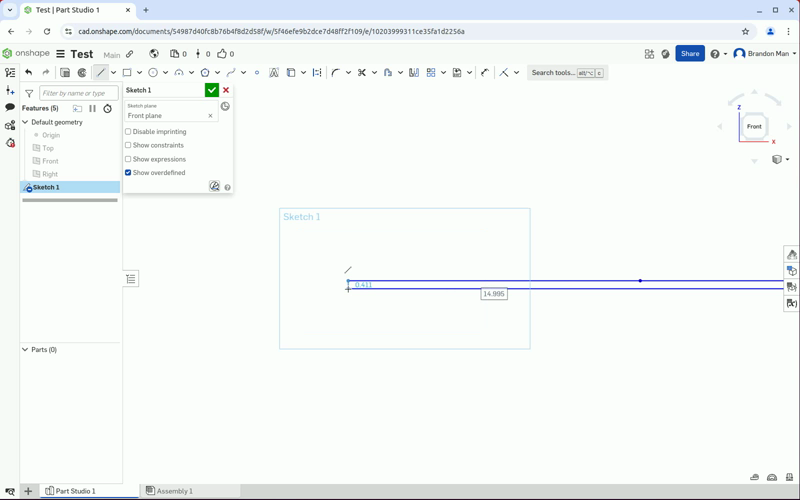
scroll(6)
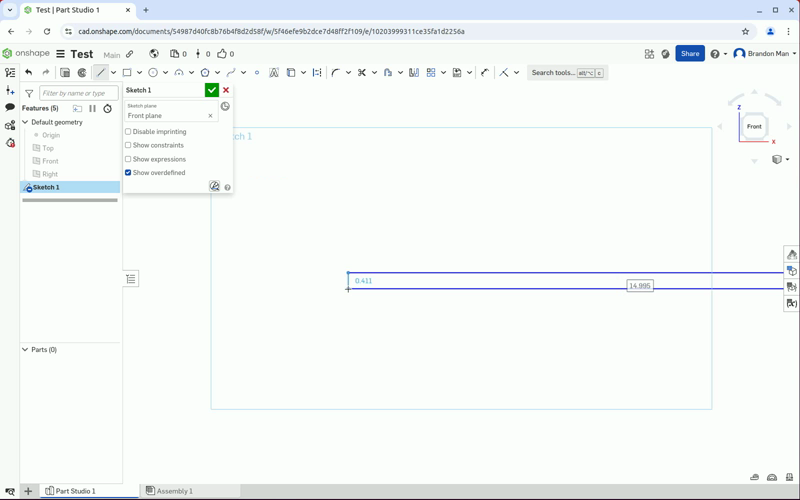
scroll(6)
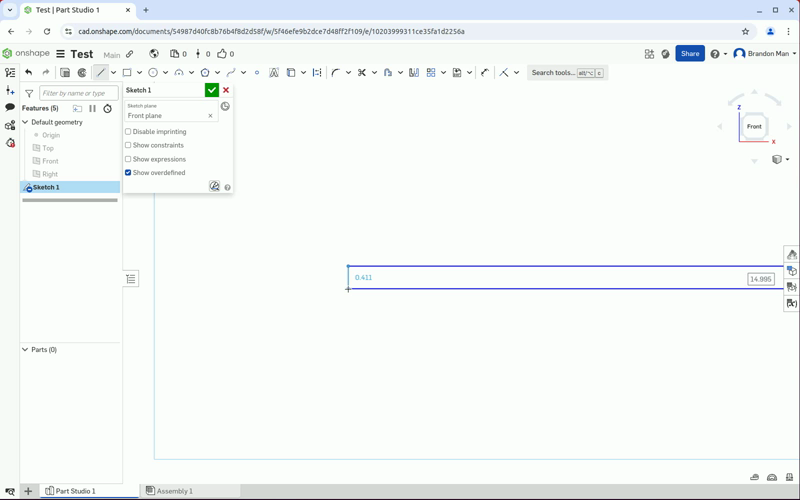
key_up(shift)
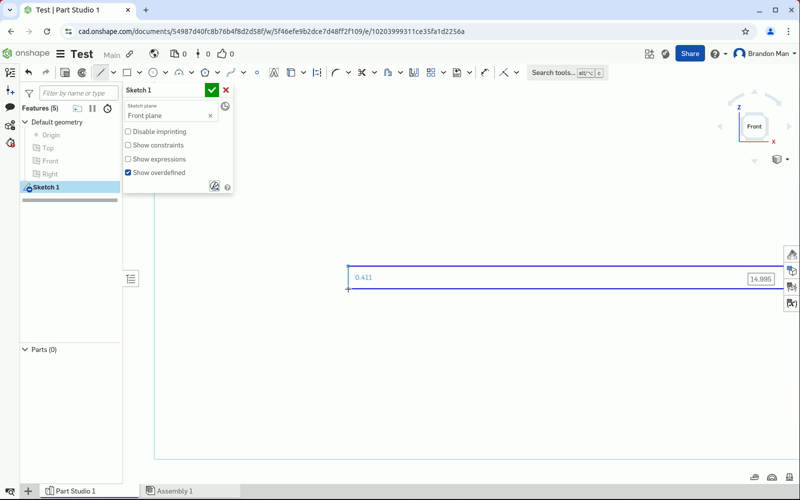
click(348, 288)
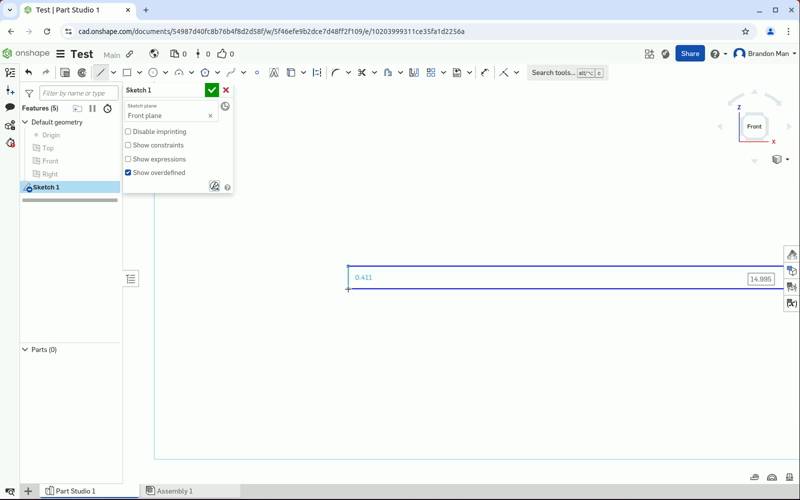
scroll(-6)
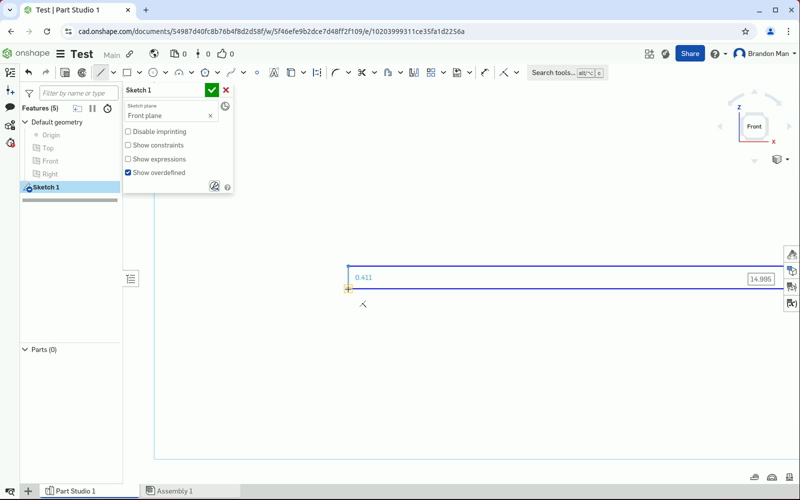
scroll(-6)
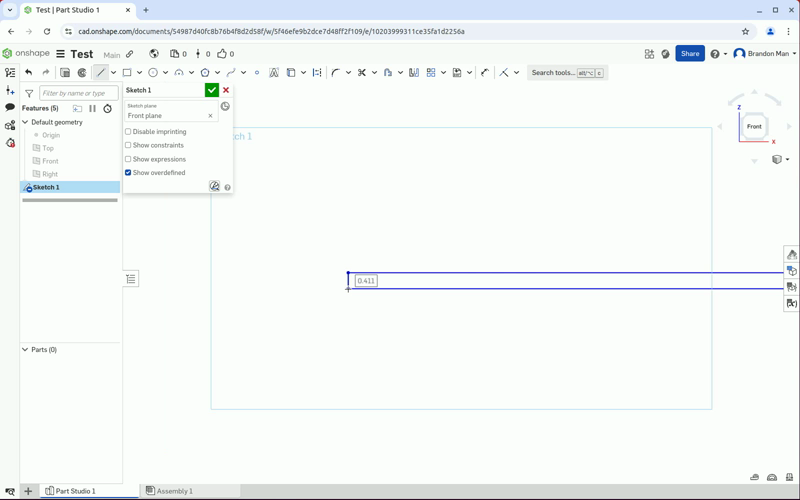
scroll(-6)
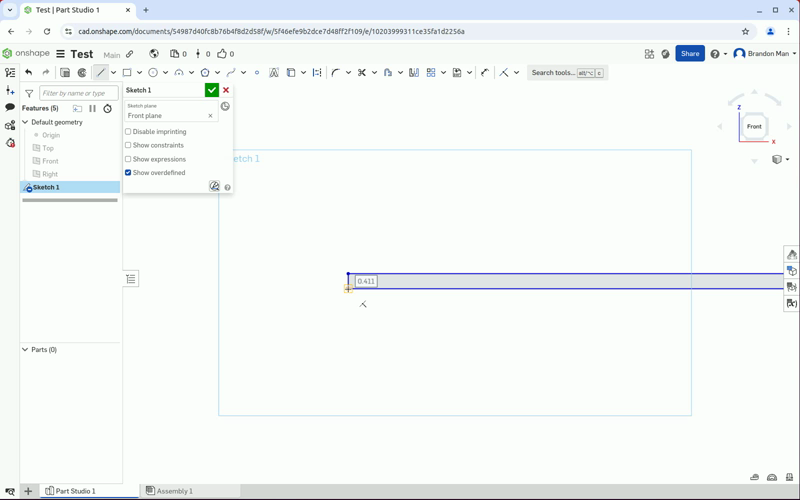
scroll(-6)
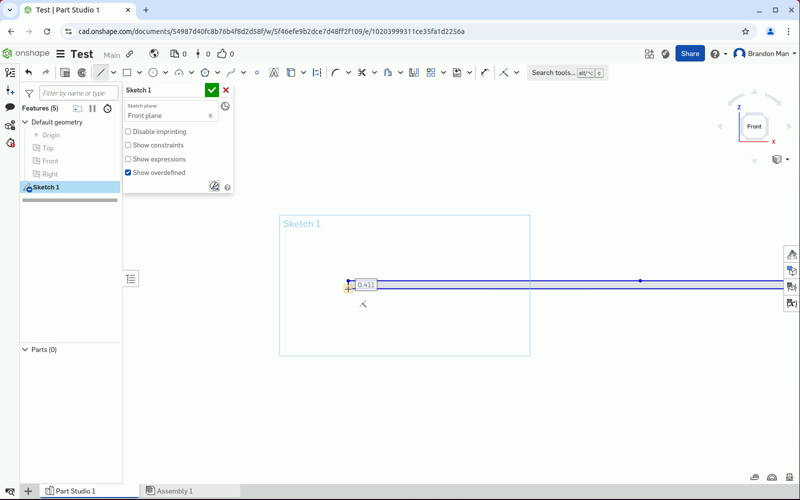
scroll(-6)
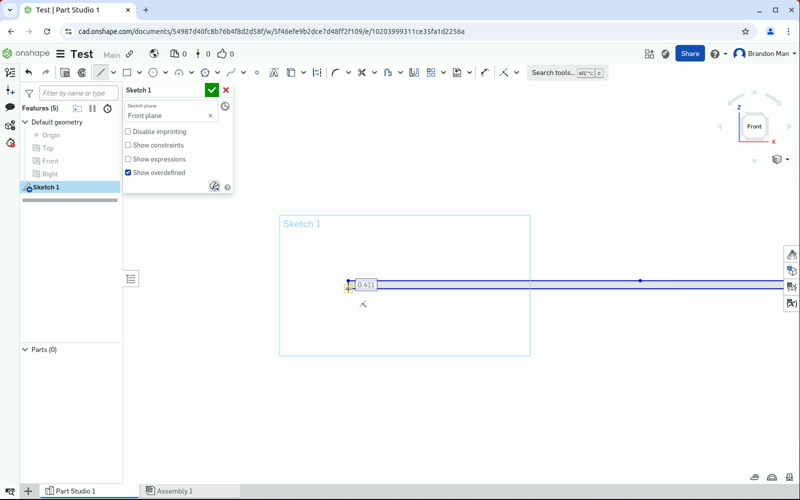
scroll(-6)
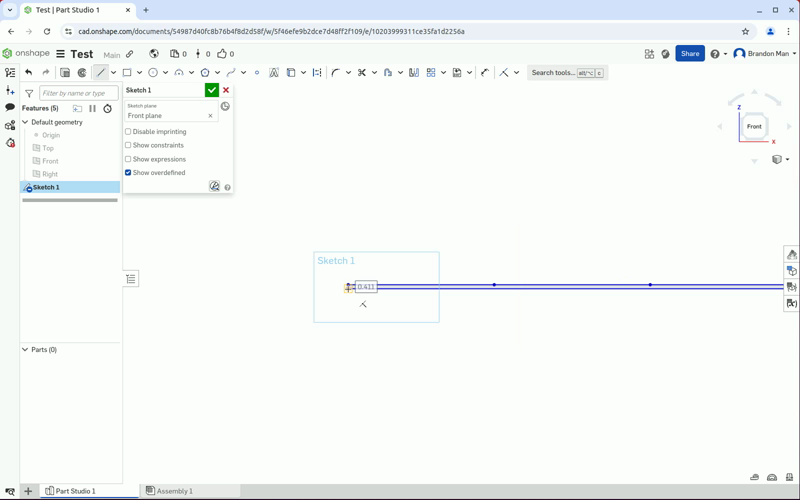
scroll(-6)
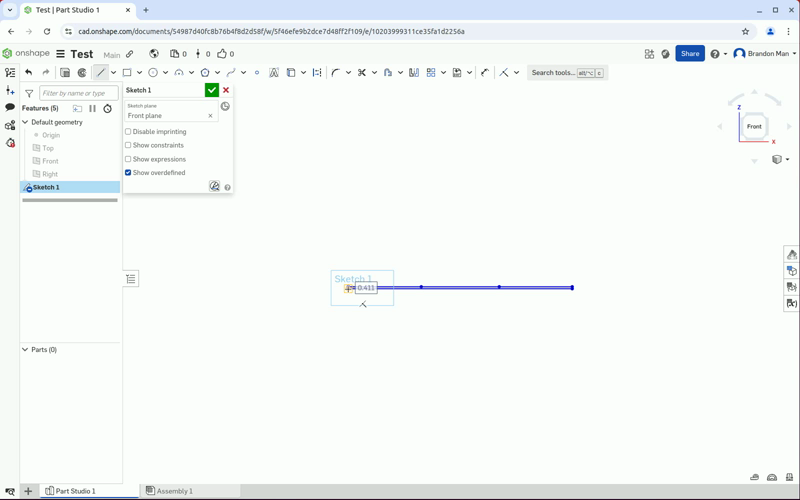
key(esc)
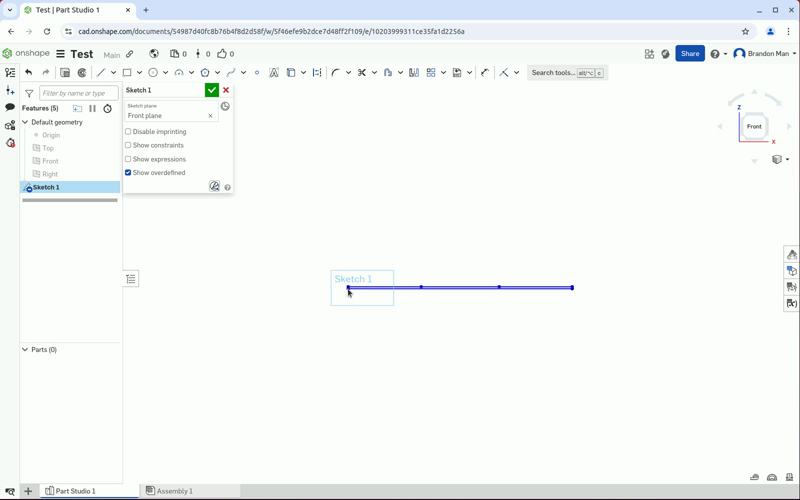
mouse_move(368, 287)
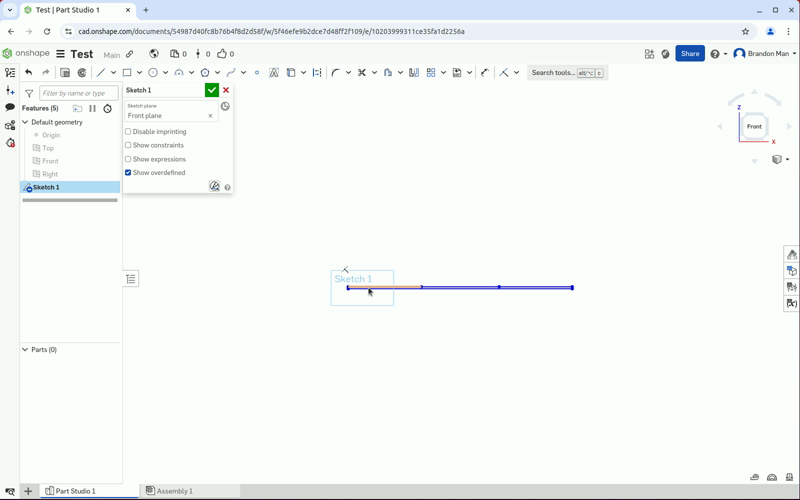
scroll(6)
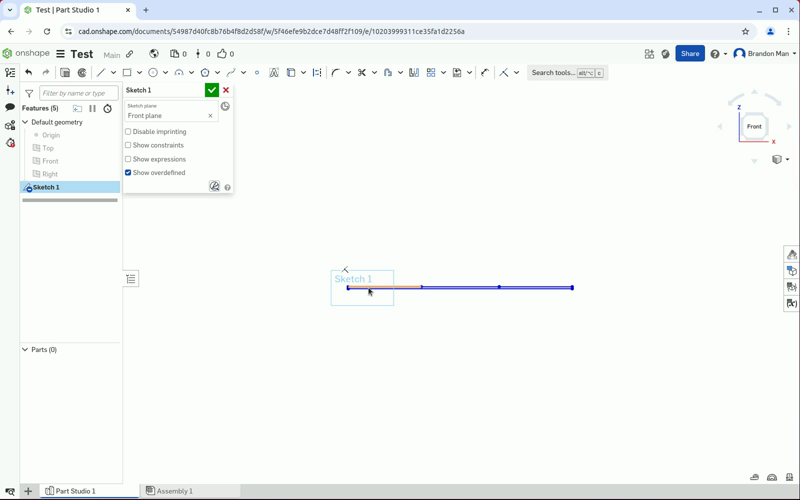
scroll(6)
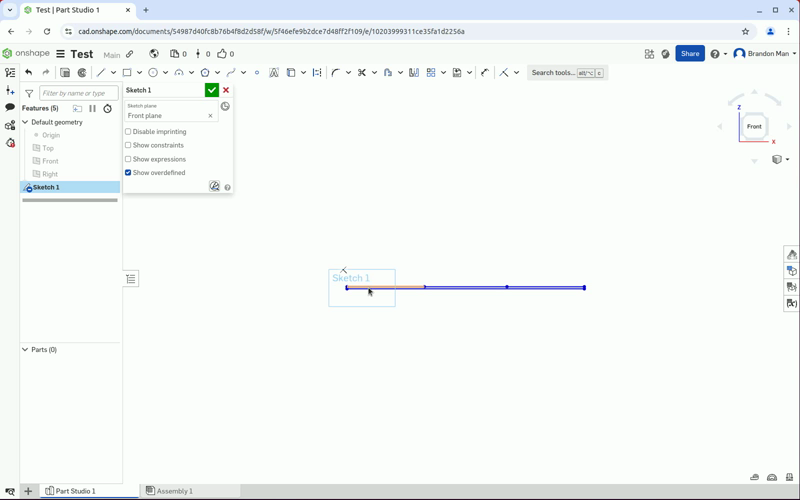
scroll(6)
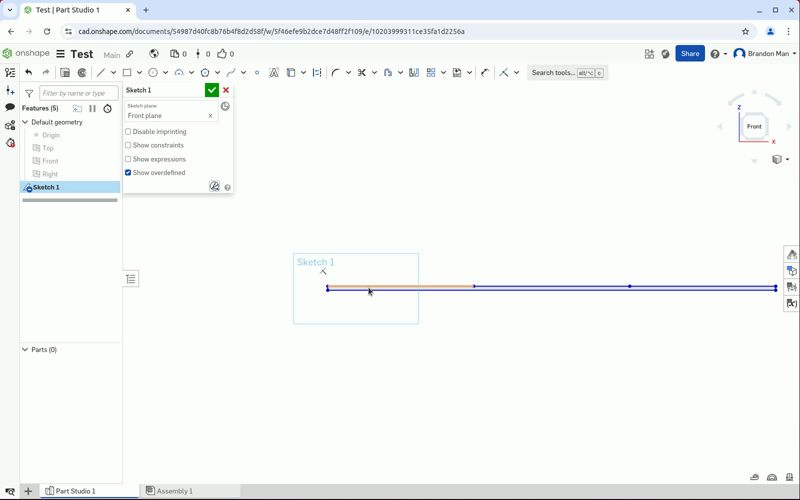
scroll(6)
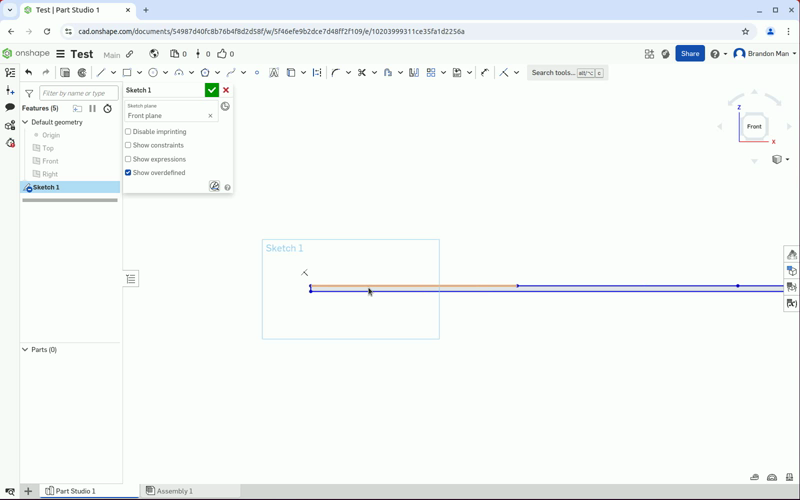
scroll(6)
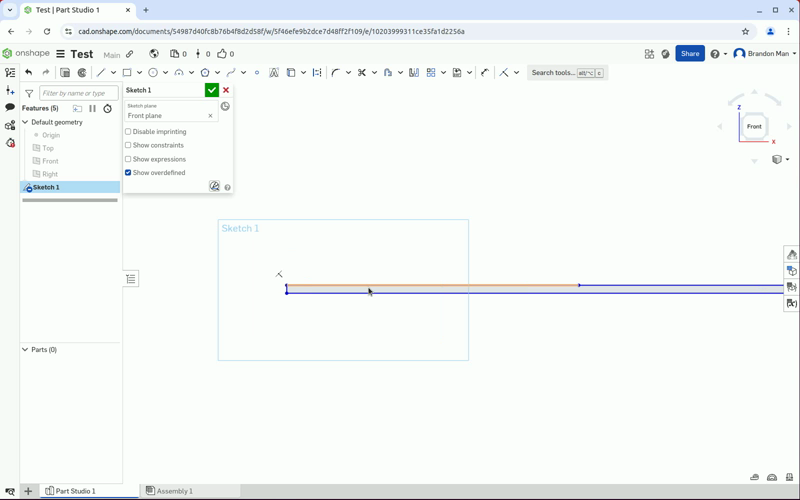
scroll(6)
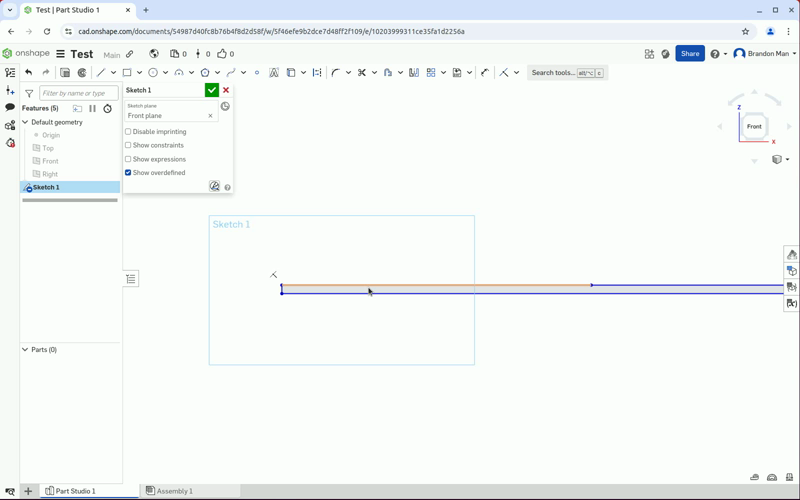
scroll(6)
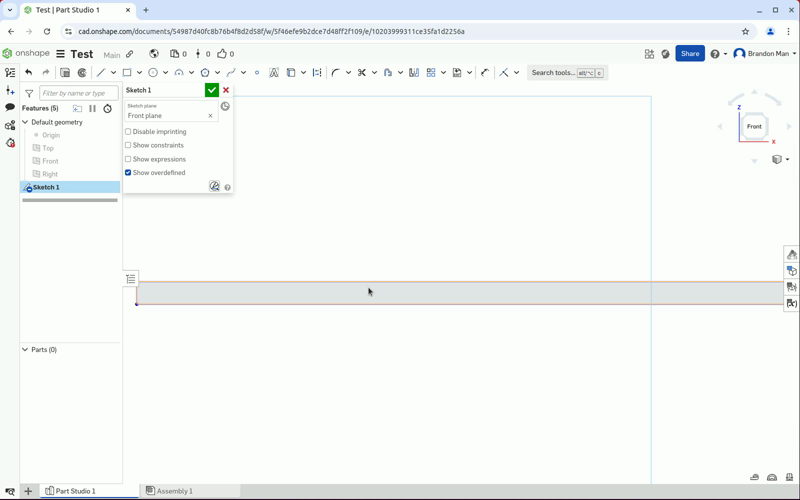
click(368, 287)
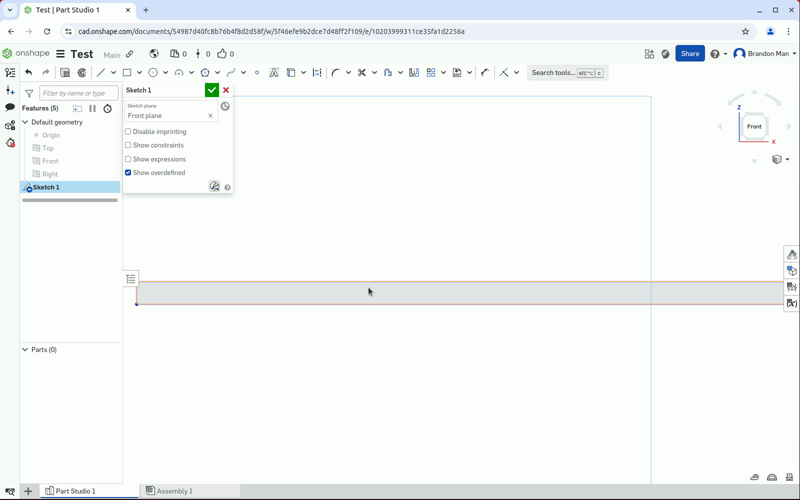
scroll(-6)
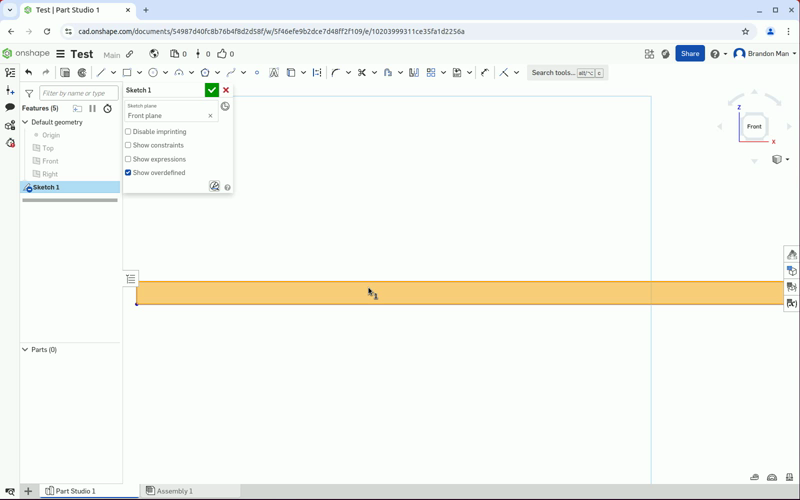
scroll(-6)
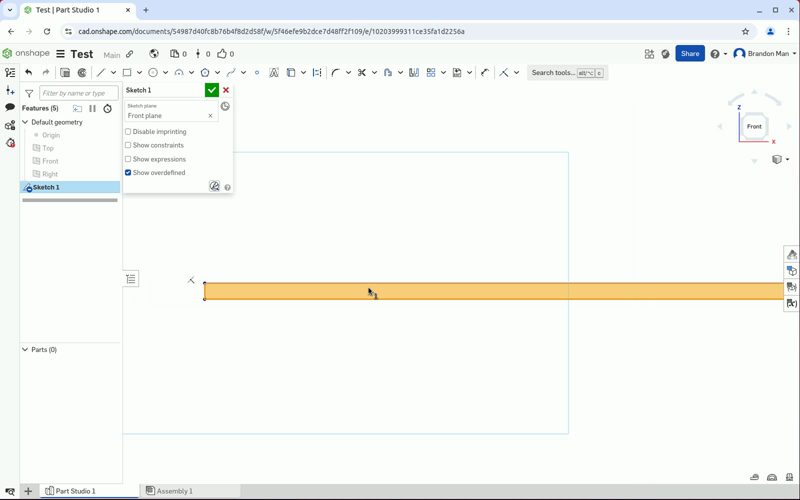
scroll(-6)
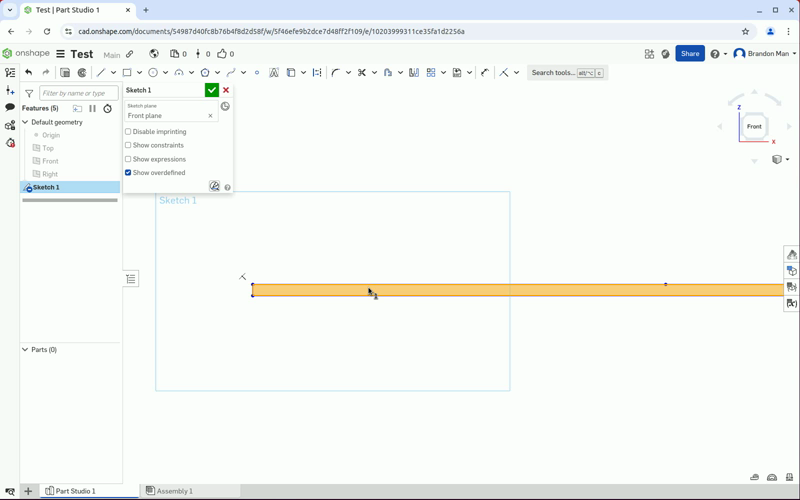
scroll(-6)
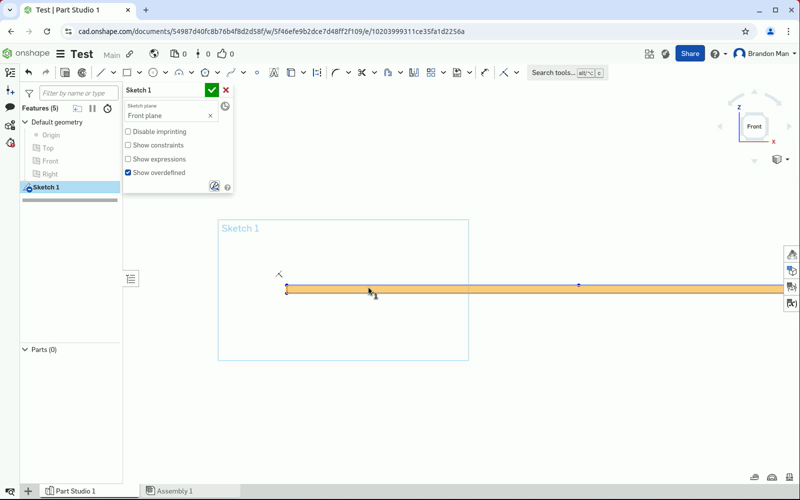
scroll(-6)
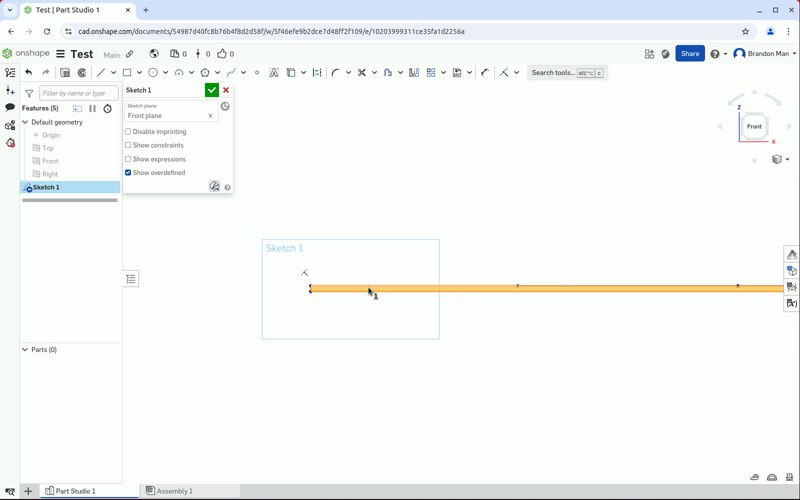
scroll(-6)
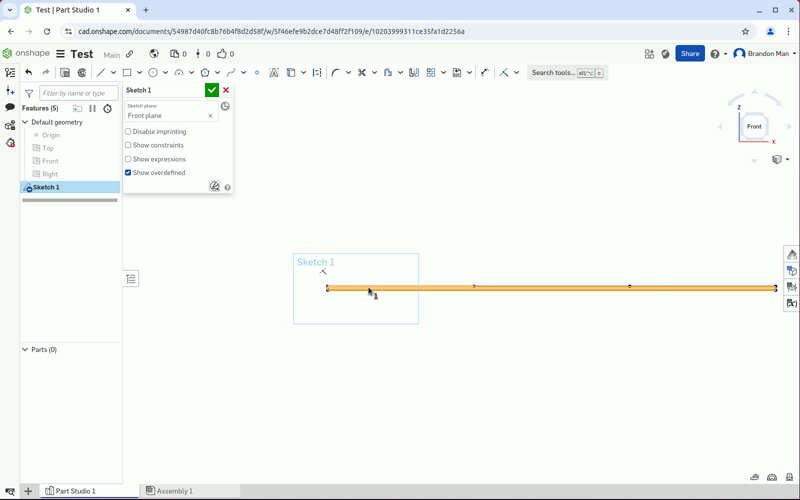
scroll(-6)
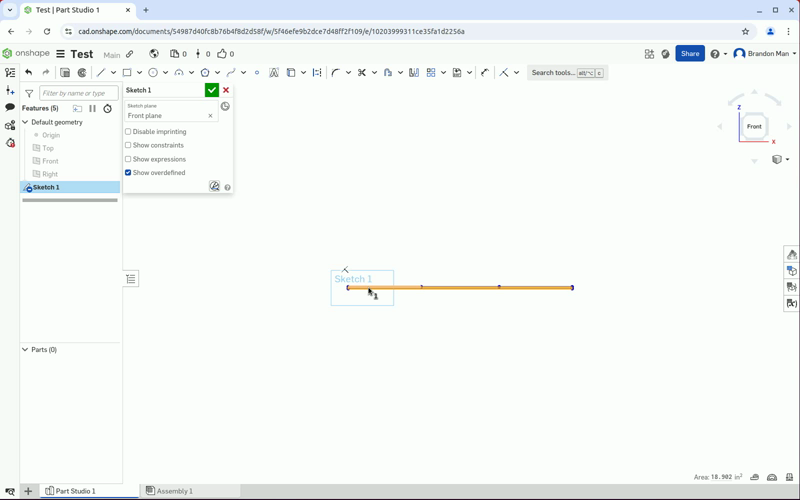
mouse_move(73, 352)
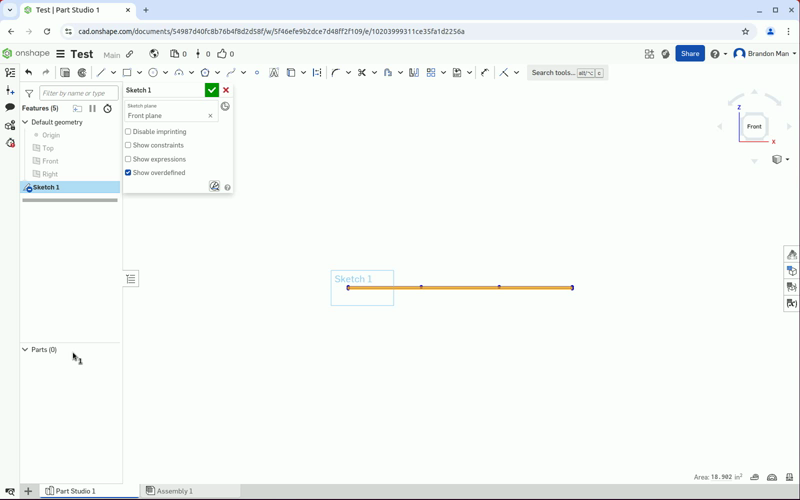
key(shift+y)
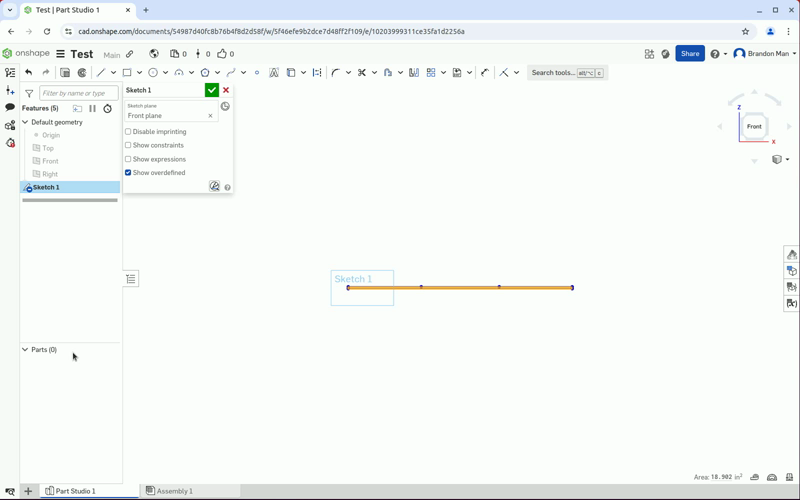
key(shift+e)
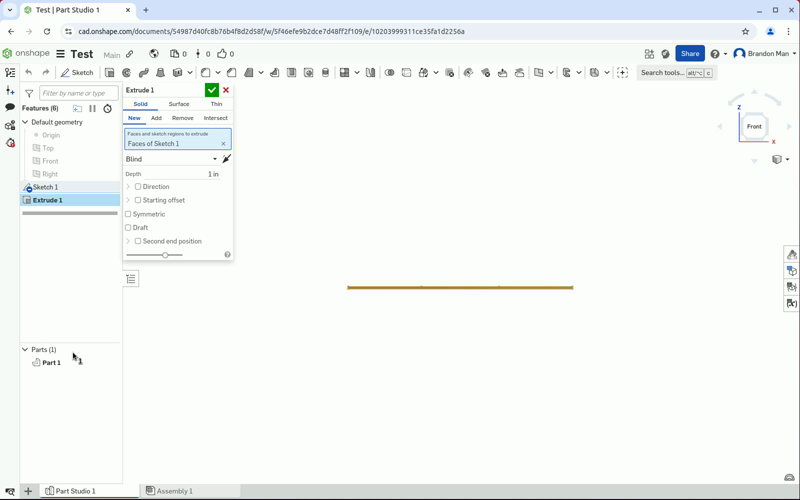
mouse_move(143, 106)
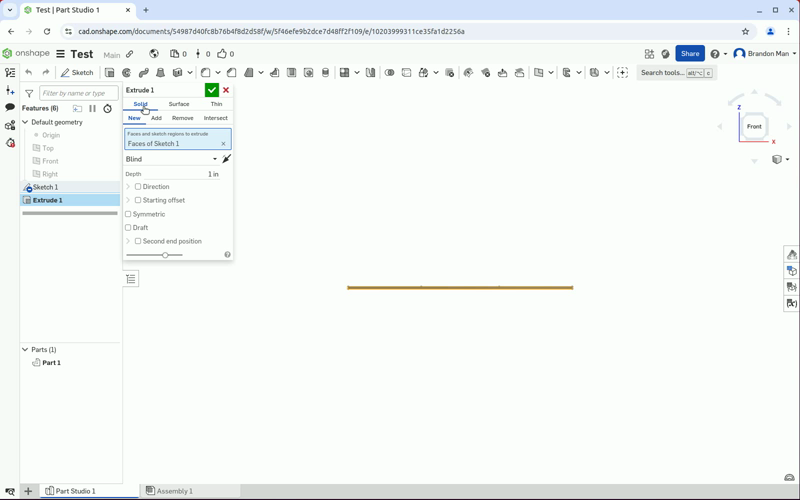
click(143, 106)
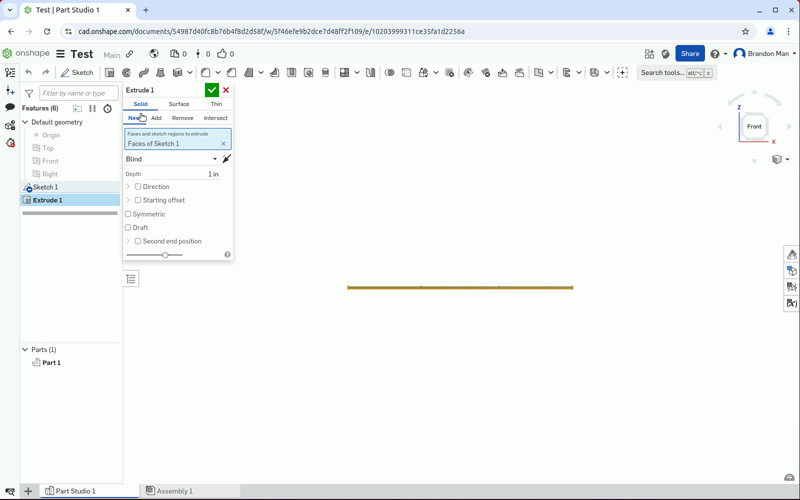
mouse_move(137, 120)
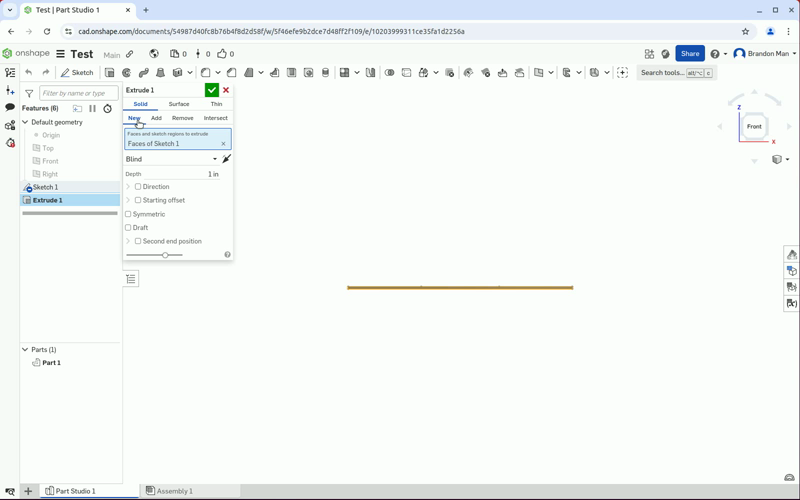
click(137, 120)
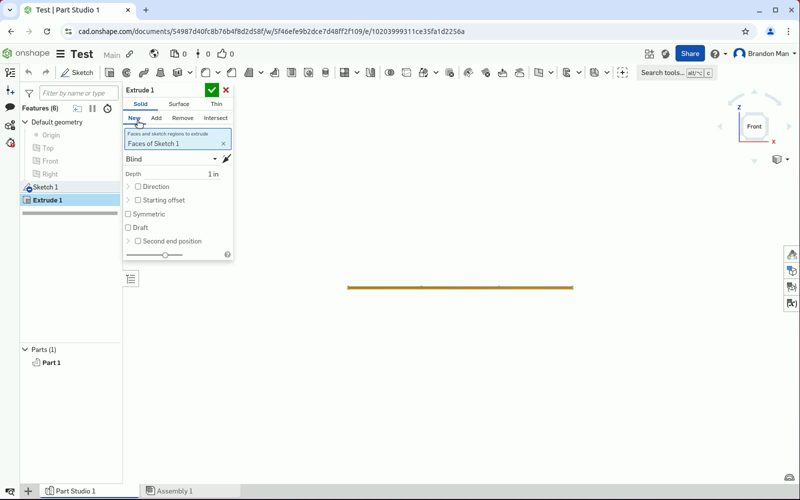
key(tab, 4)
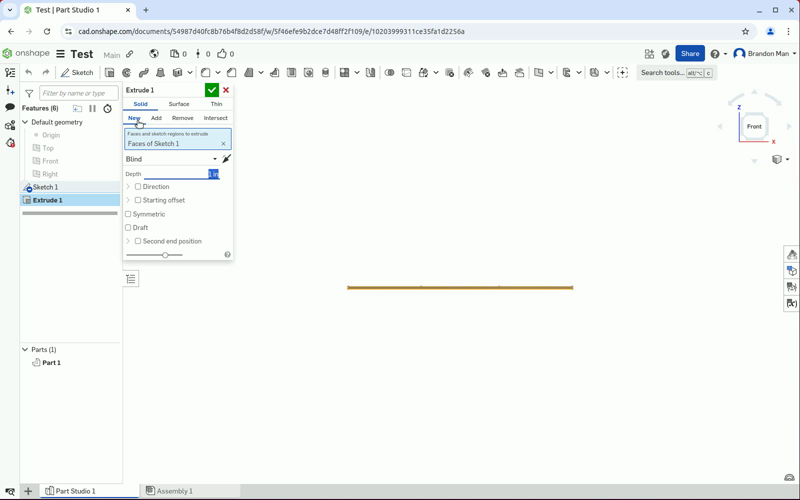
text(0.722)
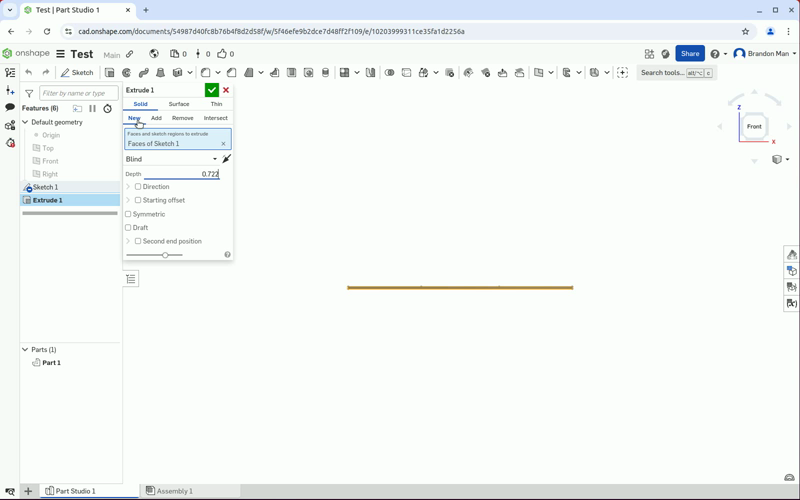
key(enter)
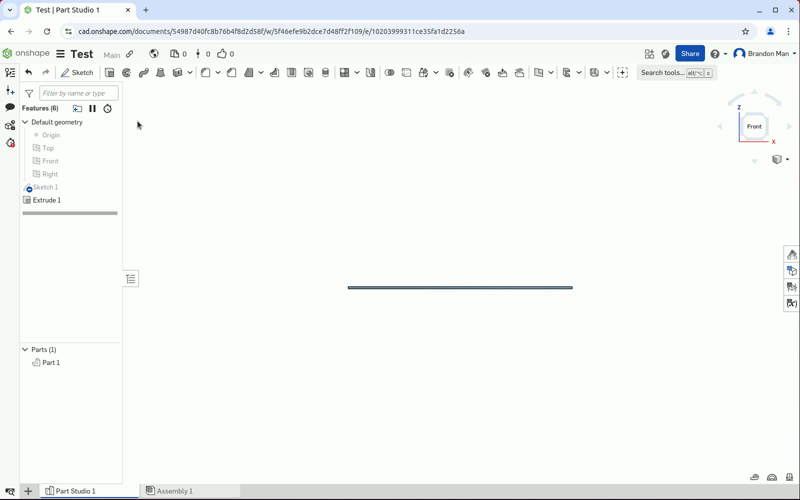
key(shift+h)
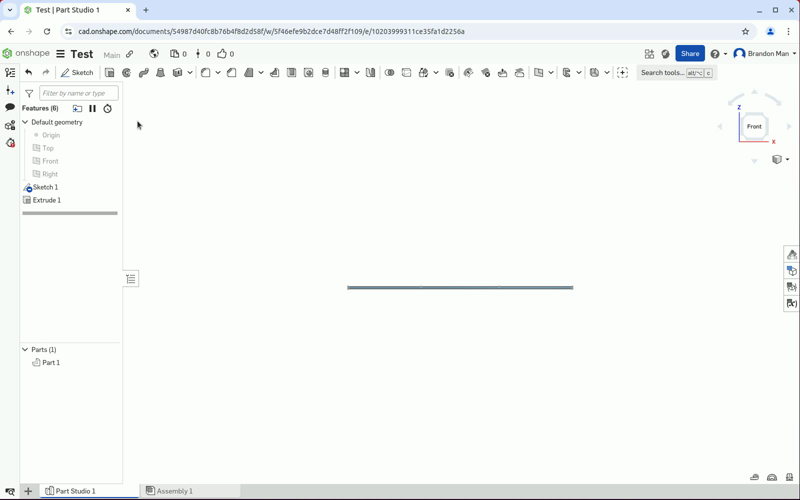
key(shift+h)
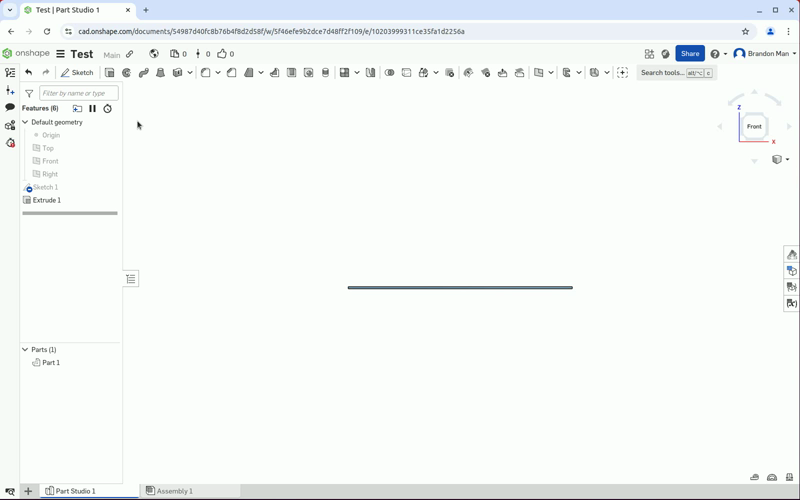
mouse_move(73, 189)
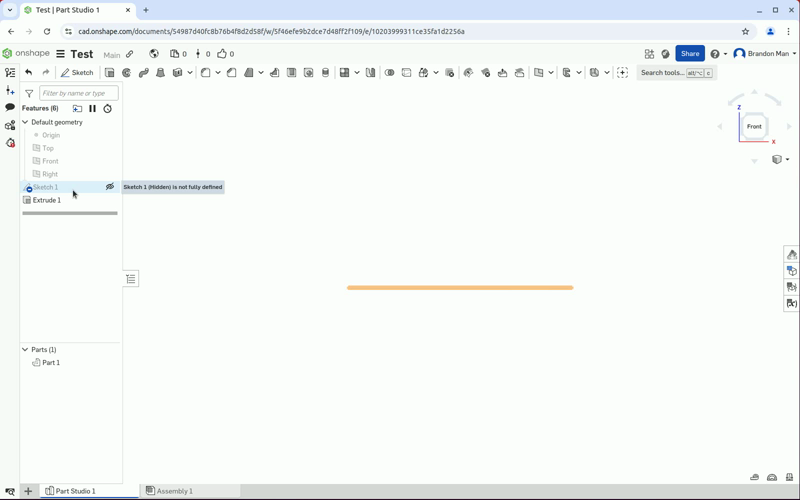
click(73, 189)
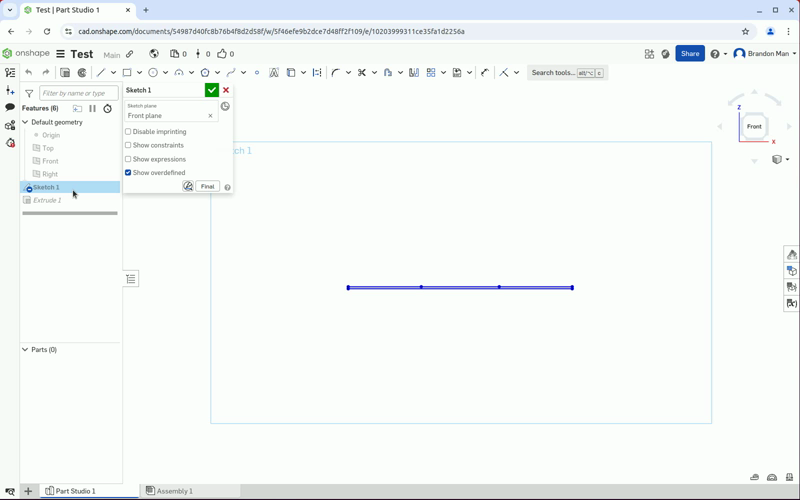
mouse_move(229, 92)
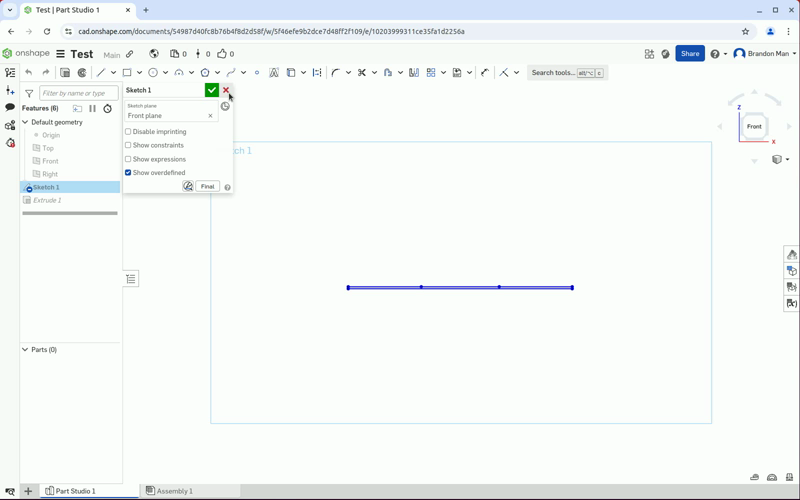
click(229, 92)
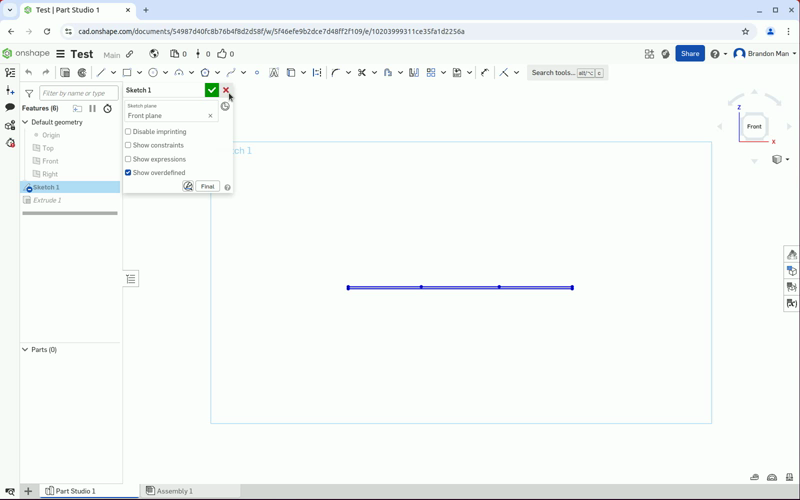
key(shift+s)
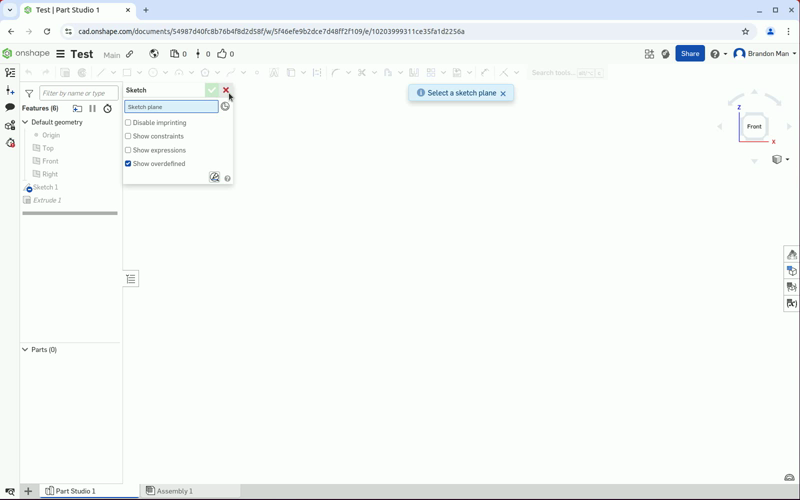
mouse_move(73, 163)
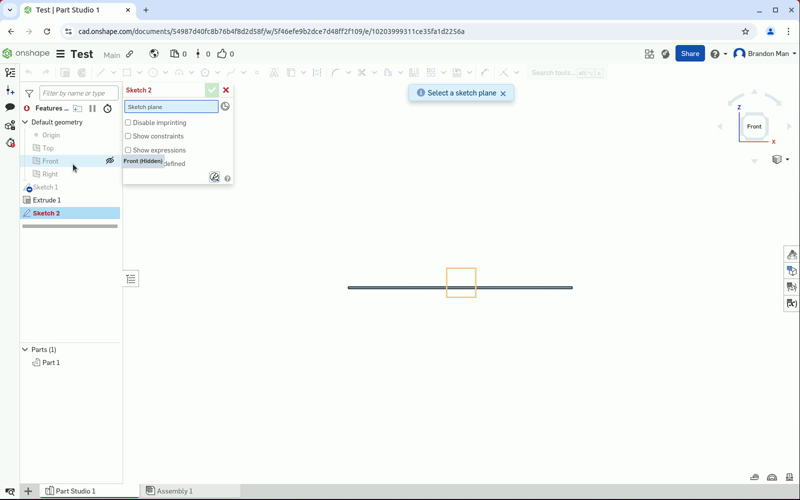
click(73, 163)
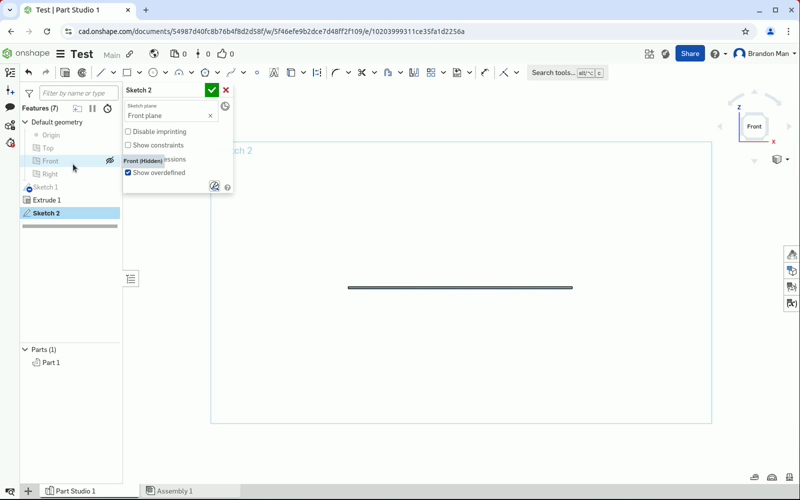
mouse_move(73, 352)
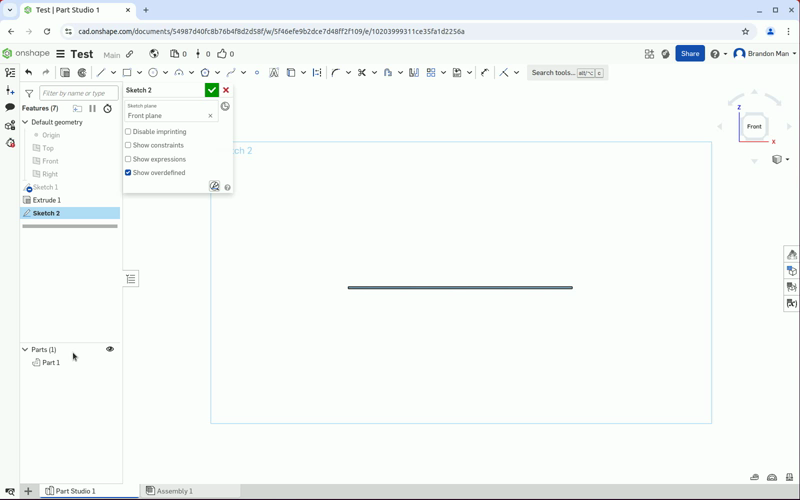
key(y)
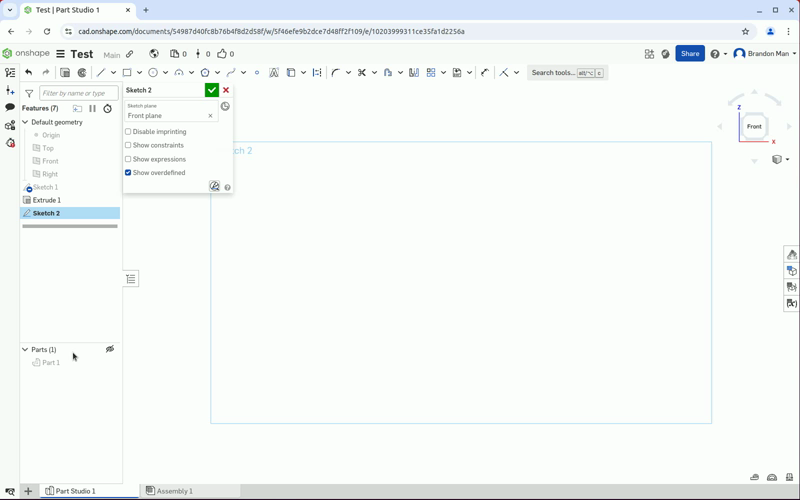
key(l)
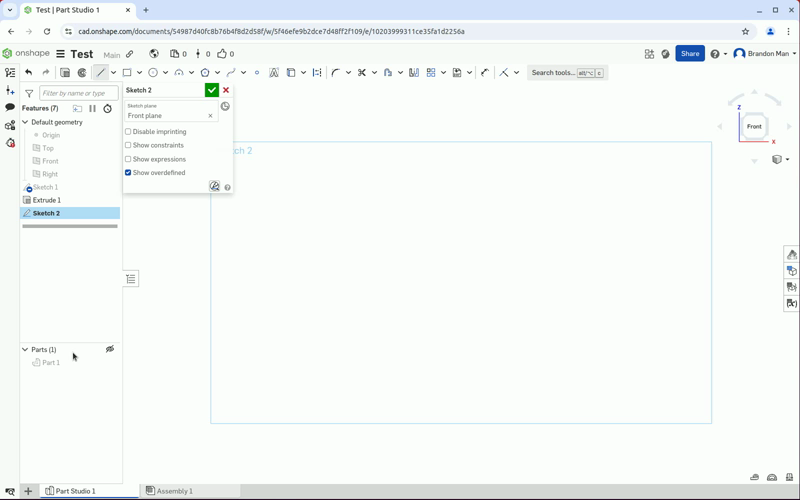
key_down(shift)
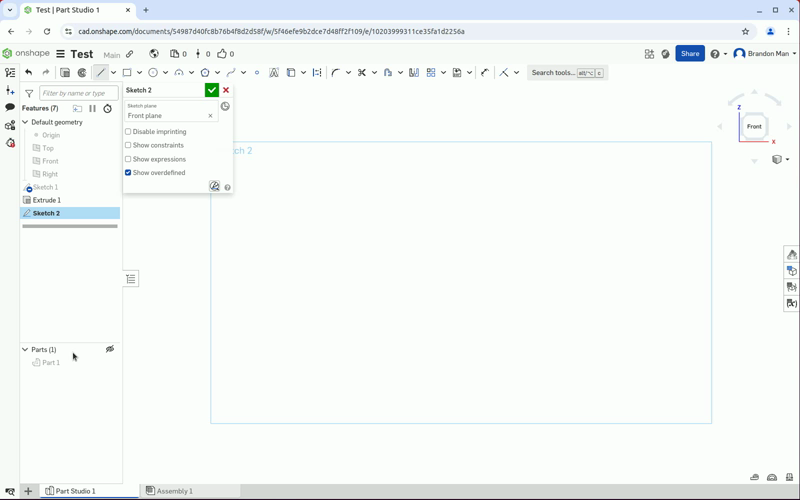
mouse_move(348, 279)
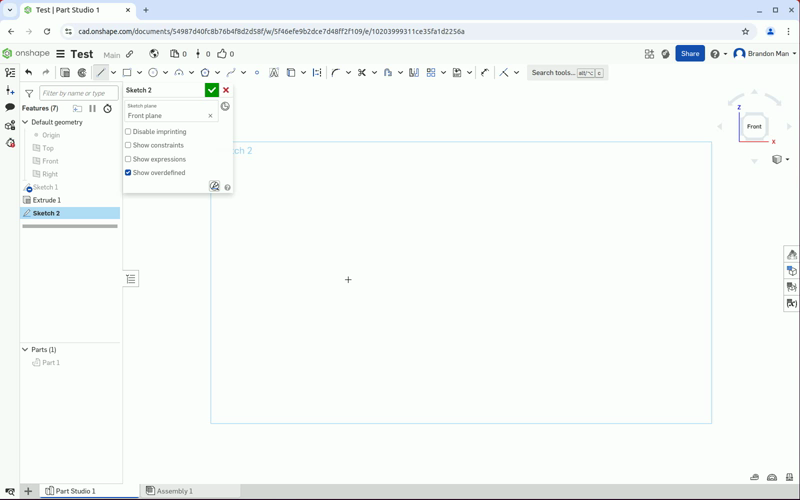
click(348, 279)
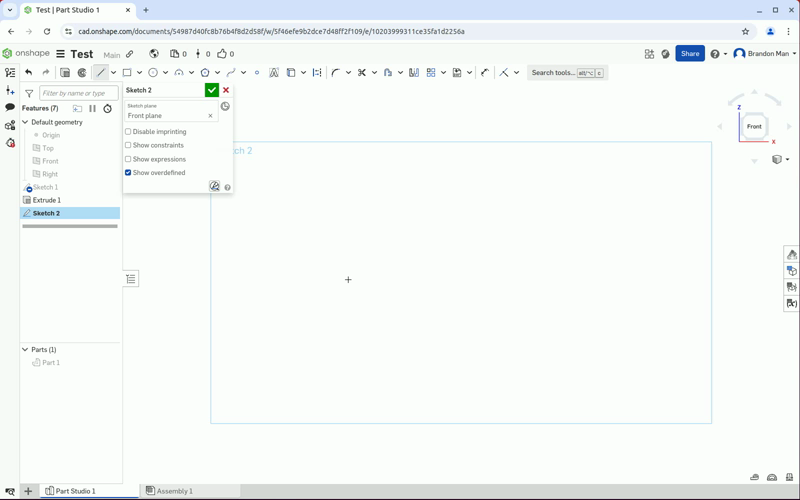
key_up(shift)
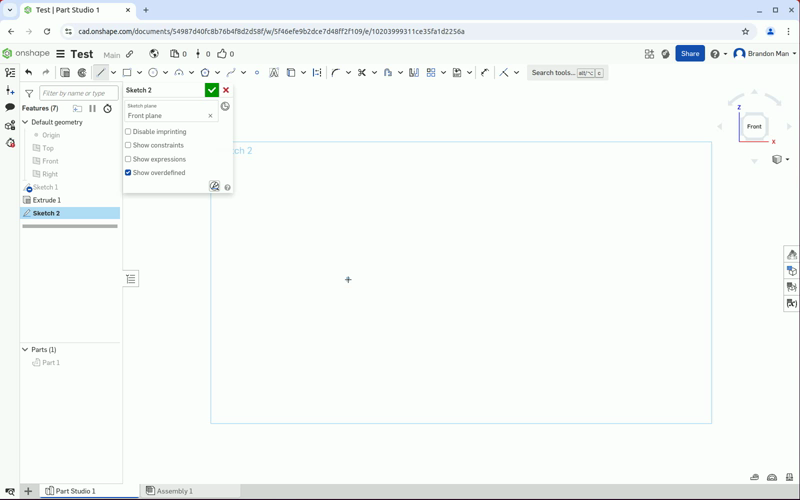
key_down(shift)
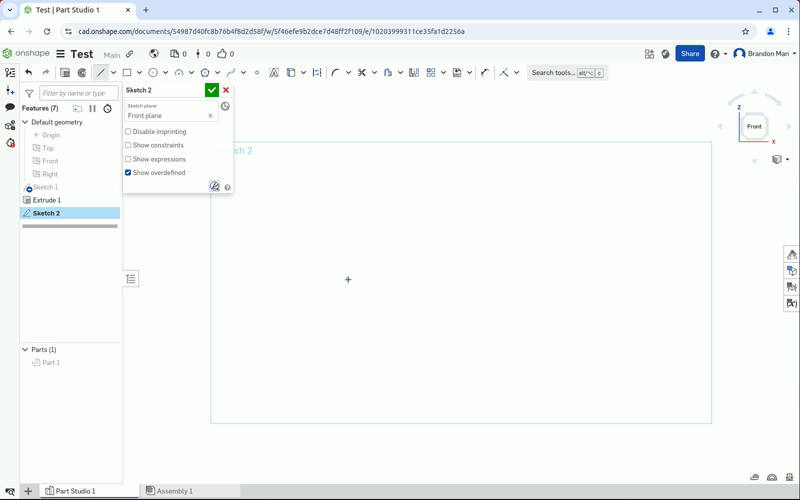
mouse_move(421, 279)
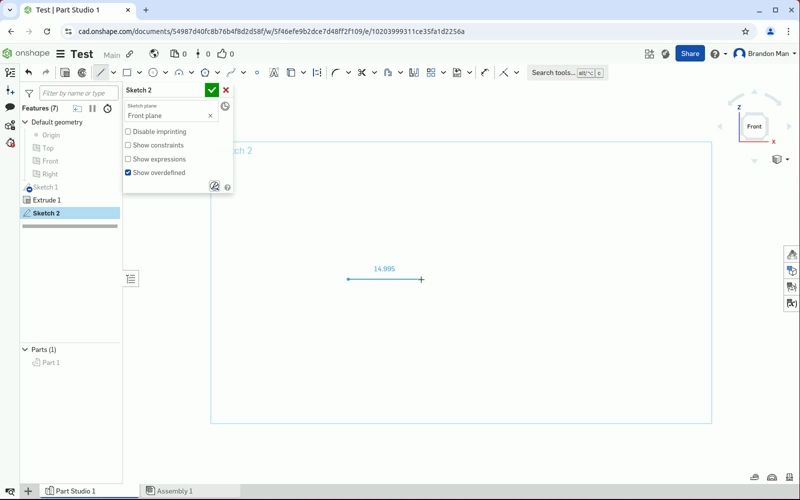
click(421, 279)
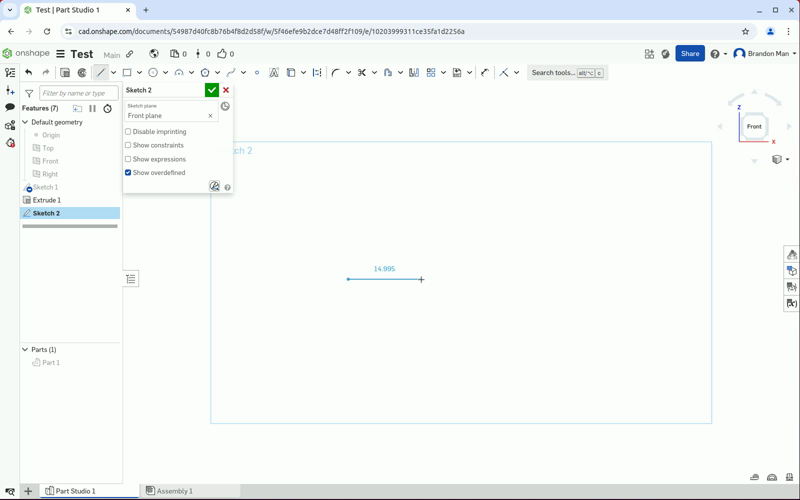
key_up(shift)
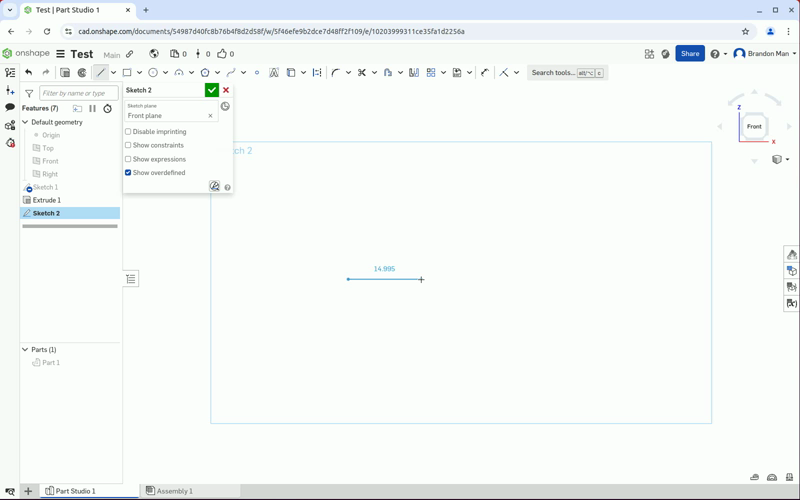
key_down(shift)
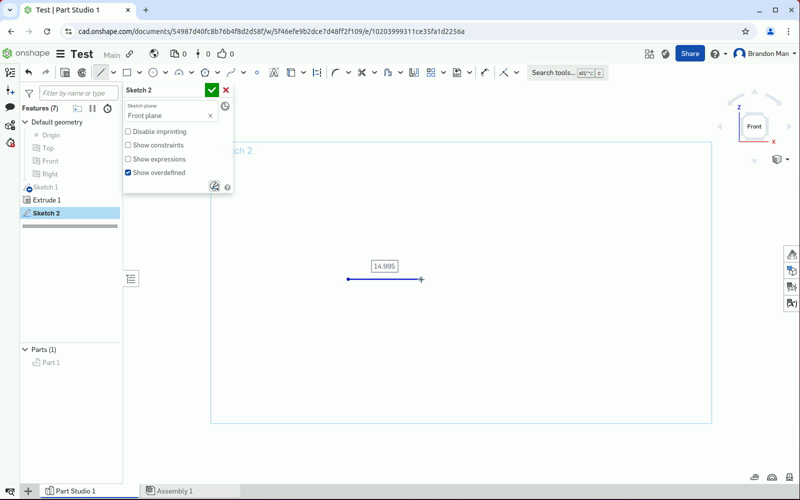
mouse_move(499, 279)
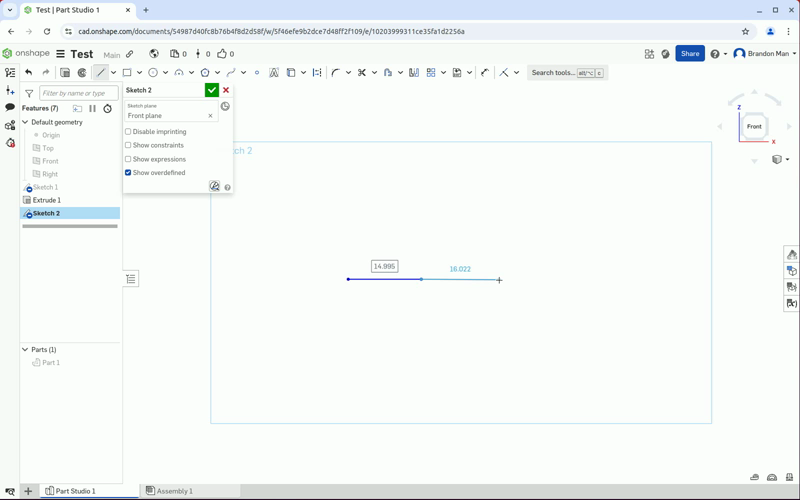
click(499, 279)
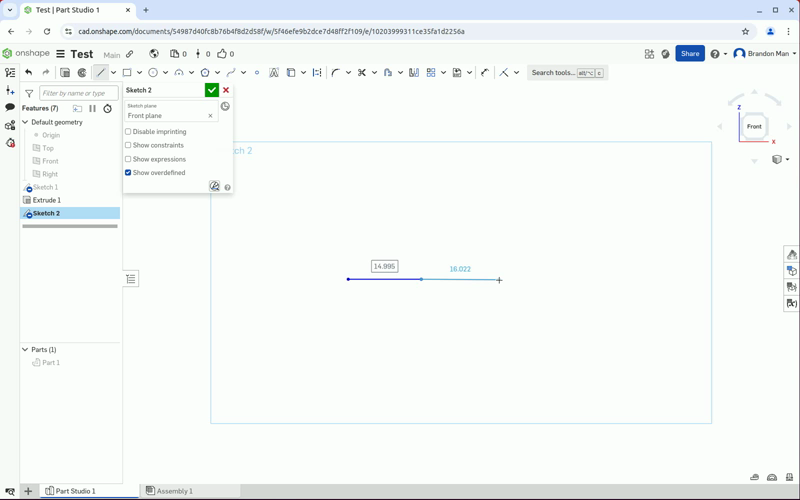
key_up(shift)
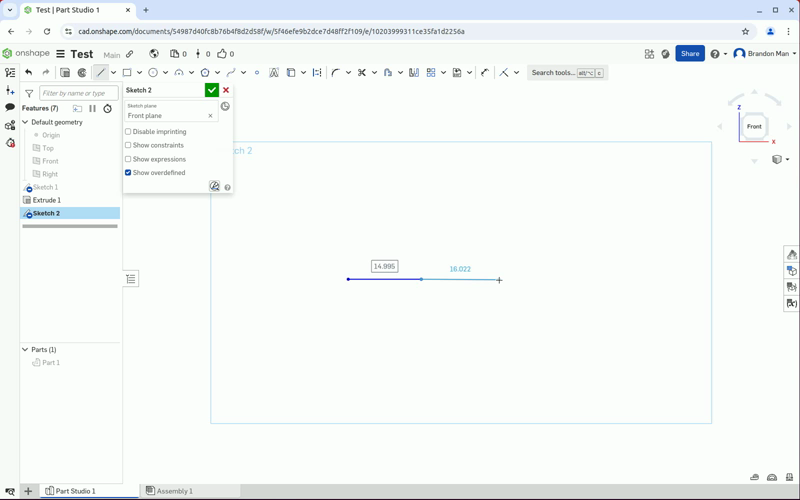
key_down(shift)
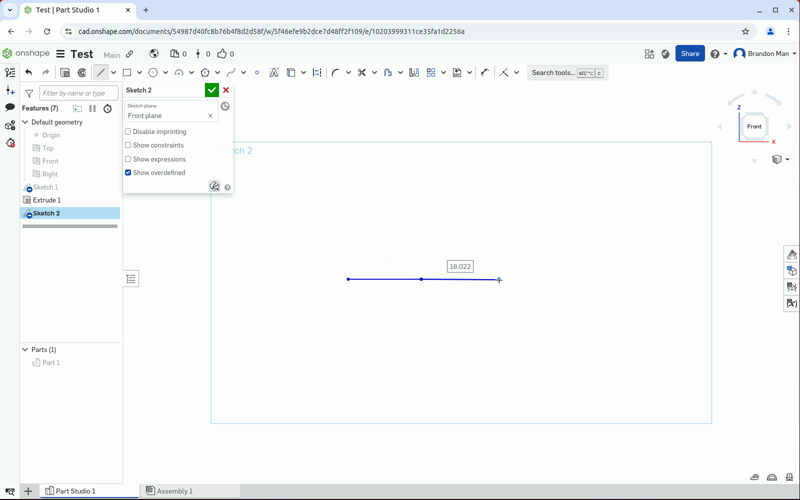
mouse_move(572, 279)
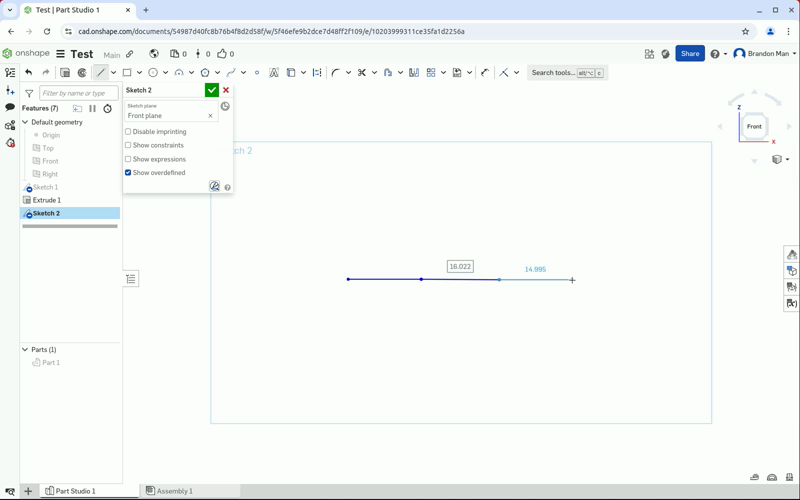
click(572, 279)
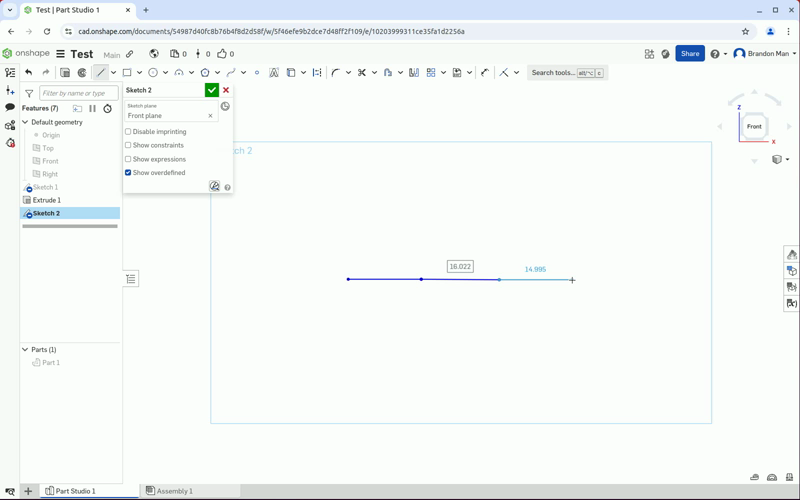
key_up(shift)
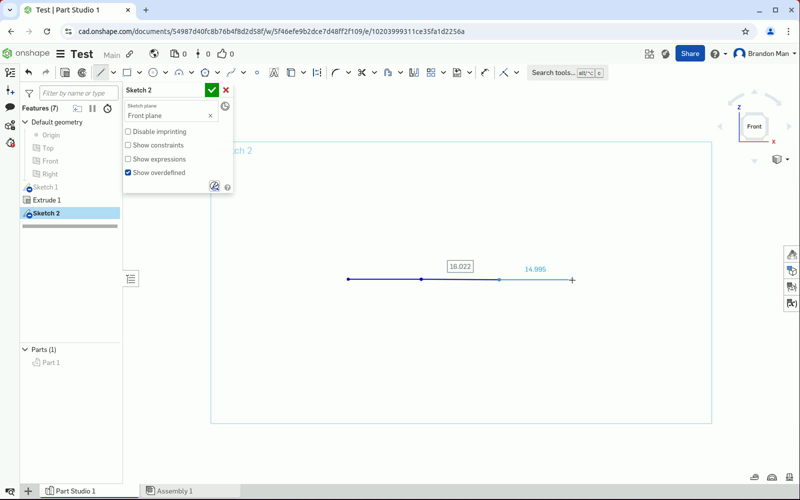
key_down(shift)
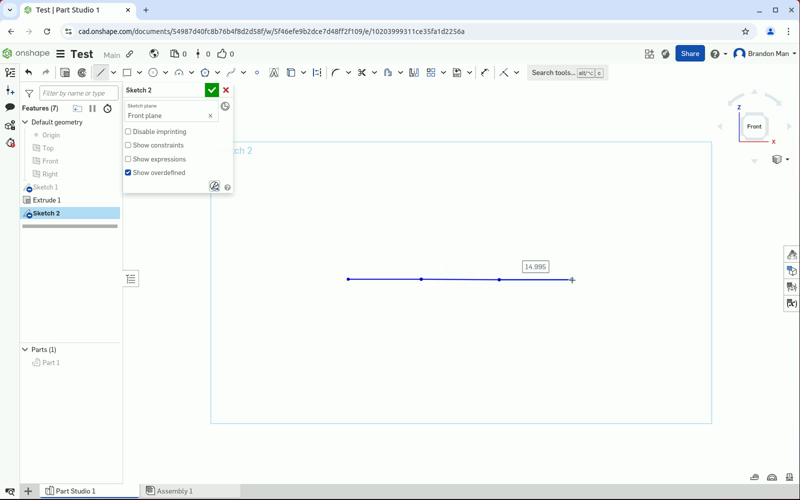
mouse_move(589, 279)
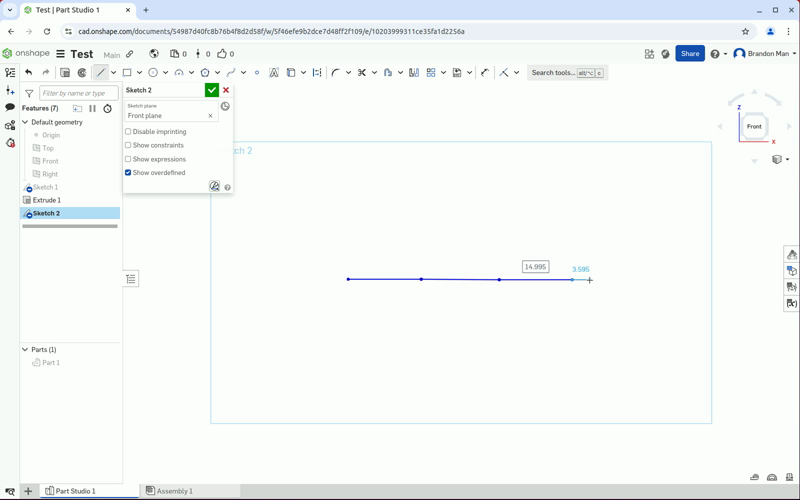
mouse_move(572, 277)
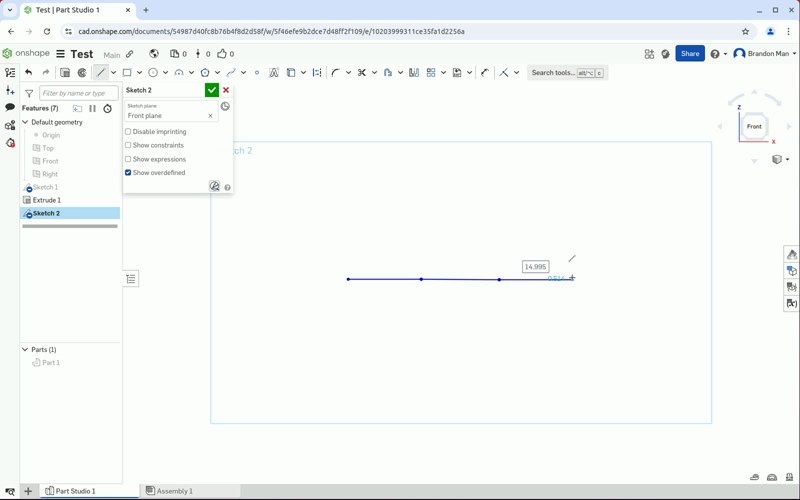
scroll(6)
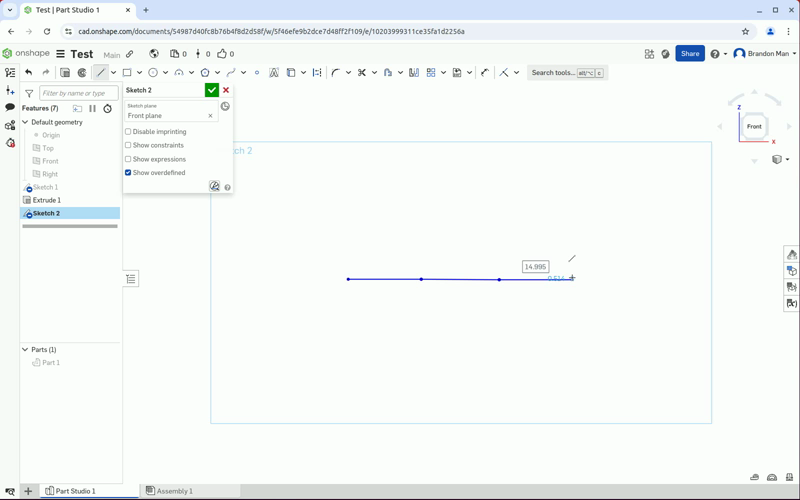
scroll(6)
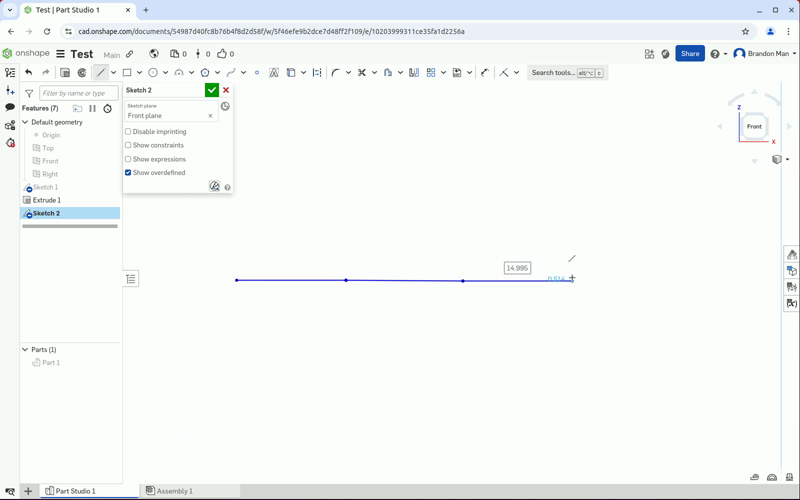
scroll(6)
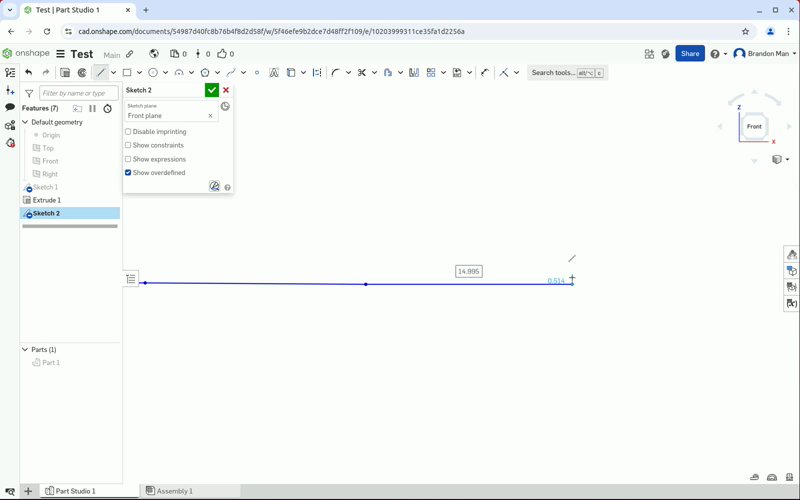
scroll(6)
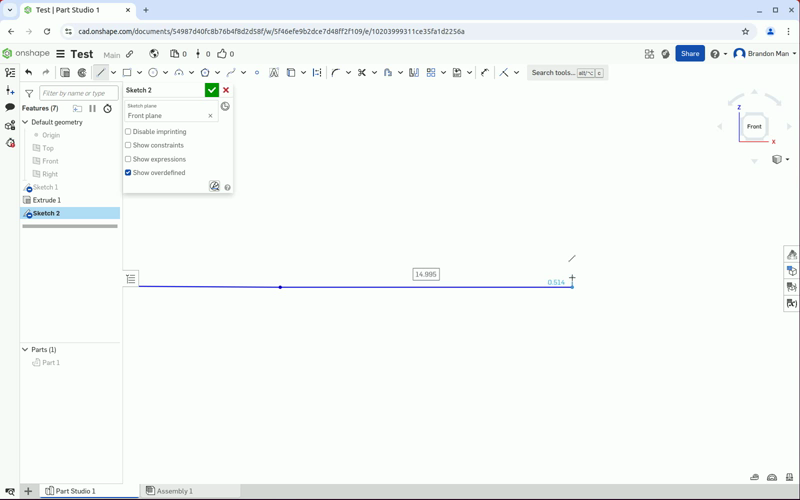
scroll(6)
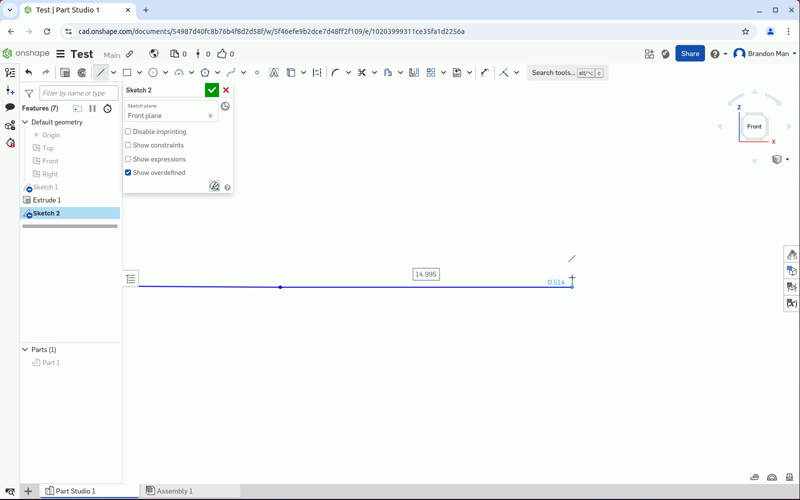
scroll(6)
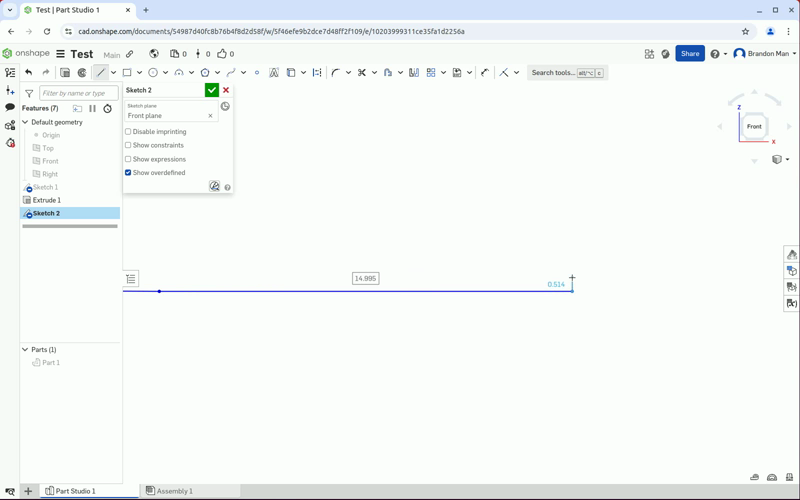
scroll(6)
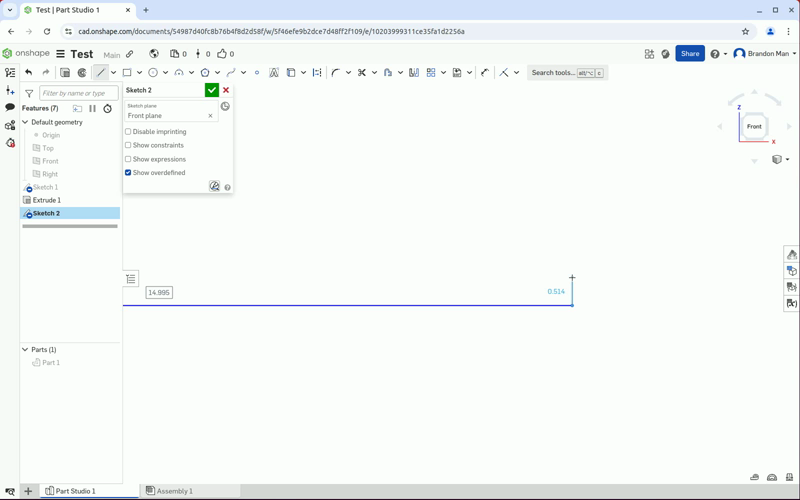
click(572, 277)
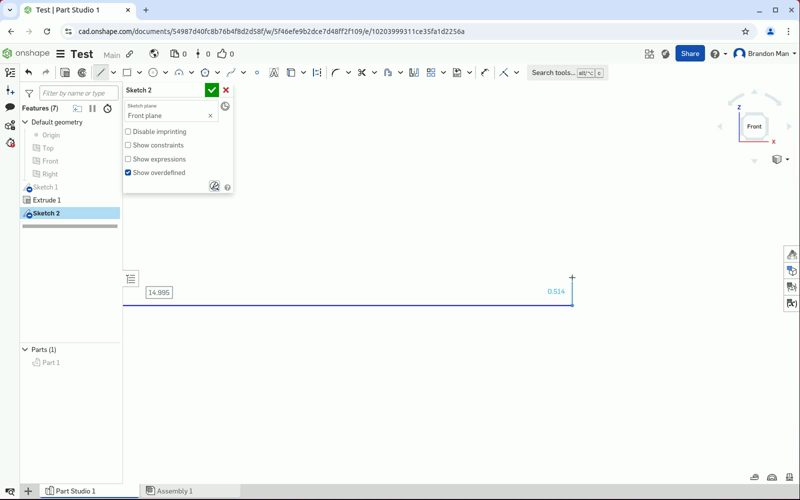
scroll(-6)
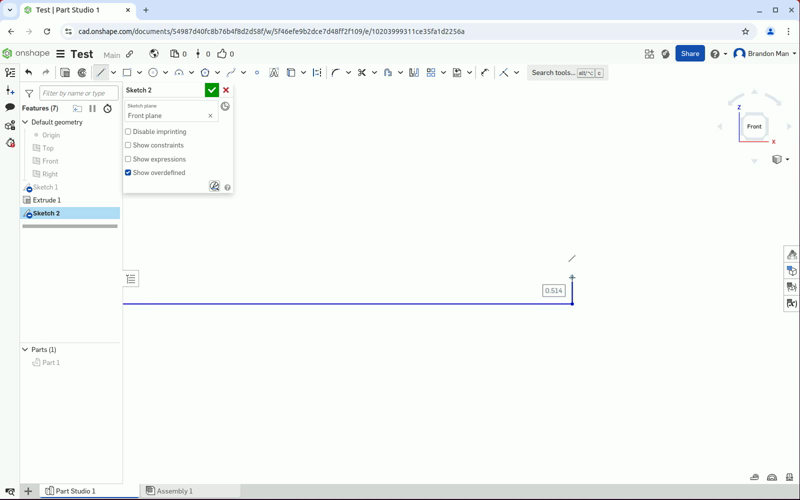
scroll(-6)
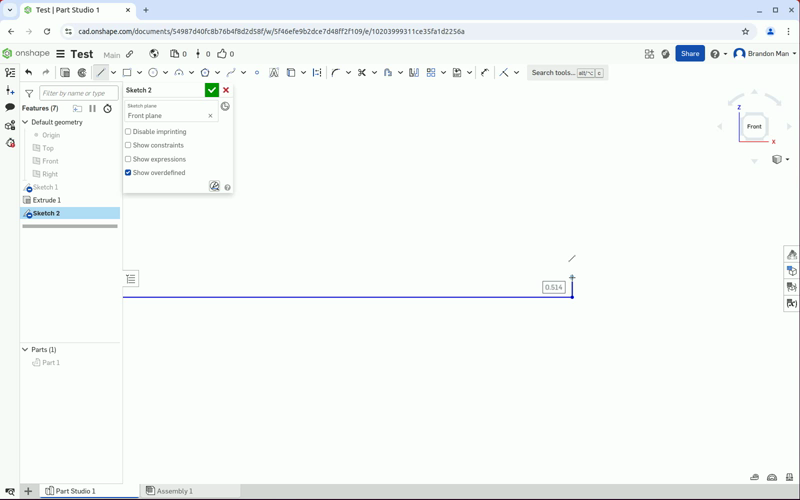
scroll(-6)
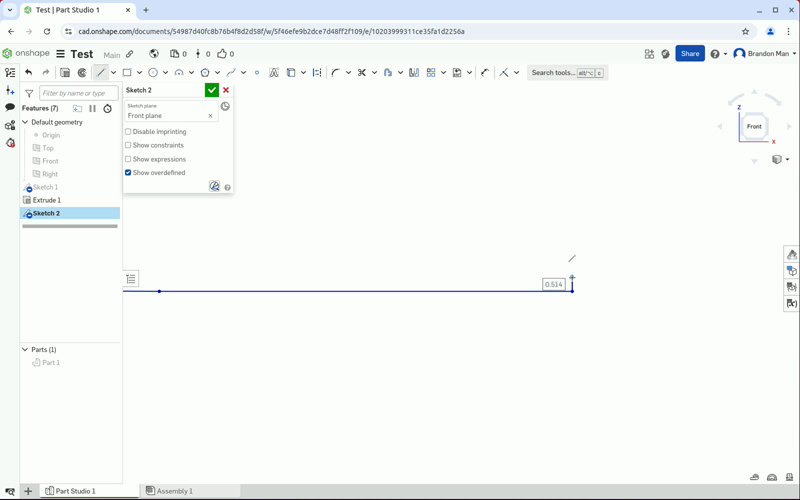
scroll(-6)
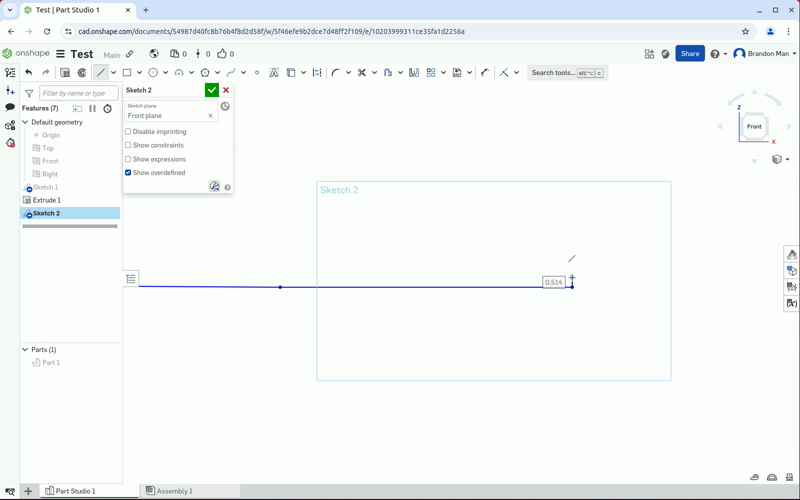
scroll(-6)
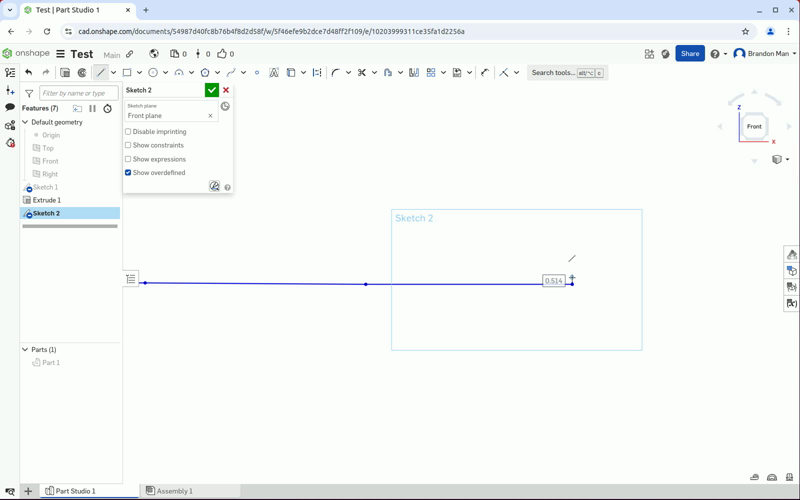
scroll(-6)
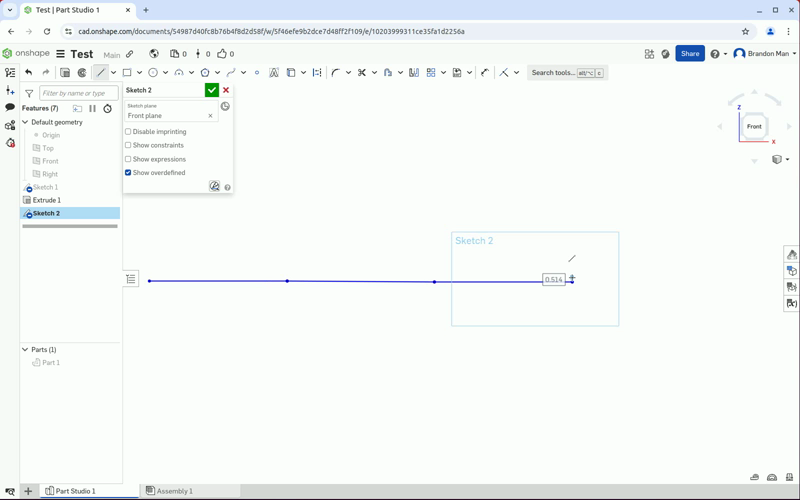
scroll(-6)
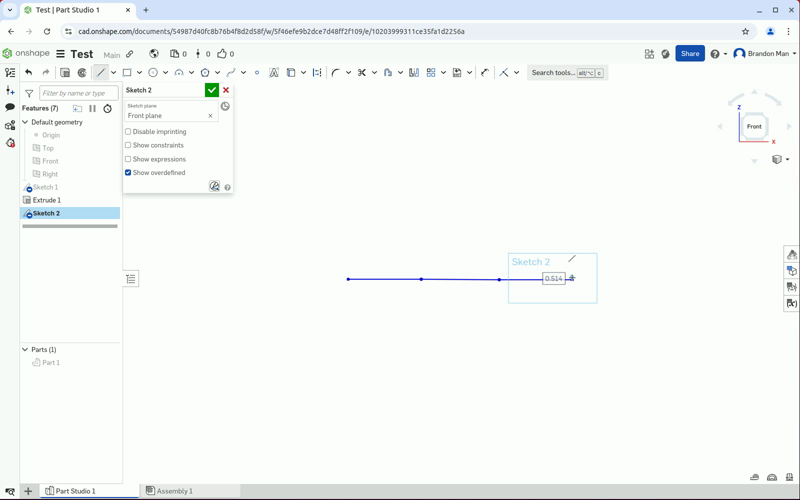
key_up(shift)
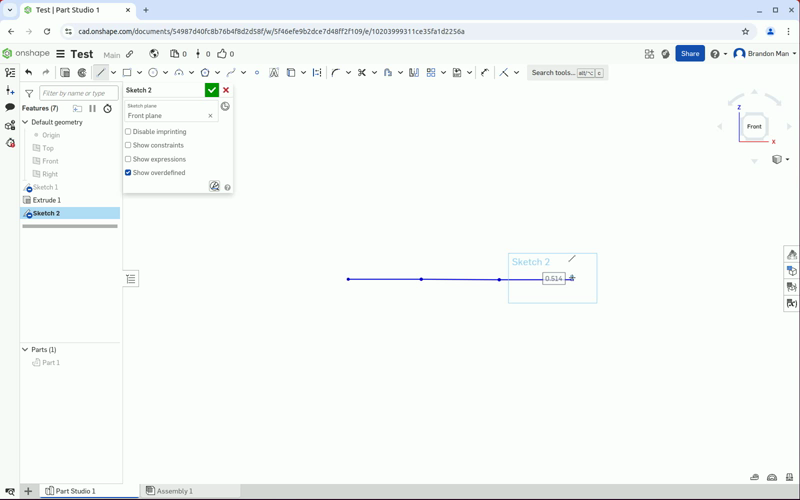
key_down(shift)
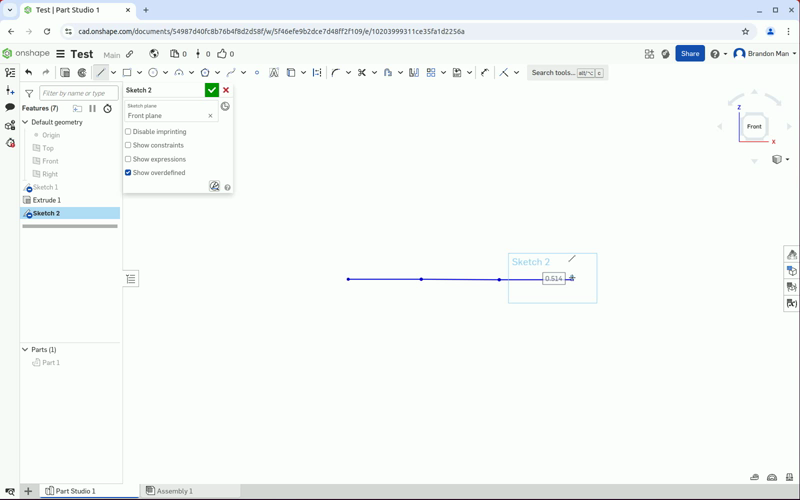
mouse_move(348, 277)
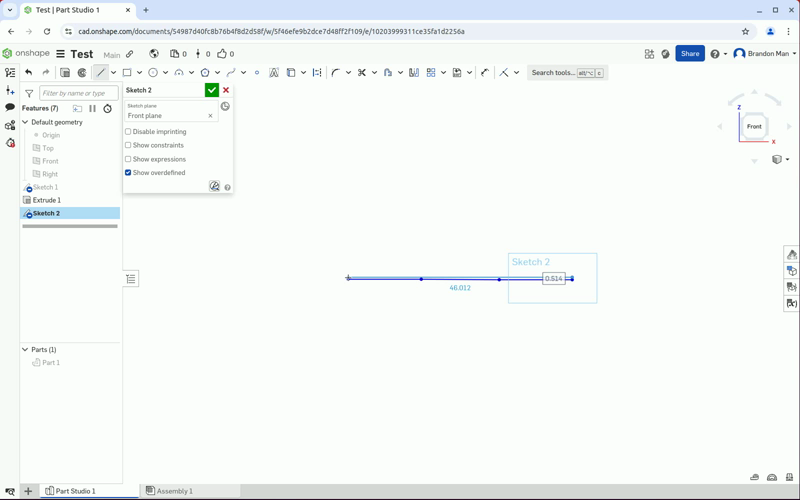
scroll(6)
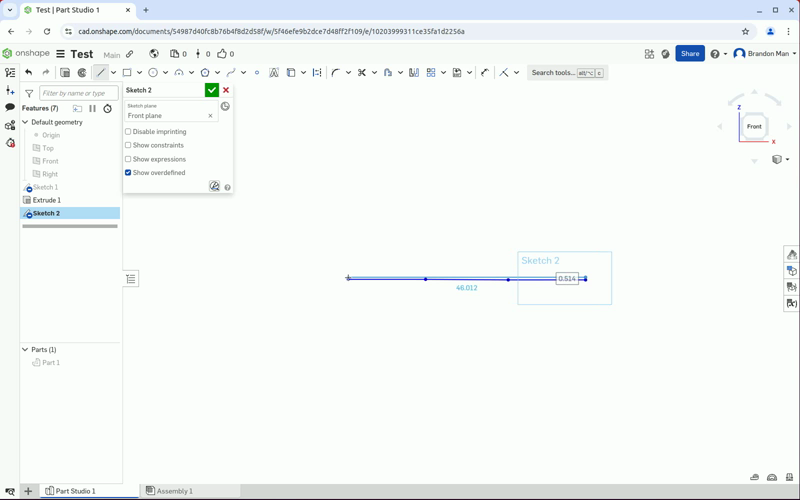
scroll(6)
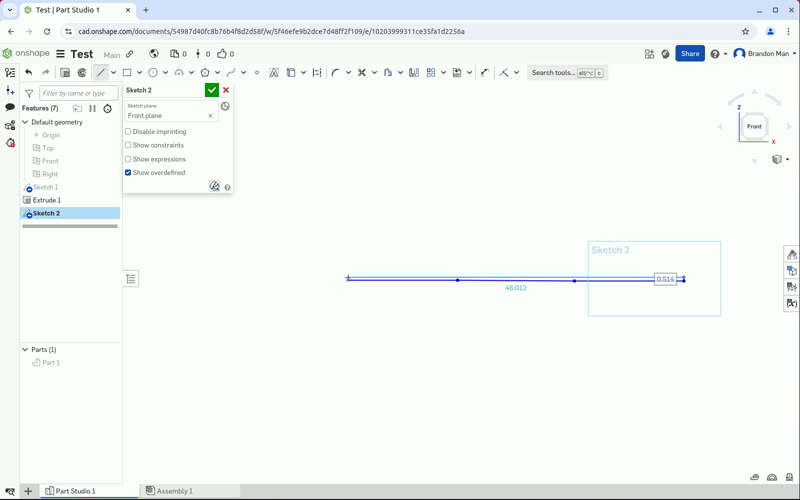
scroll(6)
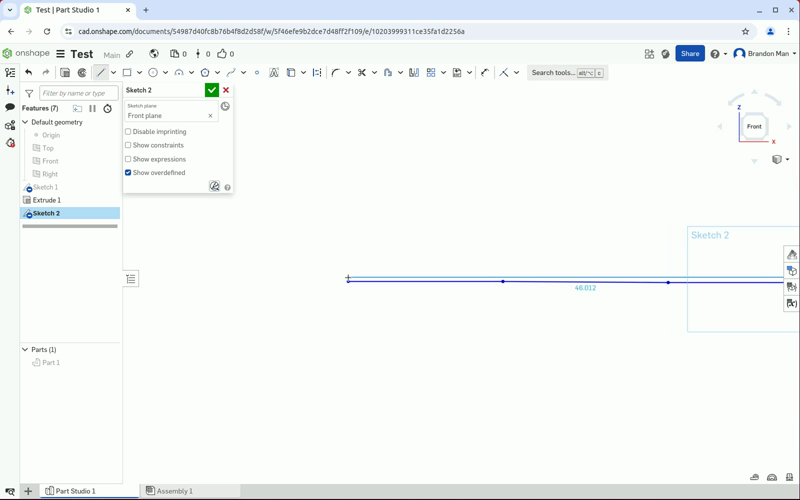
scroll(6)
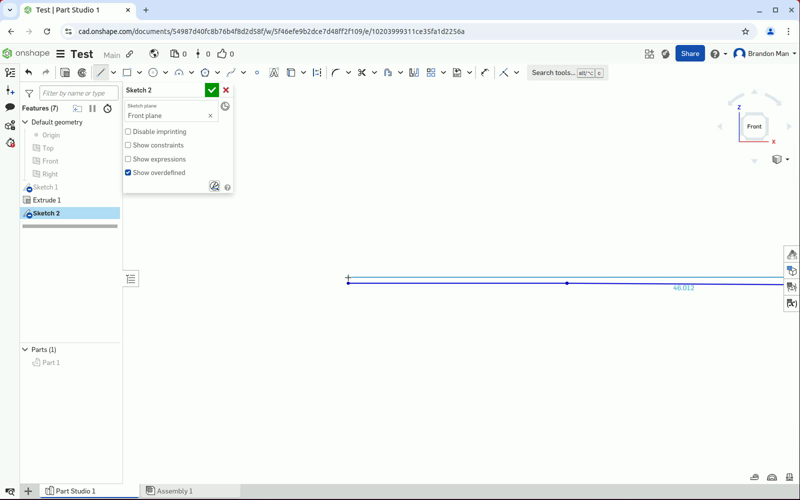
scroll(6)
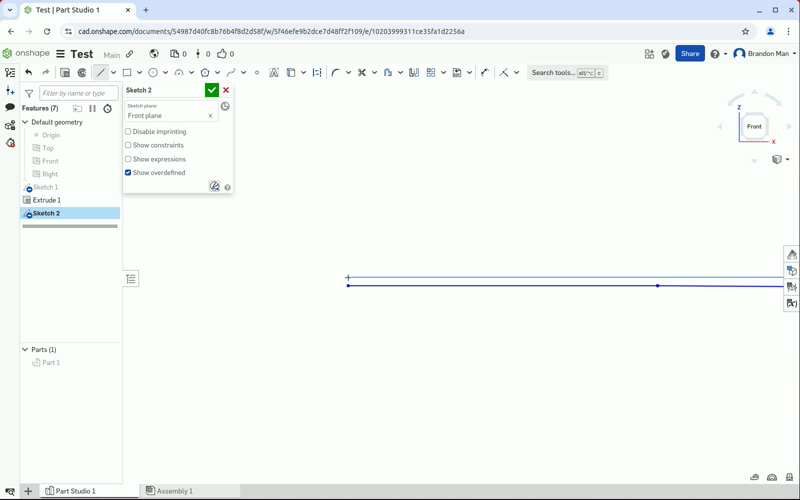
scroll(6)
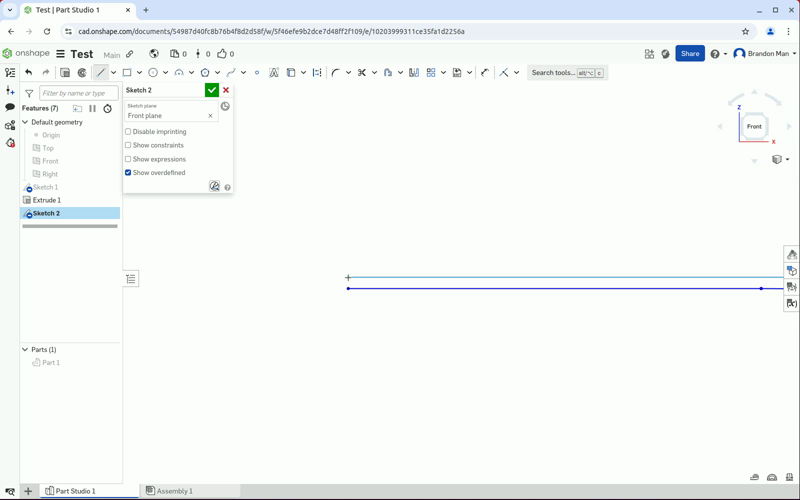
scroll(6)
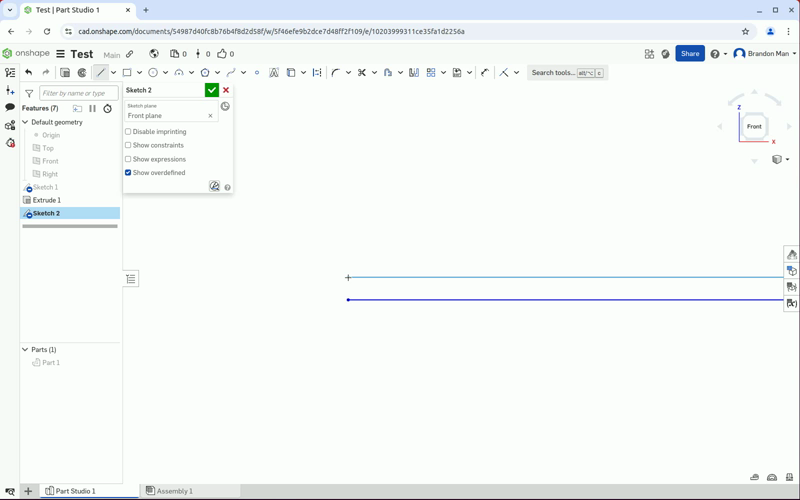
click(348, 277)
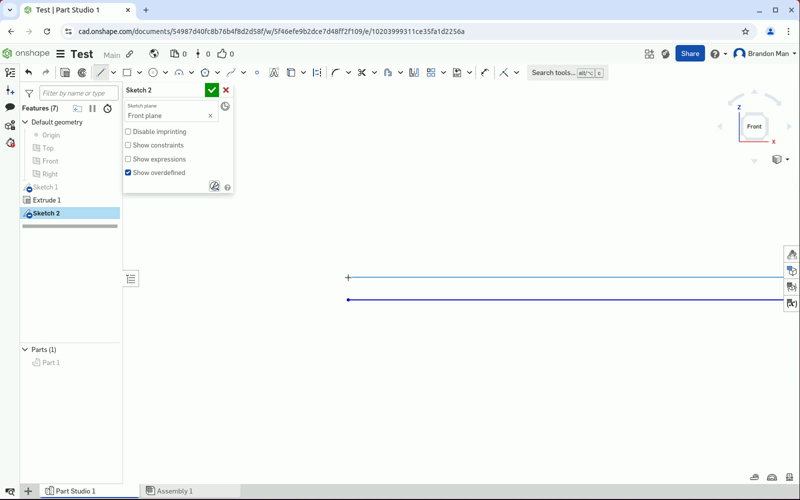
scroll(-6)
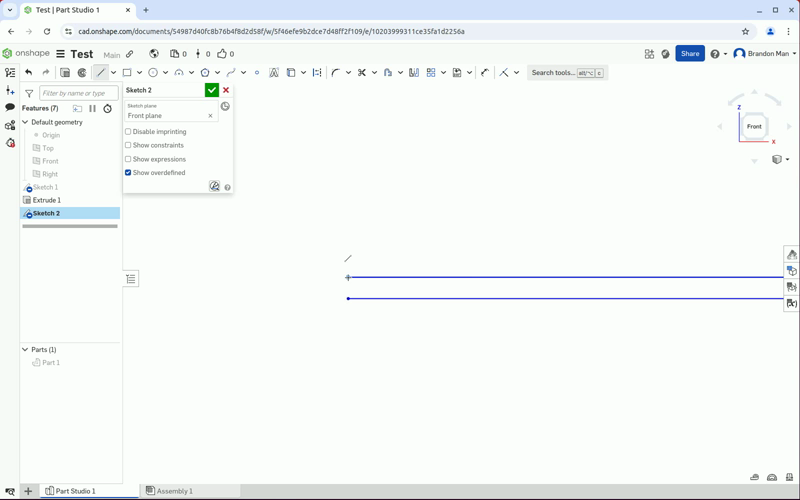
scroll(-6)
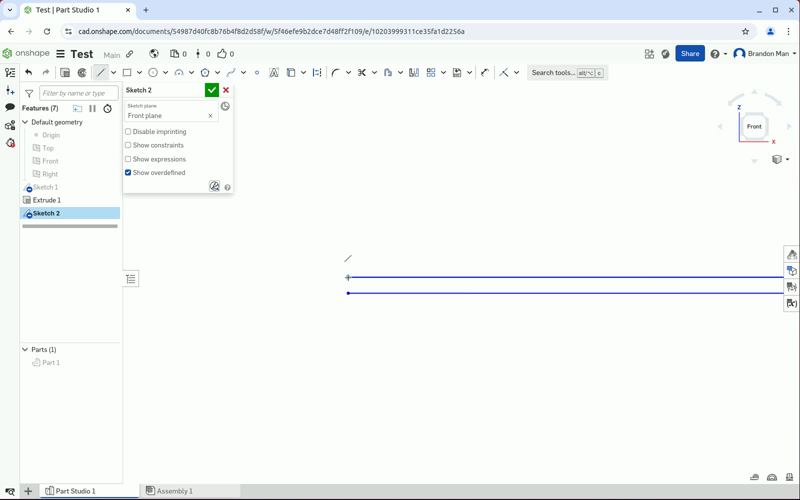
scroll(-6)
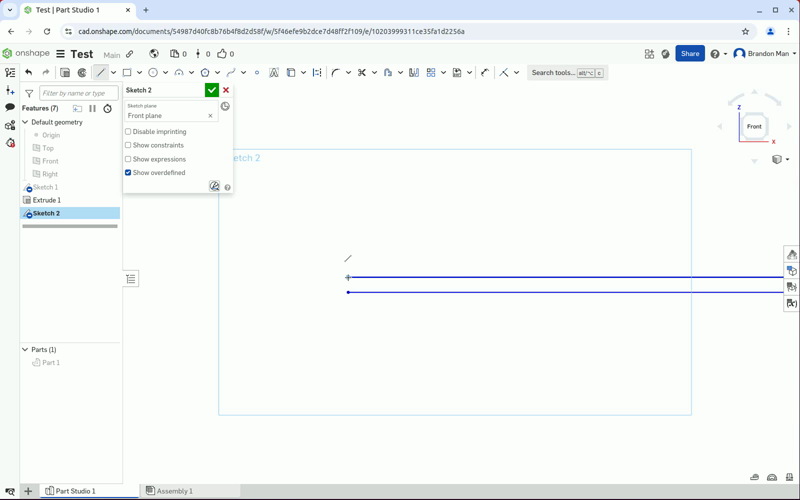
scroll(-6)
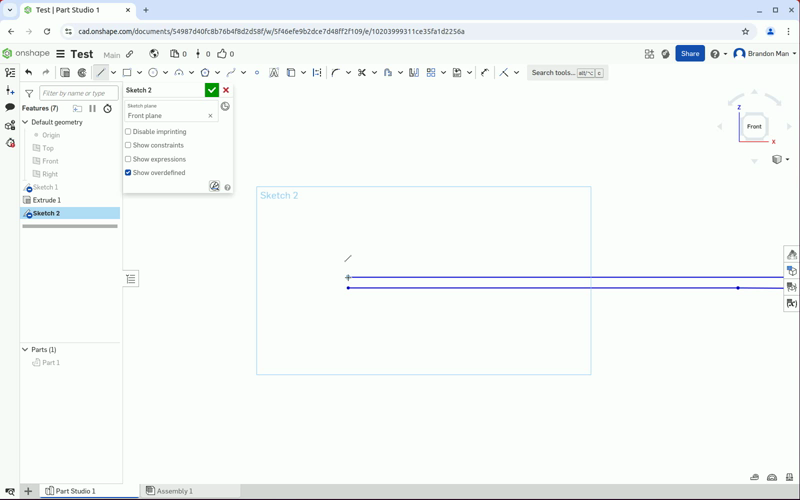
scroll(-6)
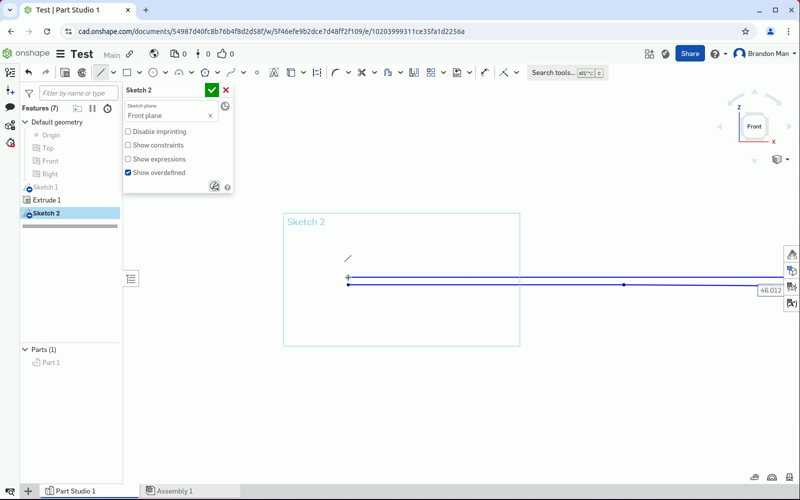
scroll(-6)
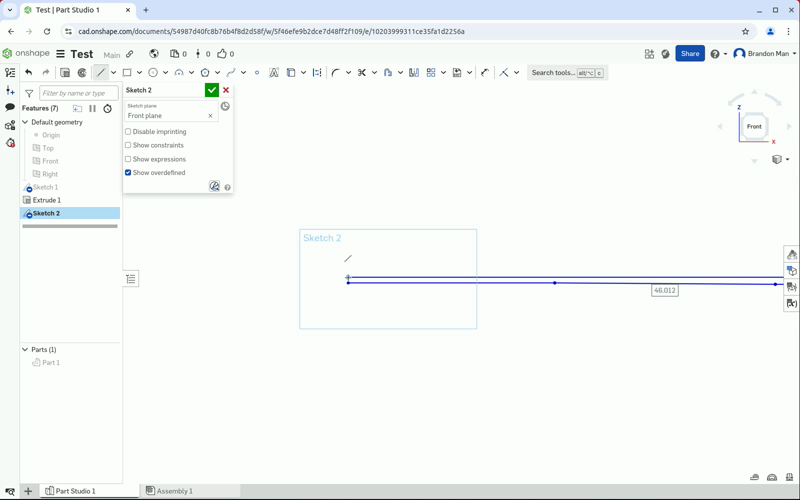
scroll(-6)
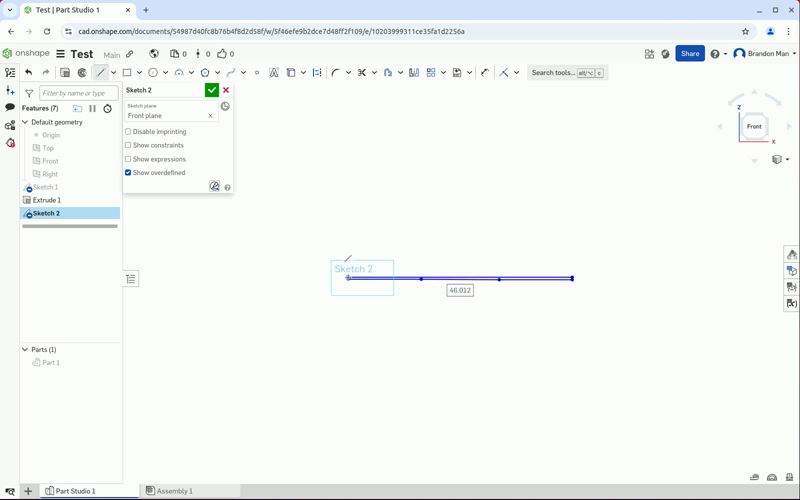
key_up(shift)
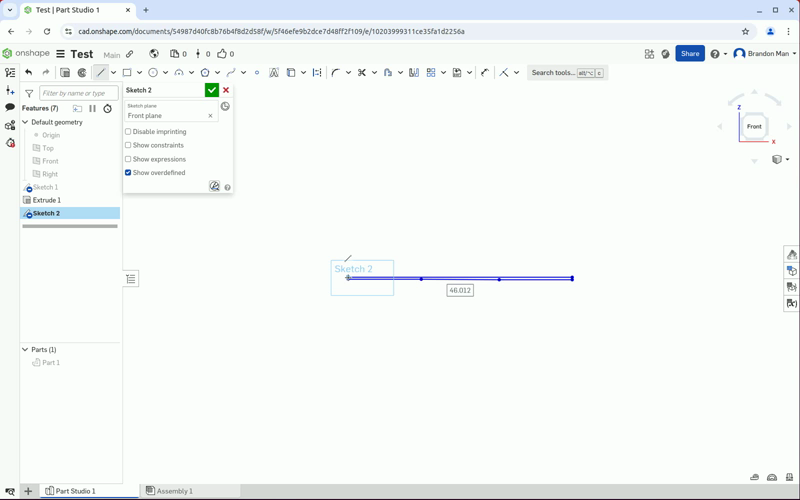
mouse_move(378, 277)
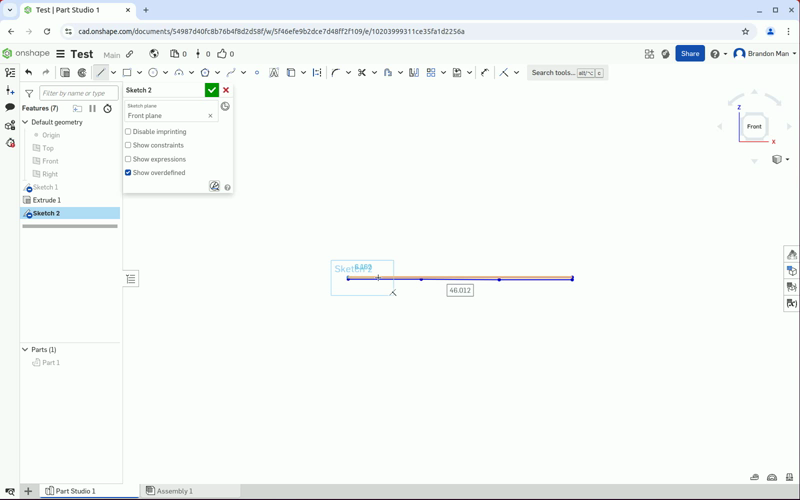
key_down(shift)
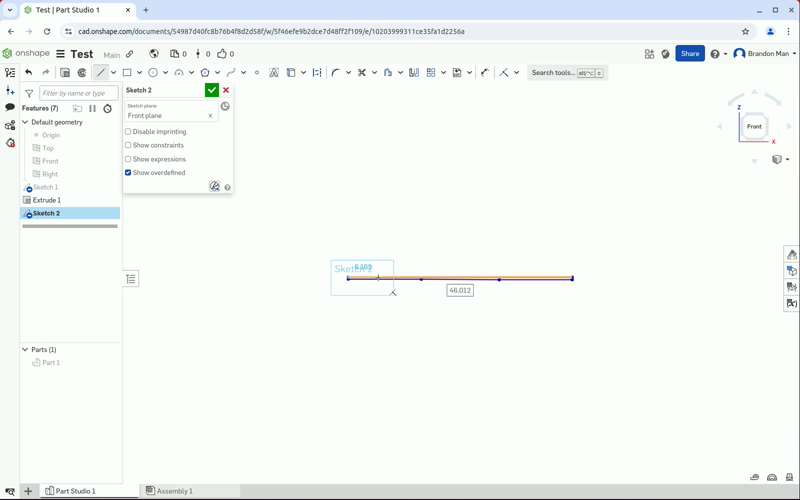
mouse_move(348, 279)
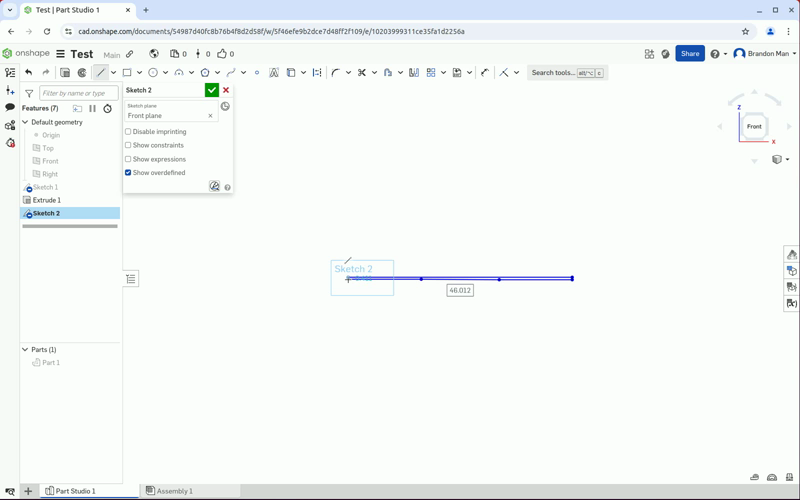
scroll(6)
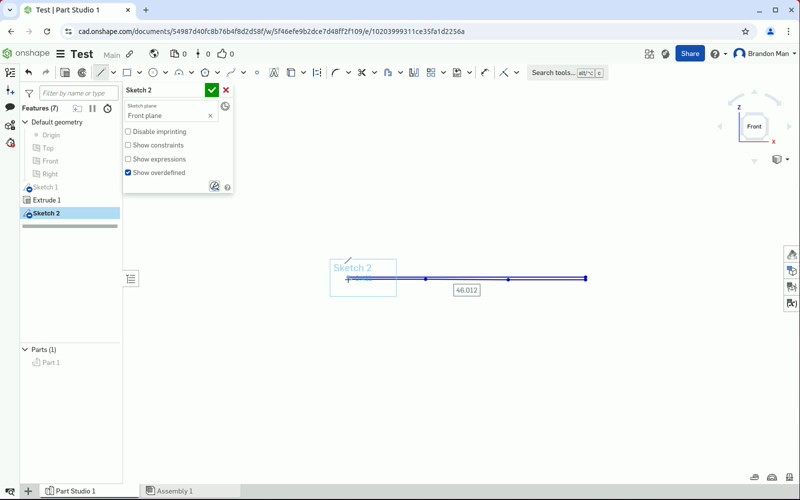
scroll(6)
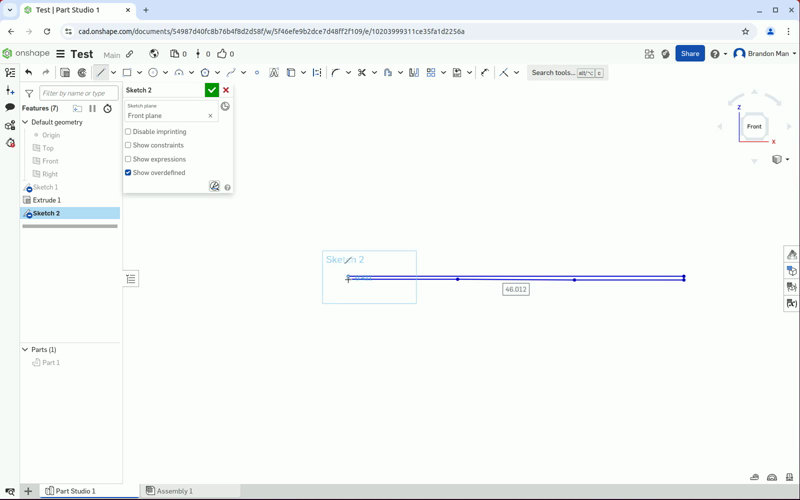
scroll(6)
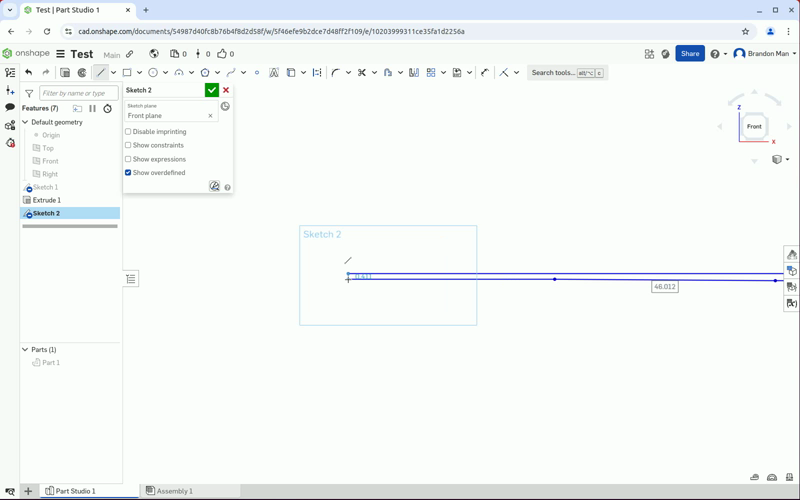
scroll(6)
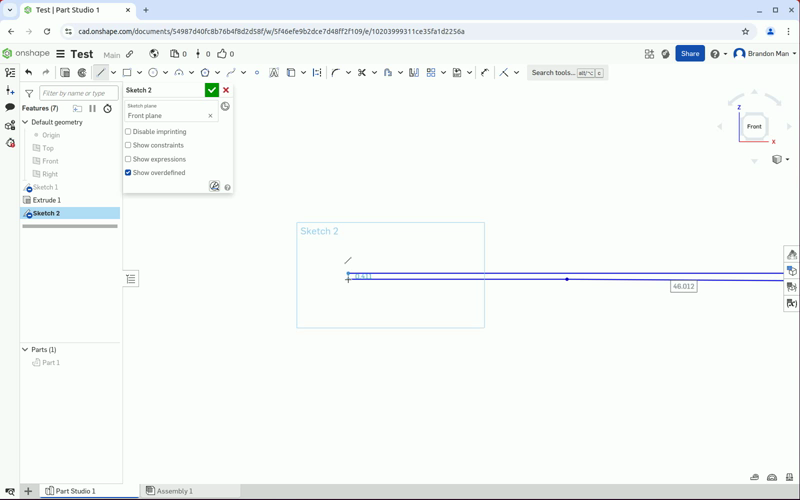
scroll(6)
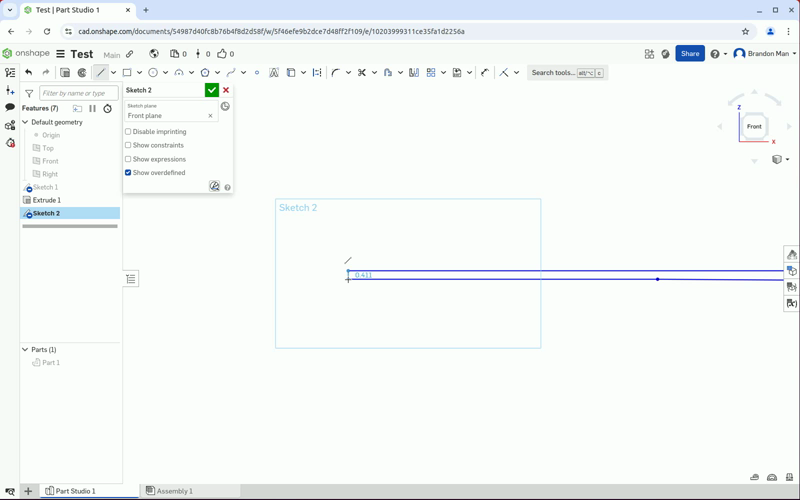
scroll(6)
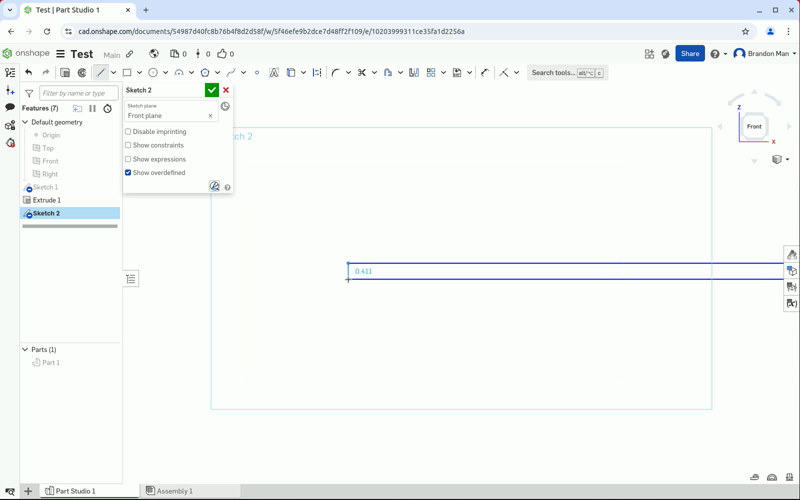
scroll(6)
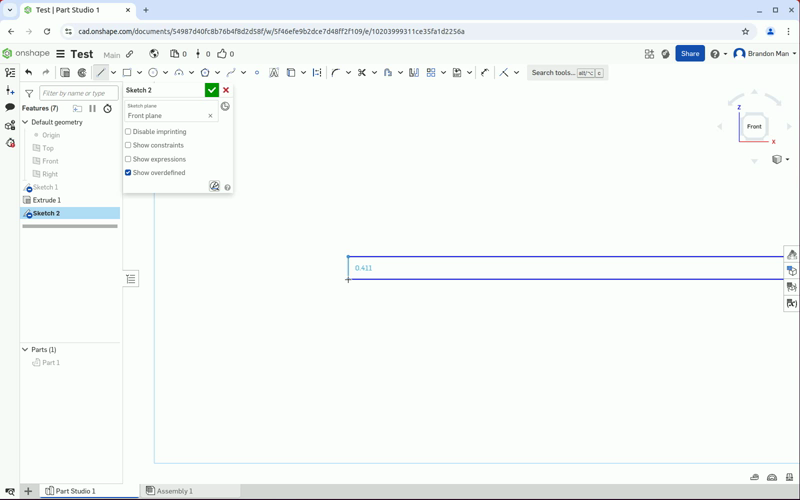
key_up(shift)
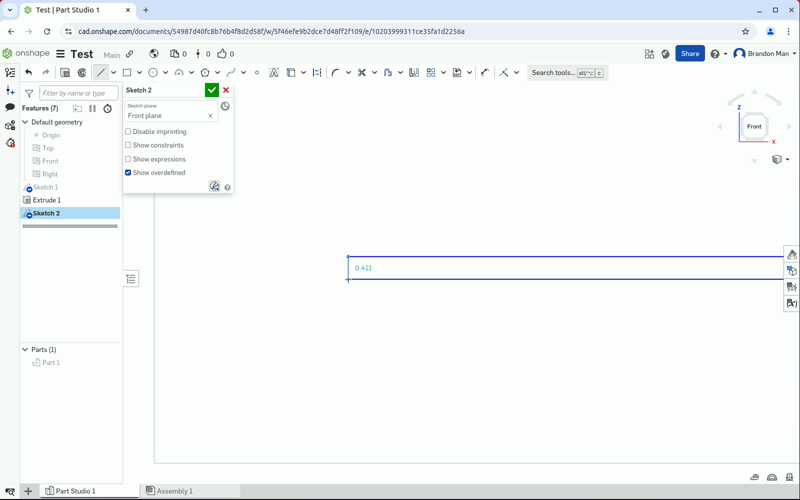
click(348, 279)
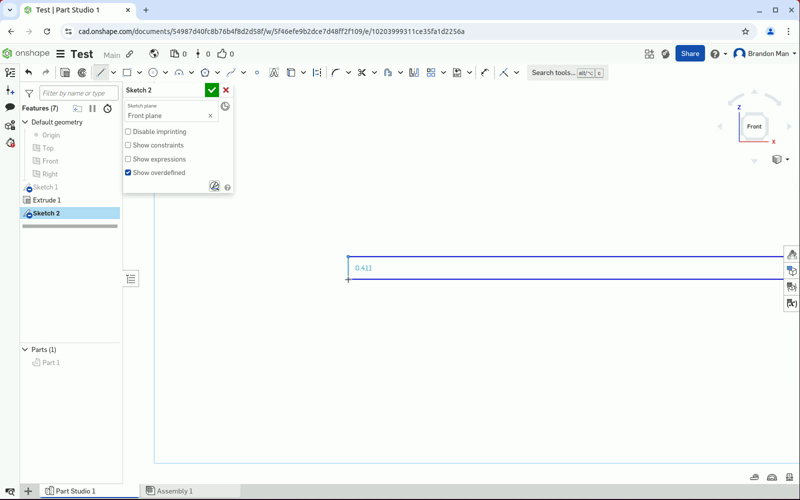
scroll(-6)
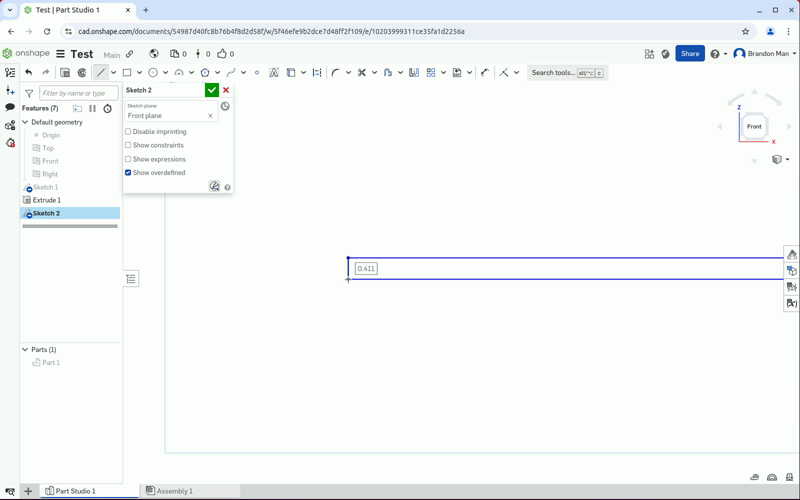
scroll(-6)
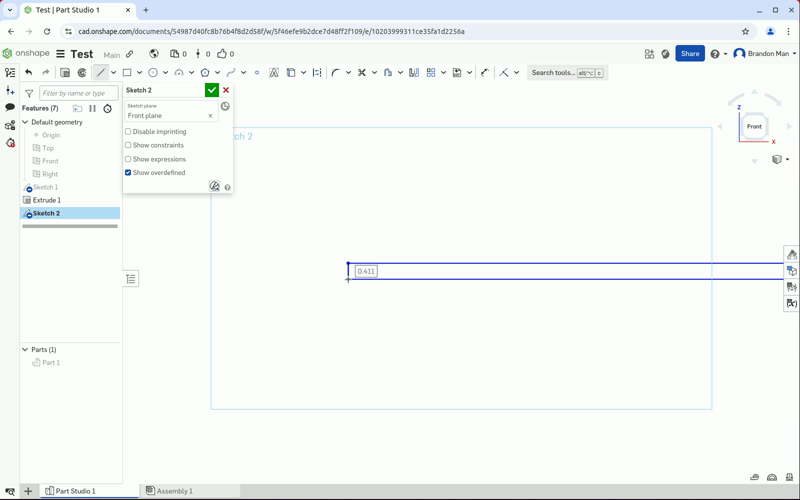
scroll(-6)
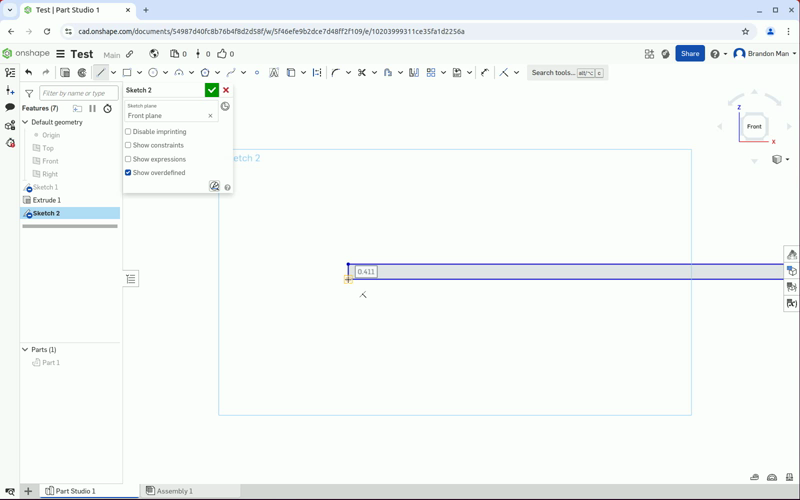
scroll(-6)
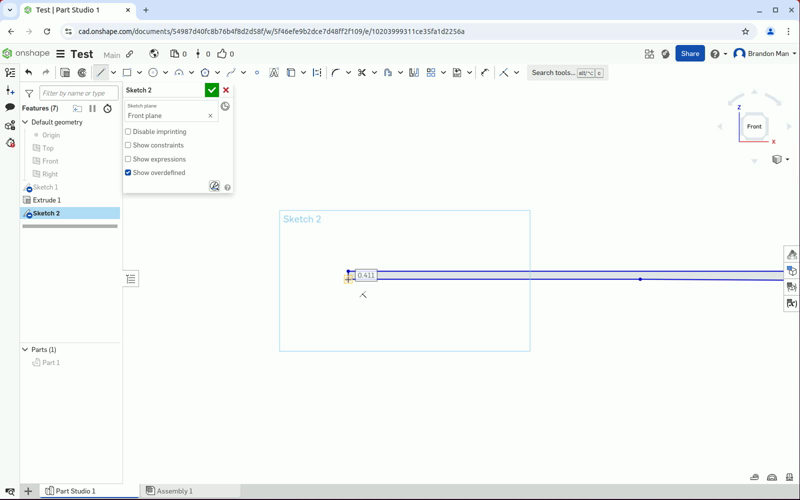
scroll(-6)
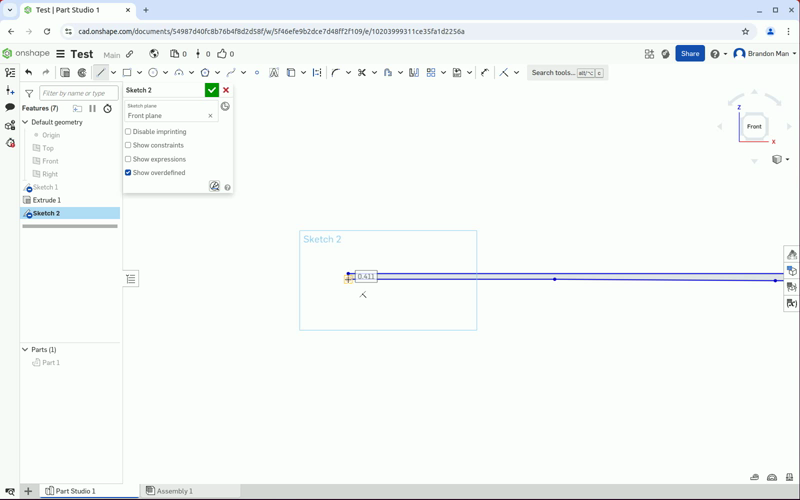
scroll(-6)
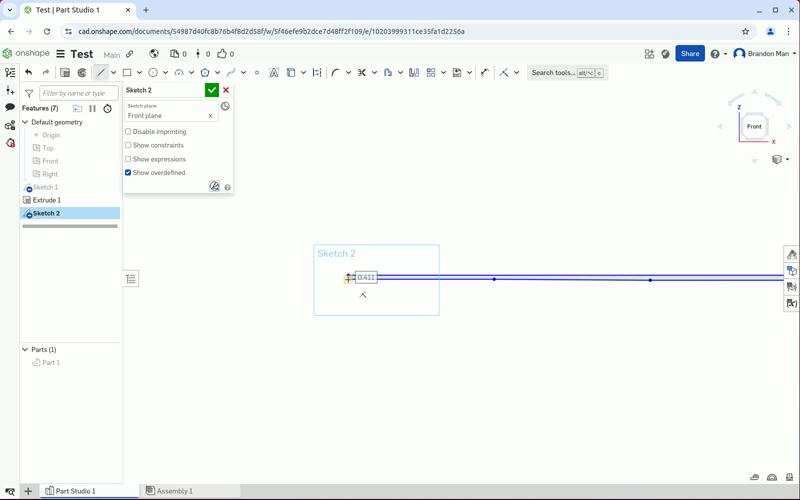
scroll(-6)
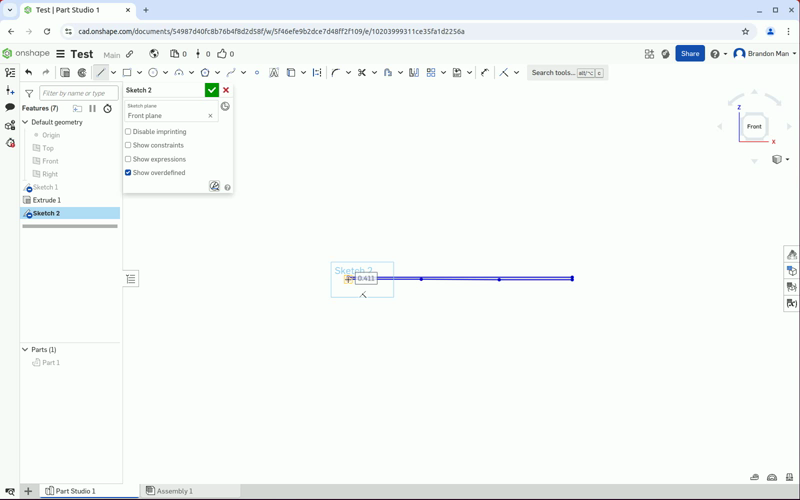
key(esc)
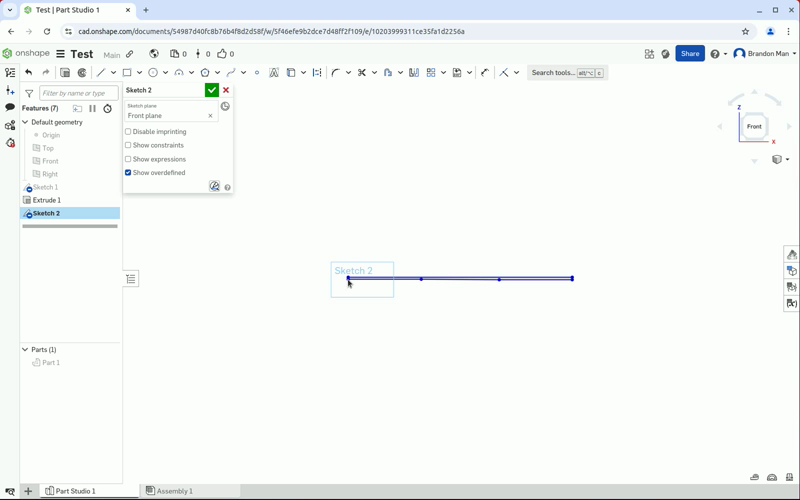
mouse_move(377, 278)
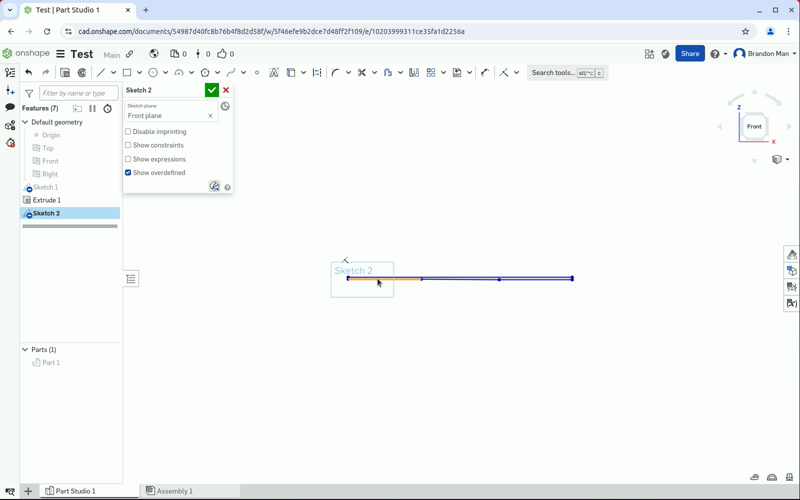
scroll(6)
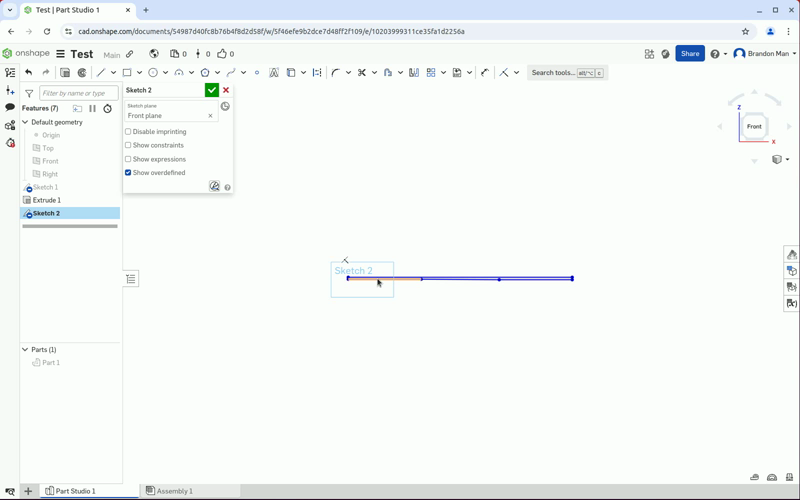
scroll(6)
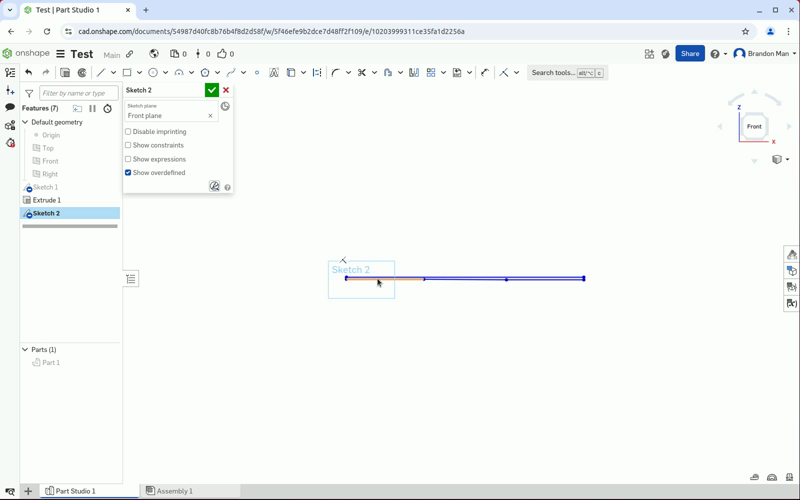
scroll(6)
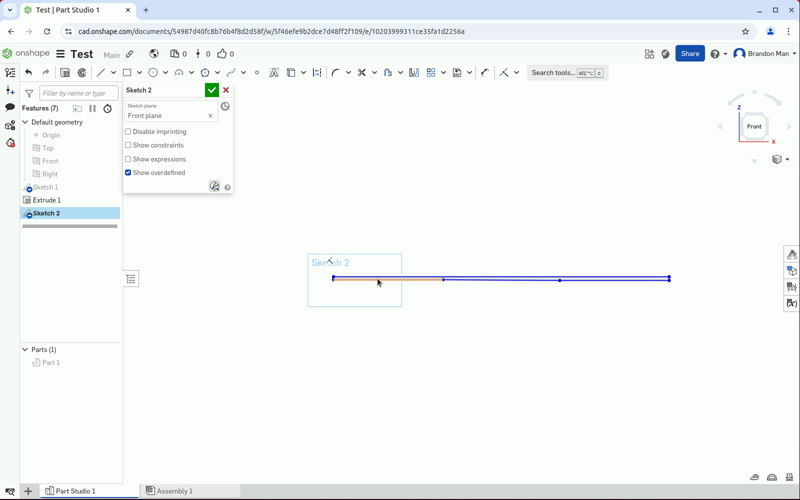
scroll(6)
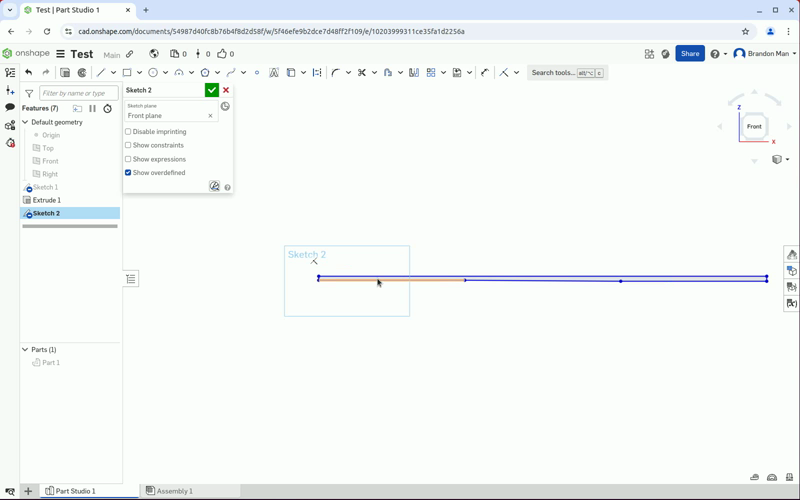
scroll(6)
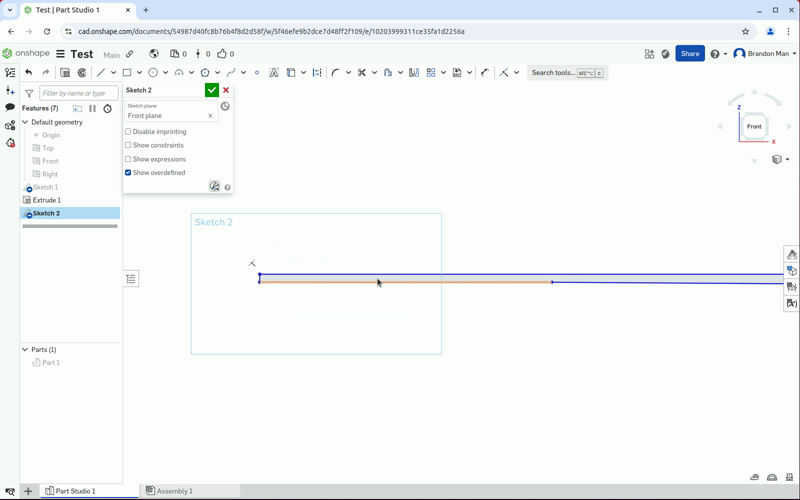
scroll(6)
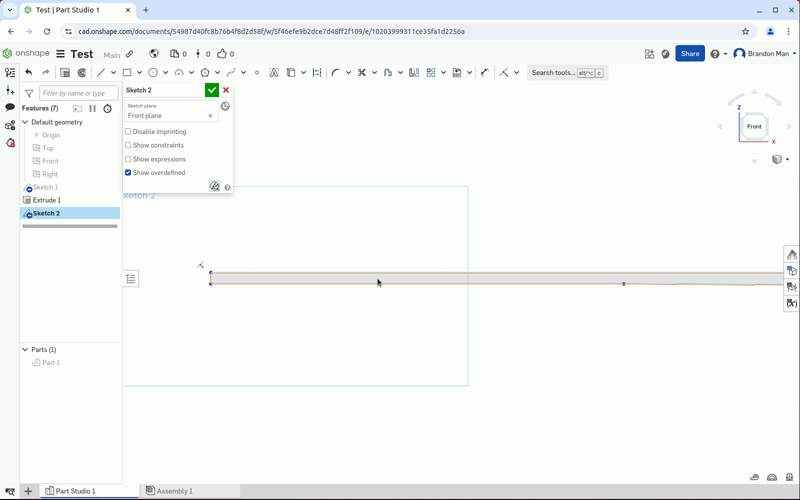
scroll(6)
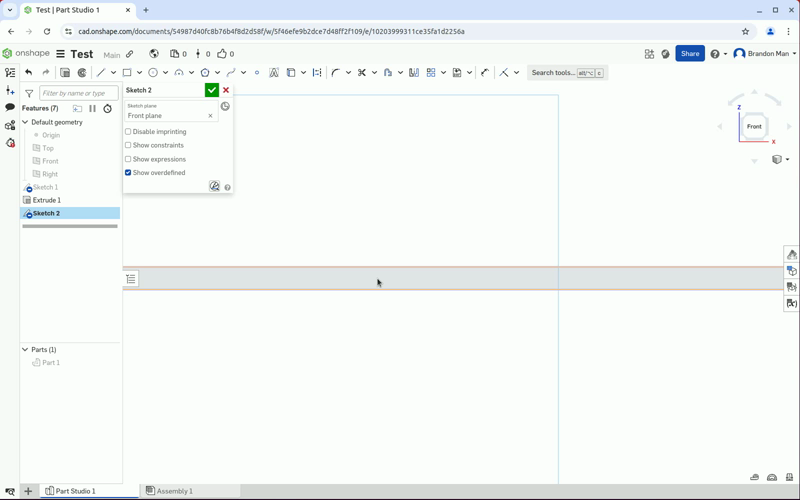
click(377, 278)
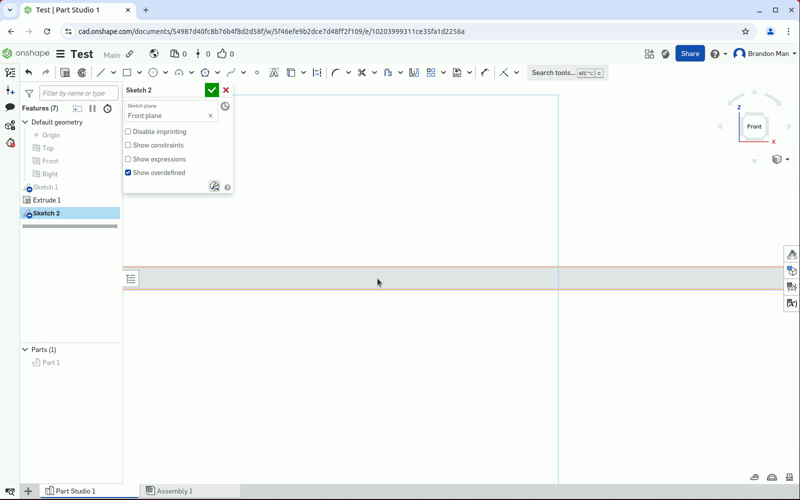
scroll(-6)
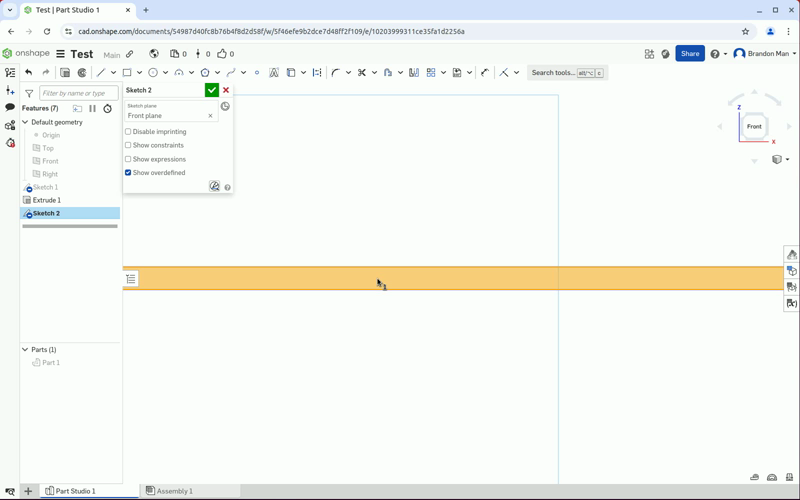
scroll(-6)
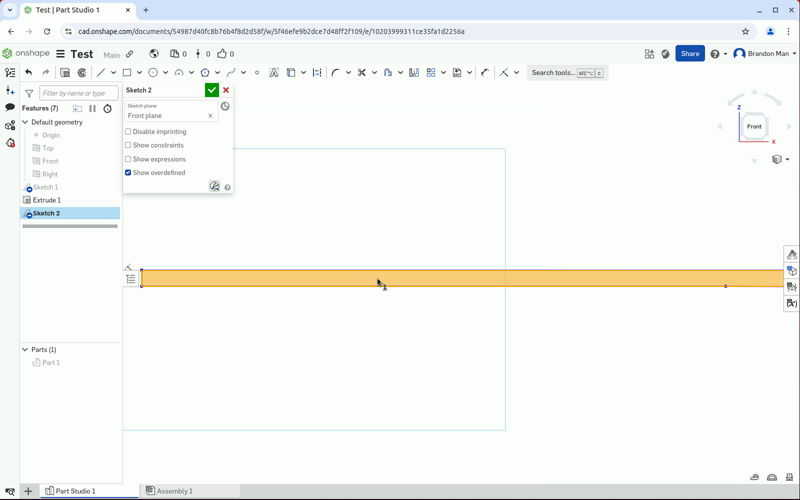
scroll(-6)
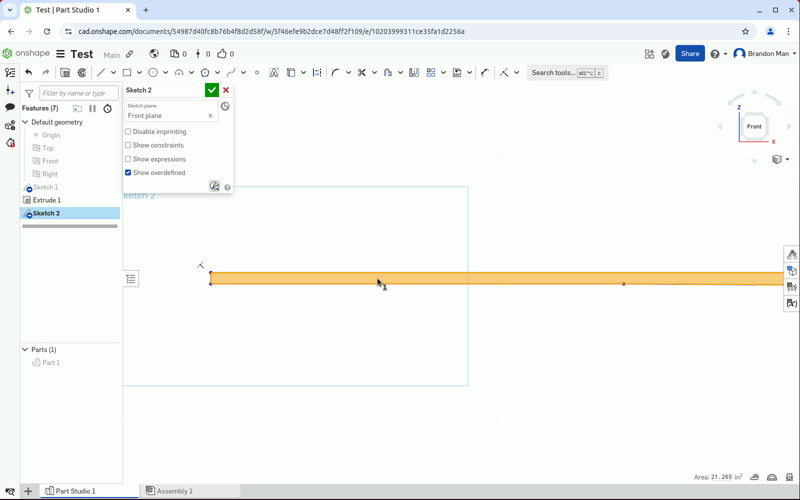
scroll(-6)
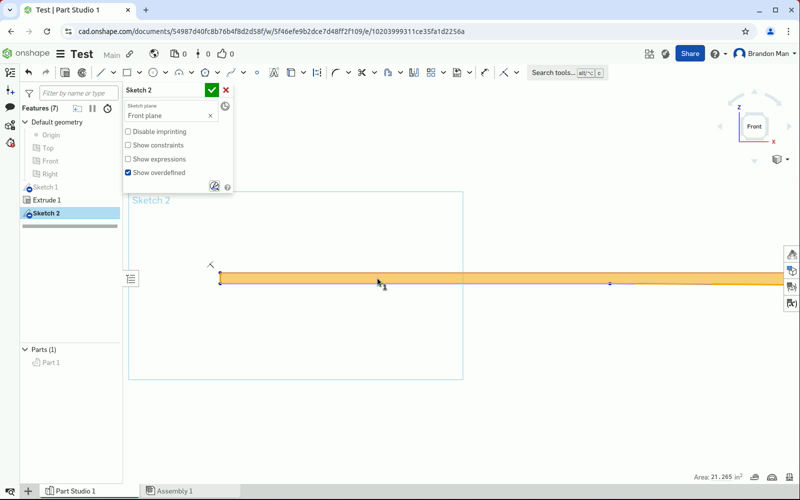
scroll(-6)
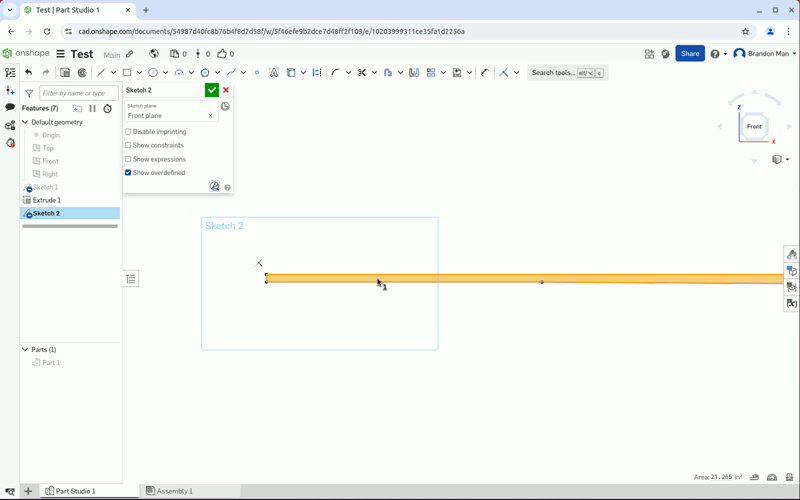
scroll(-6)
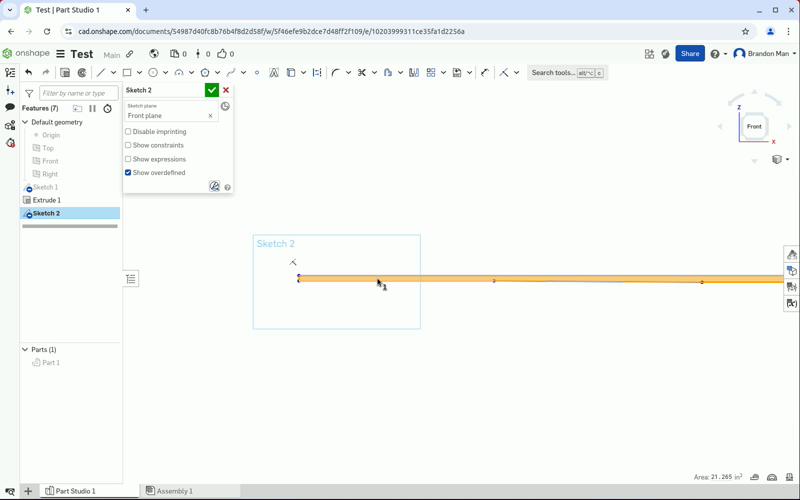
scroll(-6)
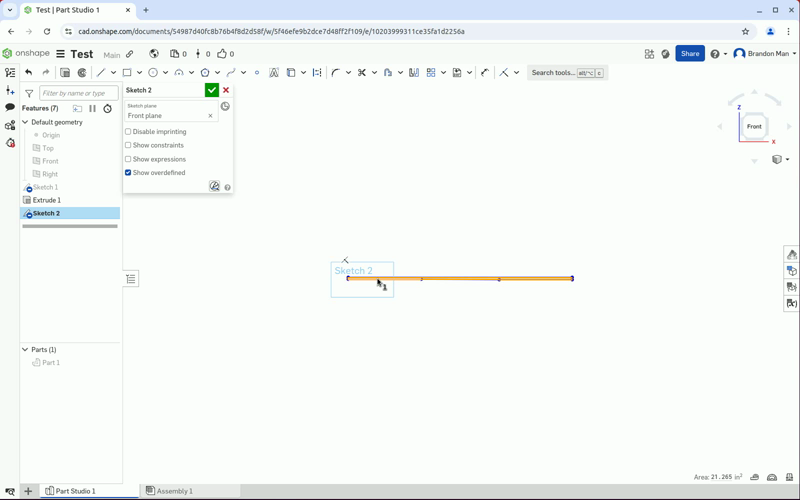
mouse_move(73, 352)
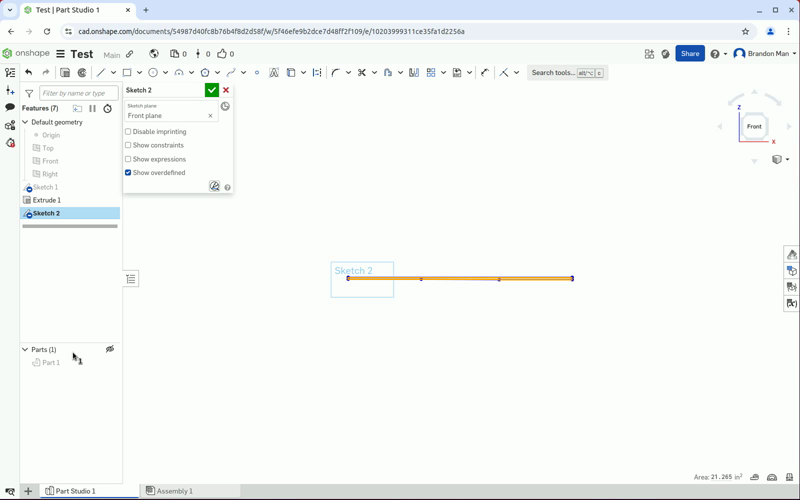
key(shift+y)
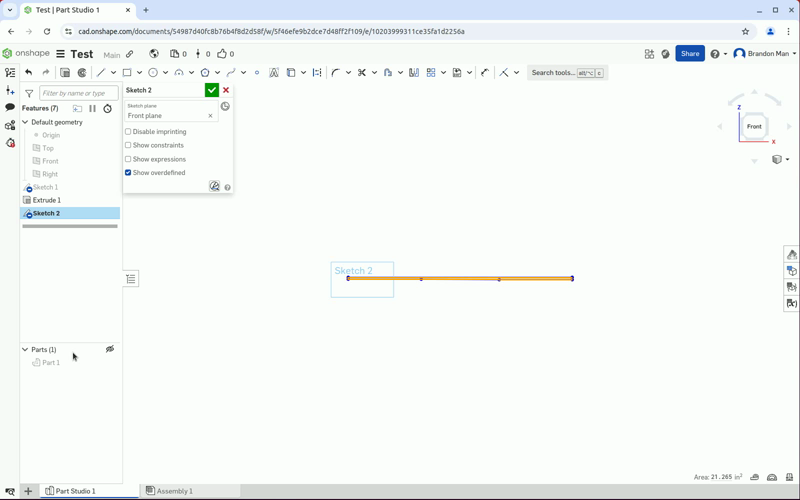
key(shift+e)
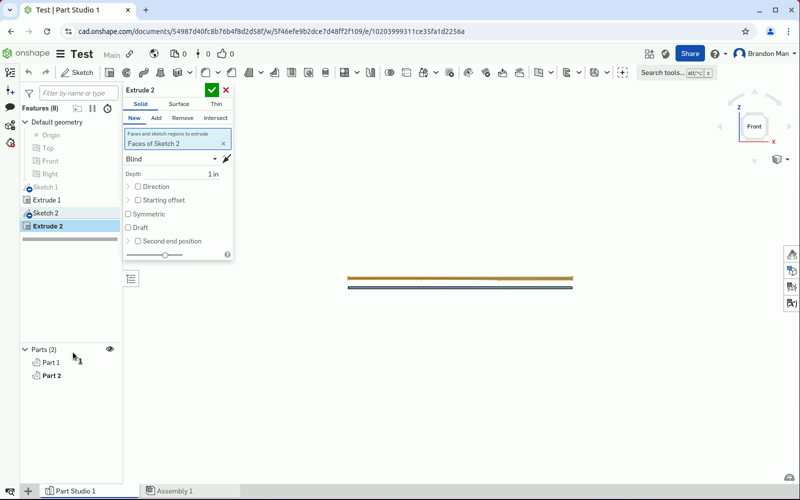
mouse_move(143, 106)
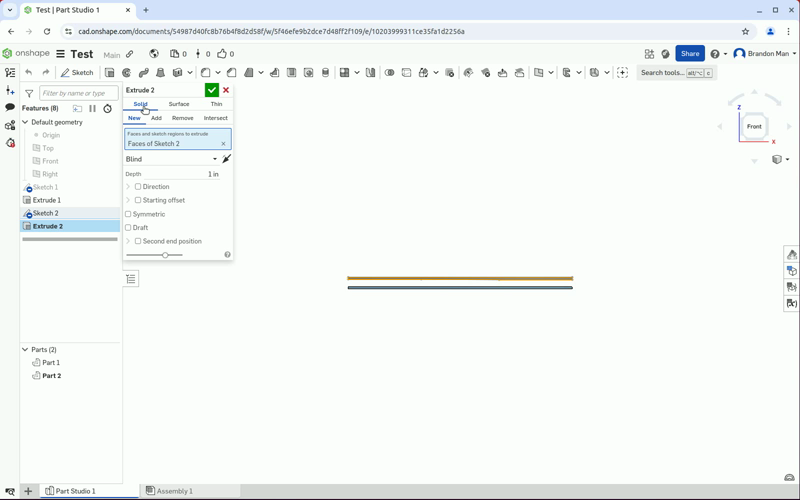
click(143, 106)
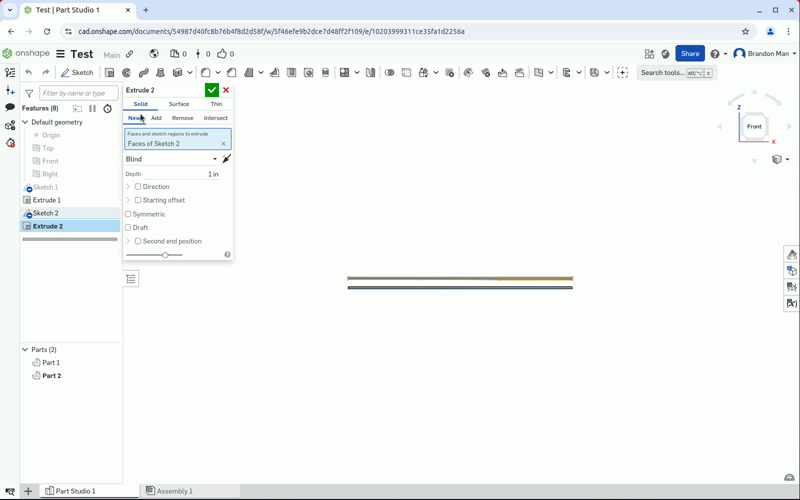
mouse_move(137, 120)
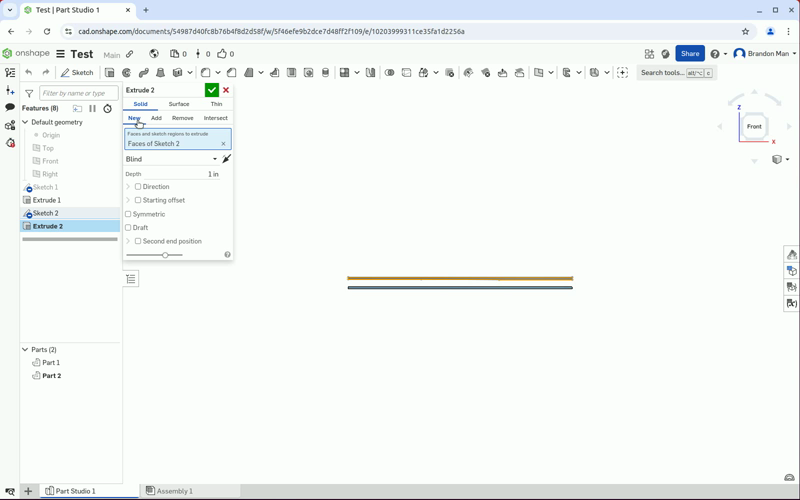
click(137, 120)
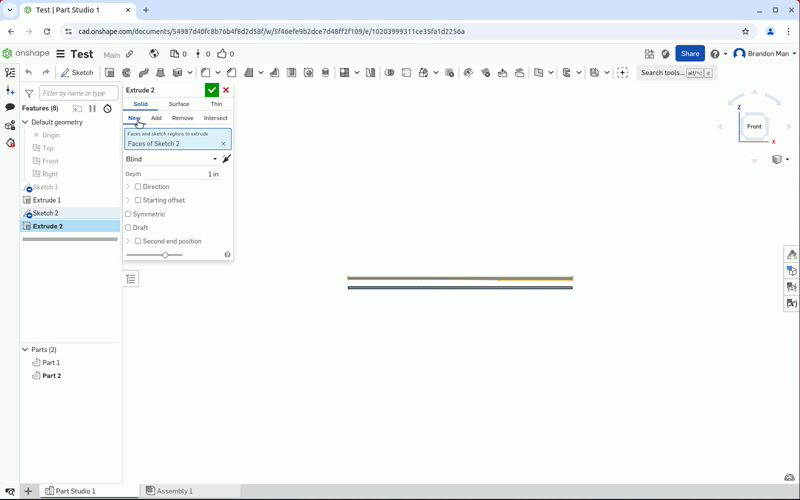
key(tab, 4)
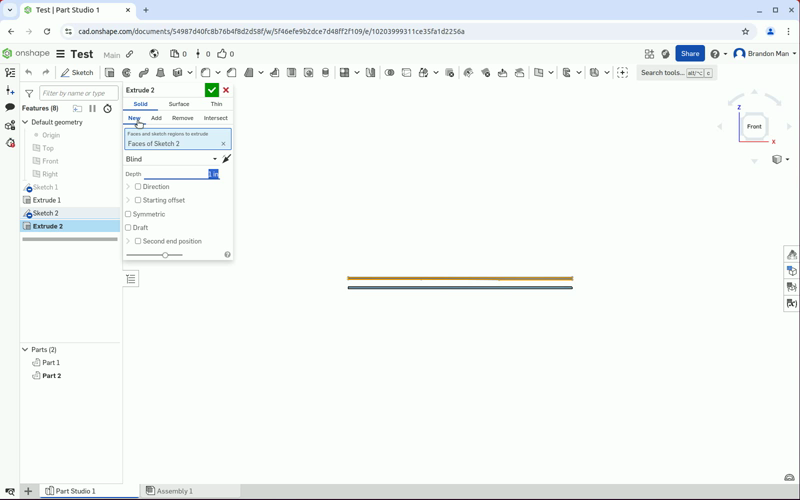
text(0.722)
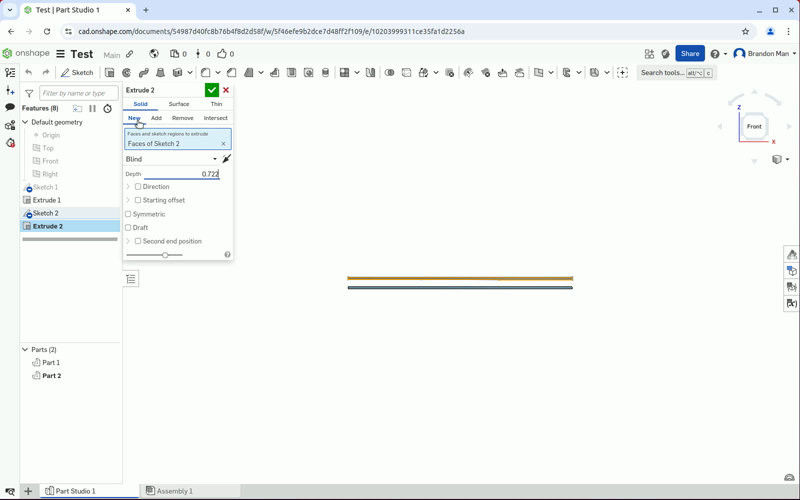
key(enter)
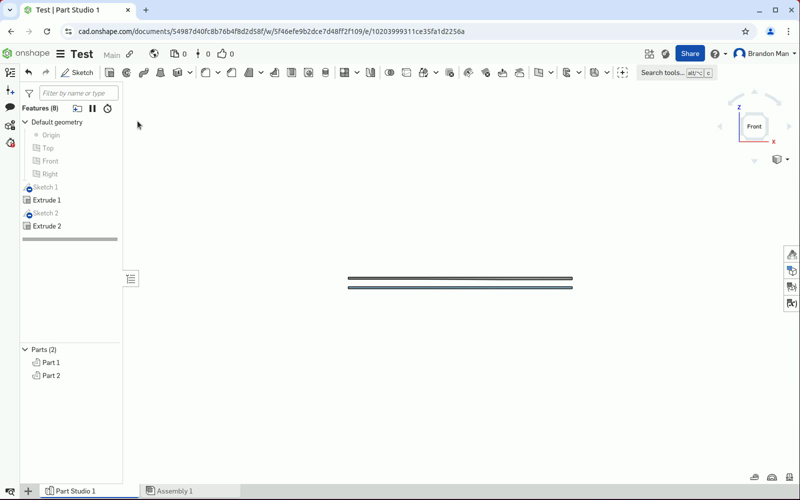
key(shift+h)
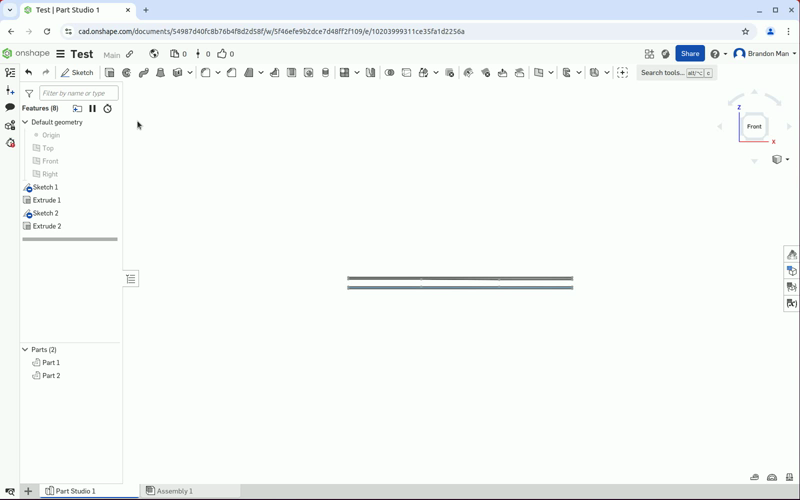
key(shift+h)
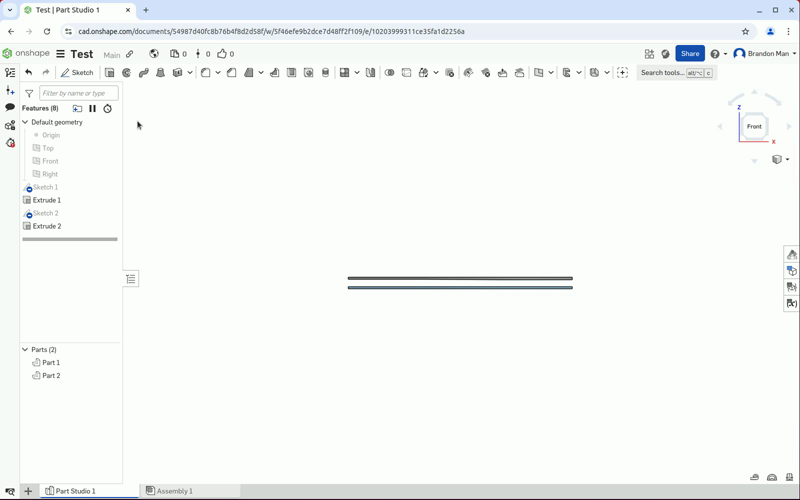
mouse_move(73, 189)
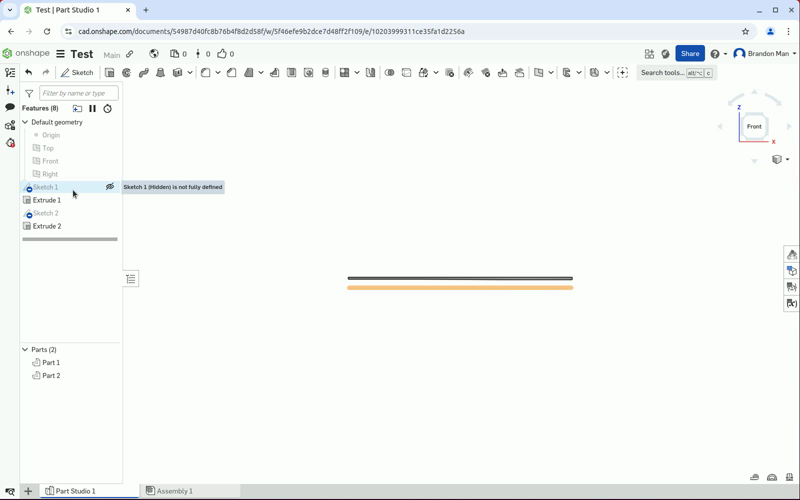
click(73, 189)
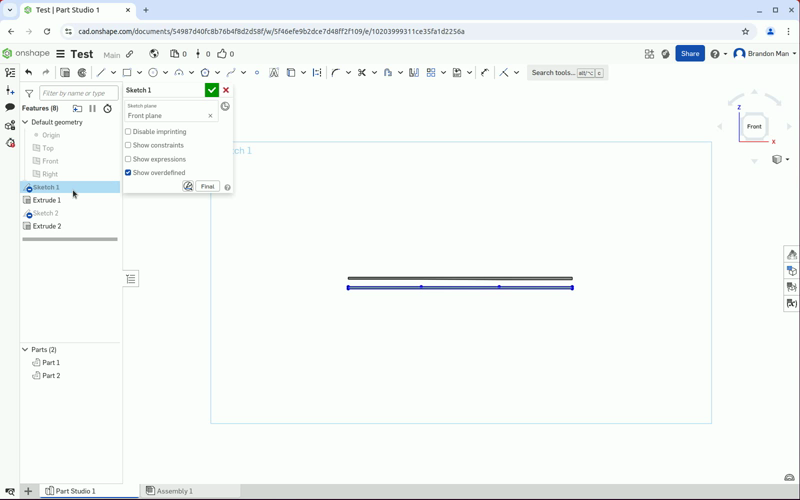
mouse_move(229, 92)
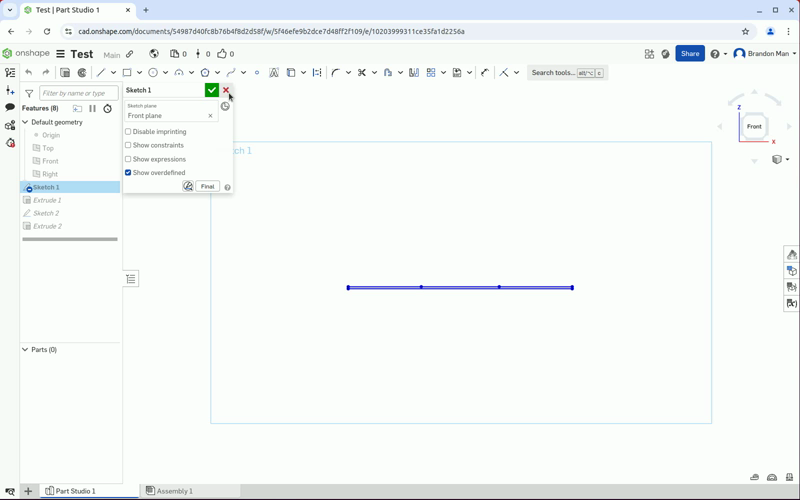
click(229, 92)
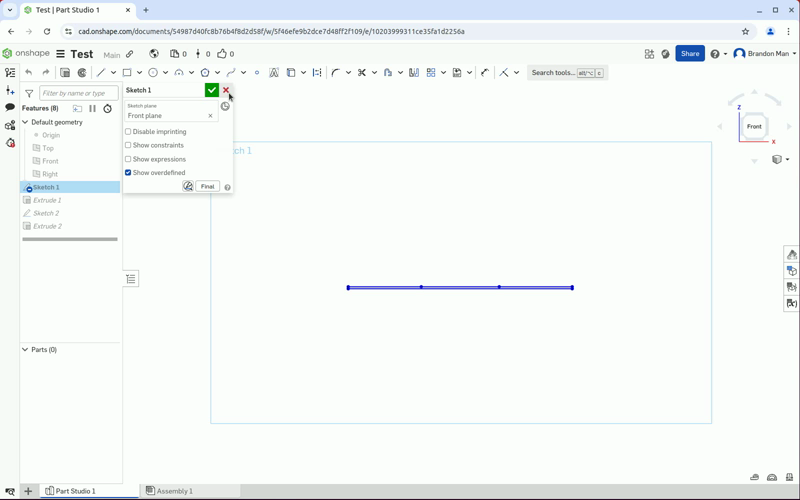
key(shift+s)
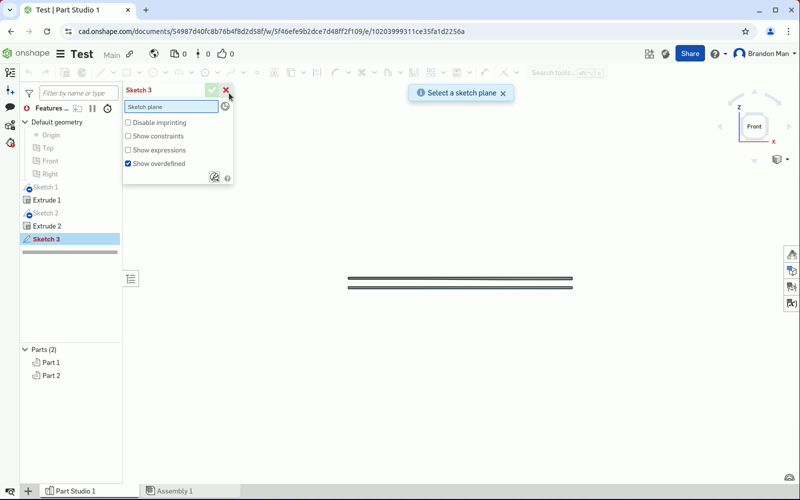
mouse_move(73, 163)
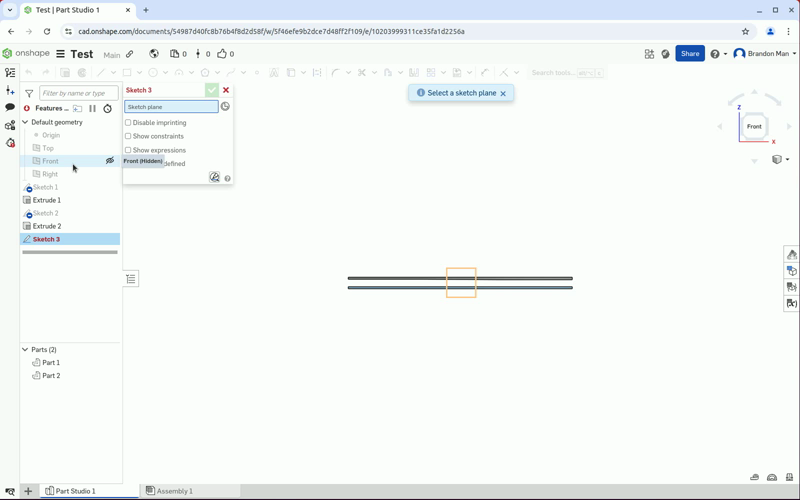
click(73, 163)
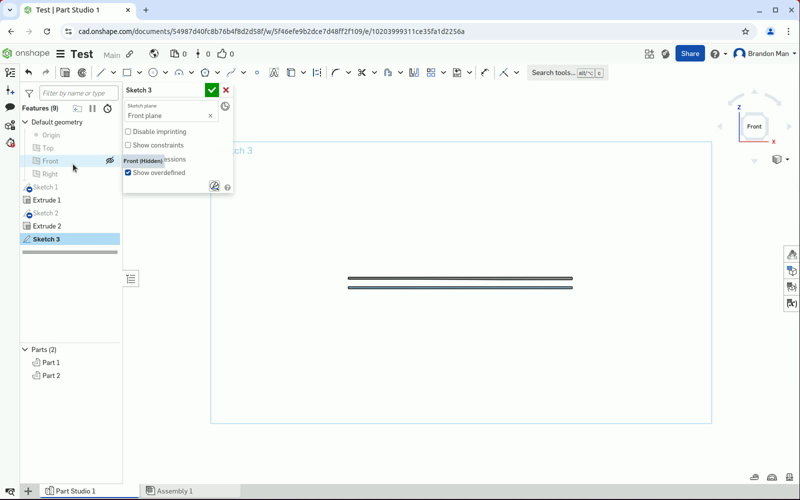
mouse_move(73, 352)
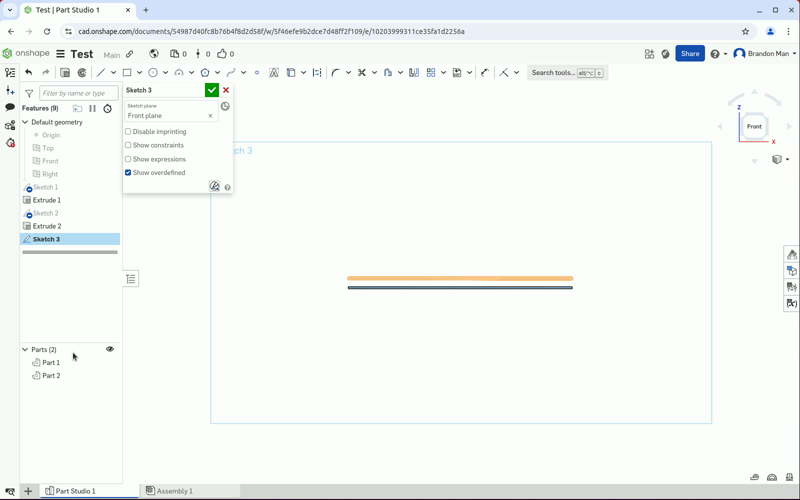
key(y)
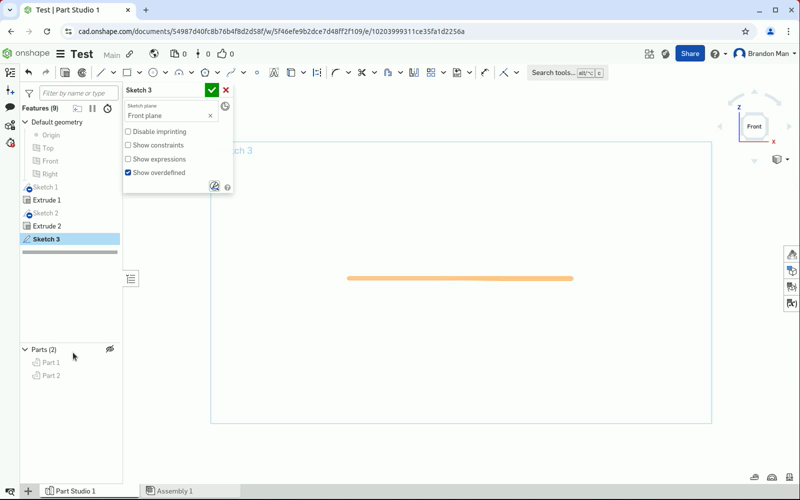
key(l)
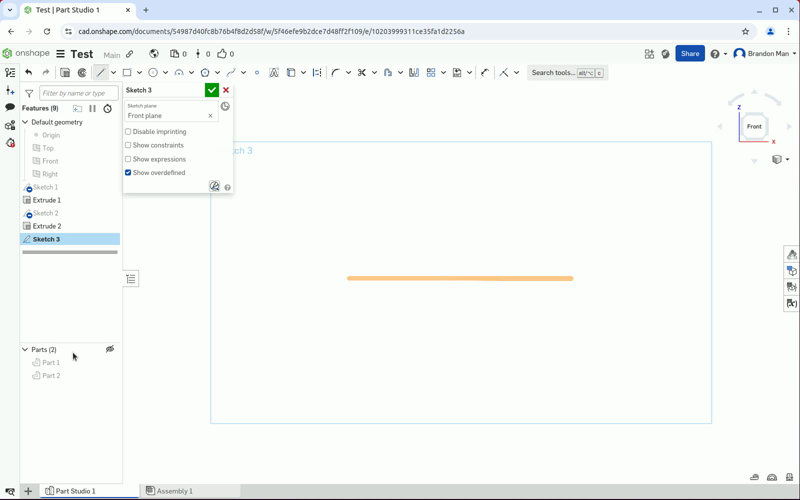
key_down(shift)
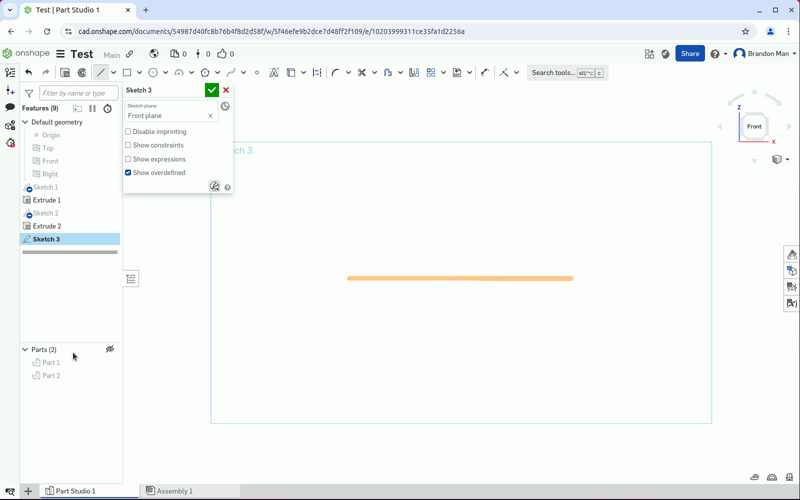
mouse_move(348, 286)
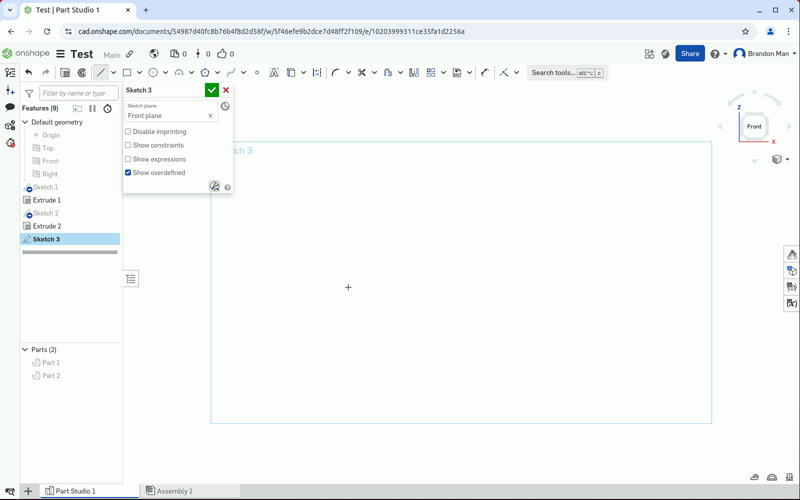
click(348, 286)
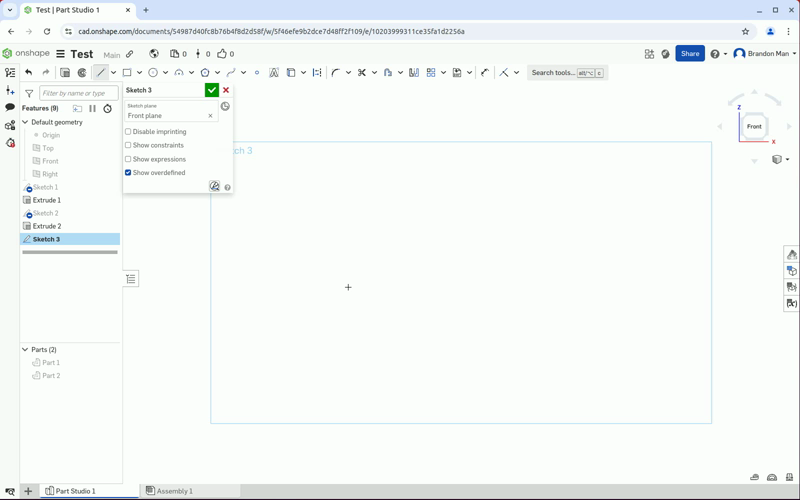
key_up(shift)
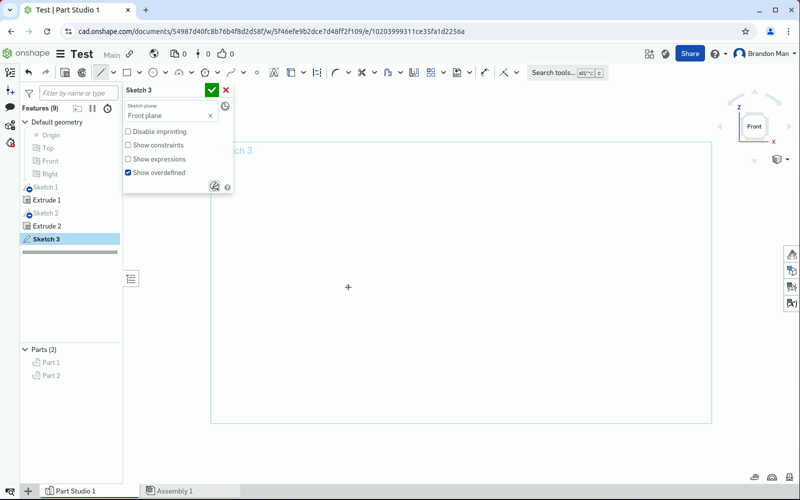
key_down(shift)
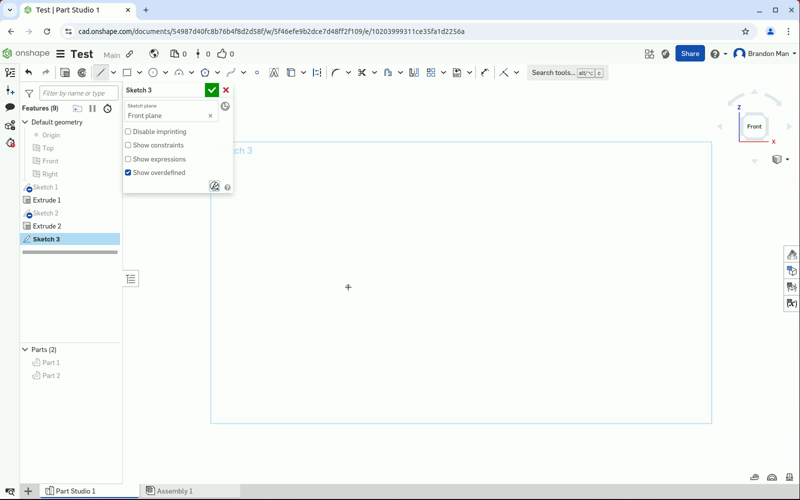
mouse_move(422, 286)
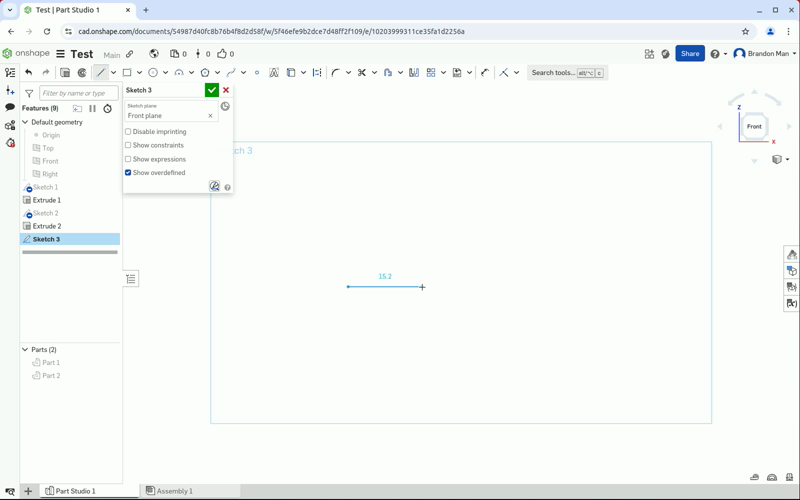
click(422, 286)
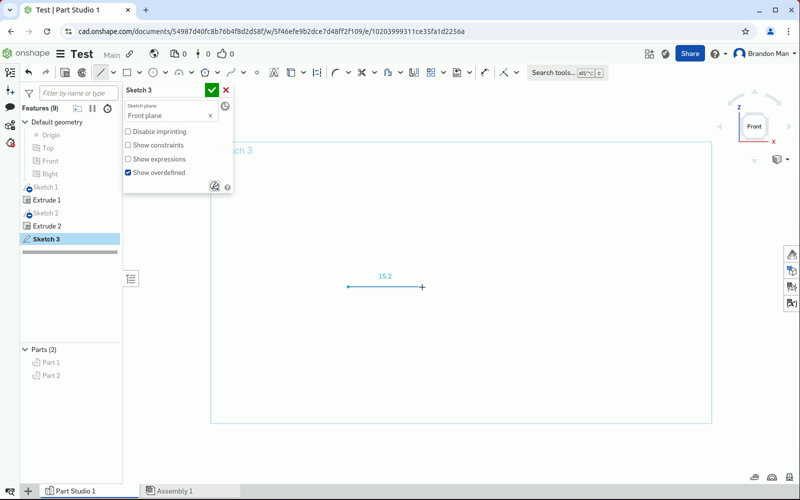
key_up(shift)
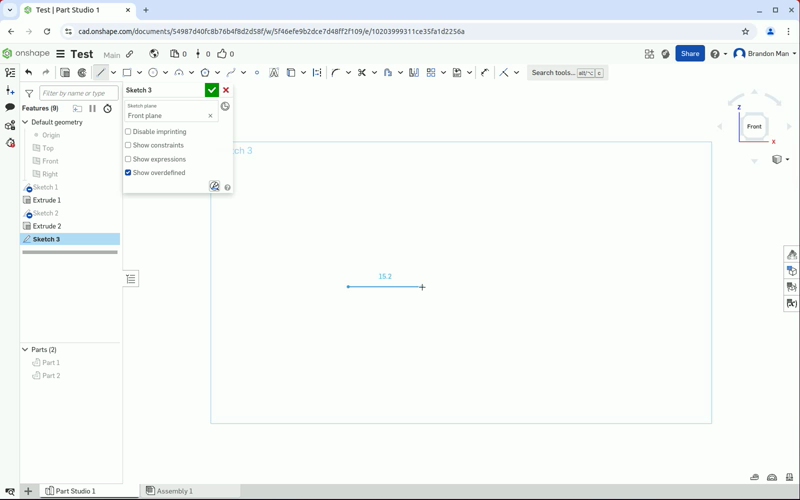
key(esc)
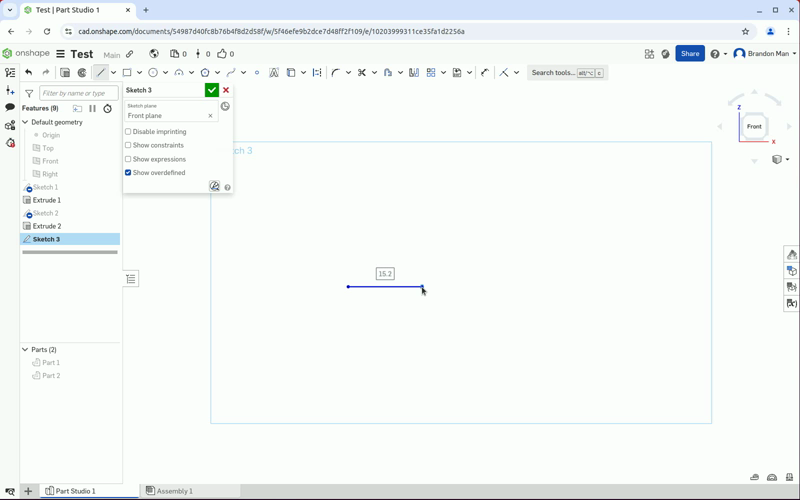
key(a)
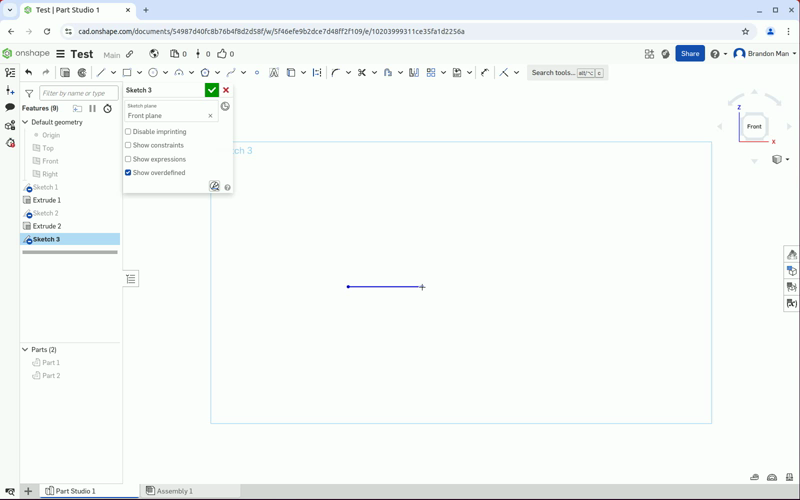
mouse_move(422, 286)
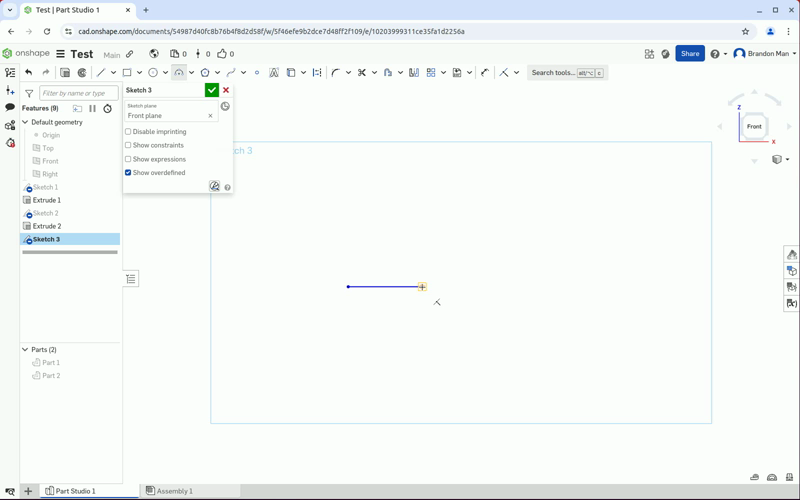
click(422, 286)
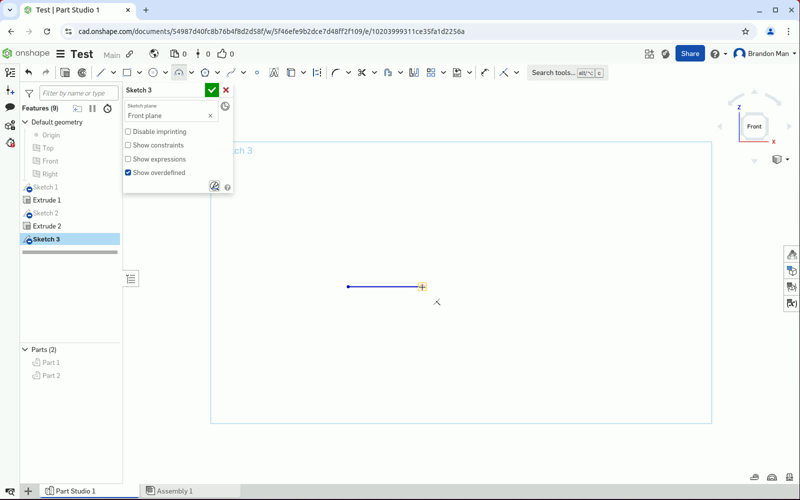
key_down(shift)
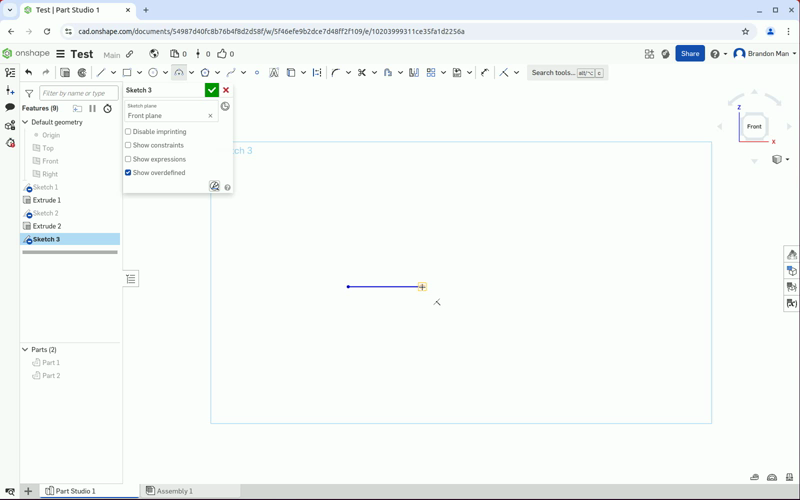
mouse_move(422, 280)
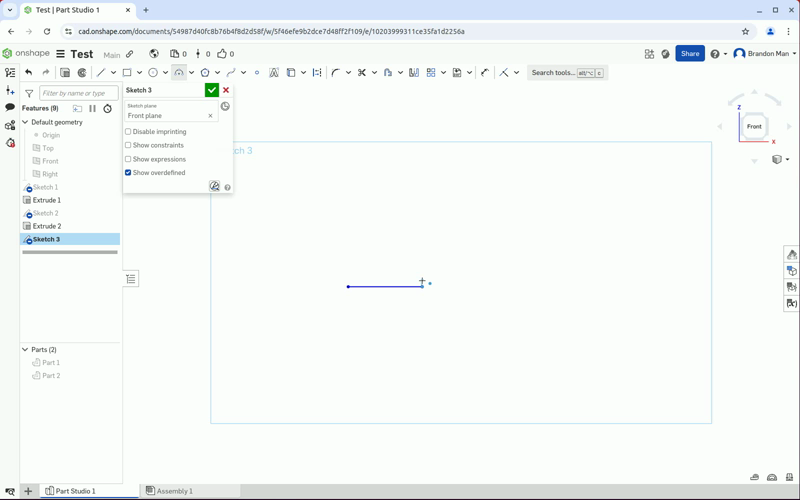
scroll(6)
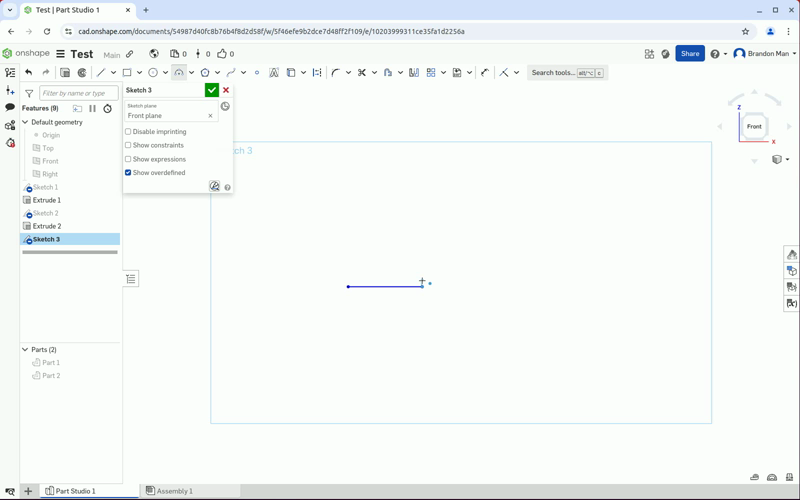
scroll(6)
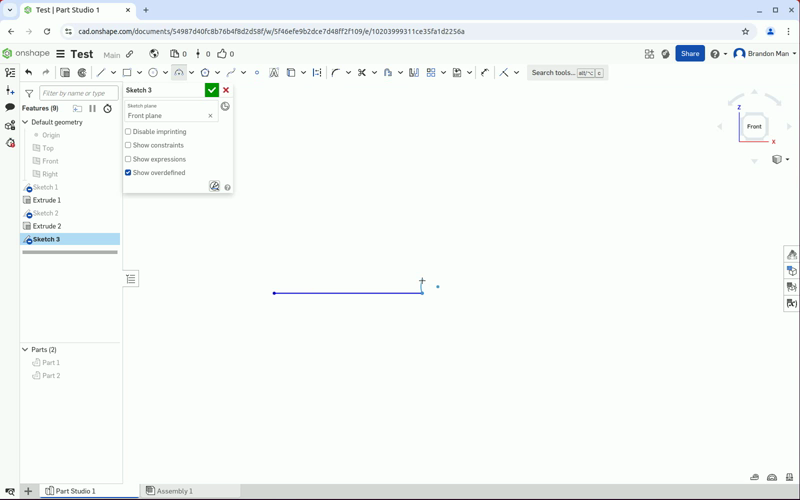
scroll(6)
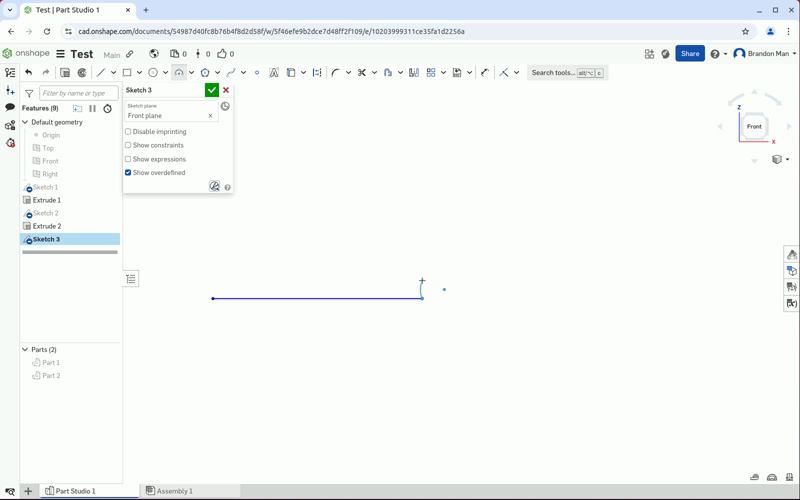
scroll(6)
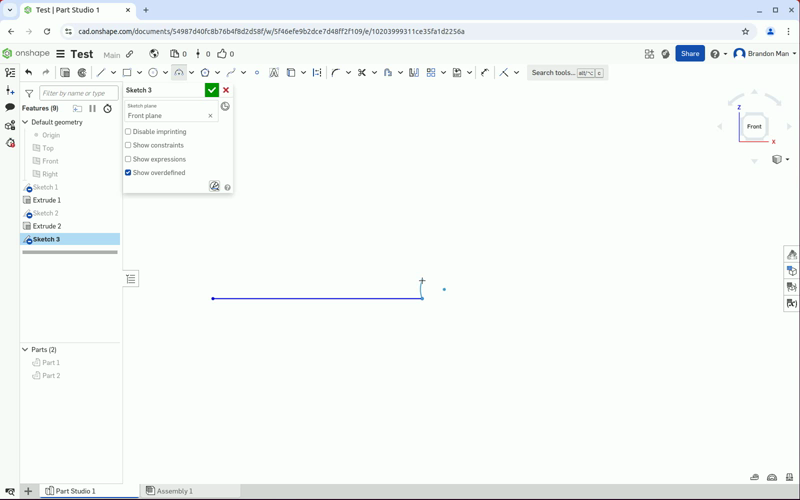
scroll(6)
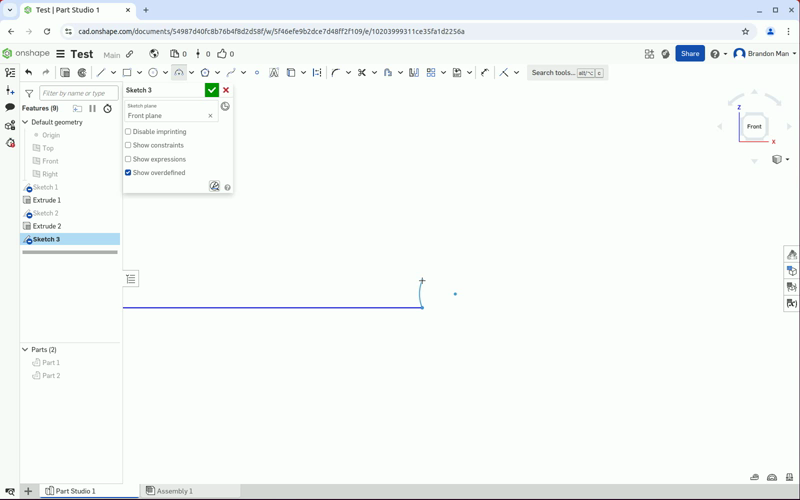
scroll(6)
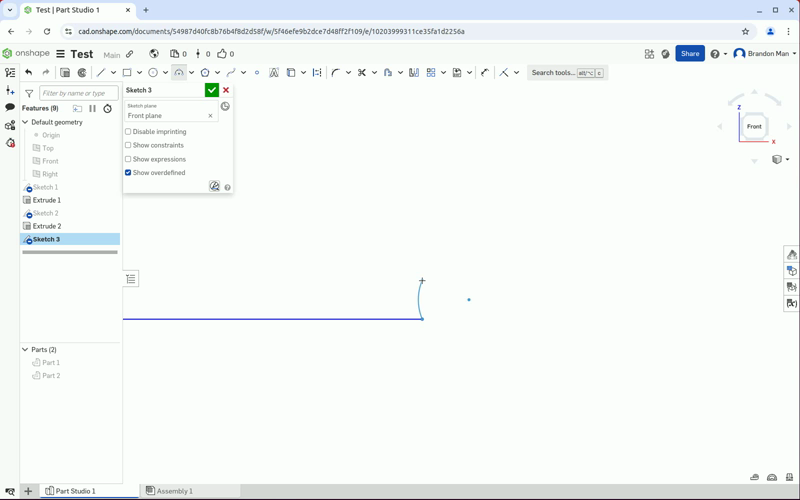
scroll(6)
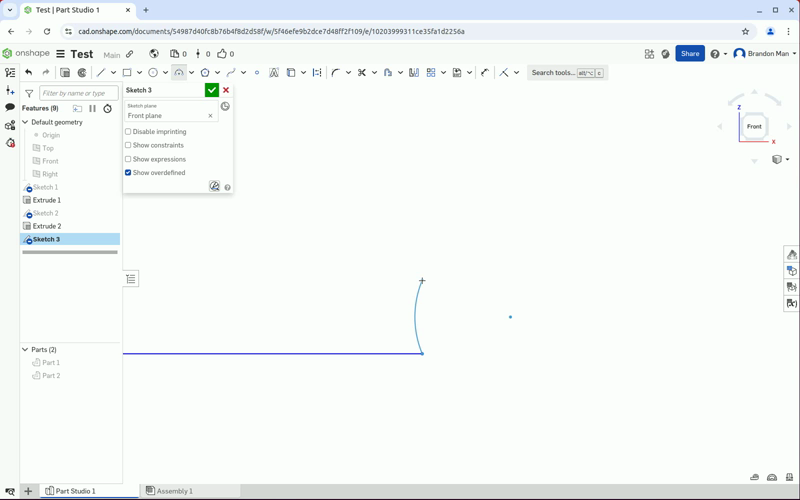
click(422, 280)
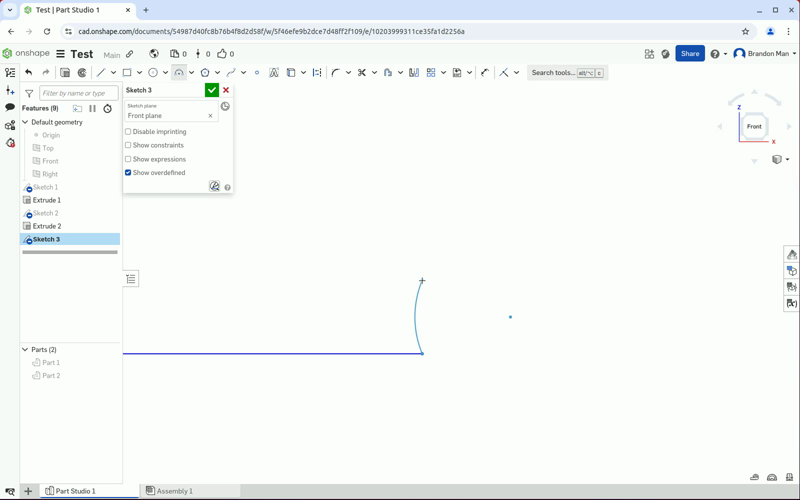
scroll(-6)
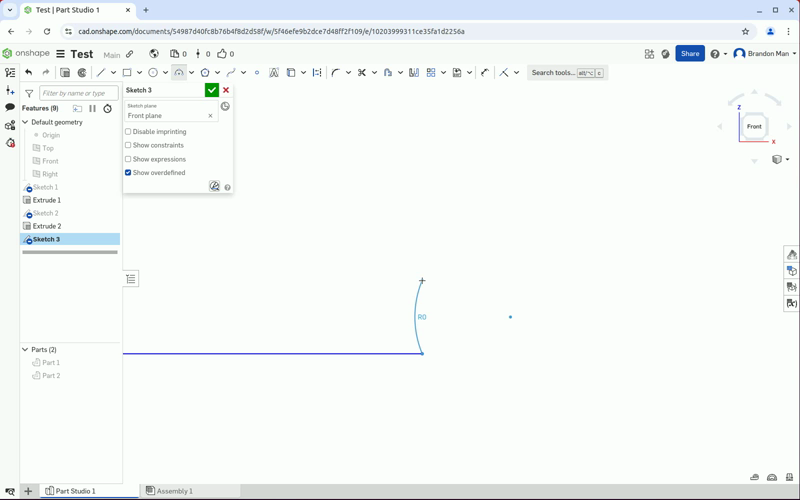
scroll(-6)
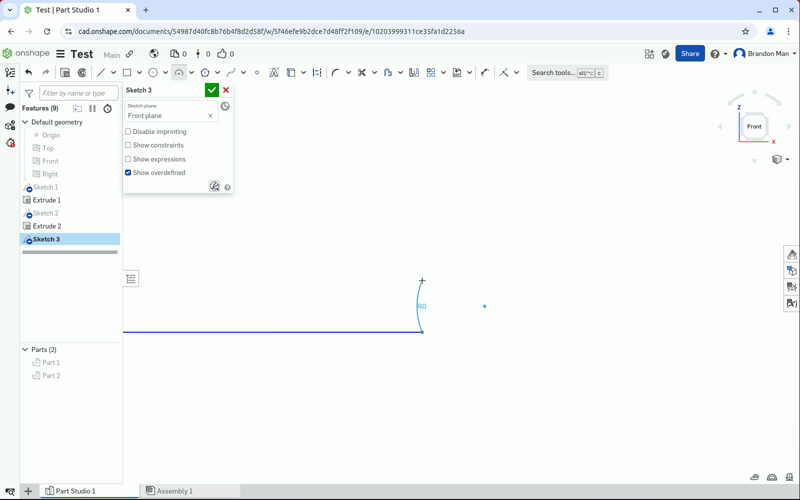
scroll(-6)
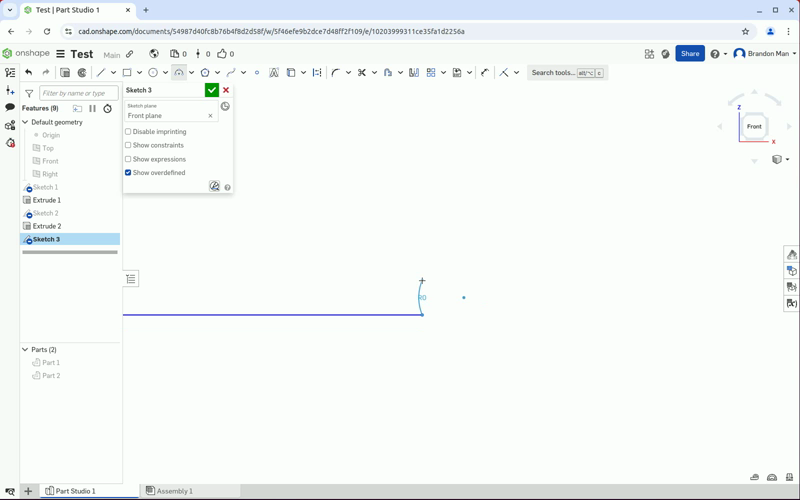
scroll(-6)
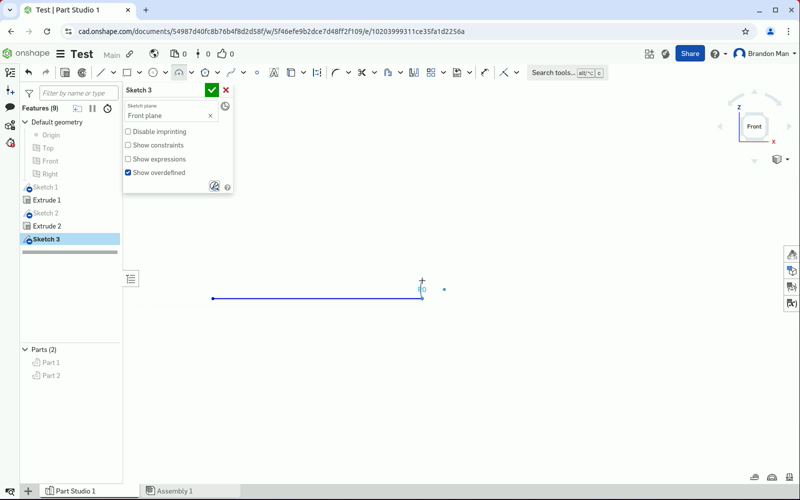
scroll(-6)
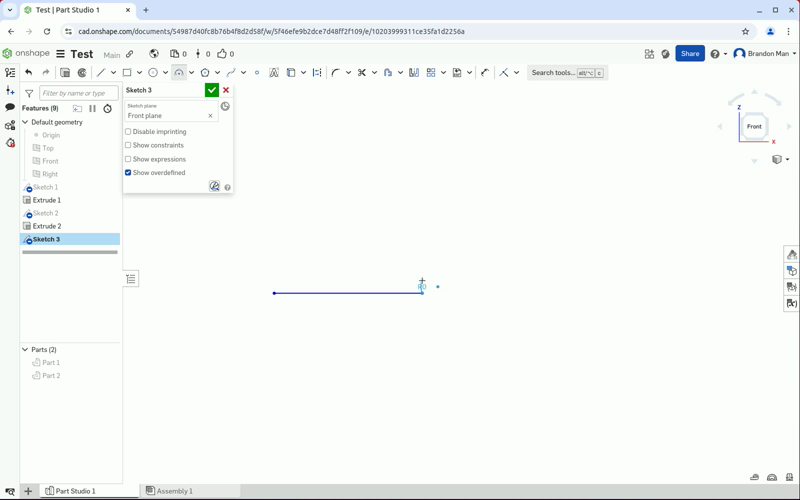
scroll(-6)
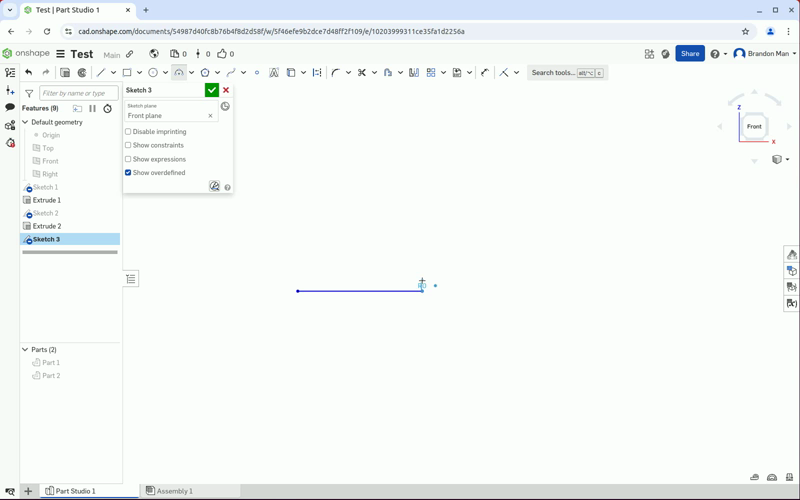
scroll(-6)
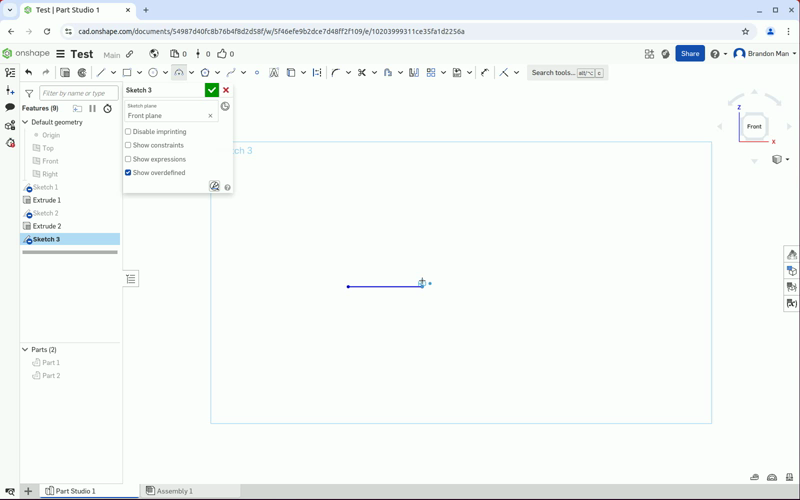
mouse_move(419, 283)
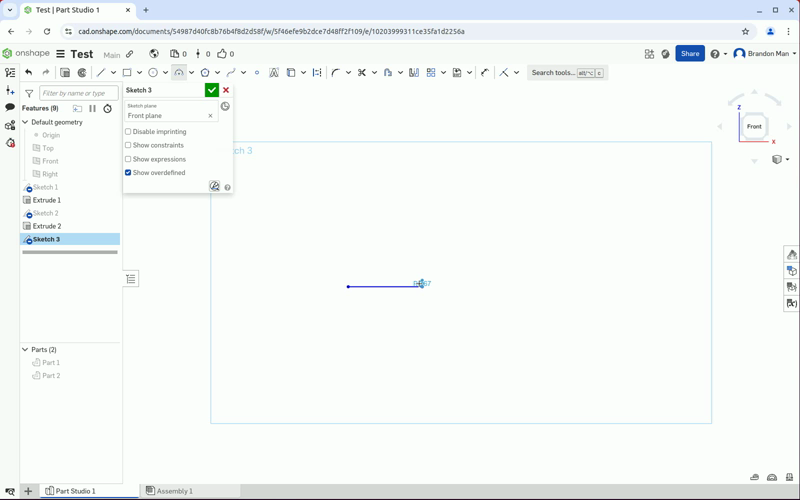
scroll(6)
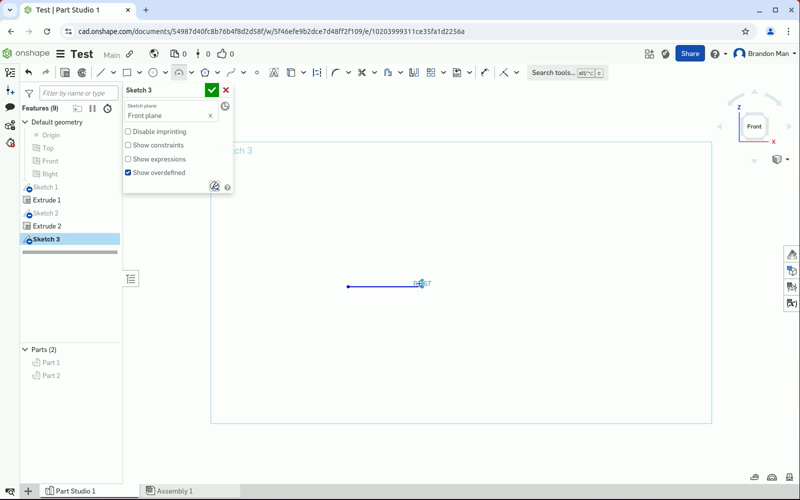
scroll(6)
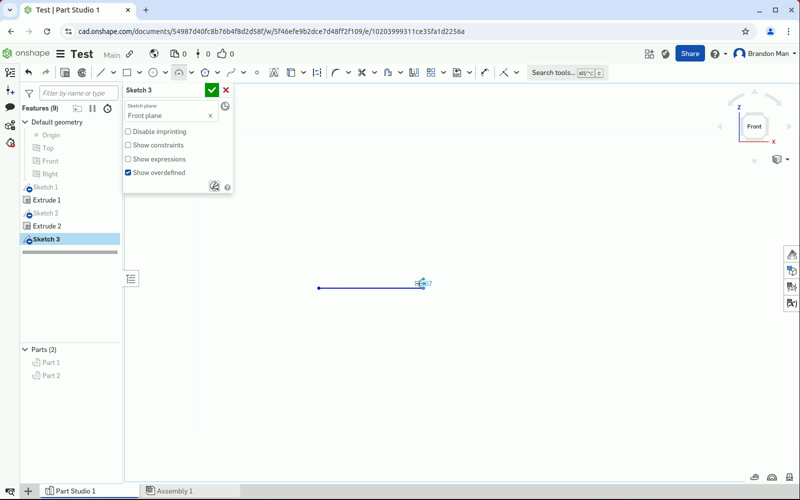
scroll(6)
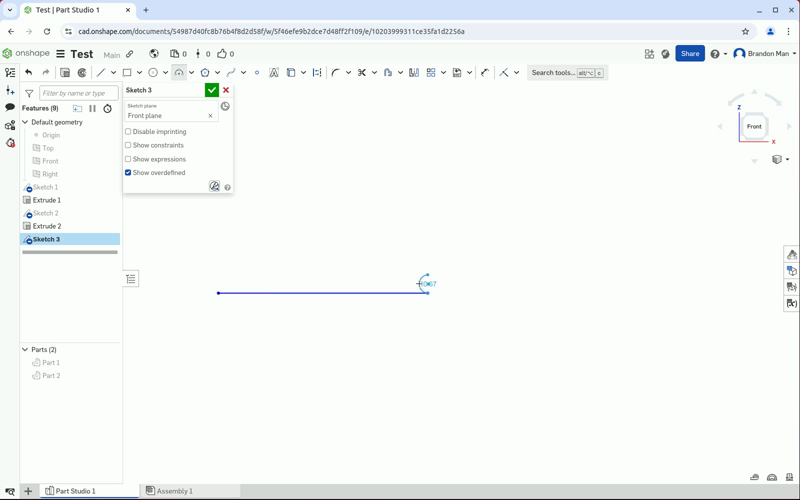
scroll(6)
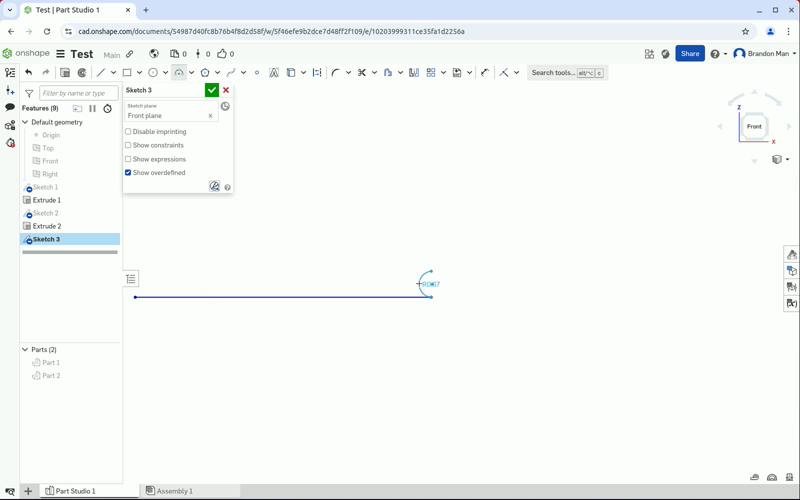
scroll(6)
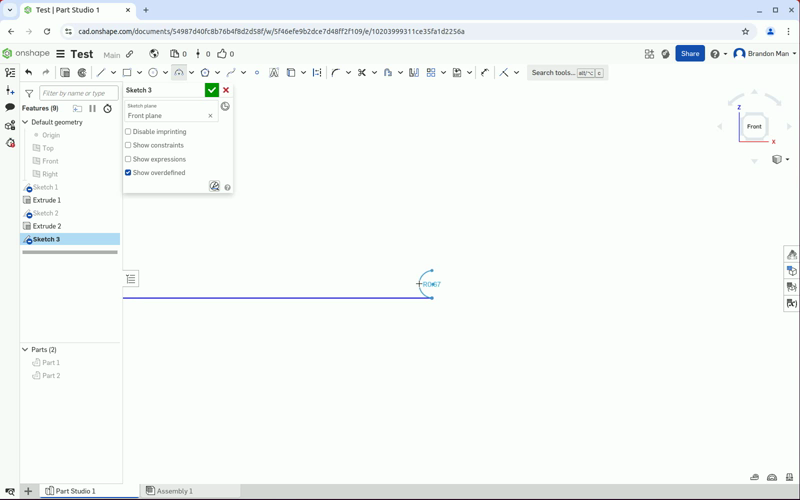
scroll(6)
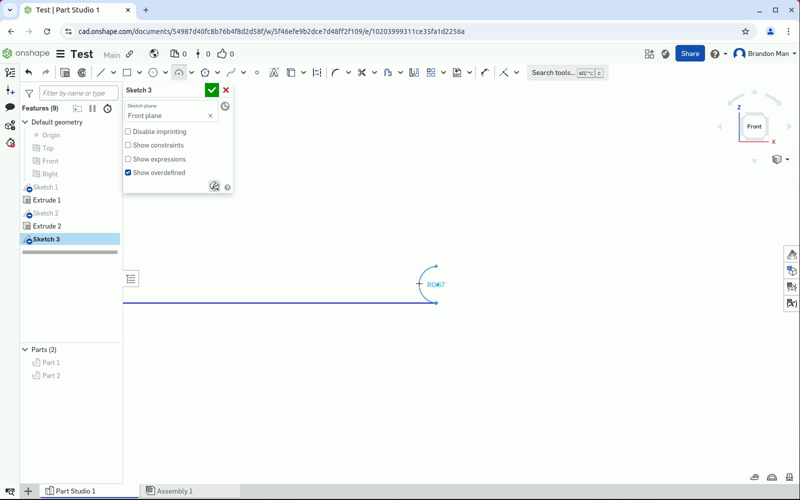
scroll(6)
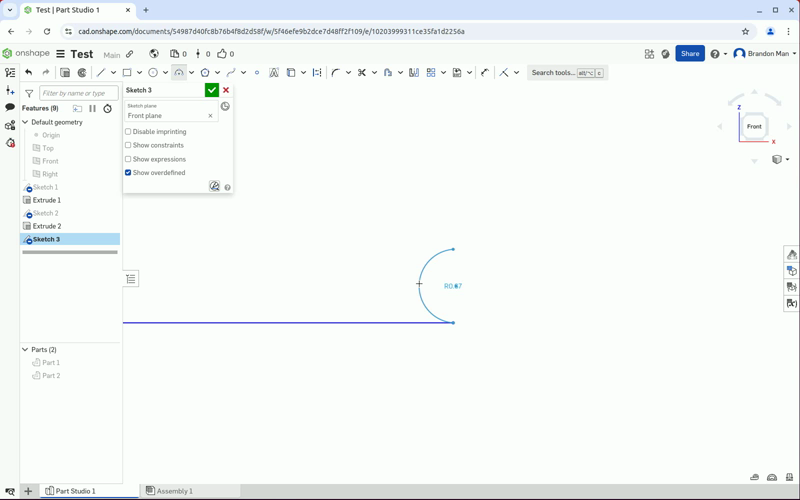
click(419, 283)
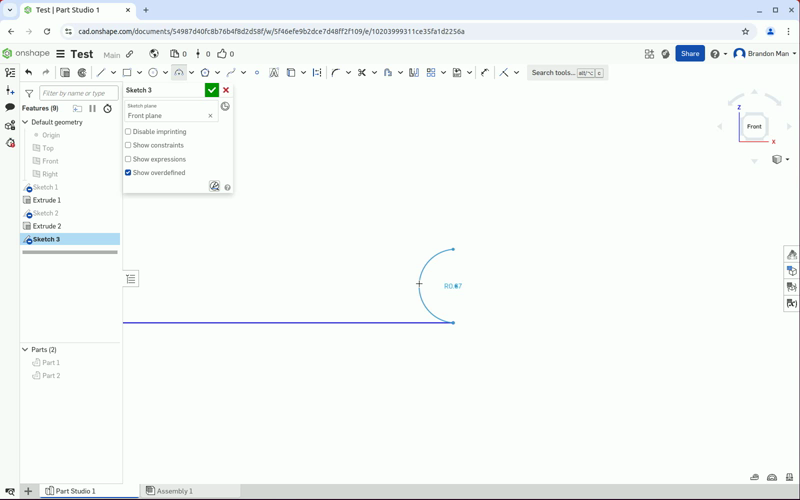
scroll(-6)
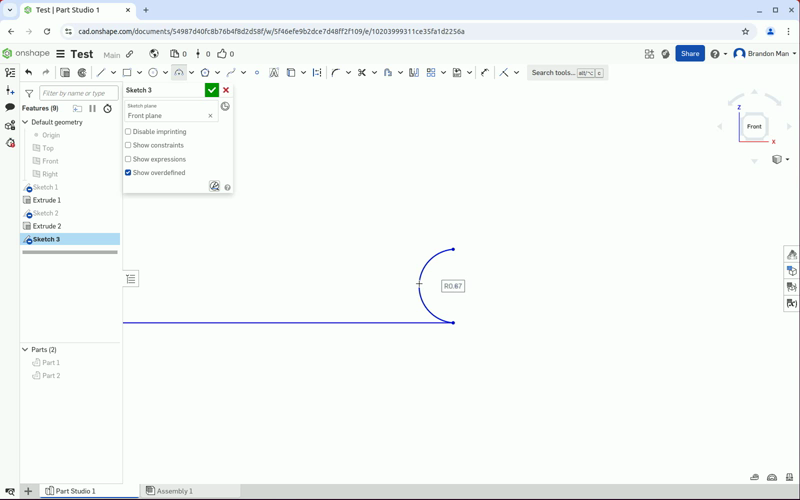
scroll(-6)
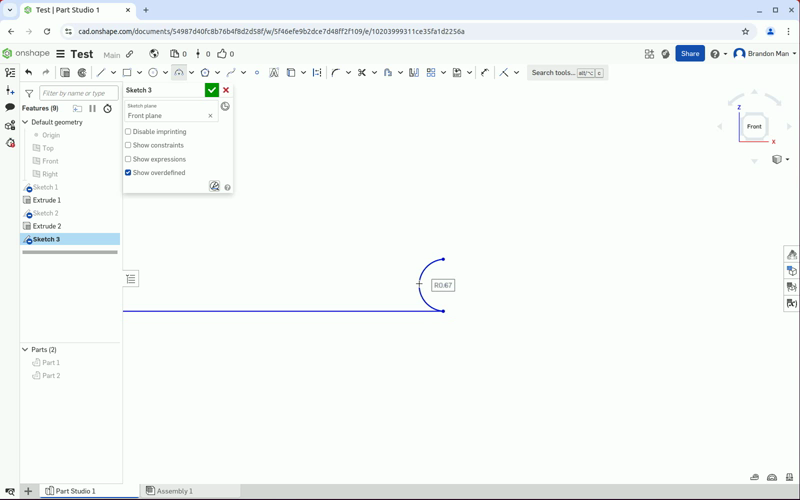
scroll(-6)
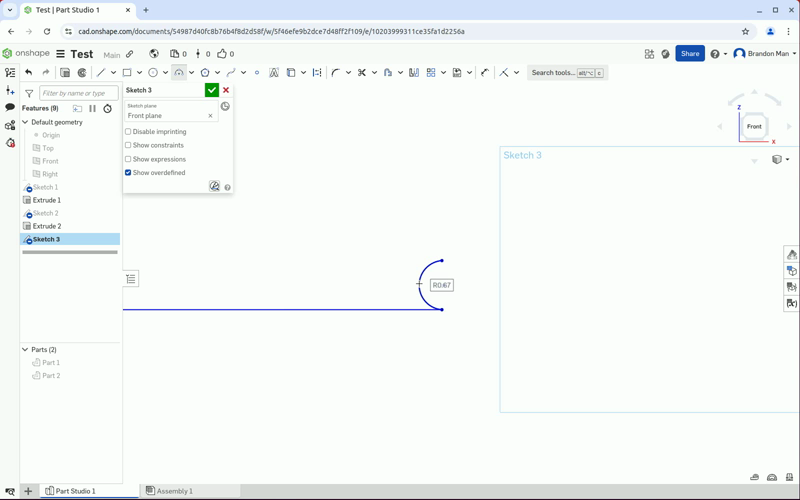
scroll(-6)
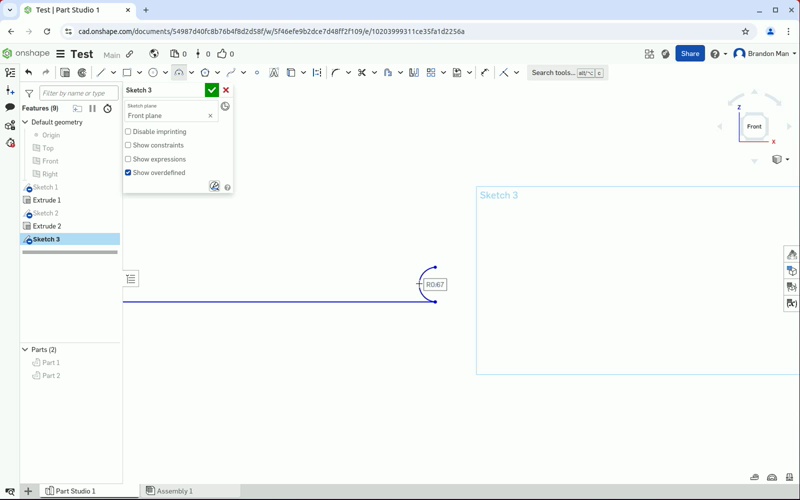
scroll(-6)
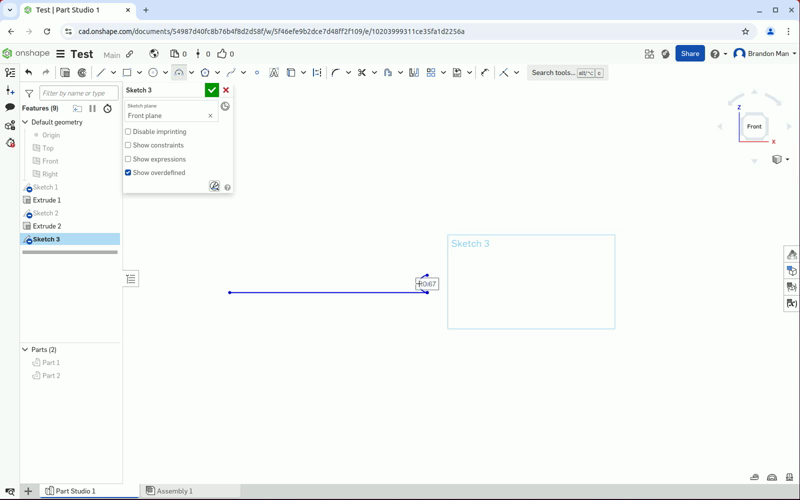
scroll(-6)
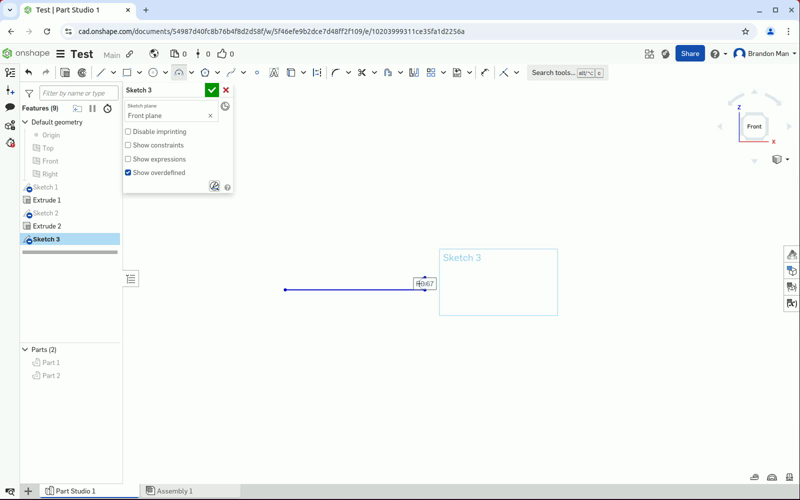
scroll(-6)
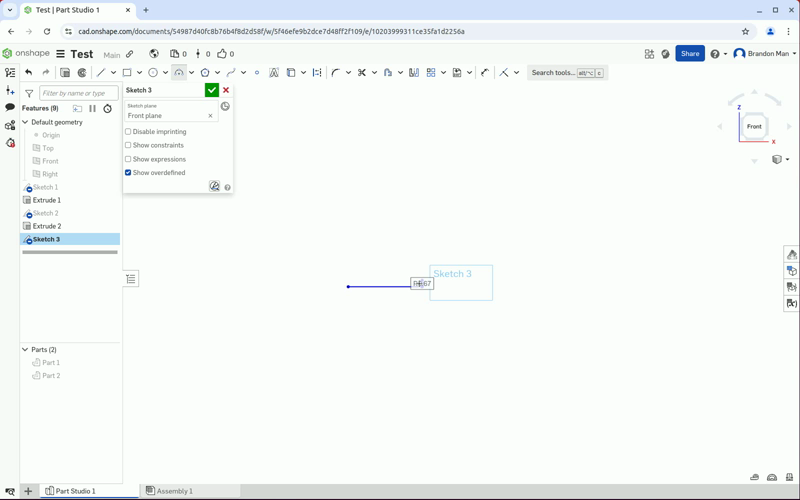
key_up(shift)
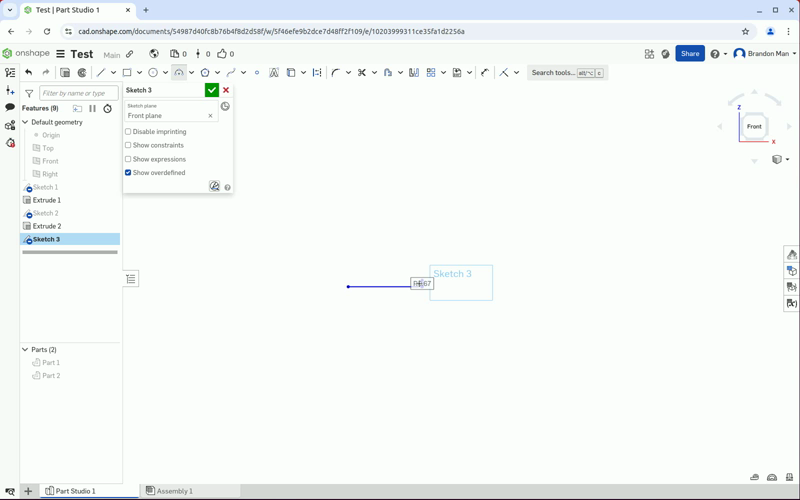
key(esc)
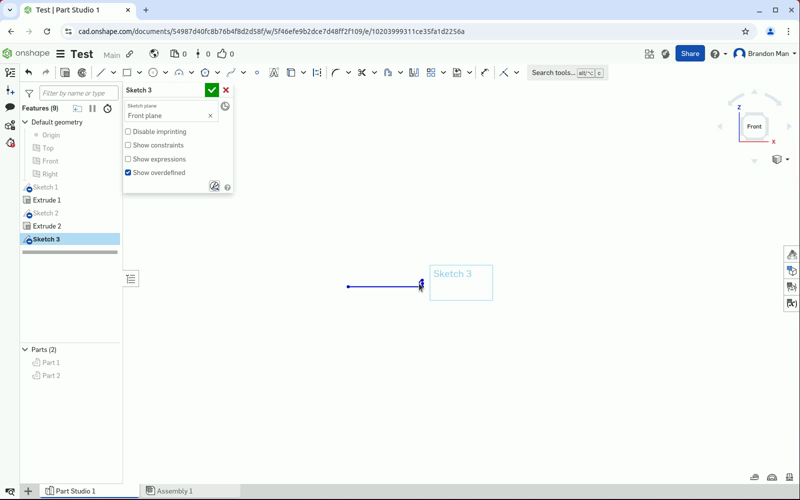
key(l)
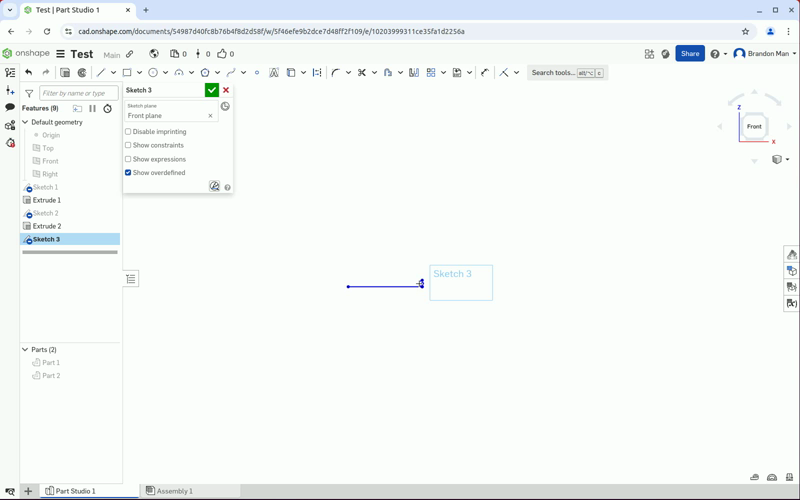
mouse_move(422, 280)
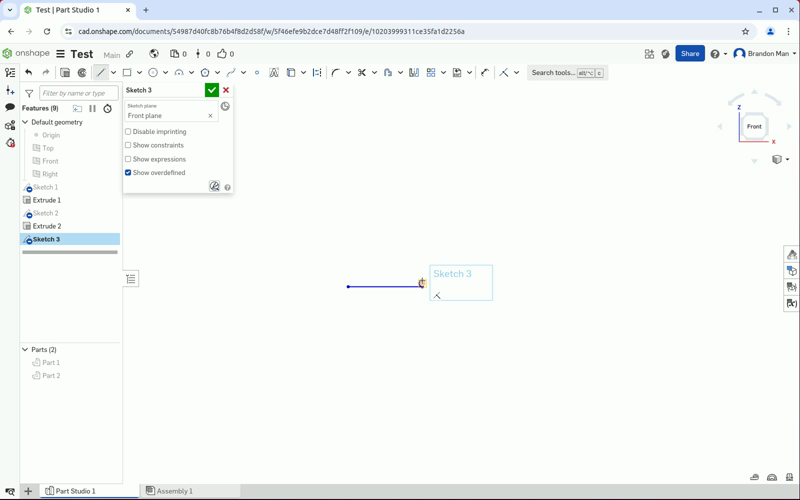
scroll(6)
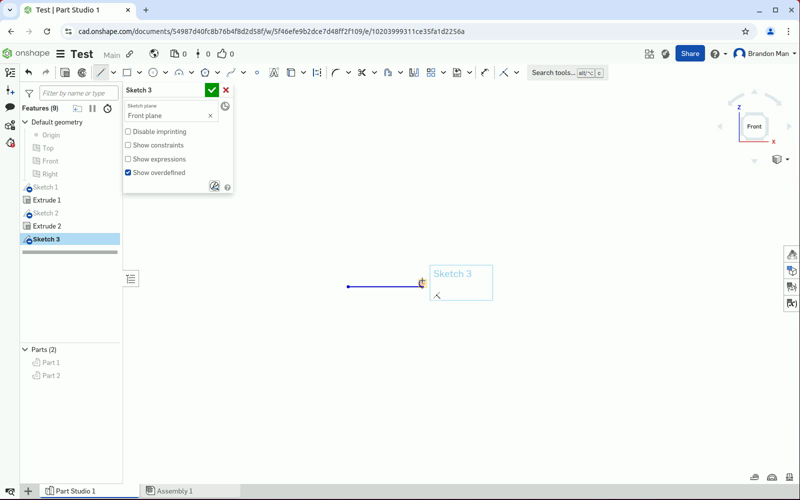
scroll(6)
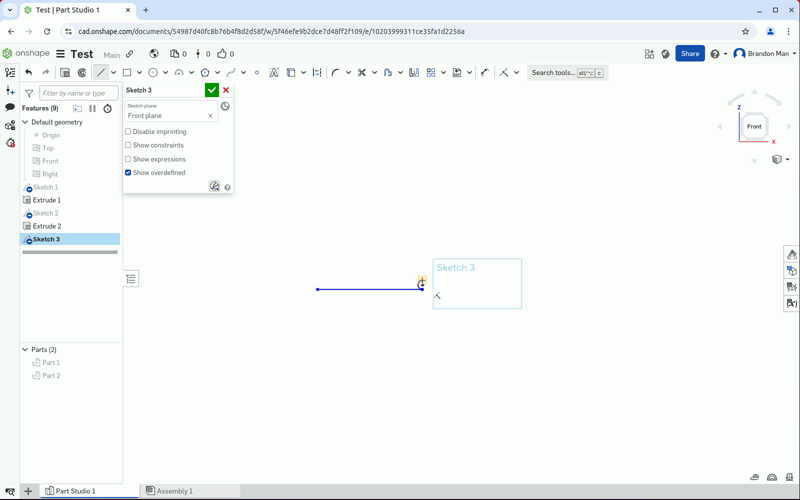
scroll(6)
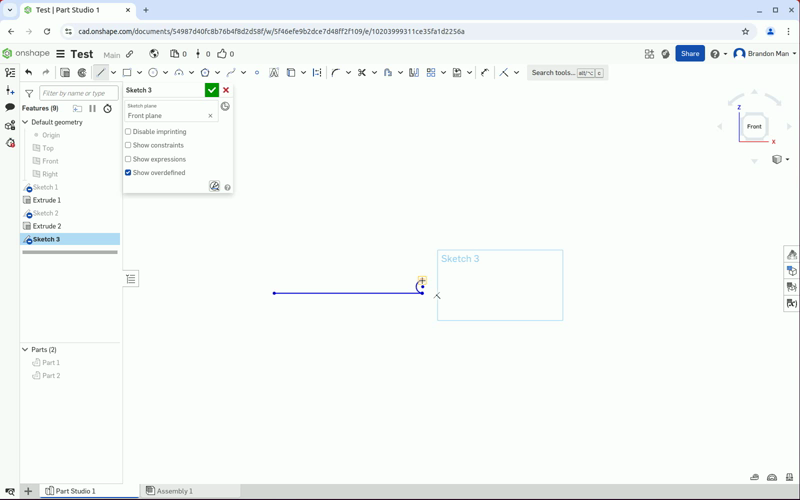
scroll(6)
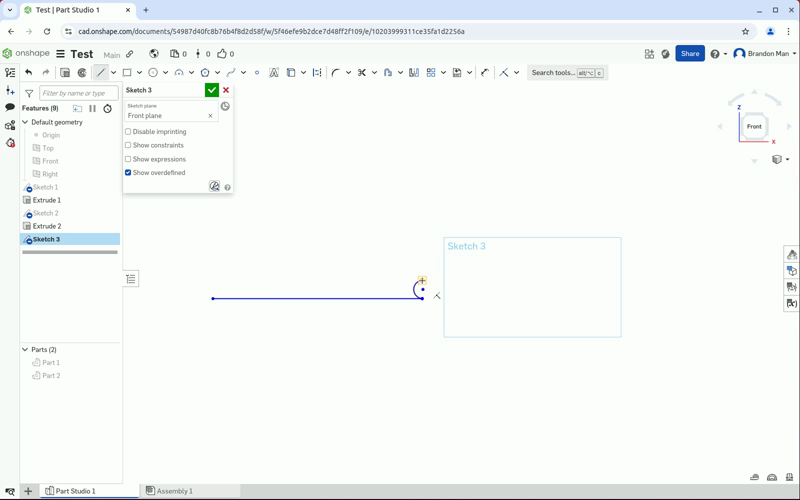
scroll(6)
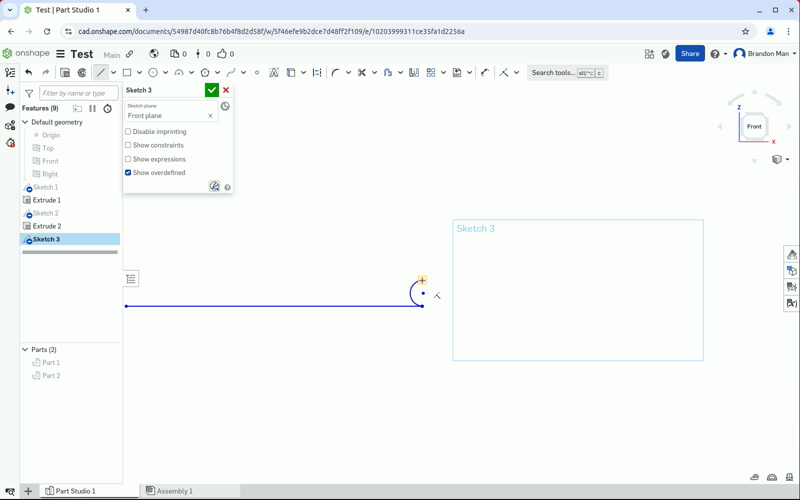
scroll(6)
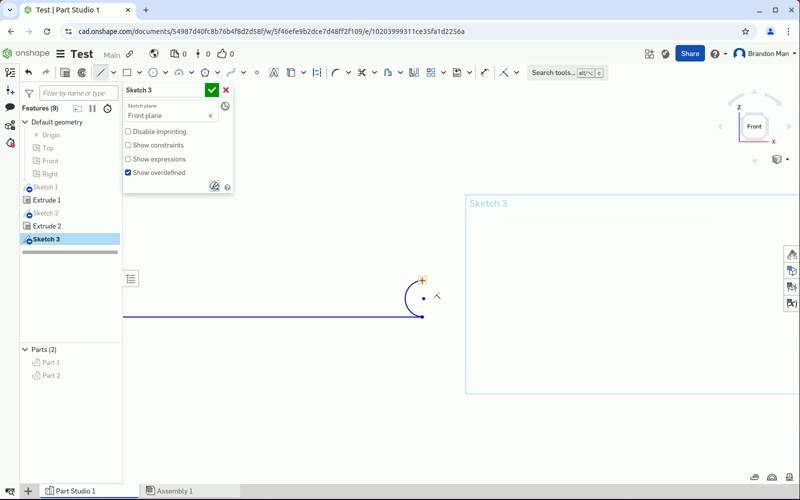
scroll(6)
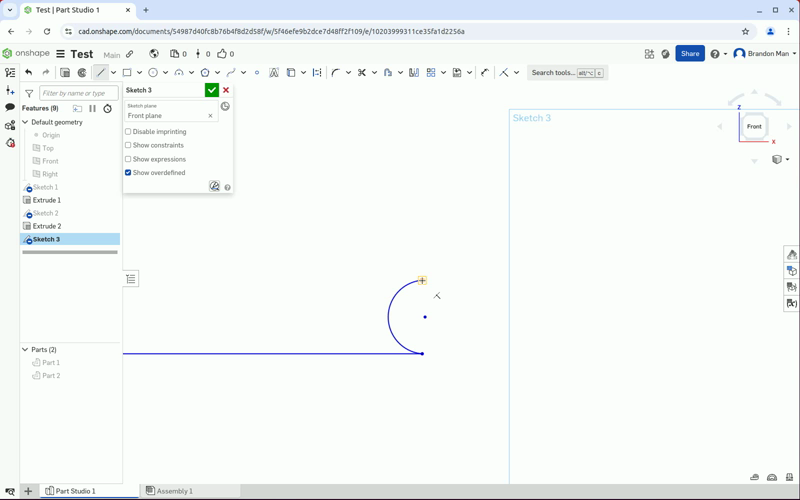
click(422, 280)
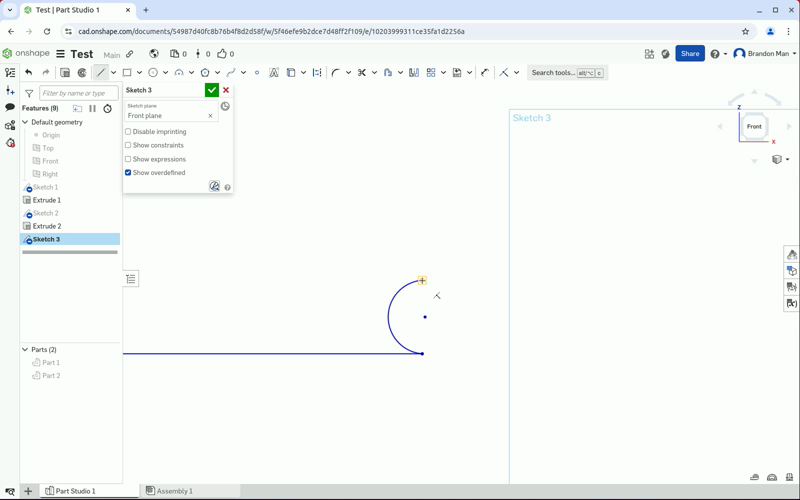
scroll(-6)
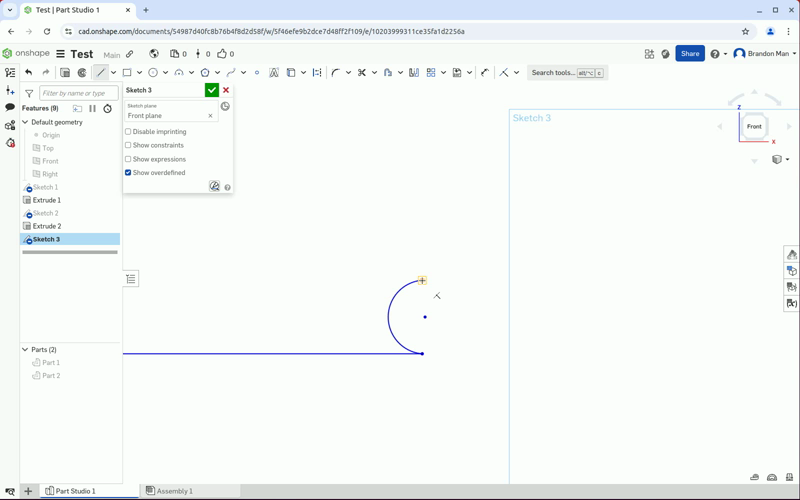
scroll(-6)
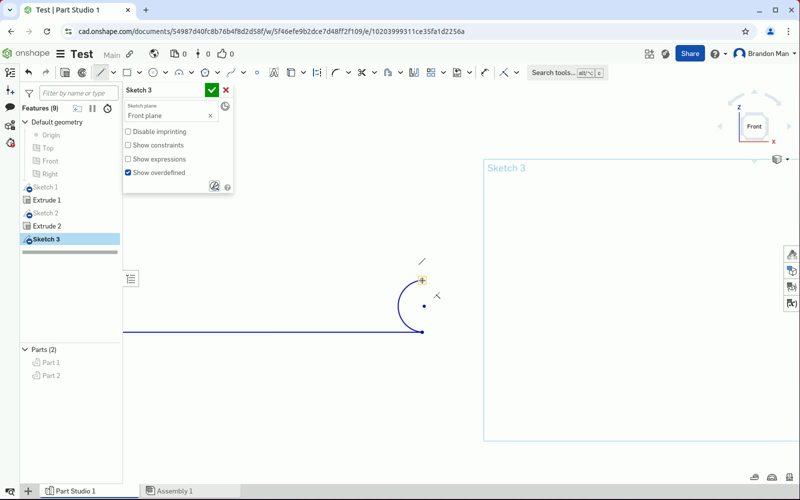
scroll(-6)
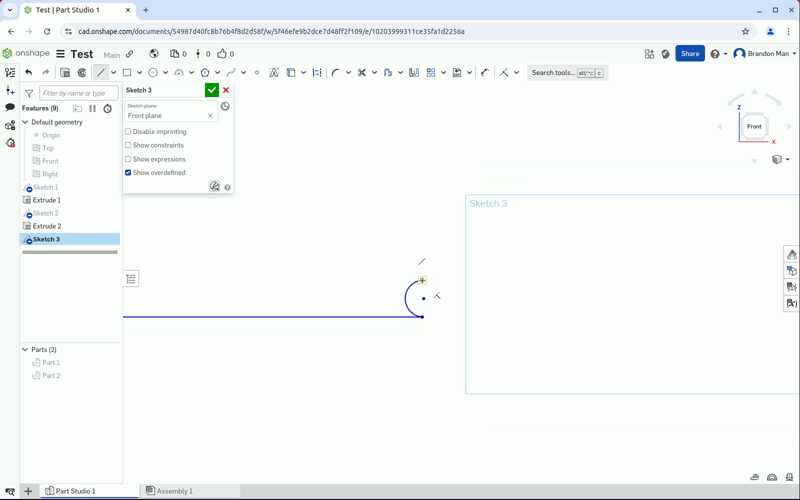
scroll(-6)
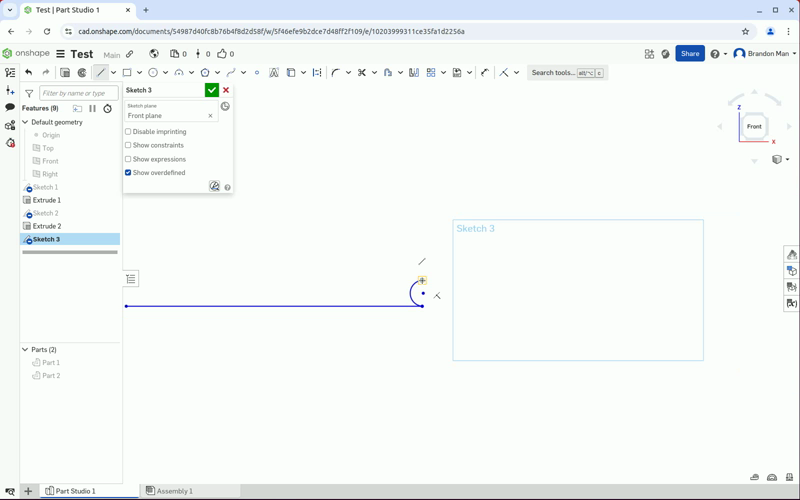
scroll(-6)
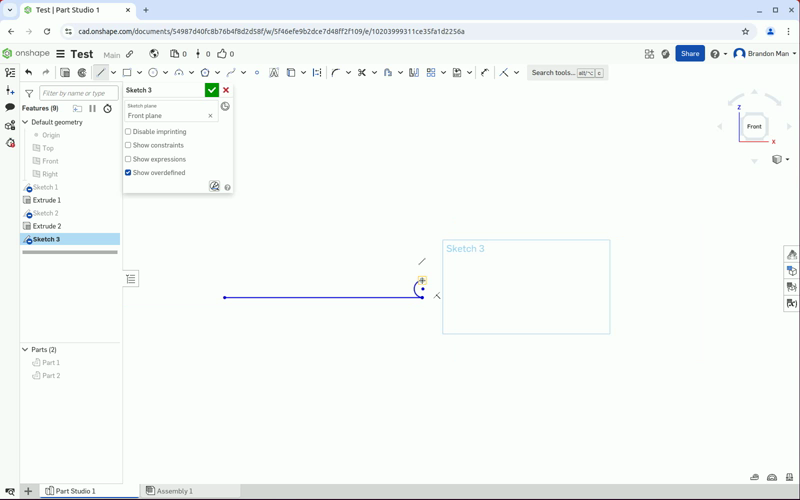
scroll(-6)
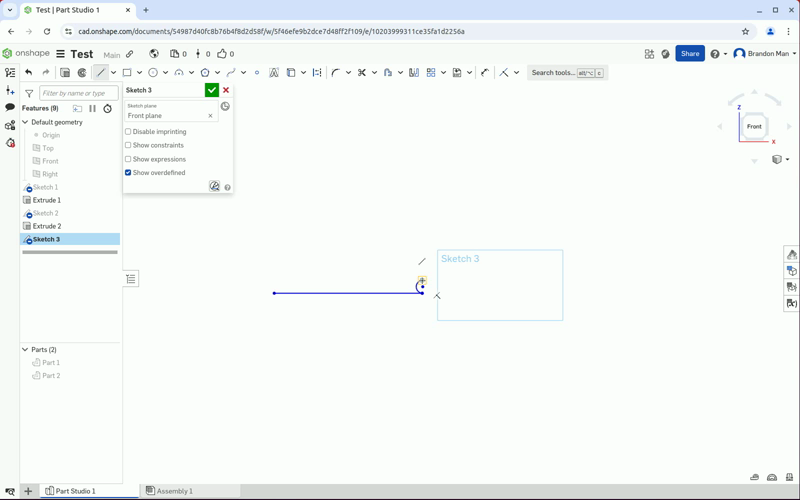
scroll(-6)
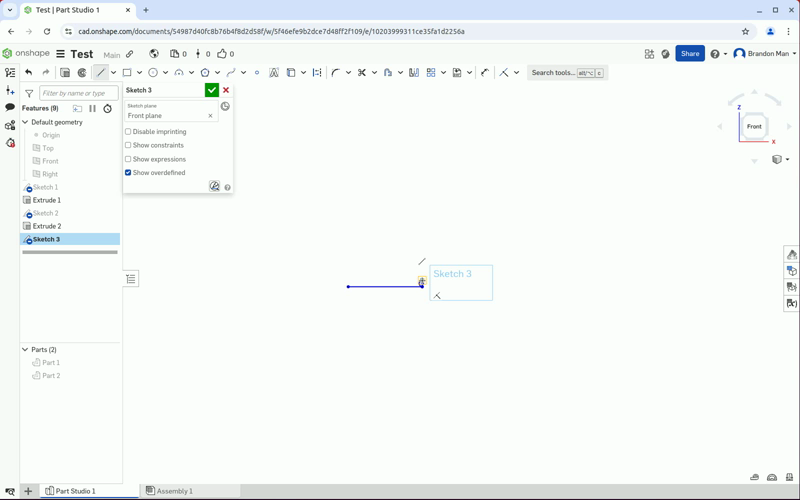
key_down(shift)
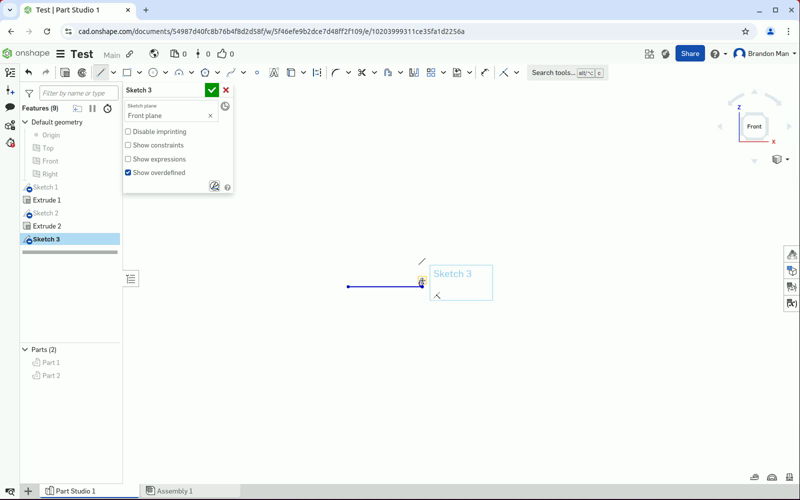
mouse_move(348, 280)
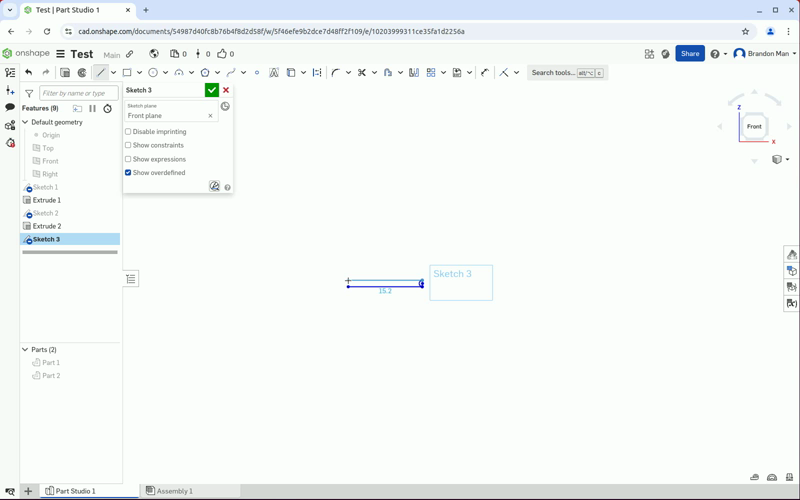
click(348, 280)
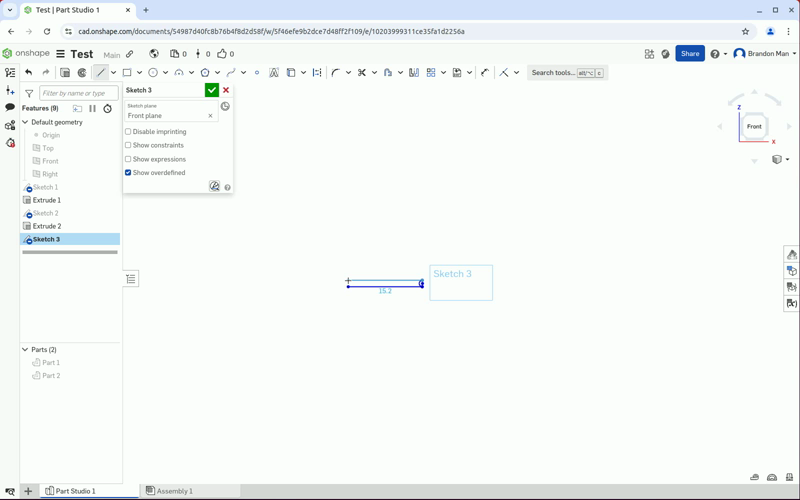
key_up(shift)
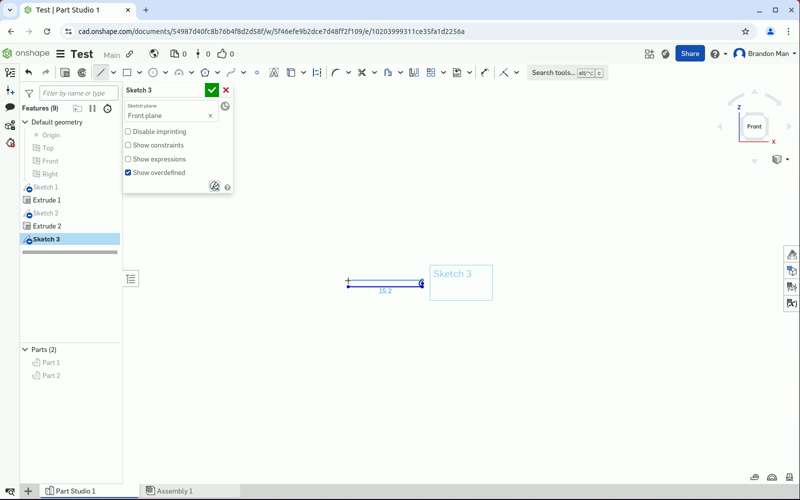
mouse_move(378, 280)
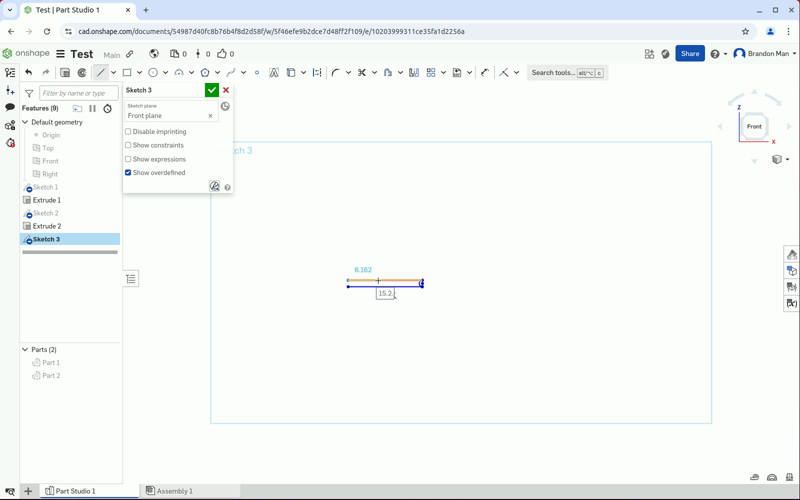
key_down(shift)
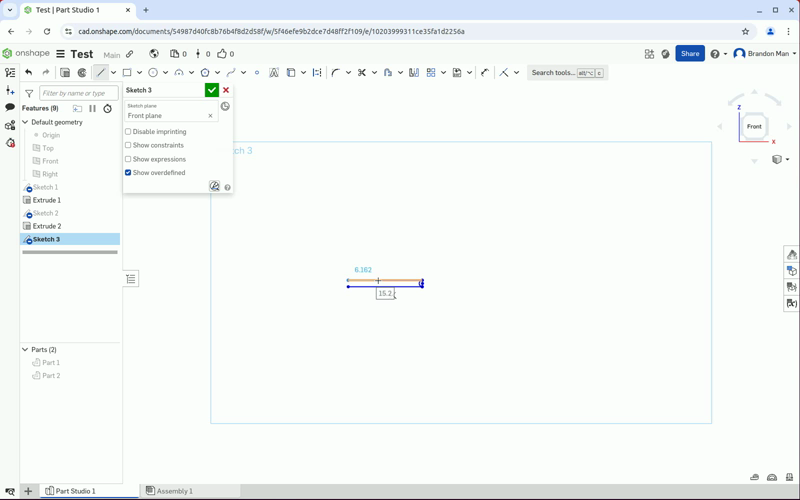
mouse_move(348, 286)
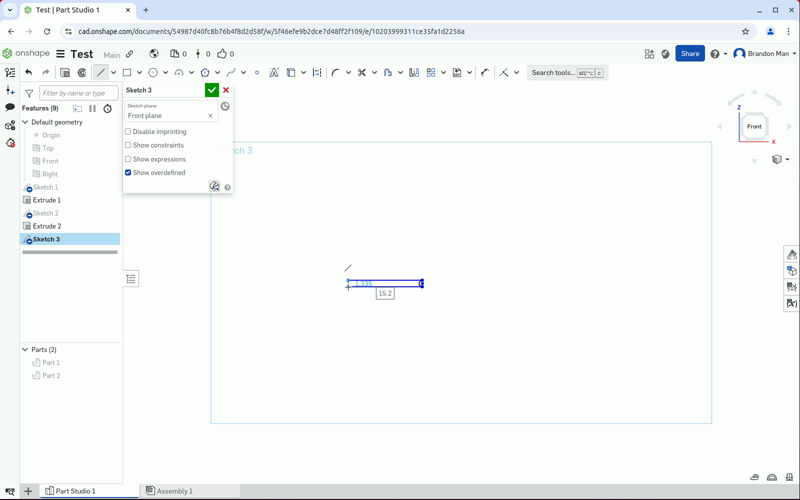
scroll(6)
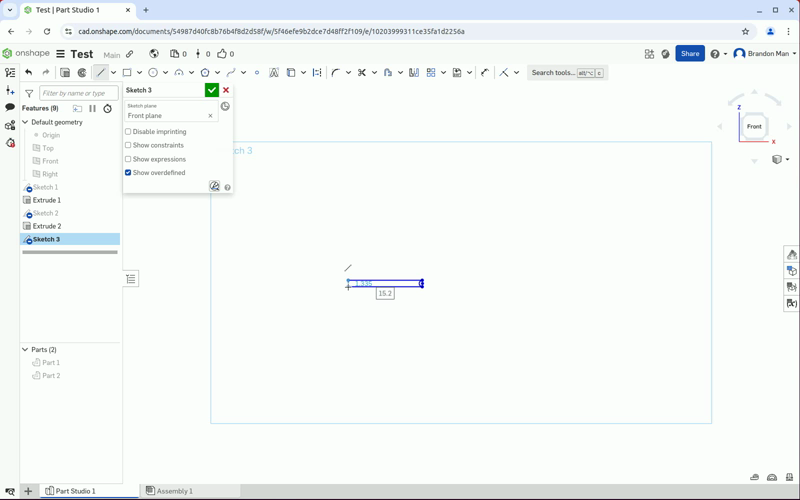
scroll(6)
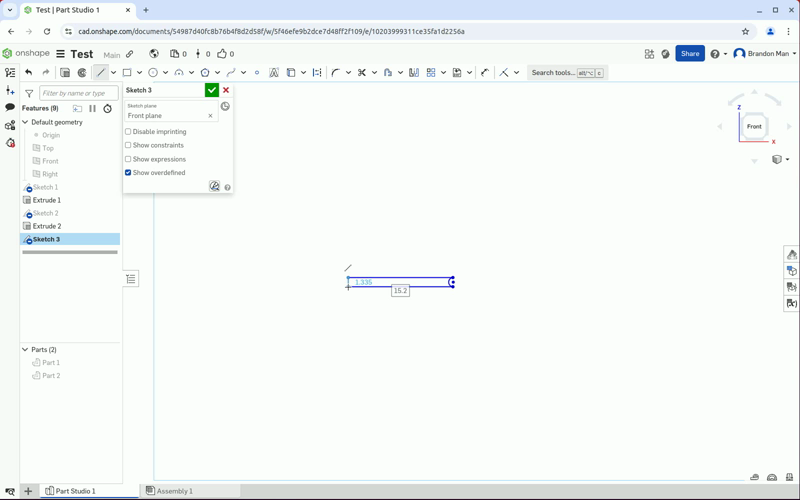
scroll(6)
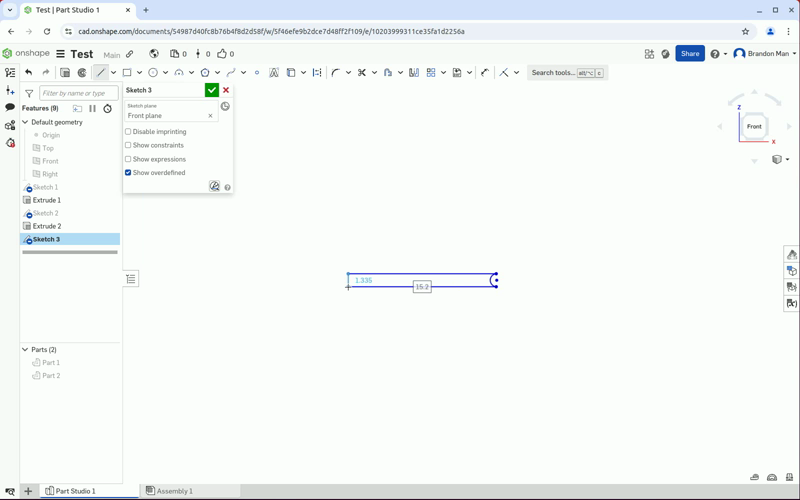
scroll(6)
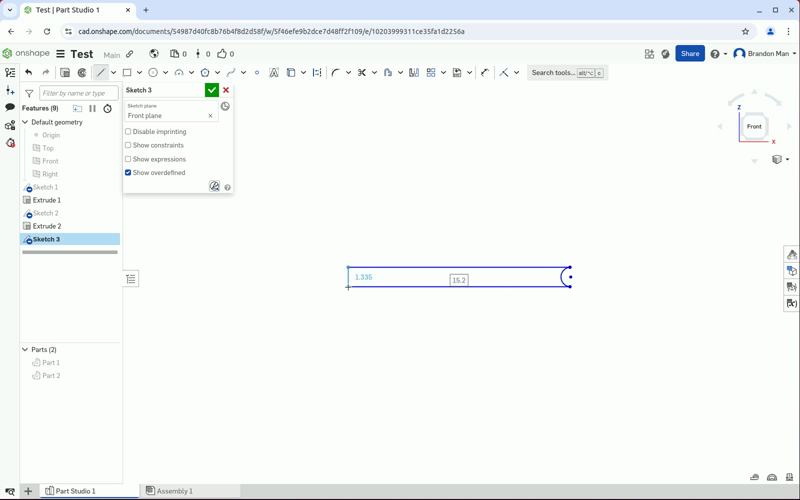
scroll(6)
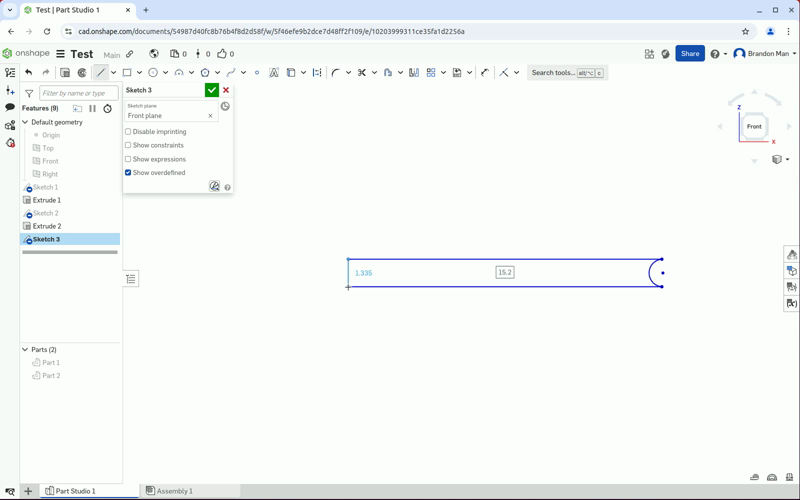
scroll(6)
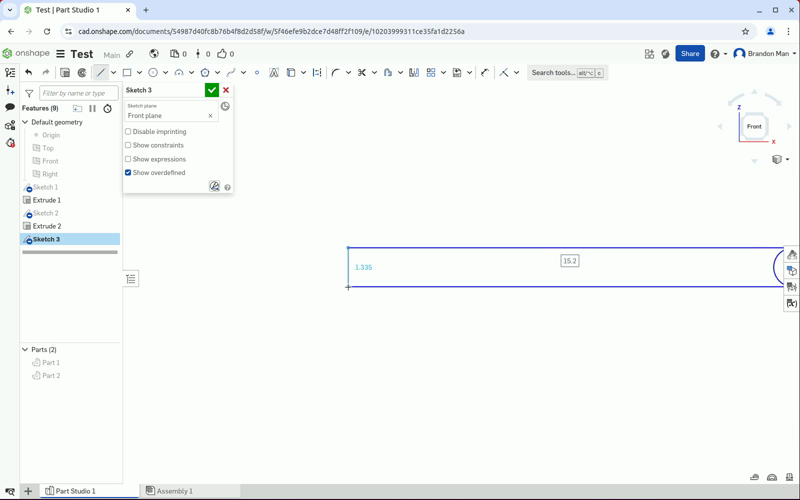
scroll(6)
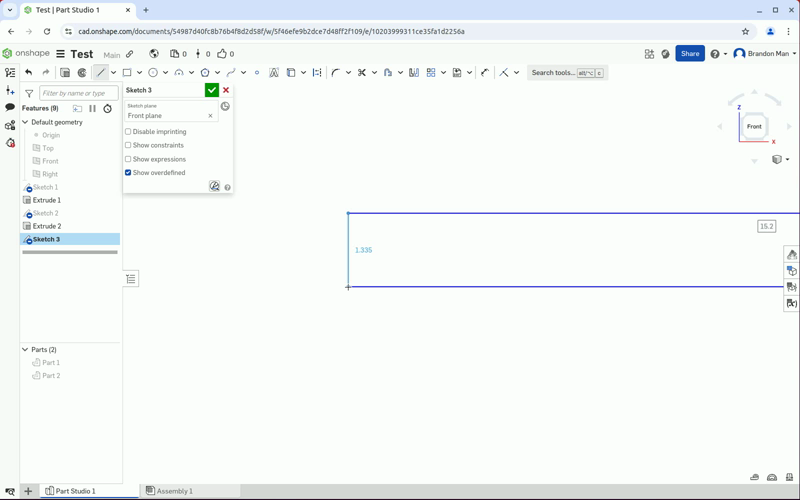
key_up(shift)
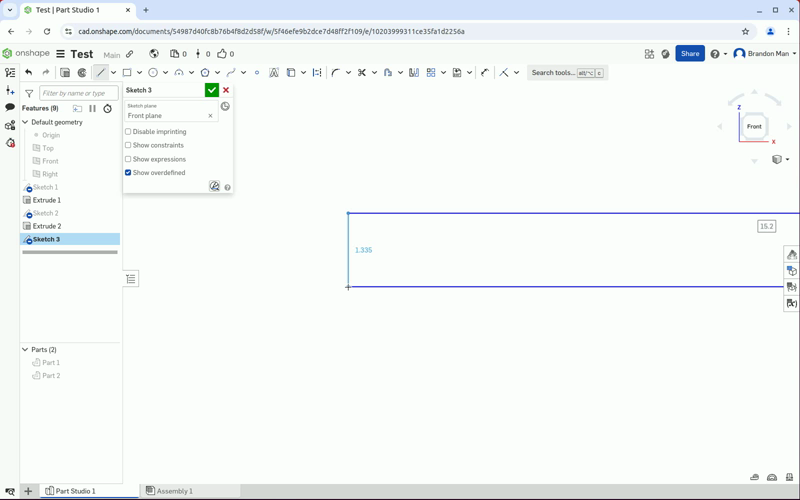
click(348, 286)
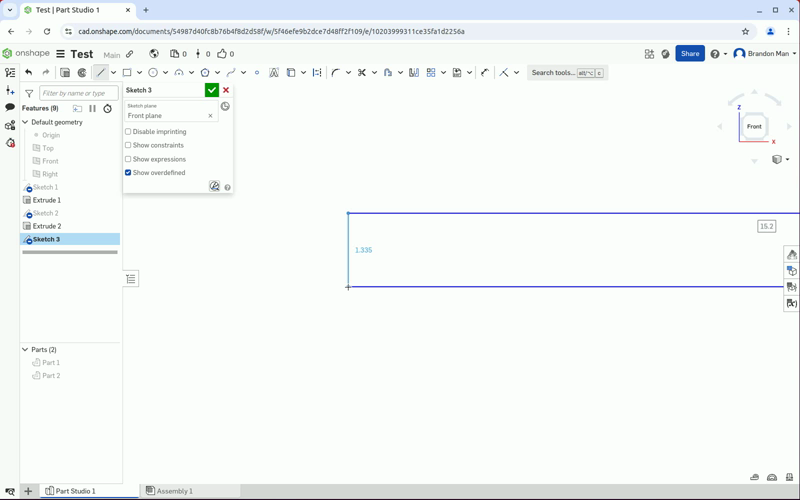
scroll(-6)
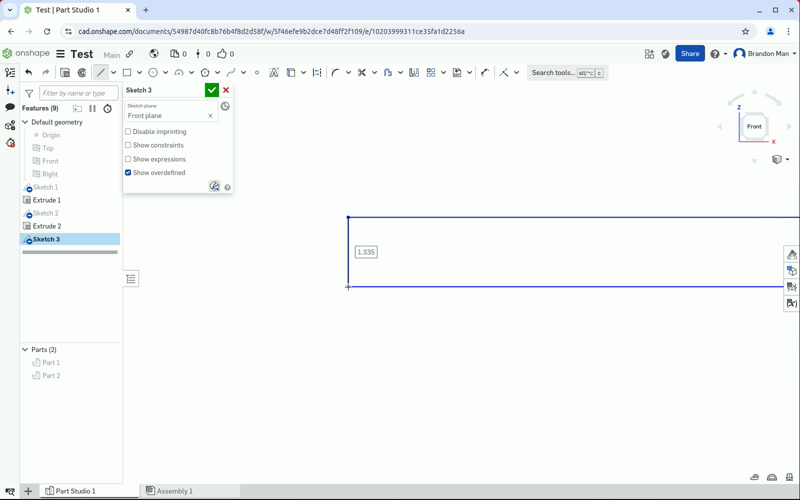
scroll(-6)
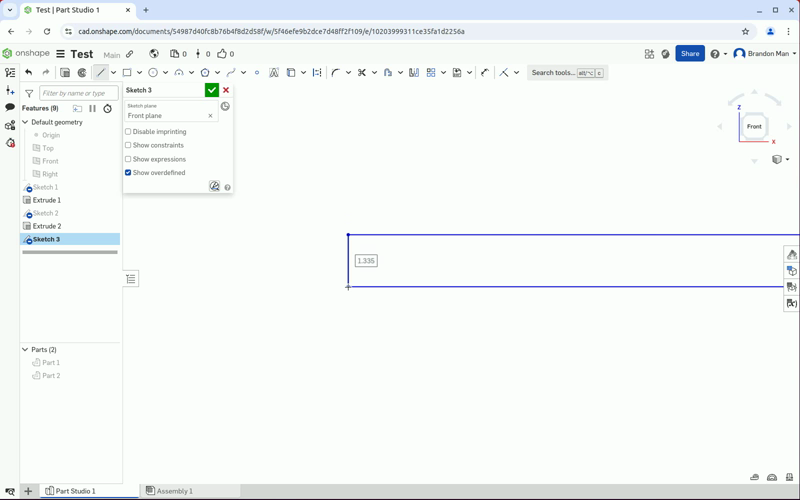
scroll(-6)
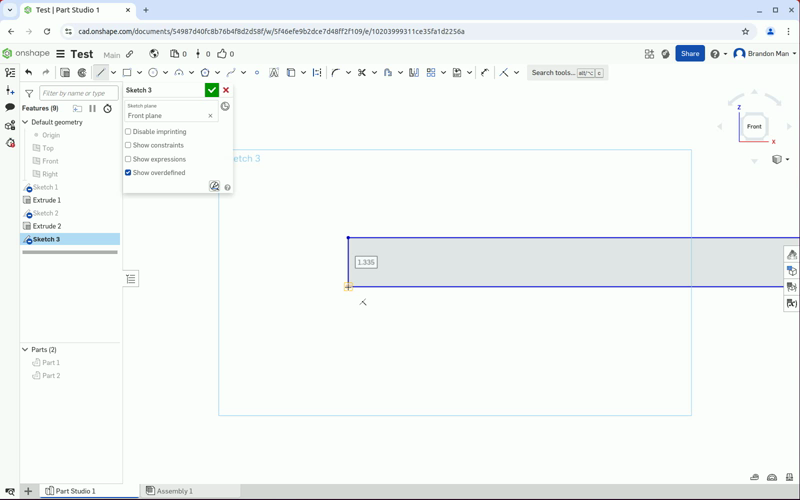
scroll(-6)
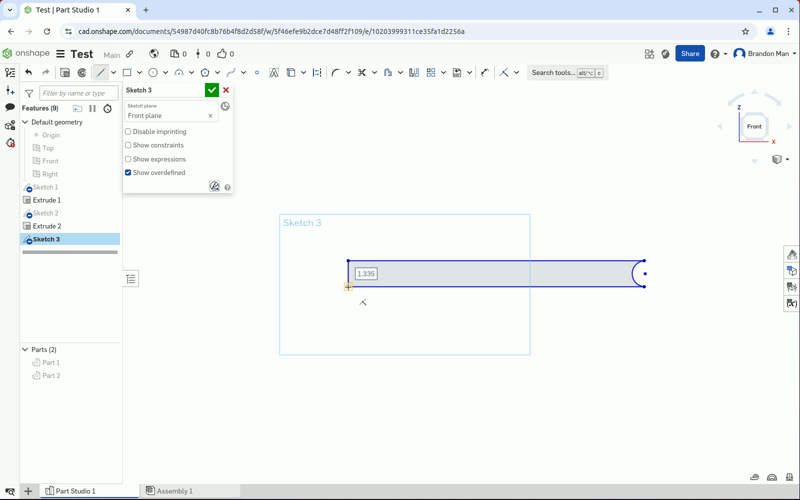
scroll(-6)
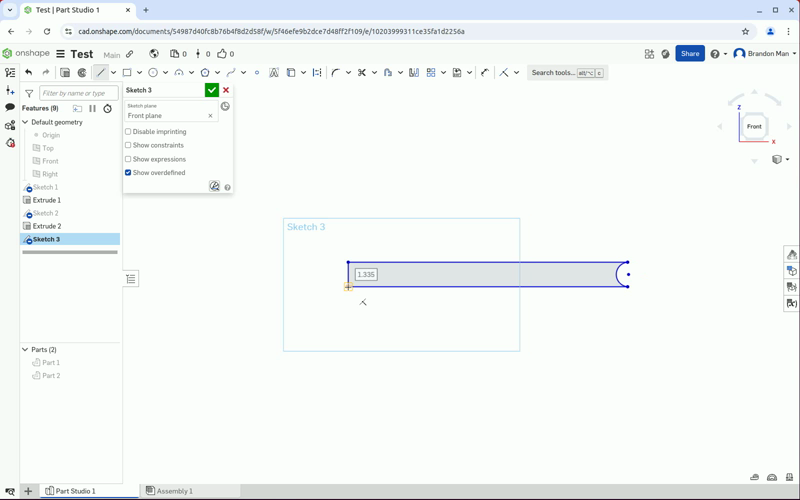
scroll(-6)
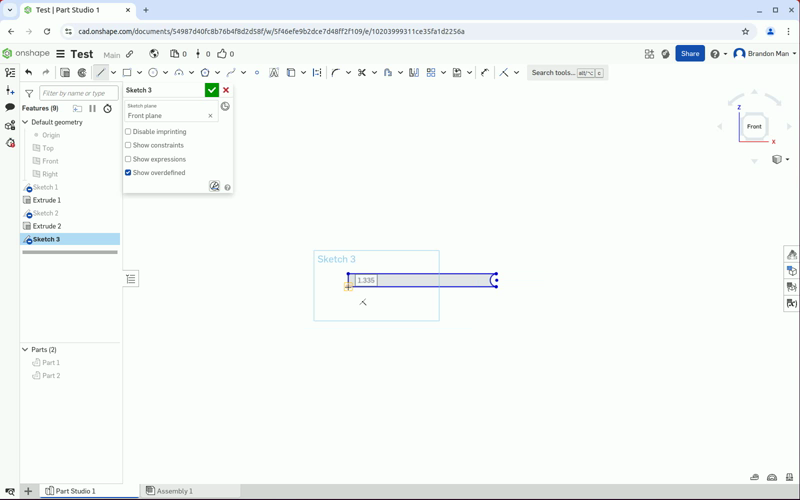
scroll(-6)
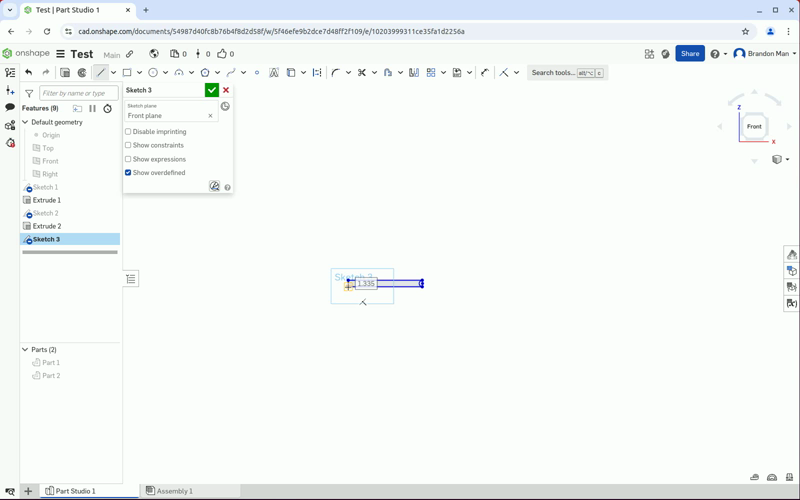
key(esc)
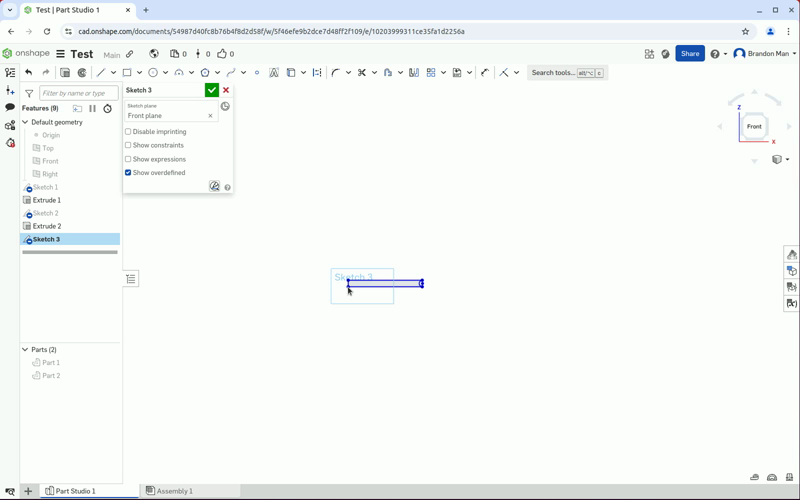
mouse_move(352, 281)
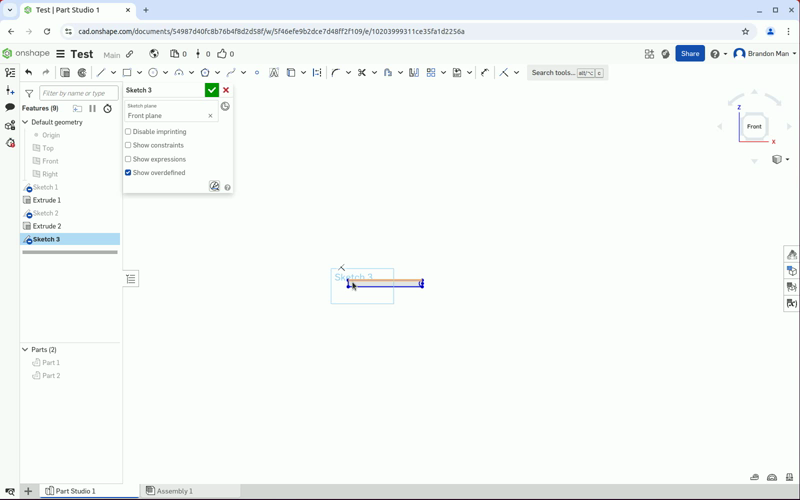
scroll(6)
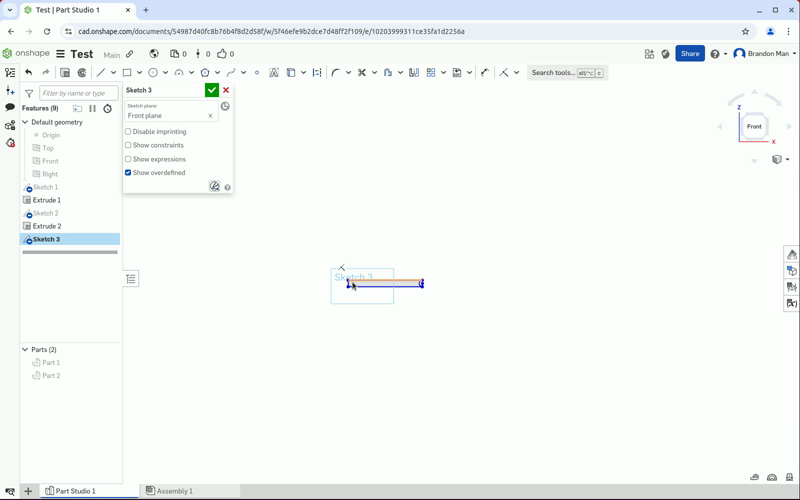
scroll(6)
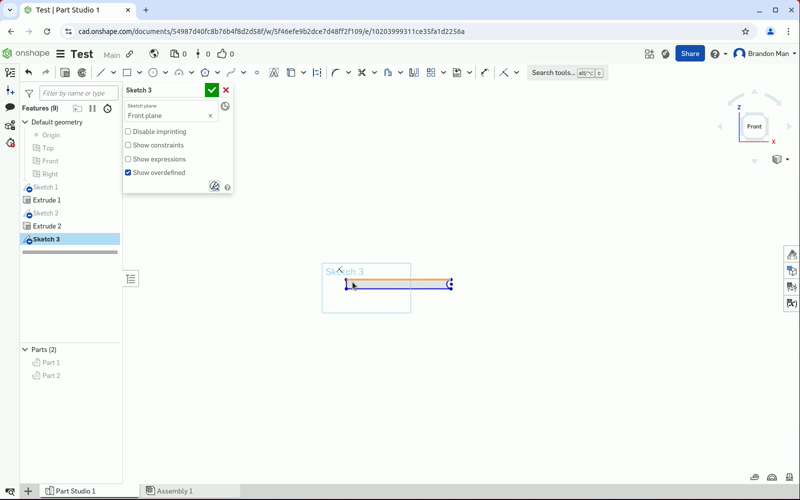
scroll(6)
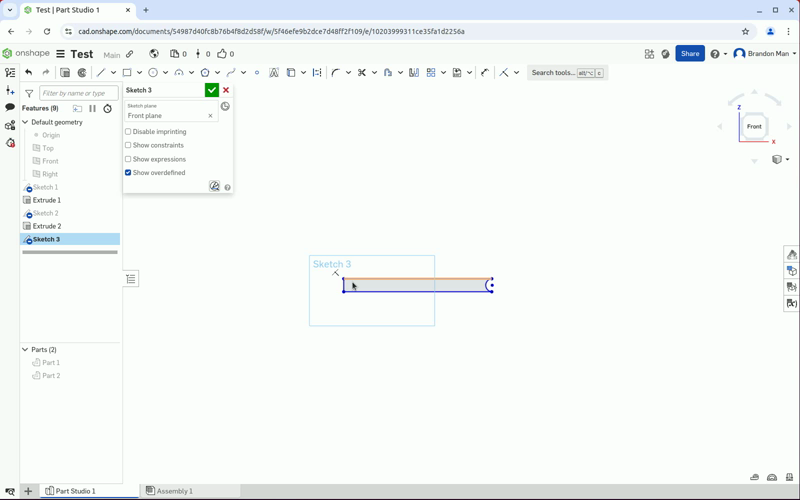
scroll(6)
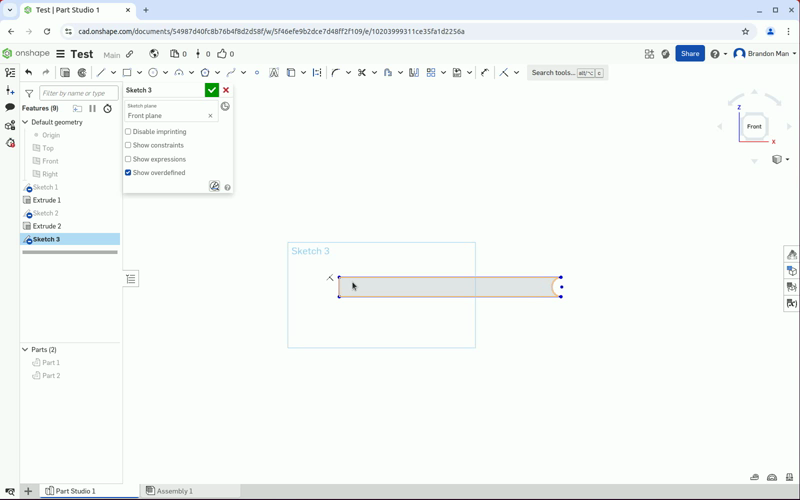
scroll(6)
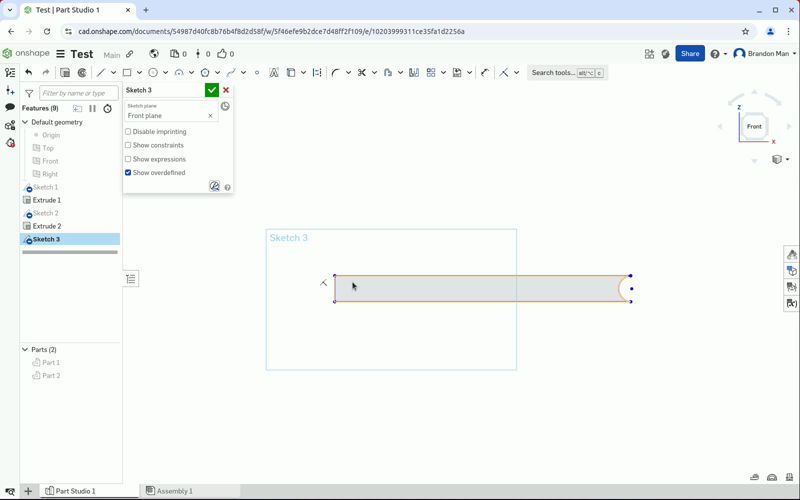
scroll(6)
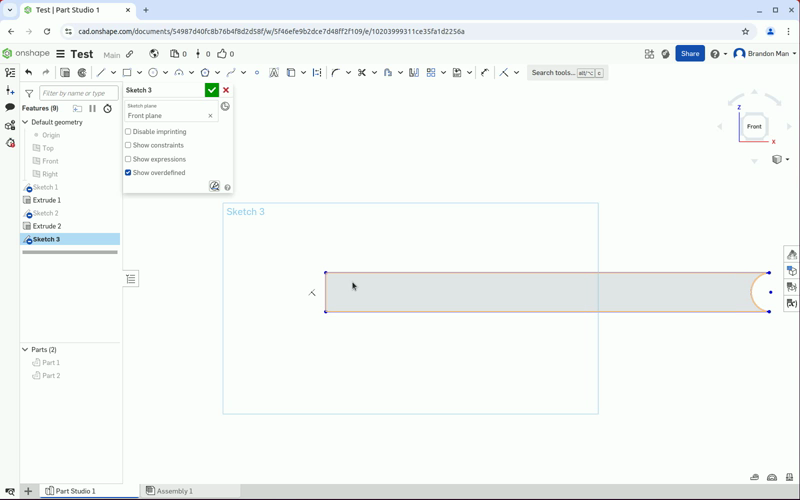
scroll(6)
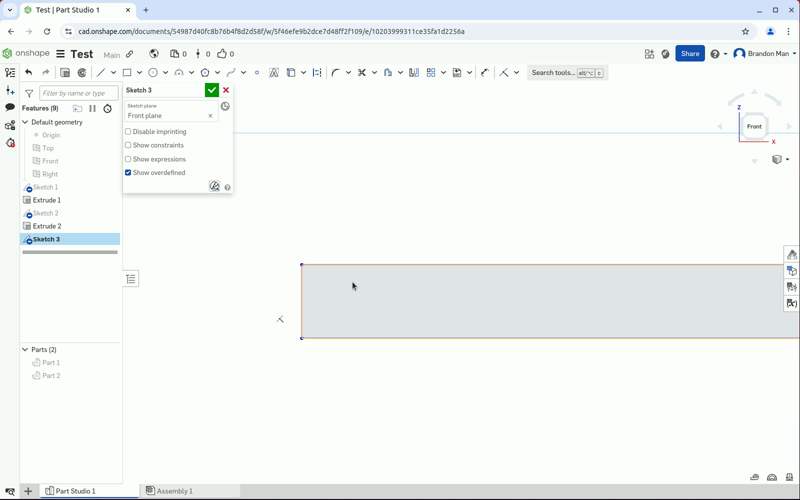
click(352, 281)
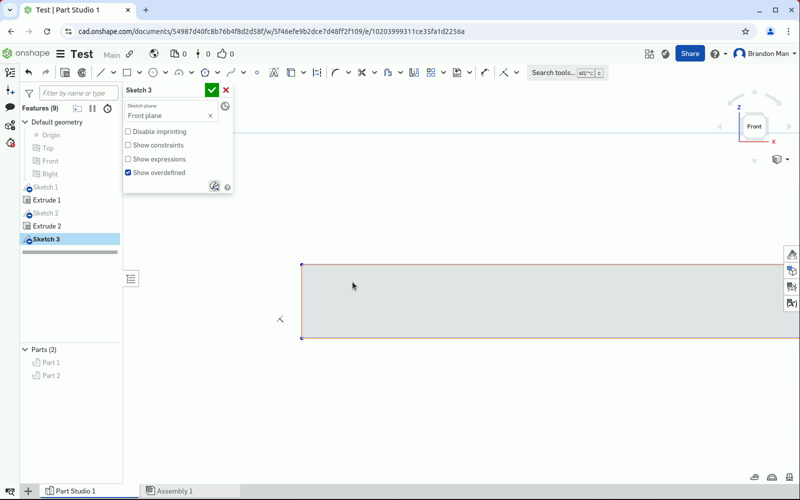
scroll(-6)
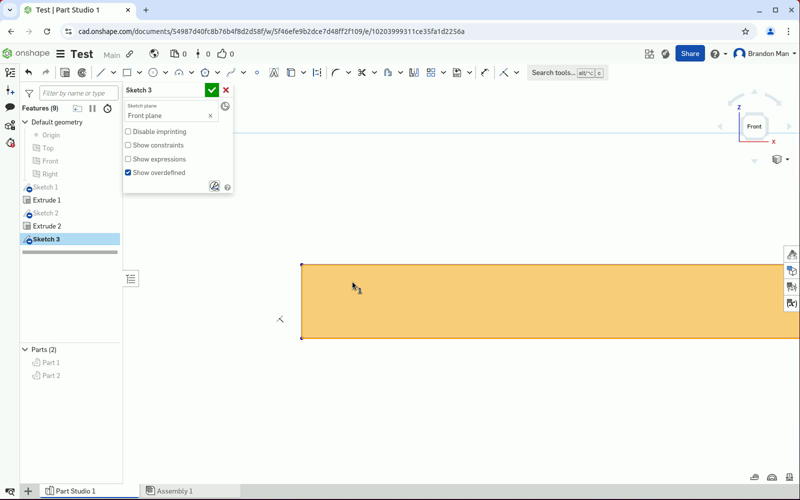
scroll(-6)
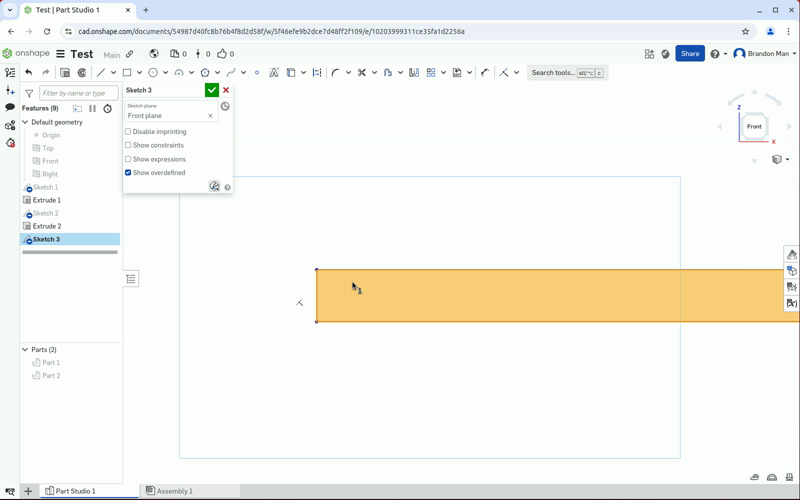
scroll(-6)
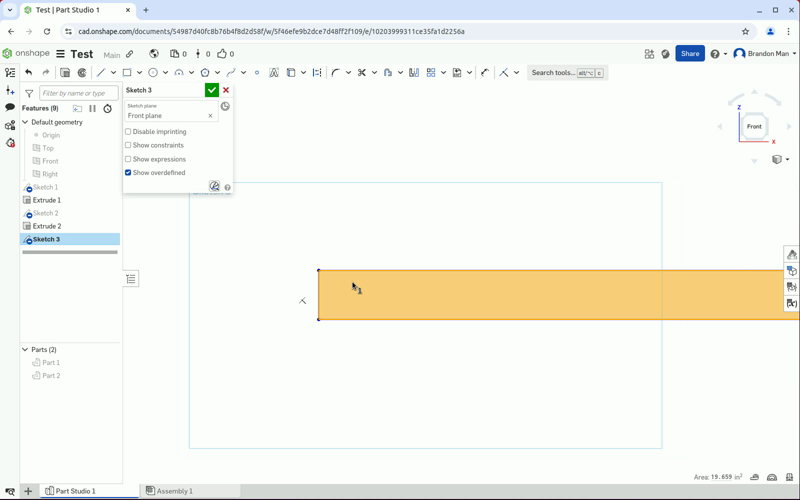
scroll(-6)
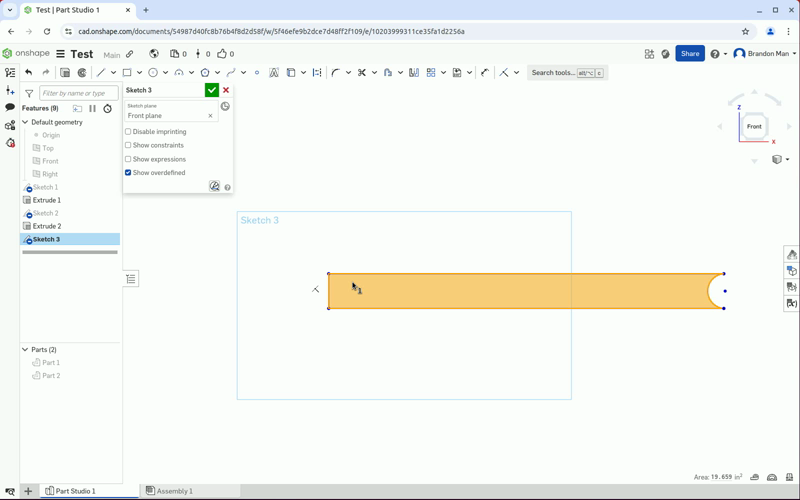
scroll(-6)
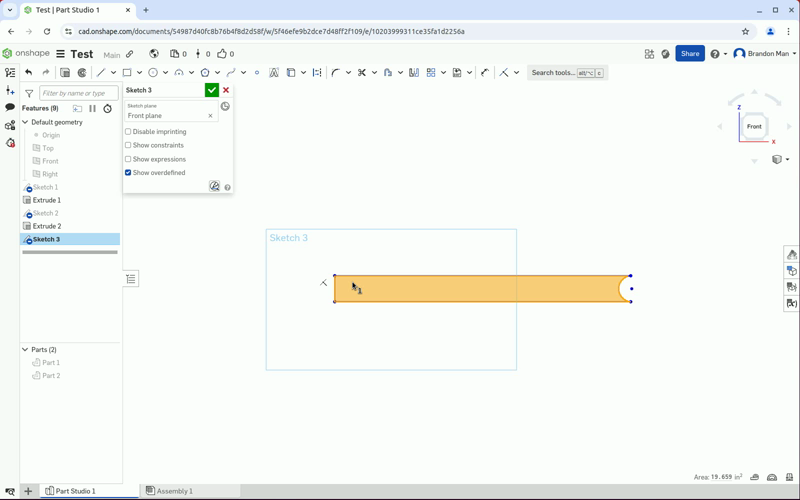
scroll(-6)
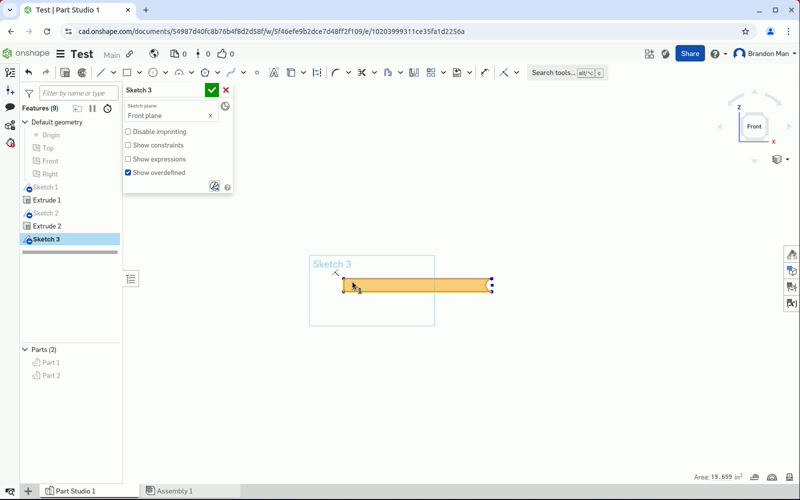
scroll(-6)
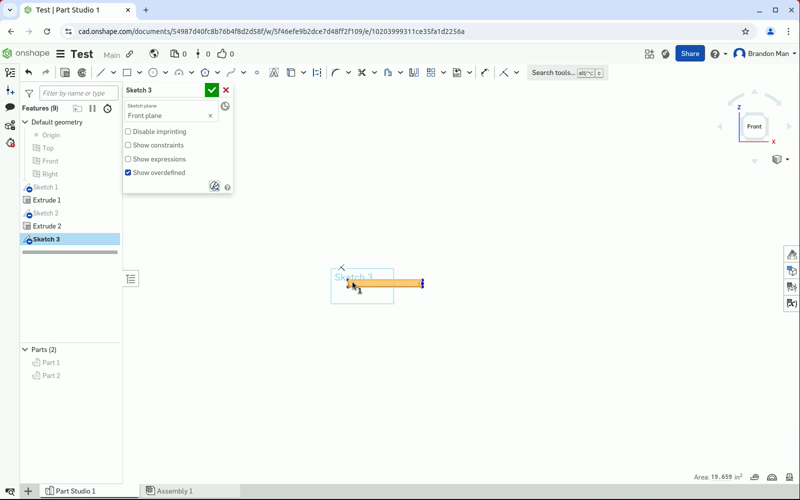
mouse_move(73, 352)
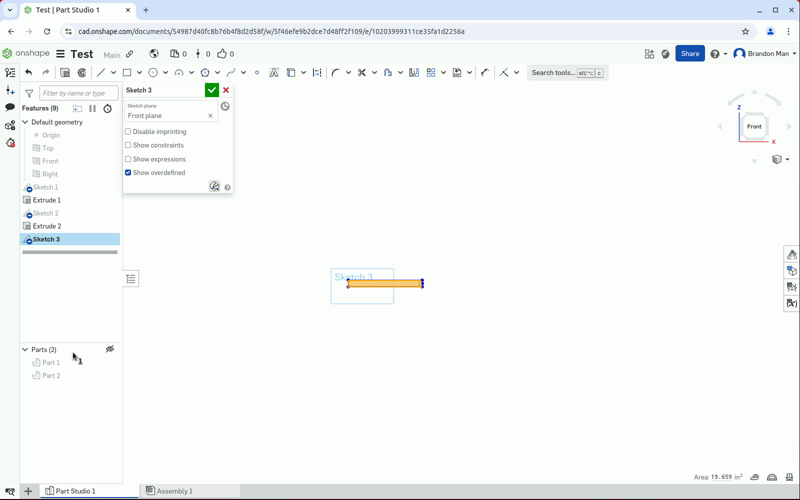
key(shift+y)
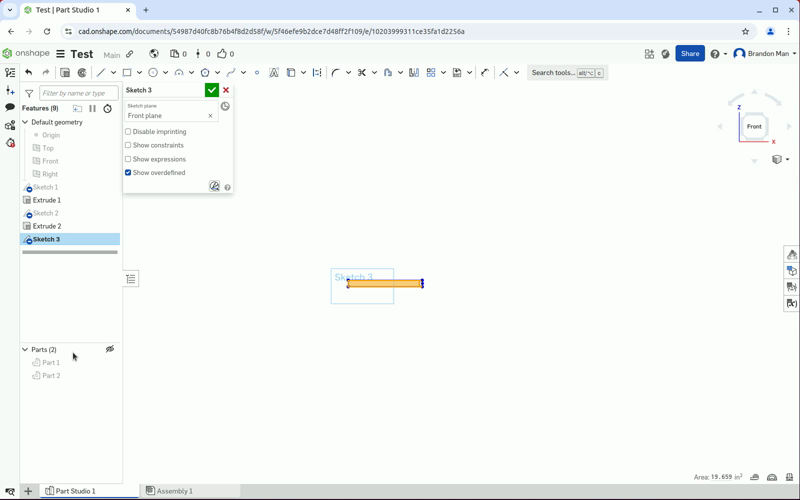
key(shift+e)
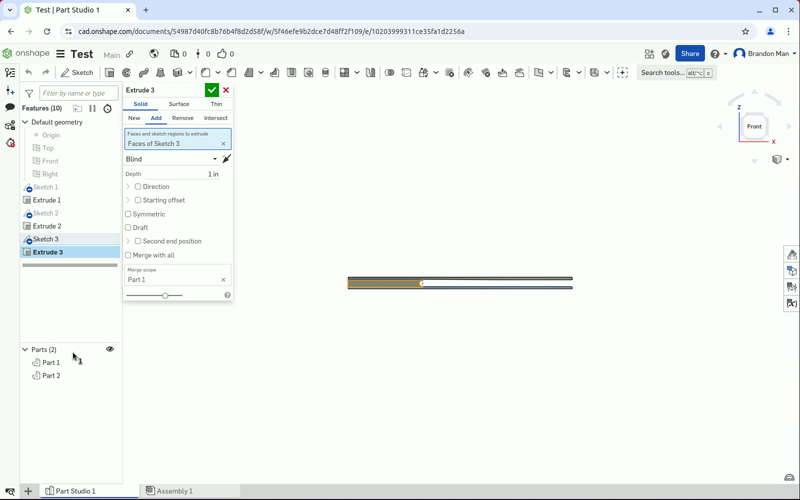
mouse_move(143, 106)
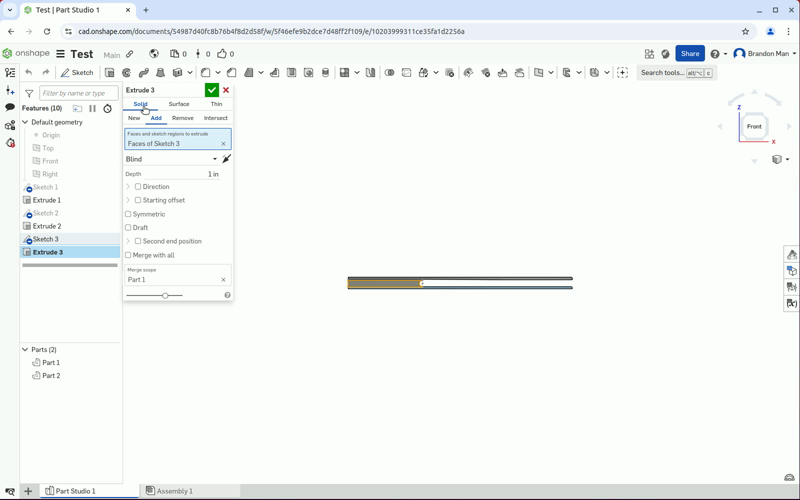
click(143, 106)
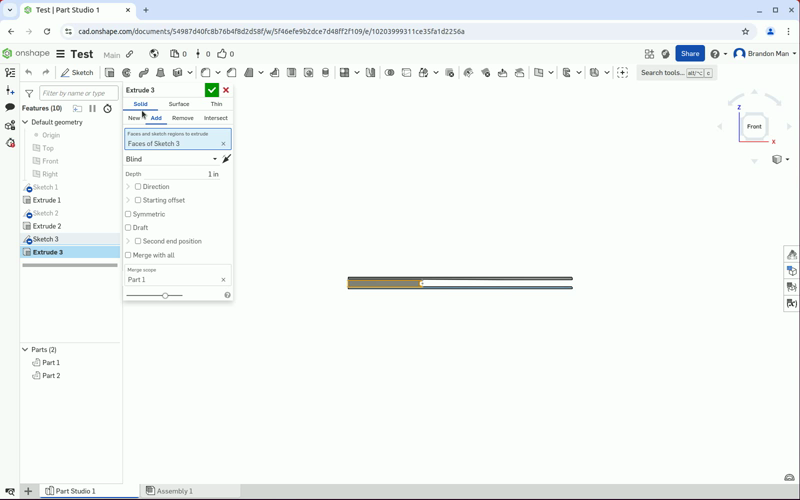
mouse_move(137, 120)
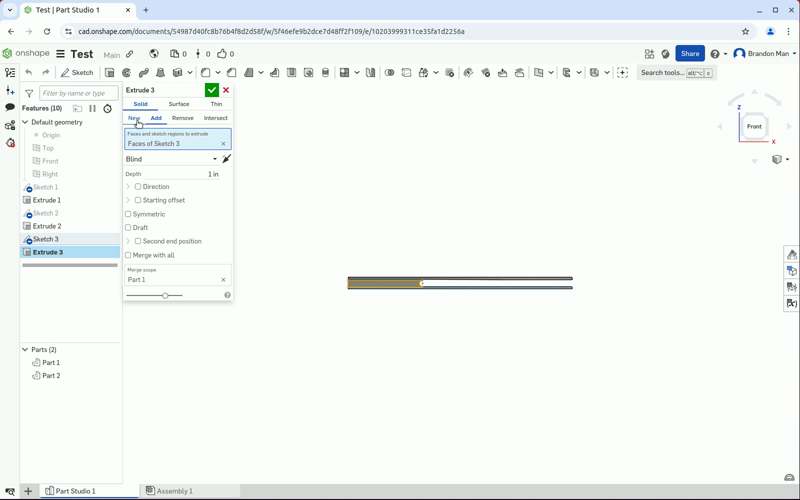
click(137, 120)
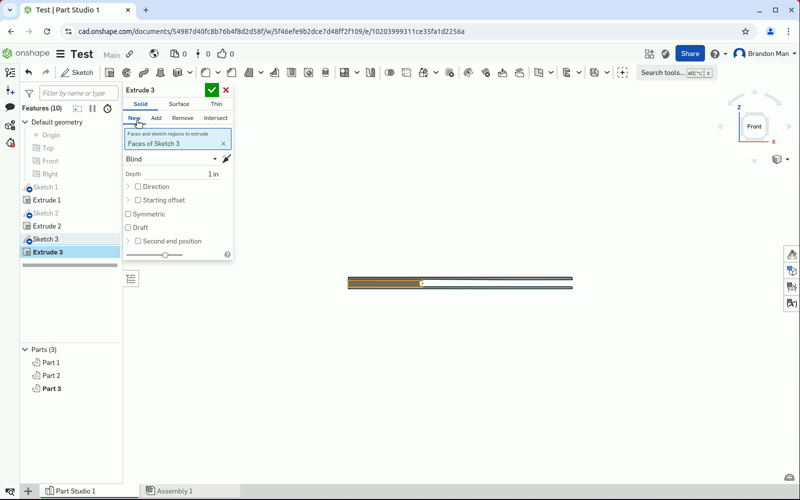
key(tab, 4)
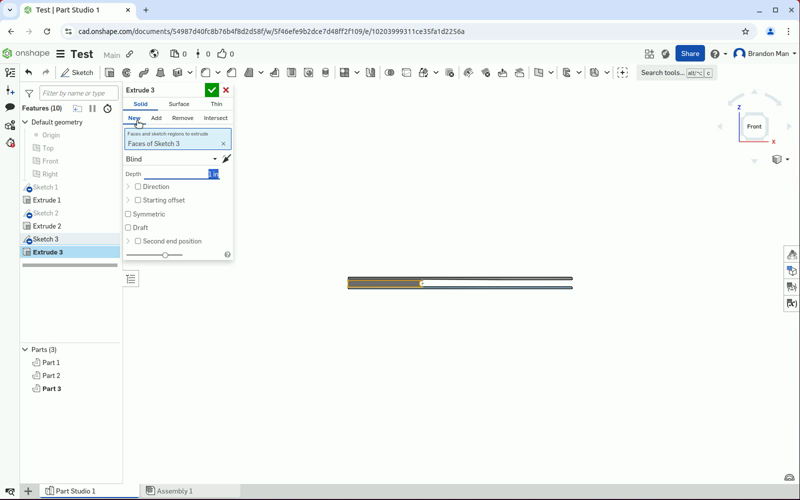
text(0.722)
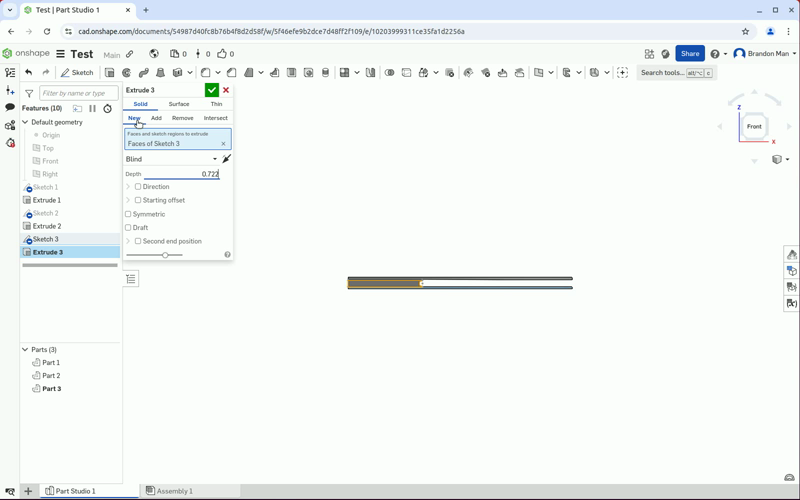
key(enter)
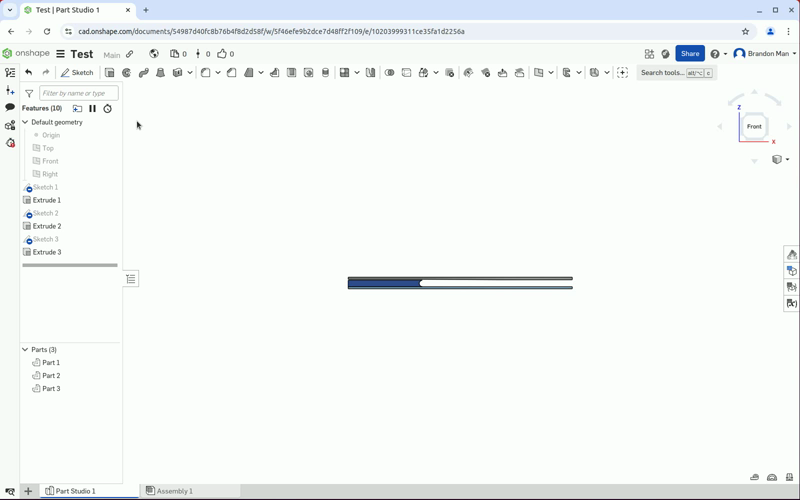
key(shift+h)
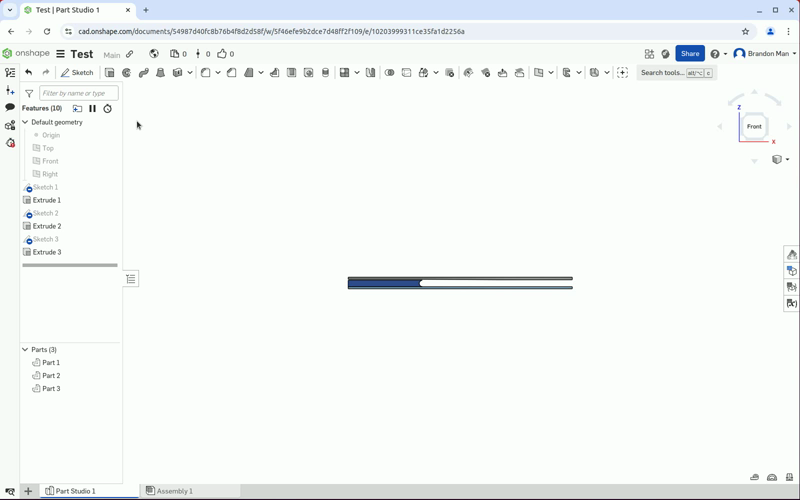
key(shift+h)
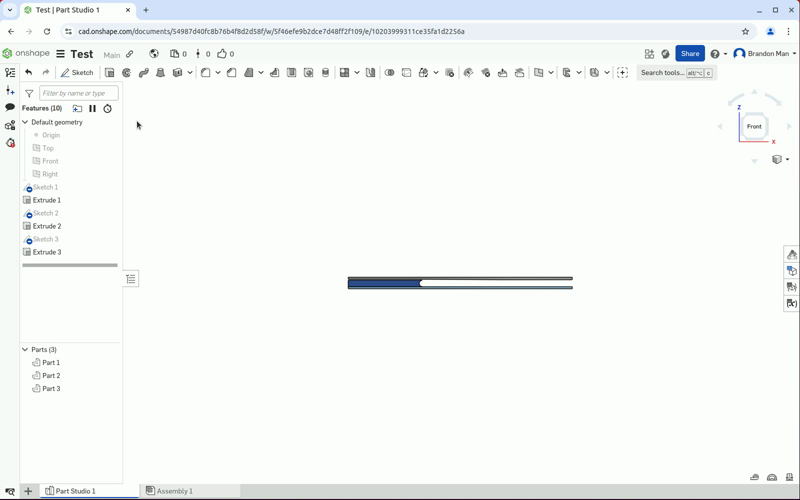
mouse_move(73, 189)
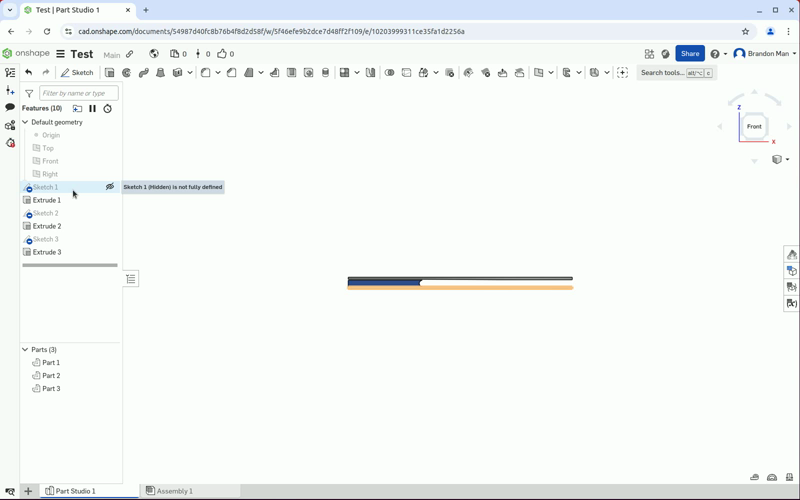
click(73, 189)
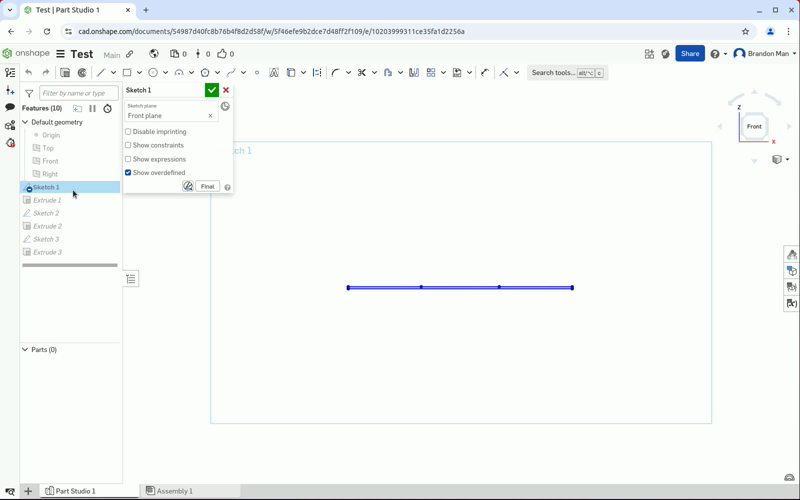
mouse_move(229, 92)
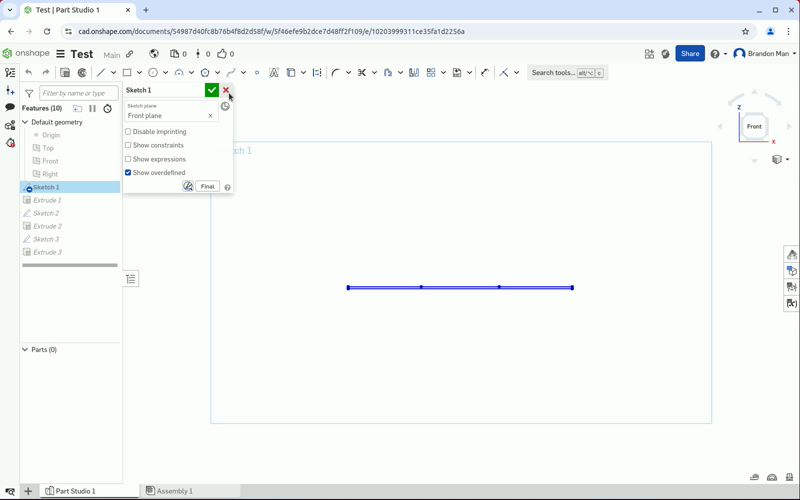
click(229, 92)
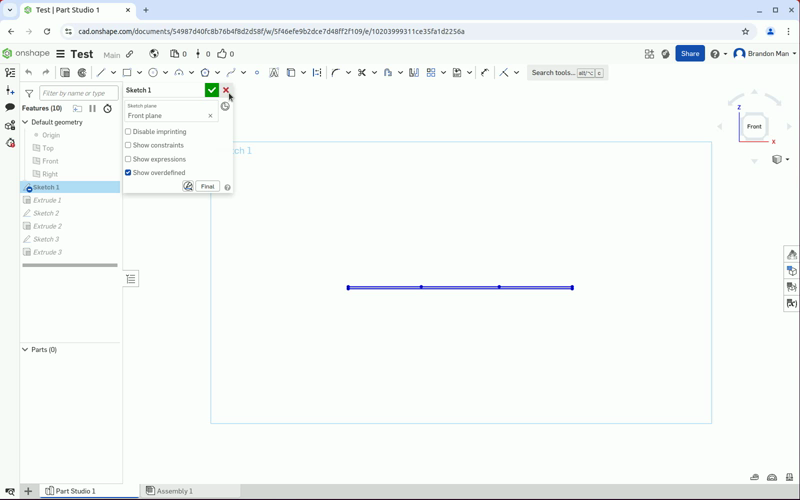
key(shift+s)
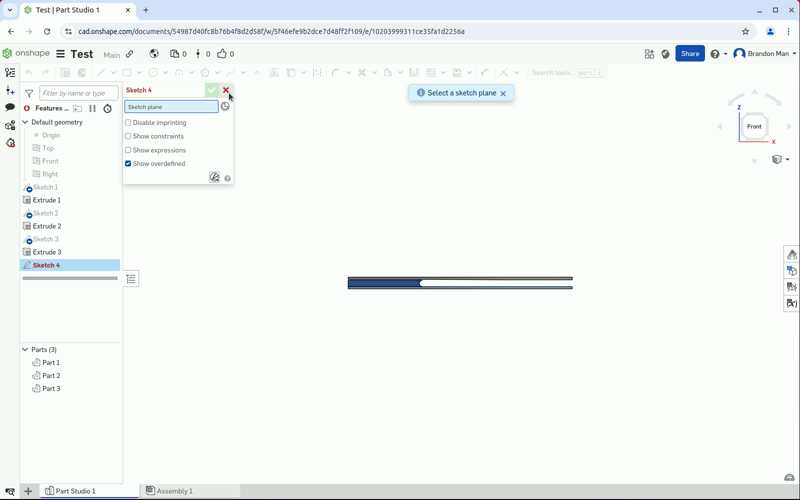
mouse_move(73, 163)
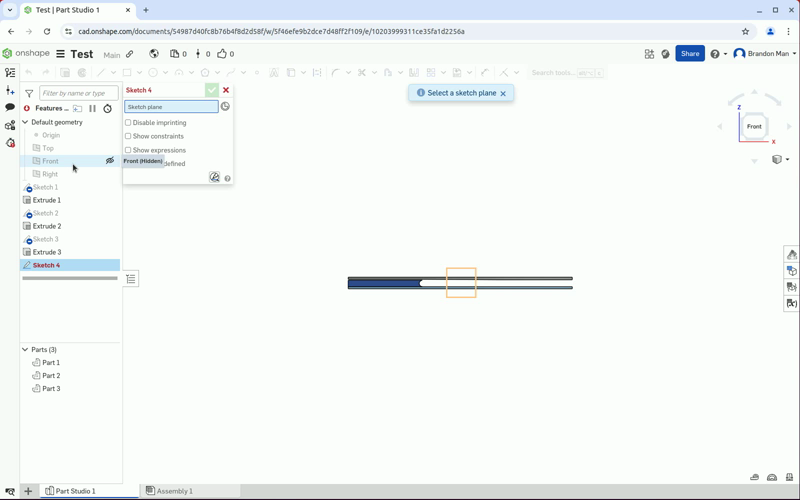
click(73, 163)
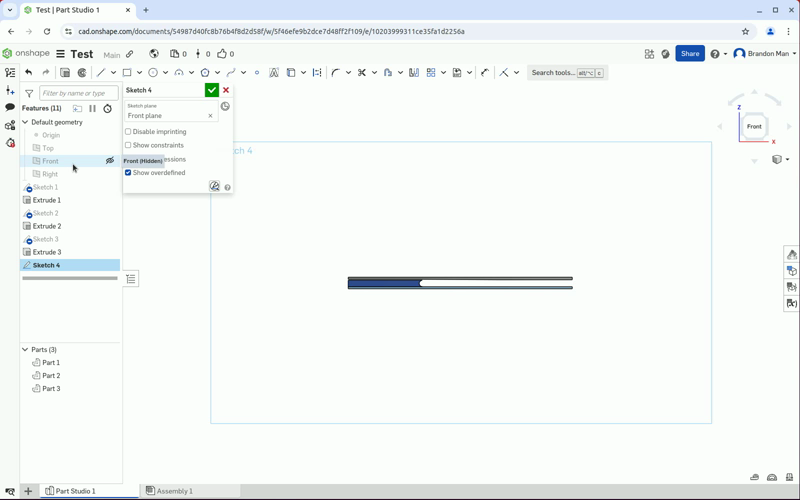
mouse_move(73, 352)
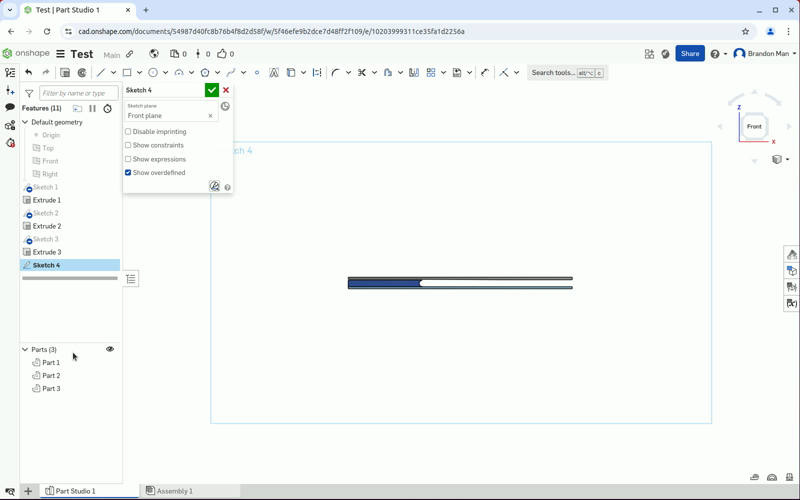
key(y)
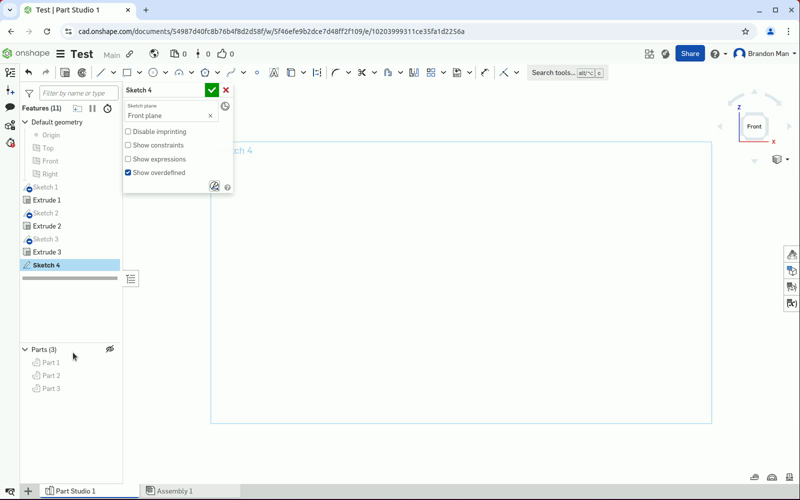
key(l)
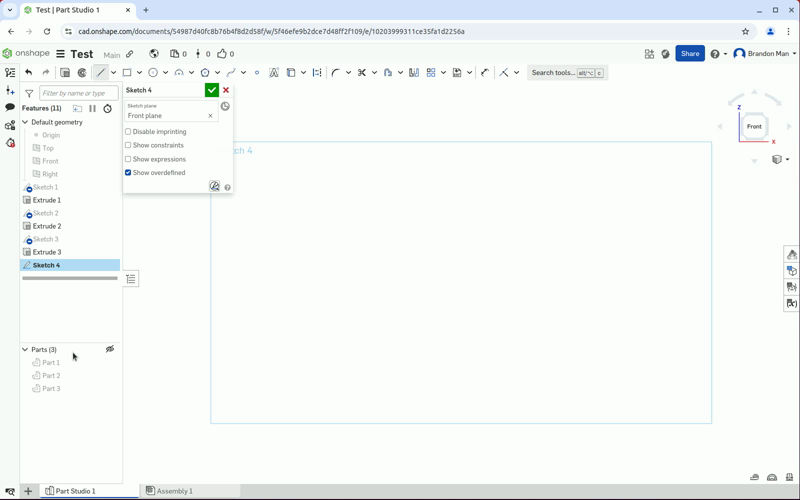
key_down(shift)
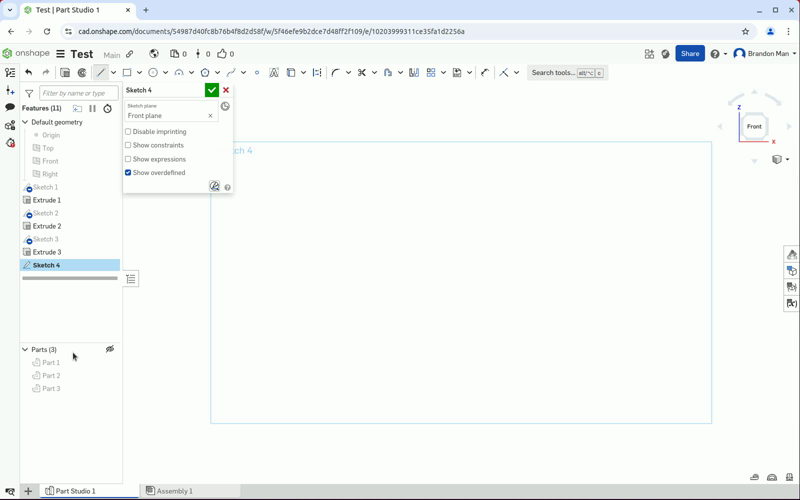
mouse_move(499, 286)
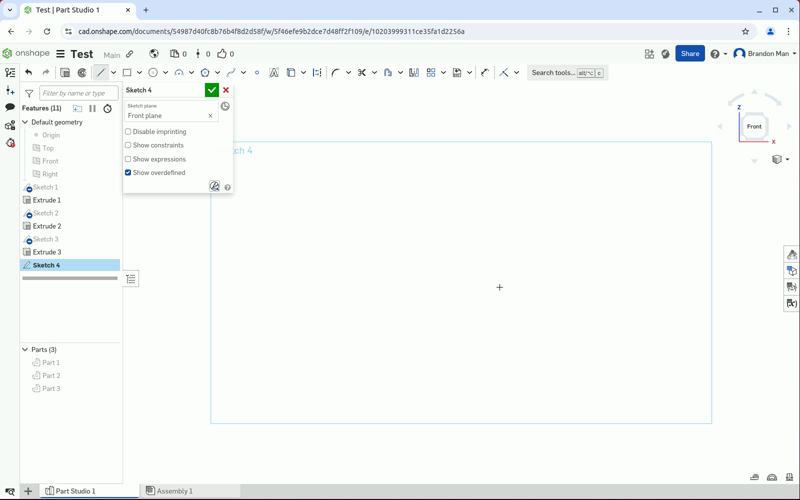
click(499, 286)
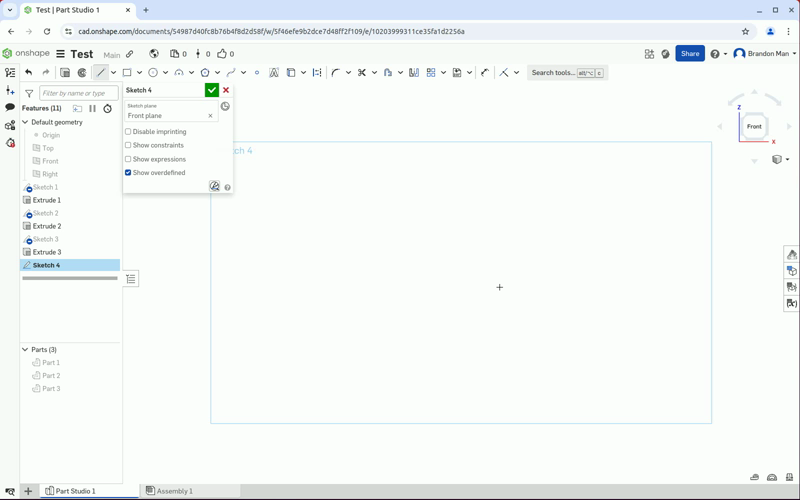
key_up(shift)
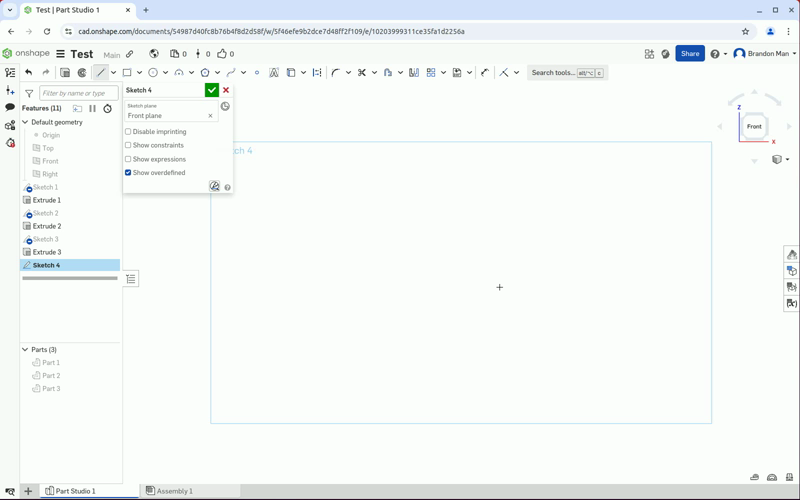
key_down(shift)
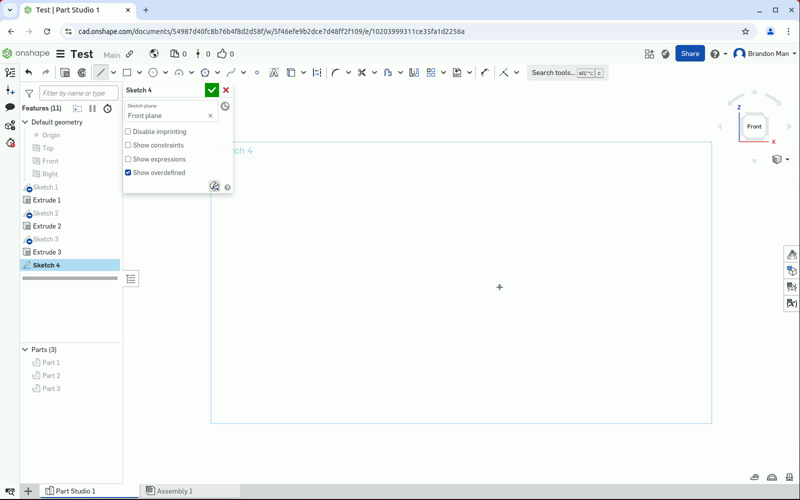
mouse_move(573, 286)
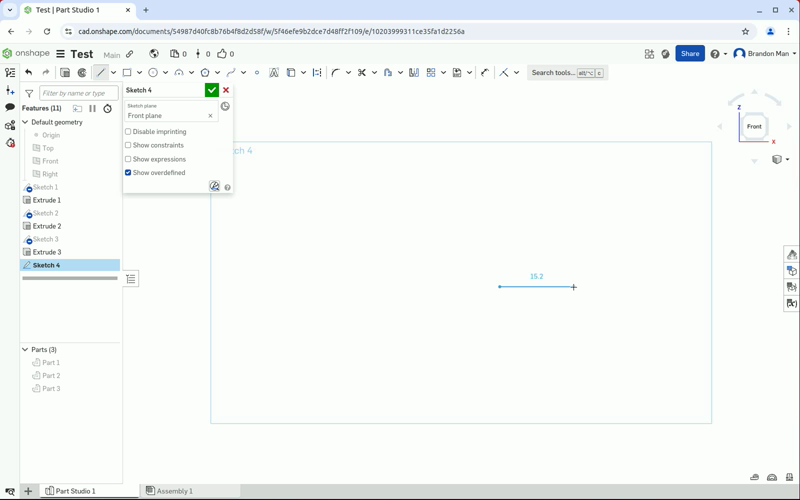
click(573, 286)
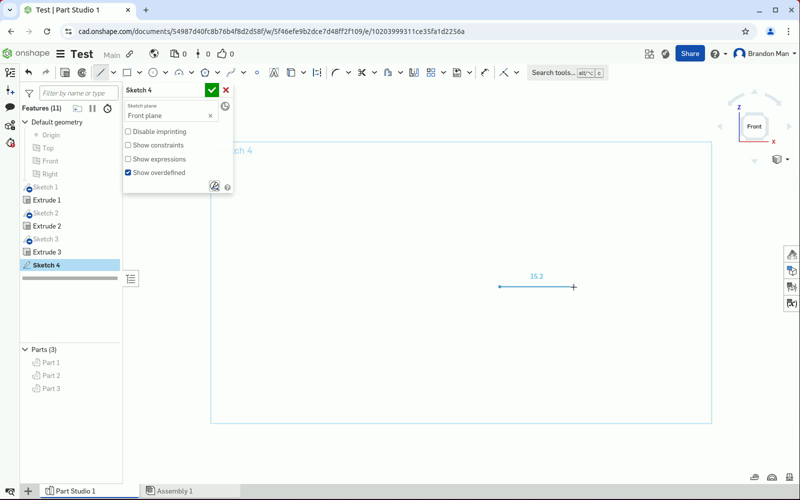
key_up(shift)
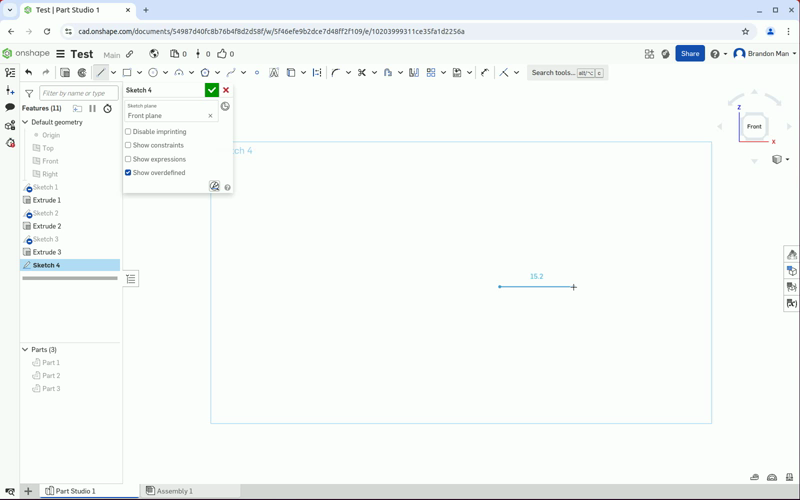
key_down(shift)
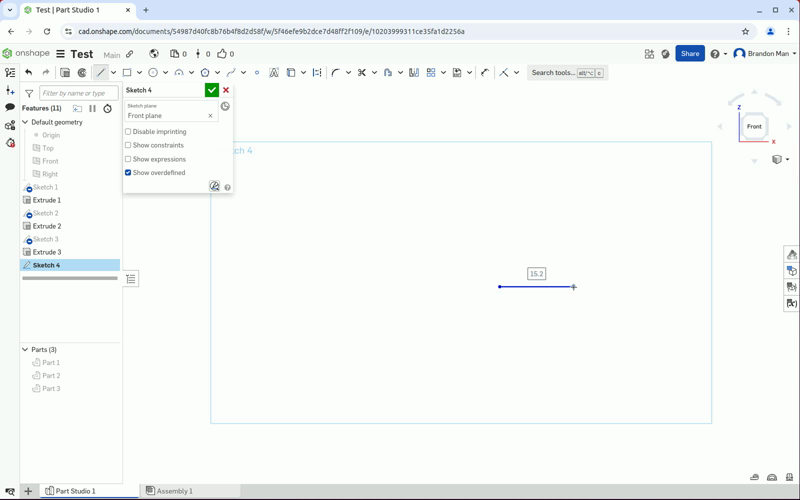
mouse_move(589, 286)
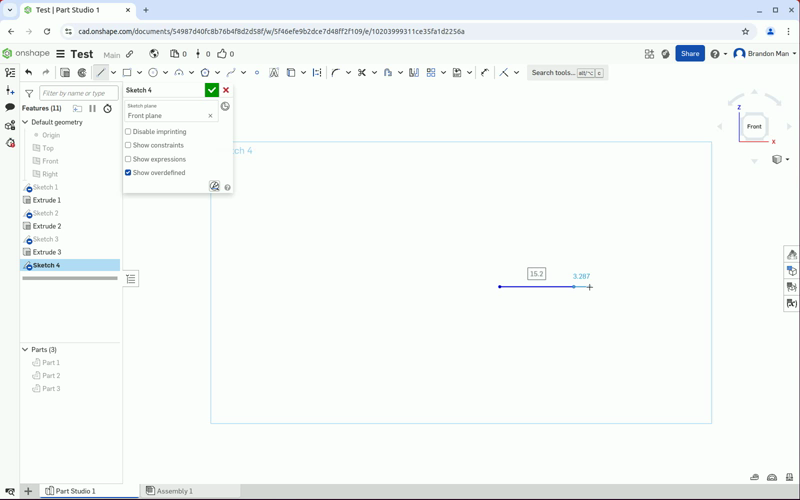
mouse_move(573, 280)
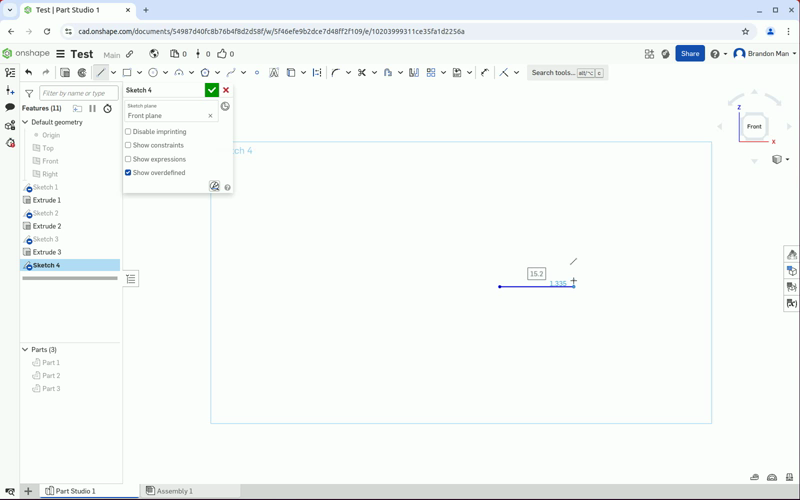
scroll(6)
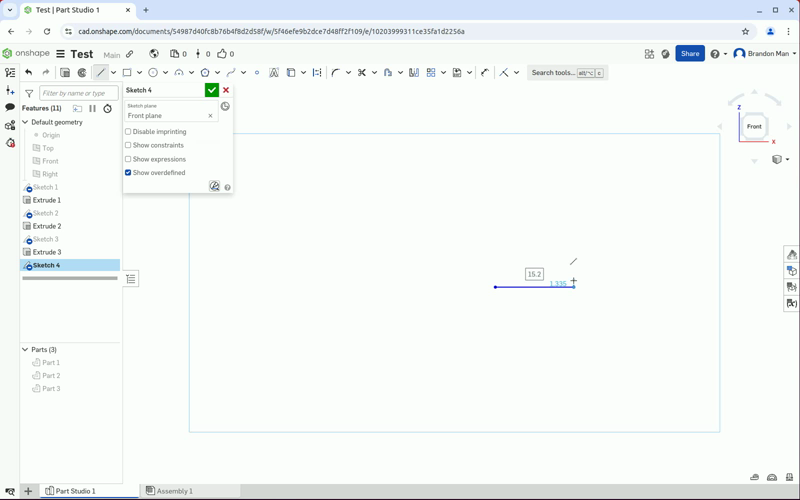
scroll(6)
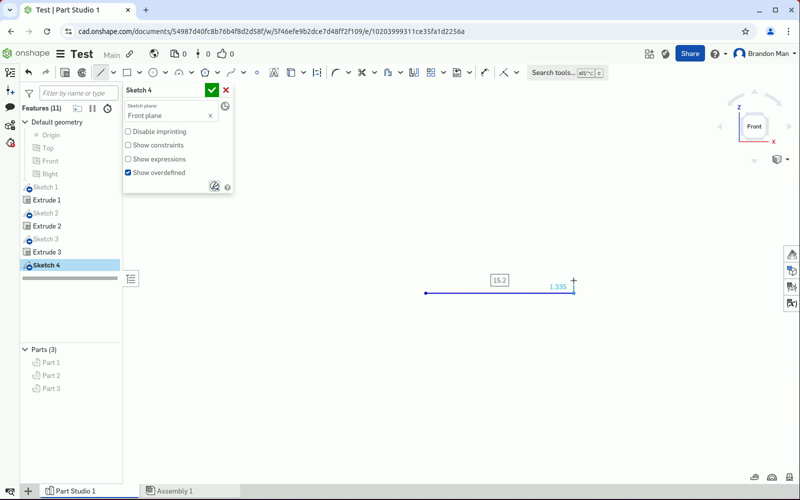
scroll(6)
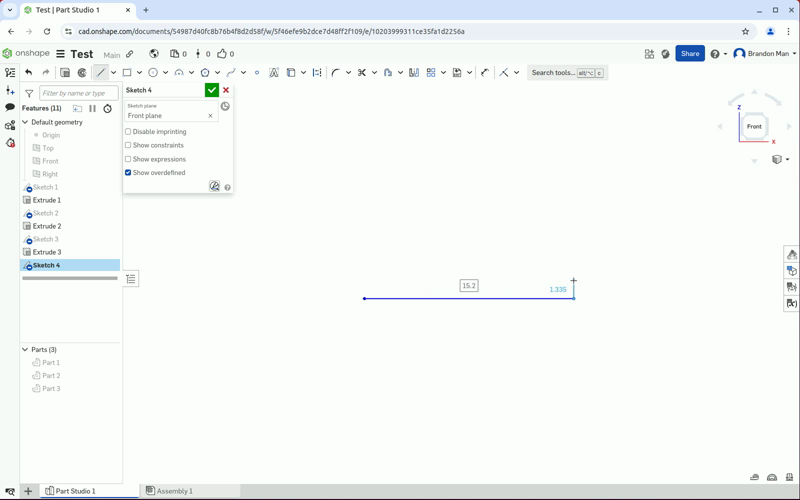
scroll(6)
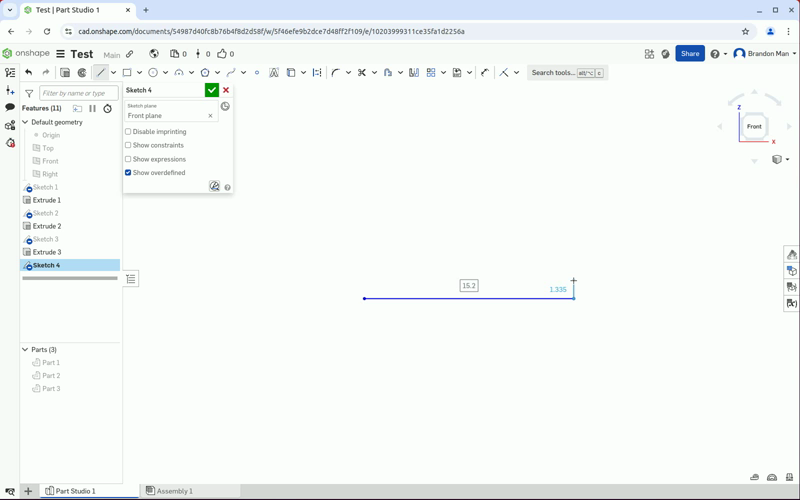
scroll(6)
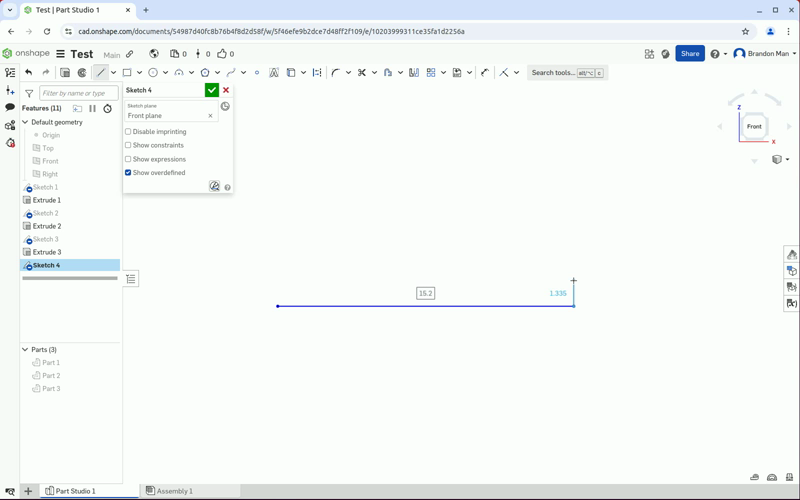
scroll(6)
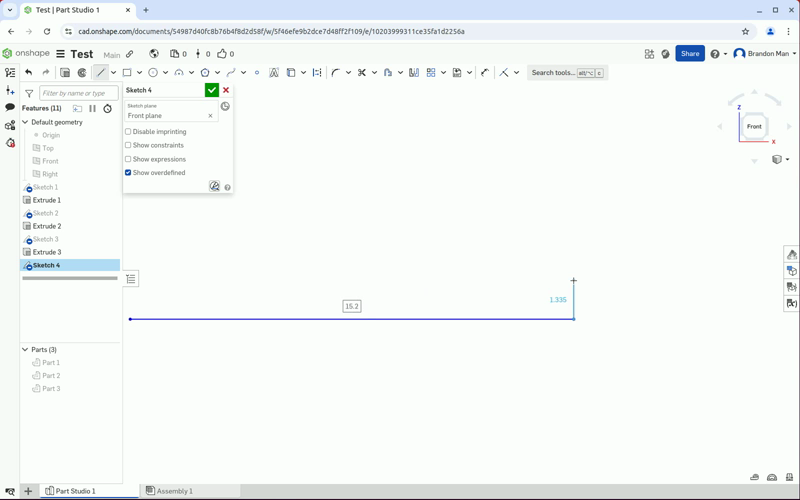
scroll(6)
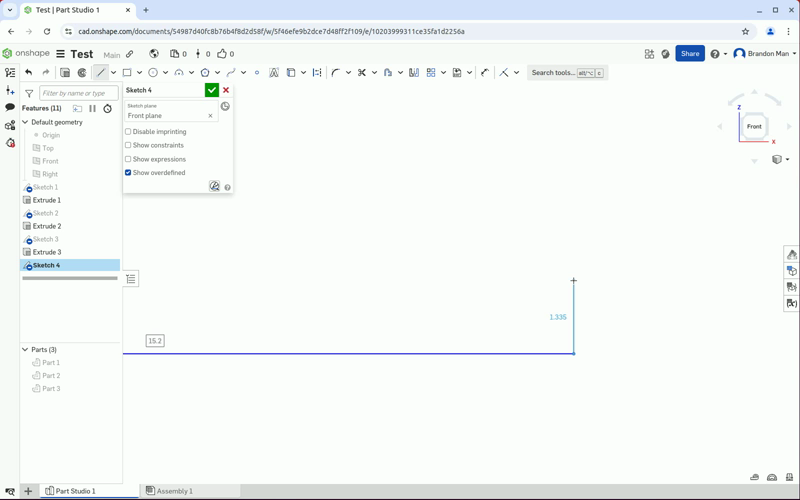
click(573, 280)
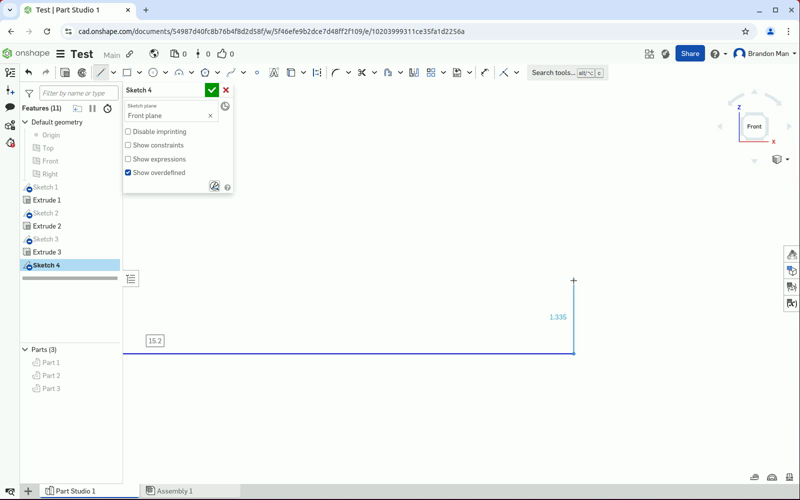
scroll(-6)
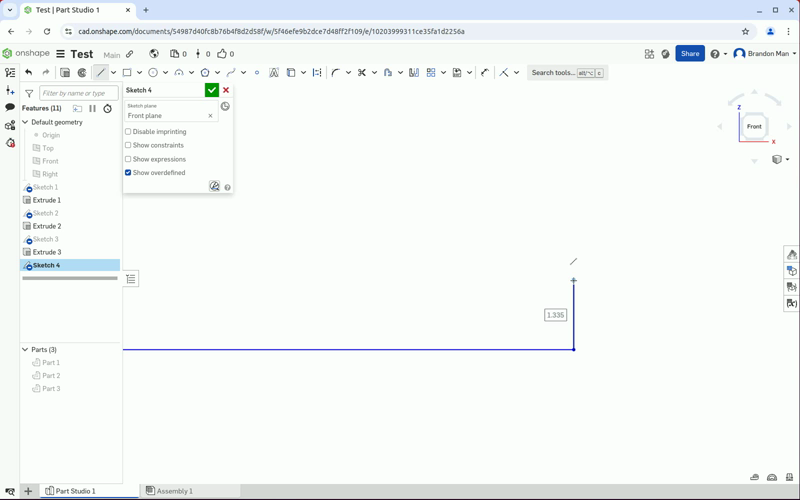
scroll(-6)
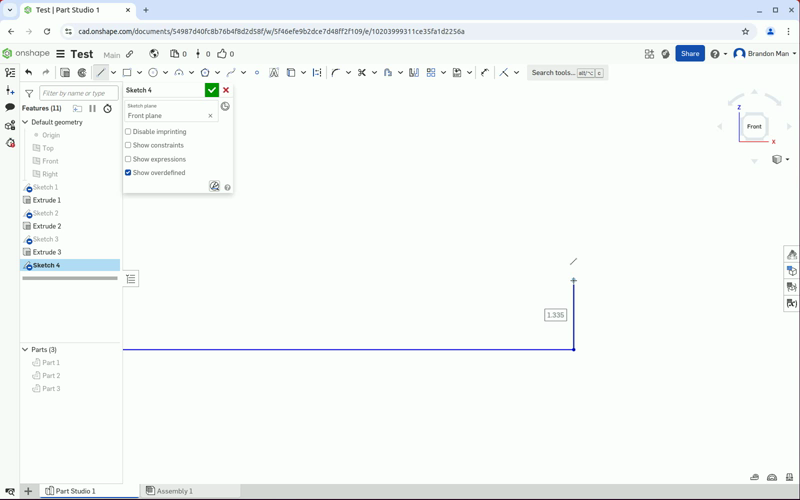
scroll(-6)
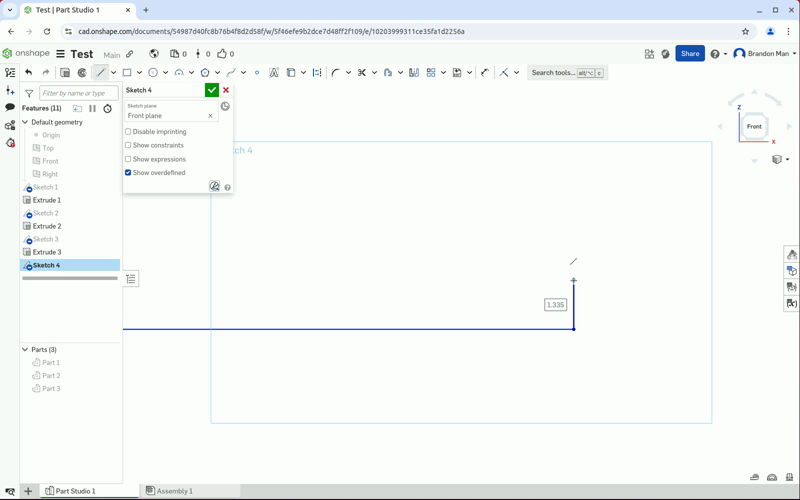
scroll(-6)
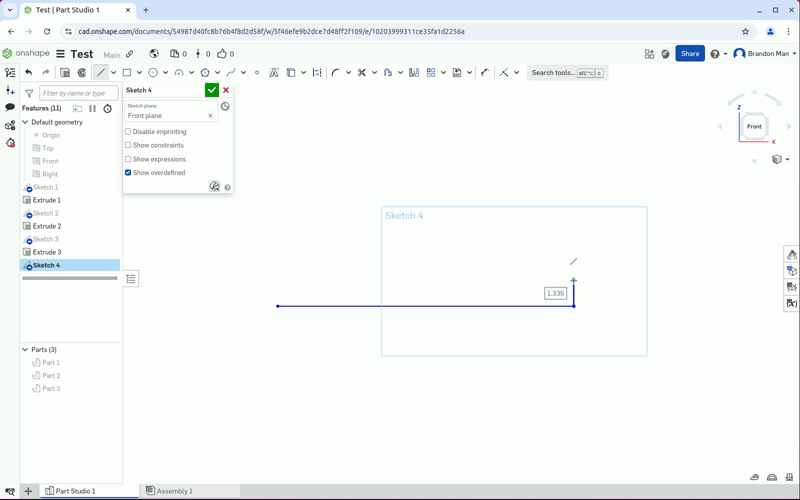
scroll(-6)
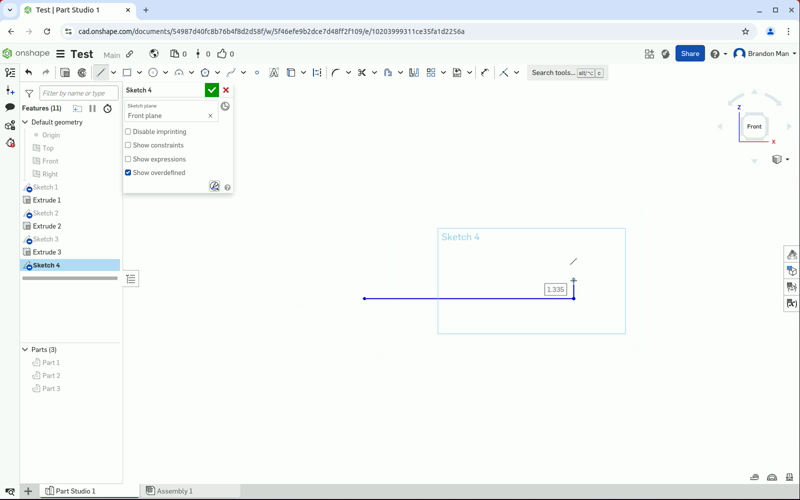
scroll(-6)
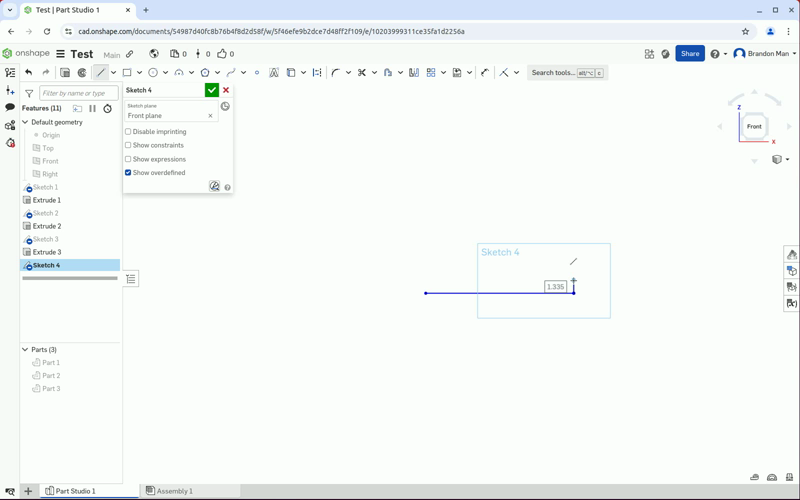
scroll(-6)
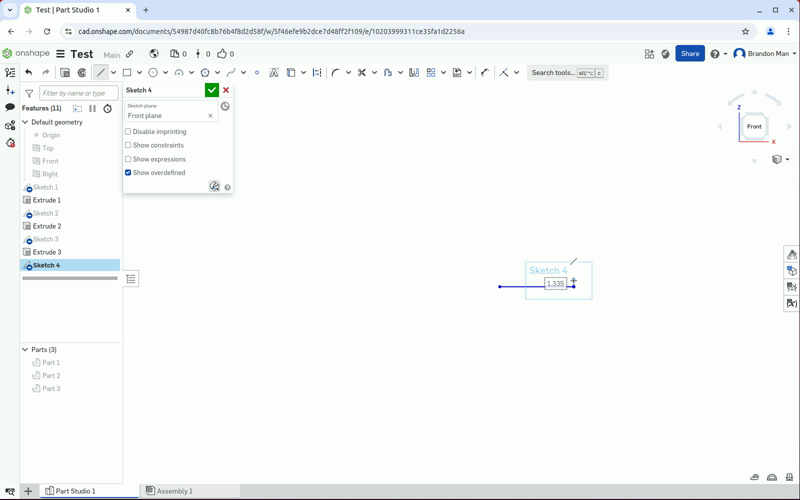
key_up(shift)
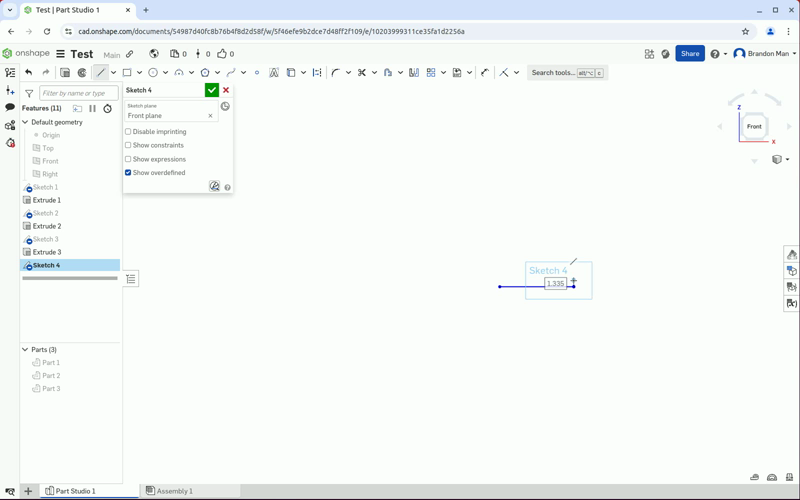
key_down(shift)
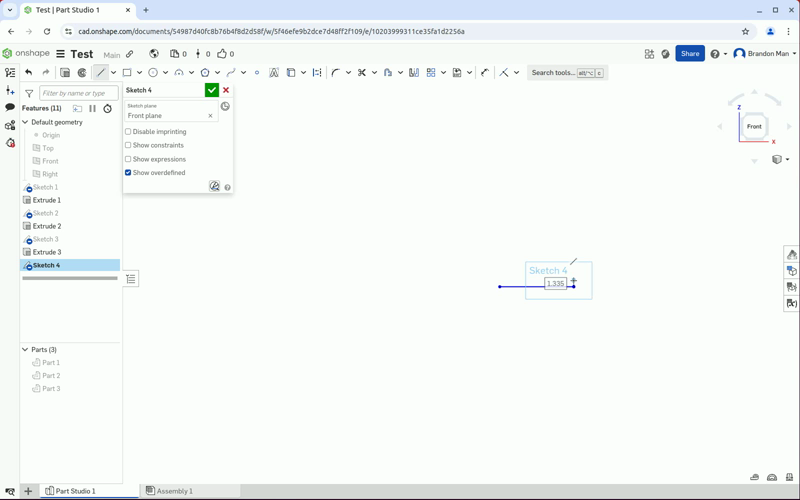
mouse_move(499, 280)
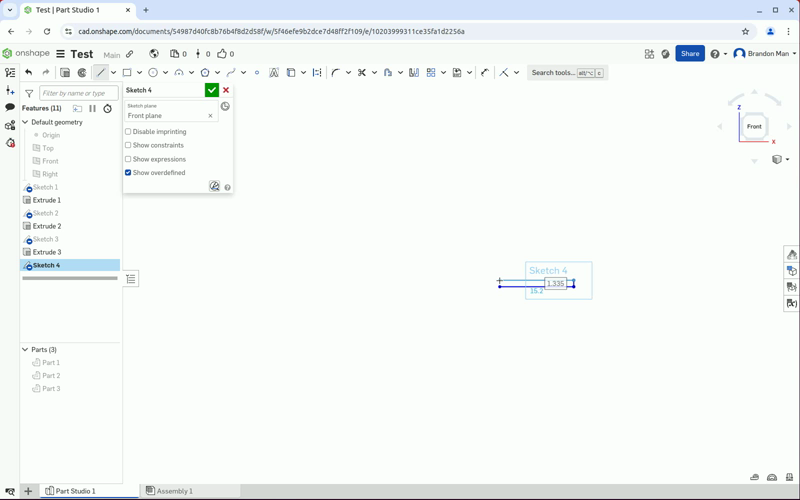
click(499, 280)
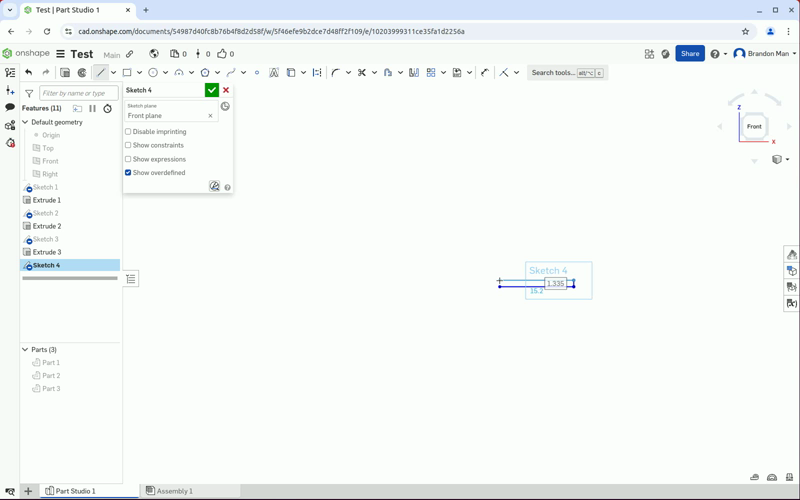
key_up(shift)
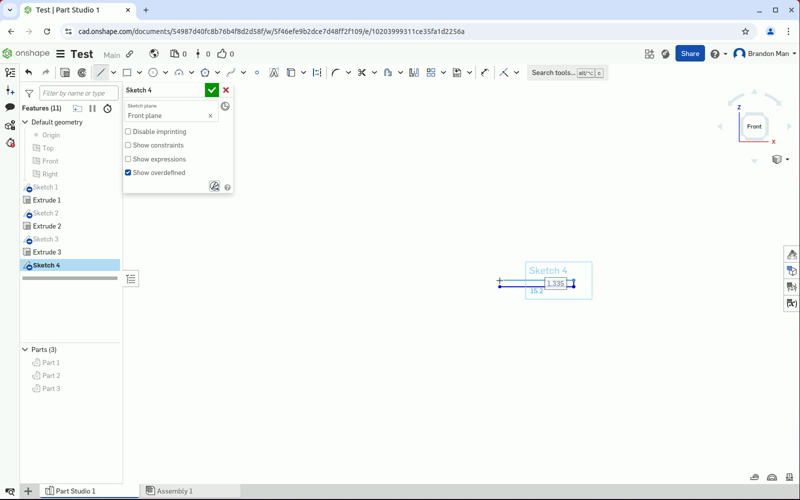
key(esc)
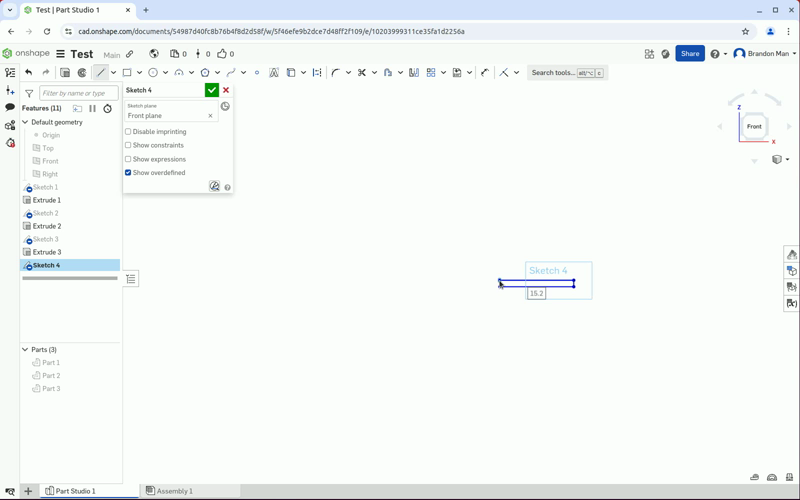
key(a)
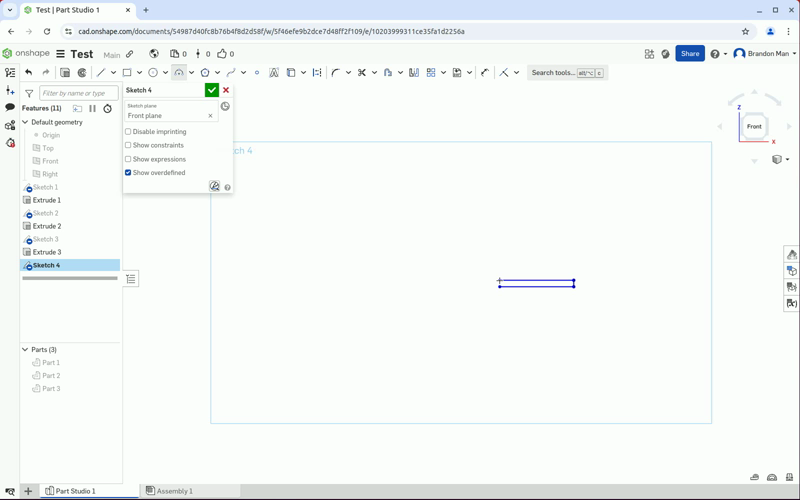
mouse_move(499, 280)
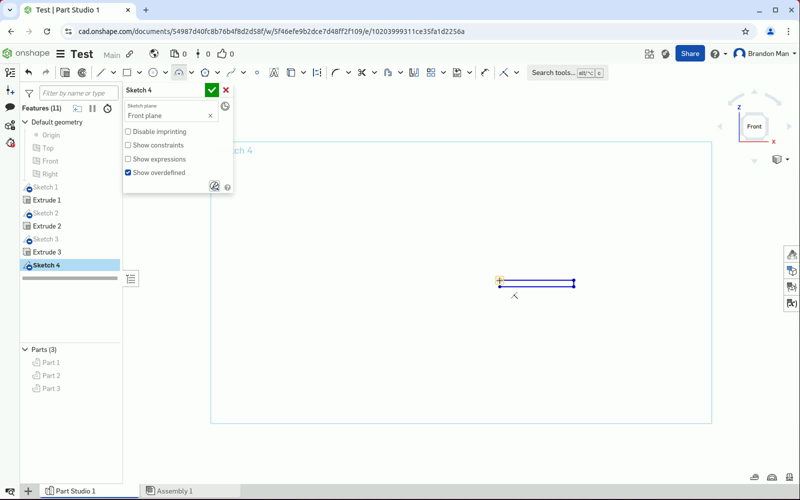
click(499, 280)
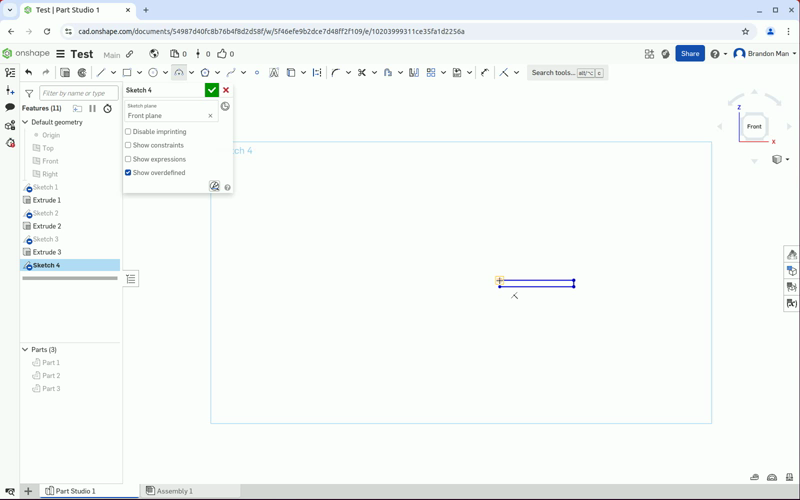
mouse_move(499, 286)
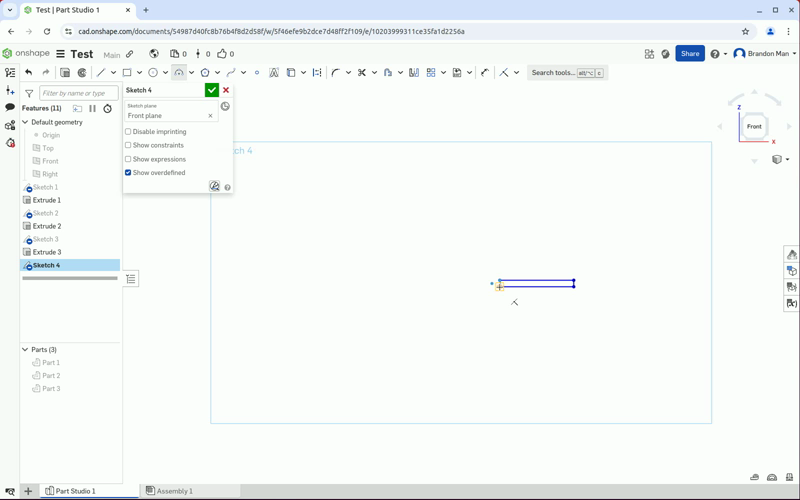
scroll(6)
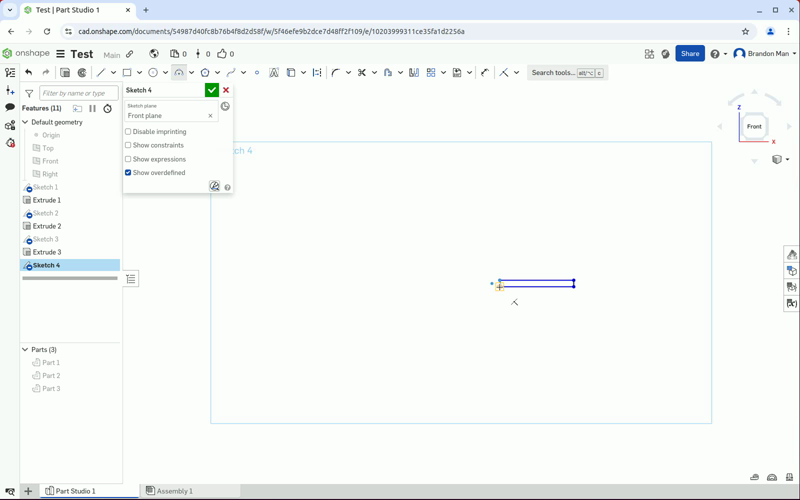
scroll(6)
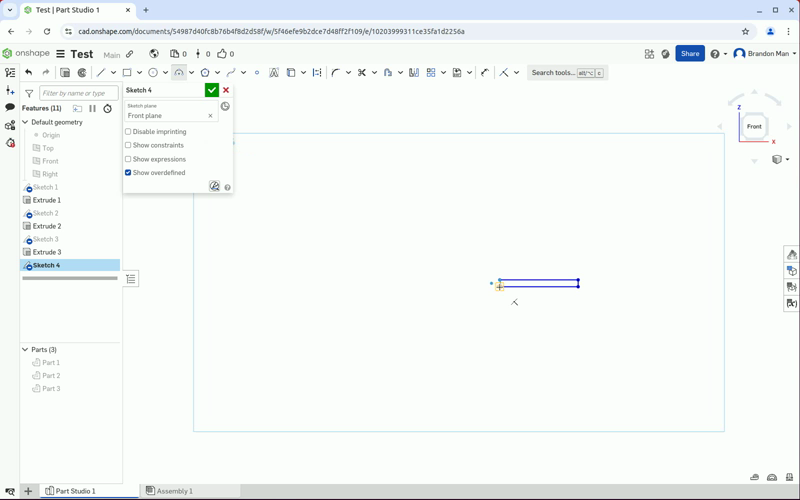
scroll(6)
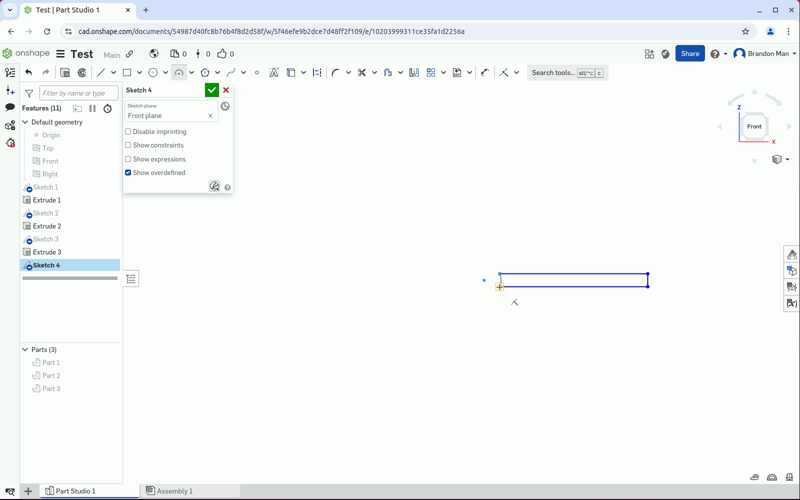
scroll(6)
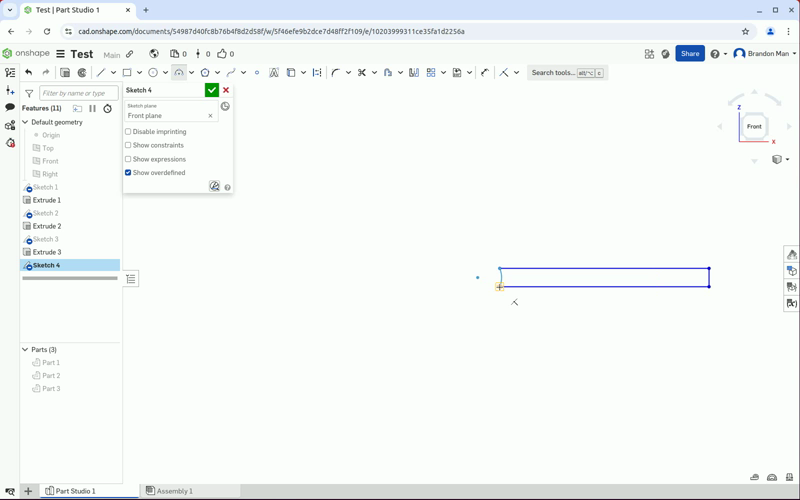
scroll(6)
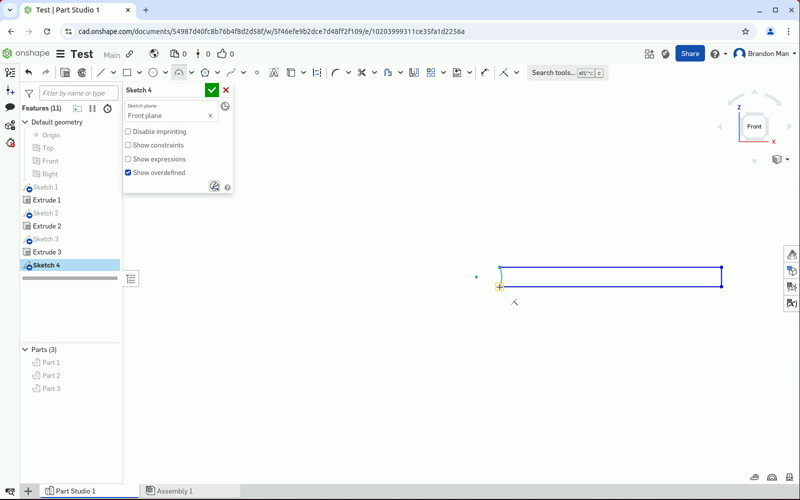
scroll(6)
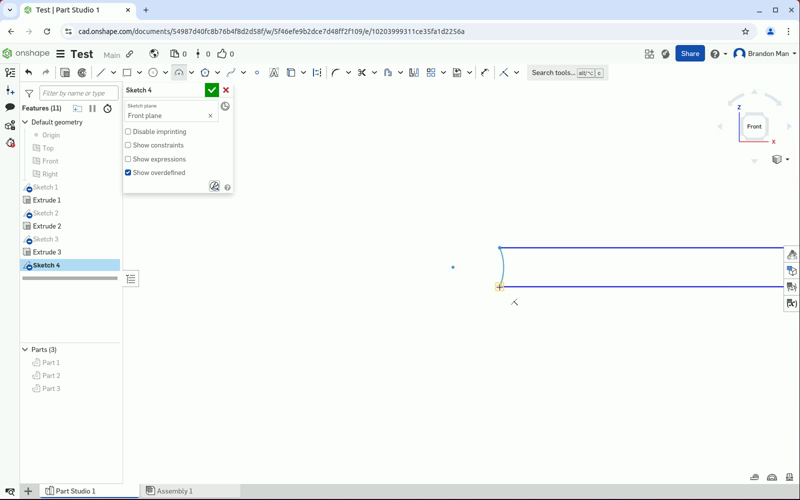
scroll(6)
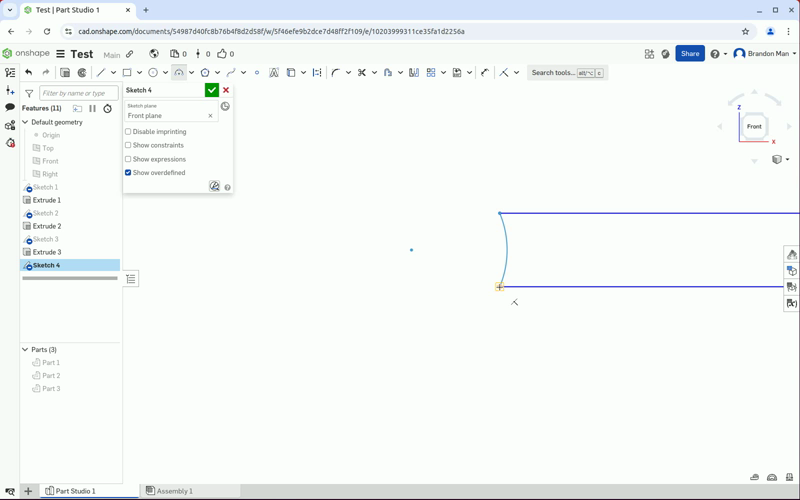
click(499, 286)
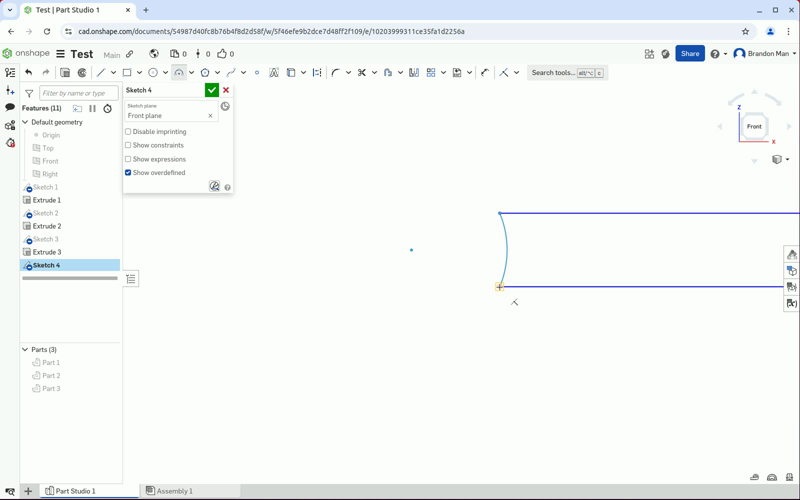
scroll(-6)
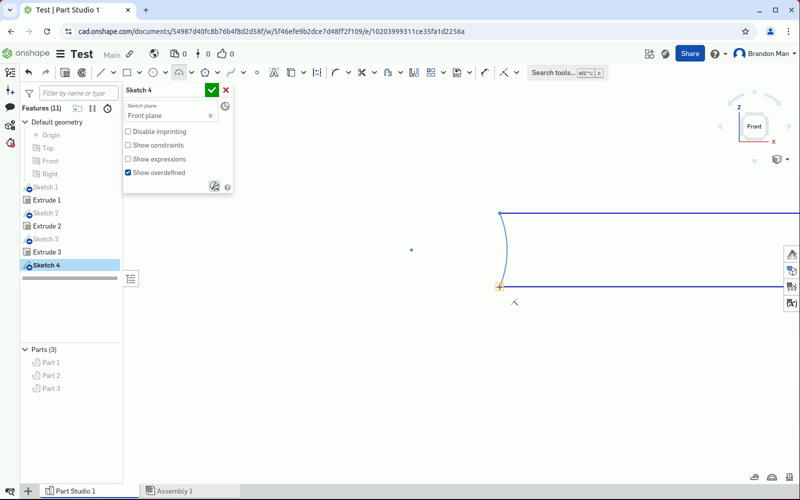
scroll(-6)
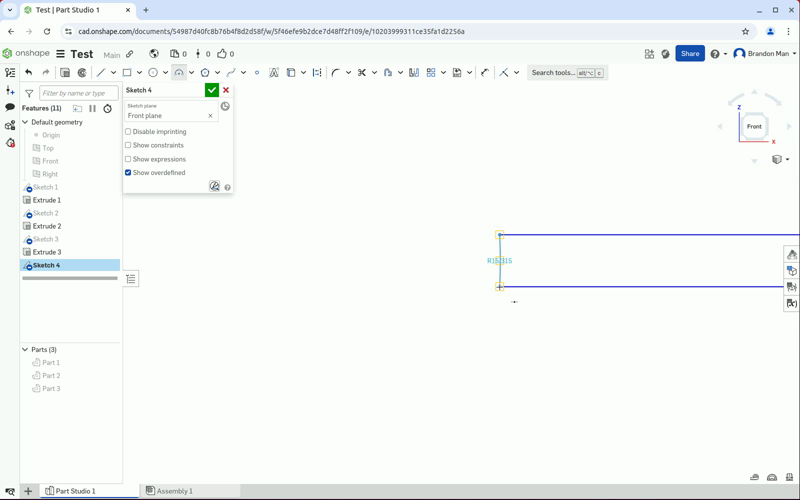
scroll(-6)
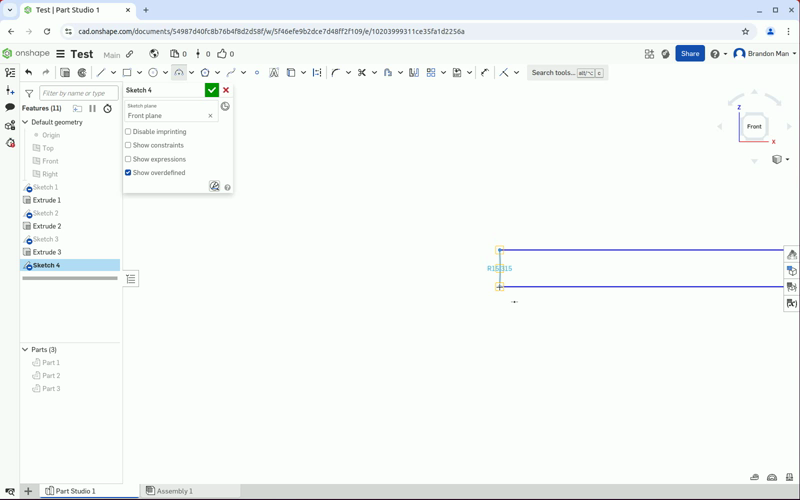
scroll(-6)
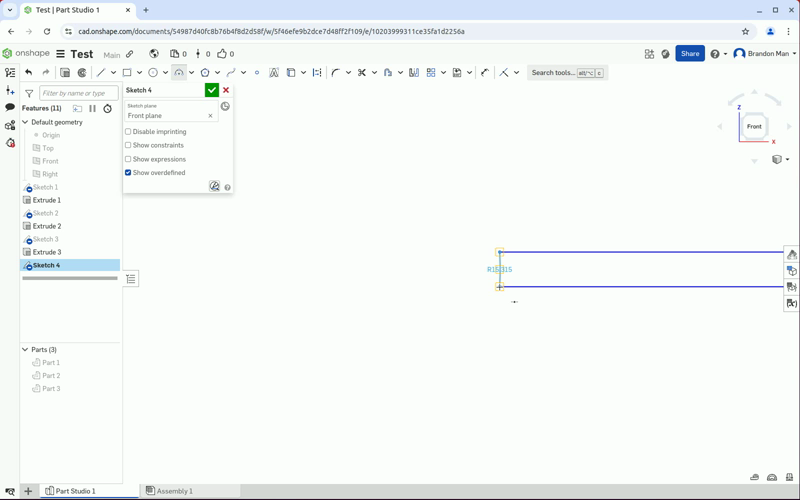
scroll(-6)
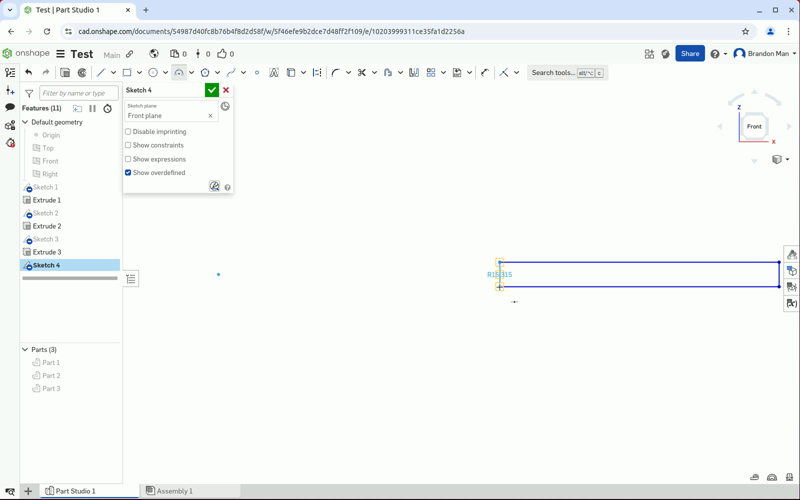
scroll(-6)
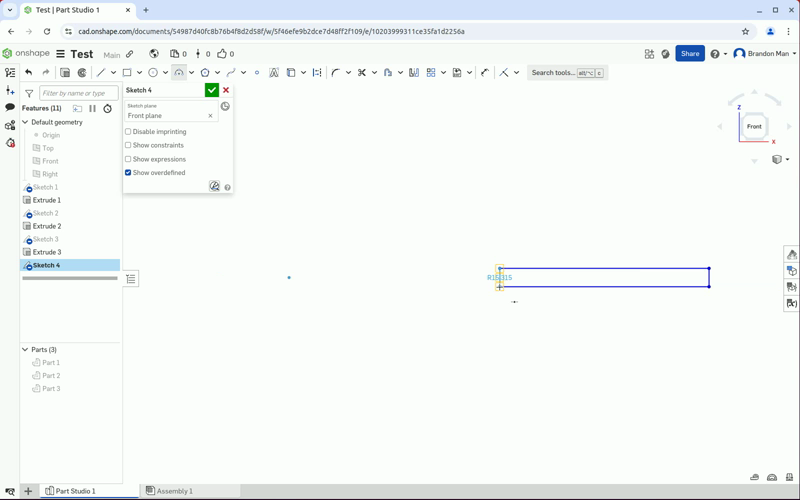
scroll(-6)
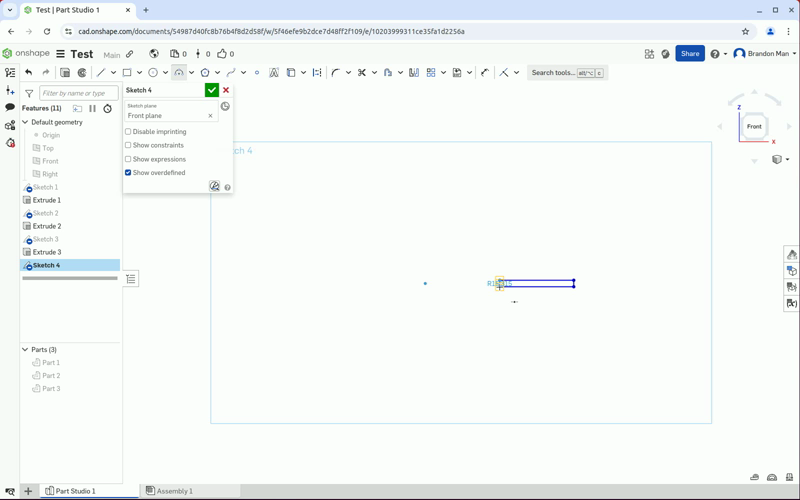
key_down(shift)
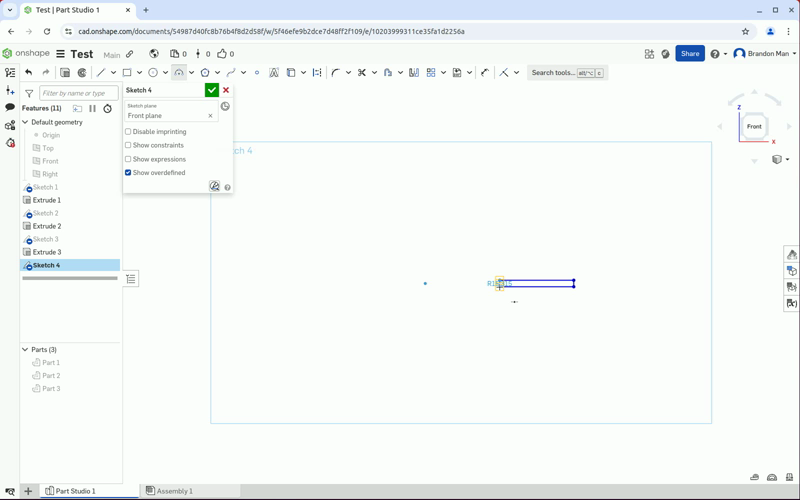
mouse_move(502, 283)
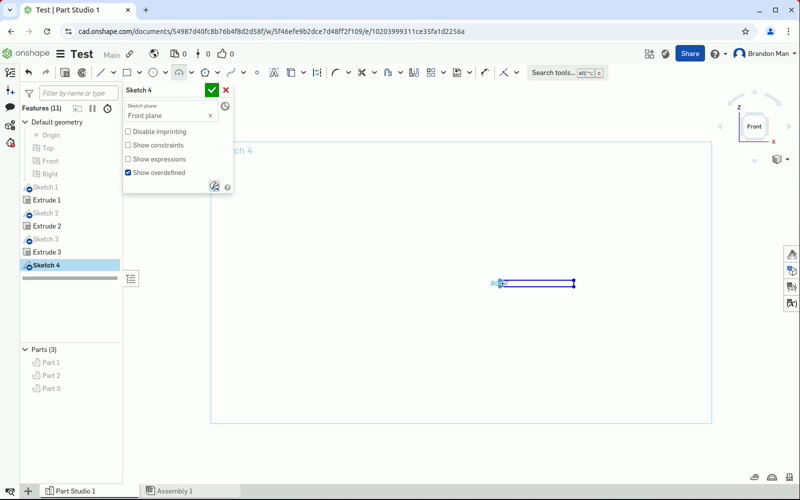
scroll(6)
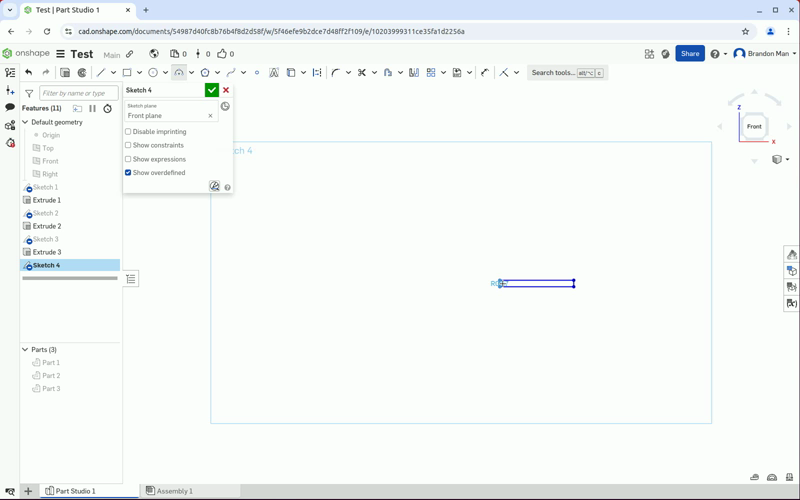
scroll(6)
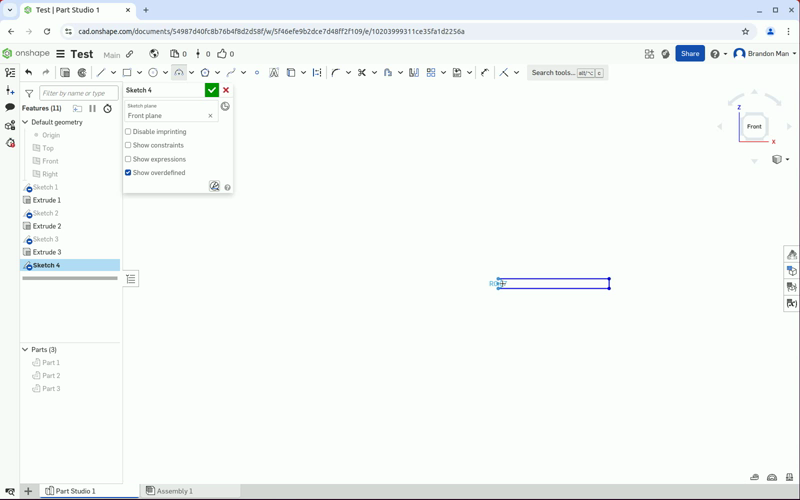
scroll(6)
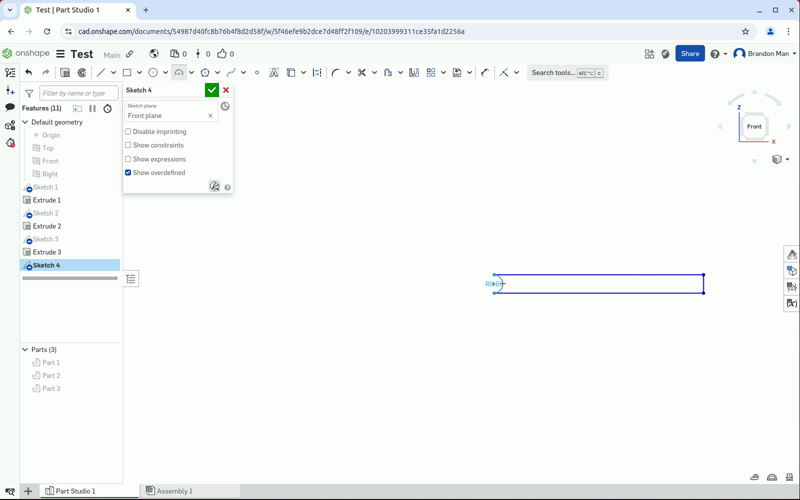
scroll(6)
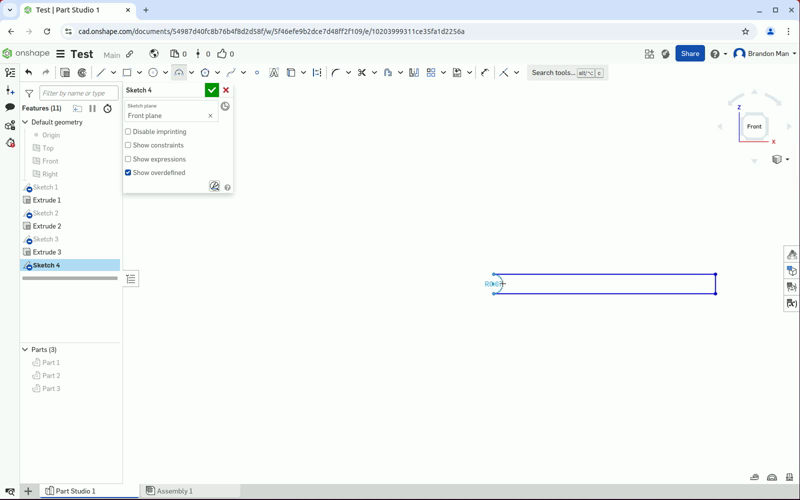
scroll(6)
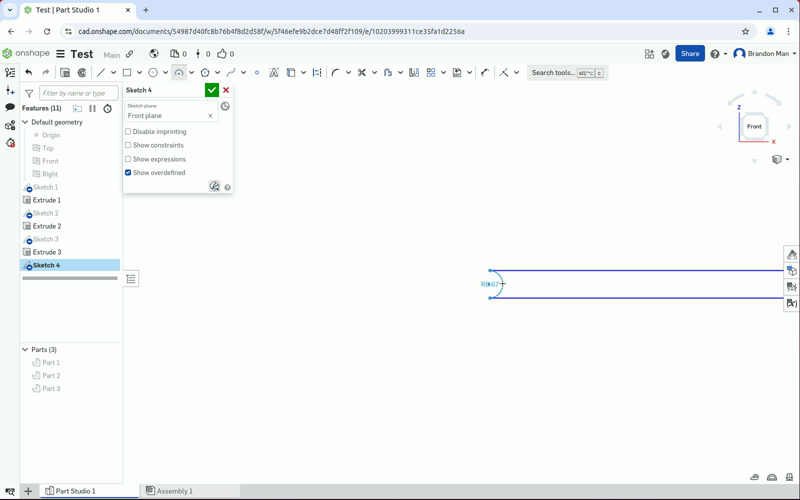
scroll(6)
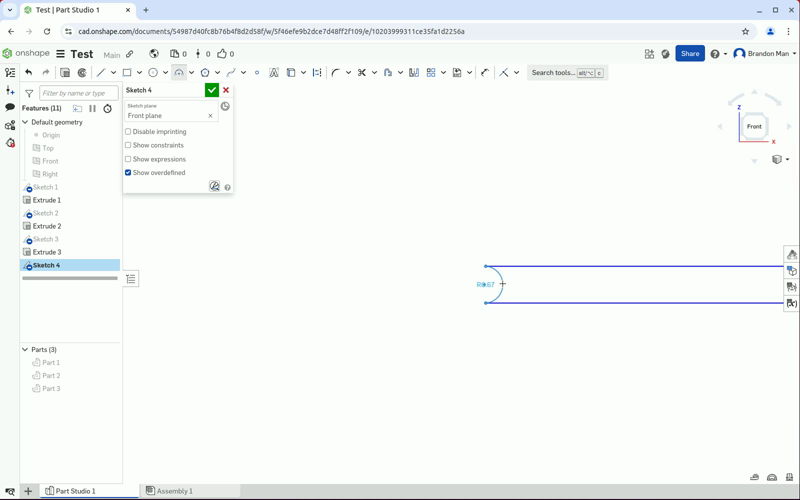
scroll(6)
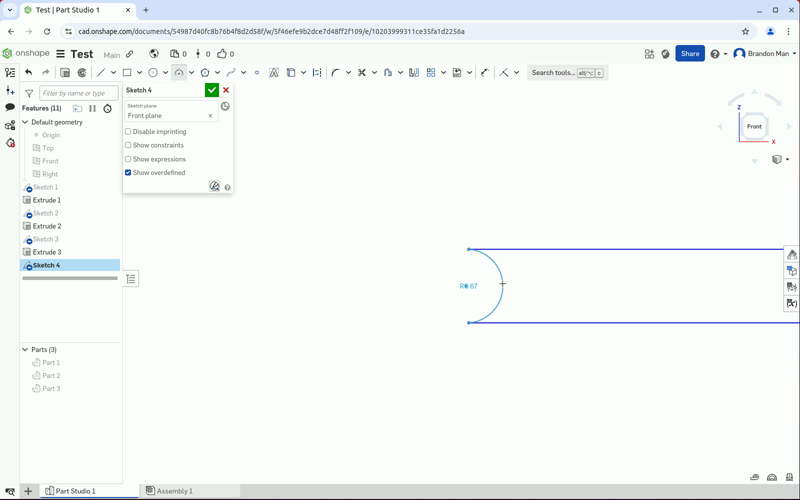
click(502, 283)
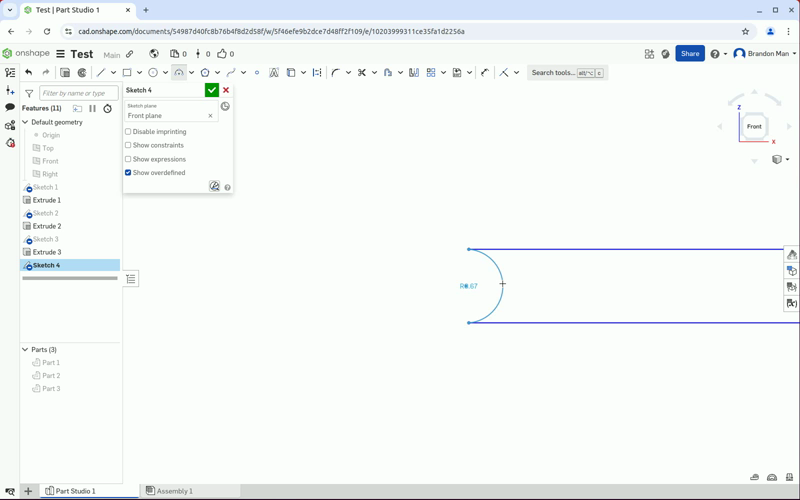
scroll(-6)
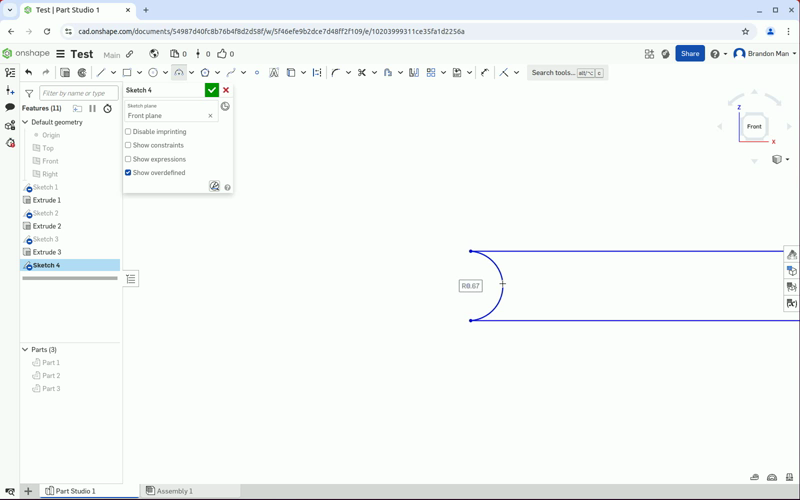
scroll(-6)
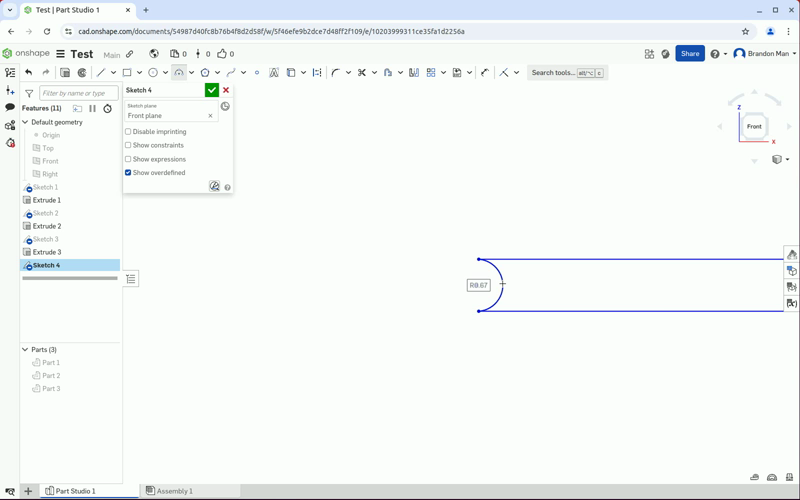
scroll(-6)
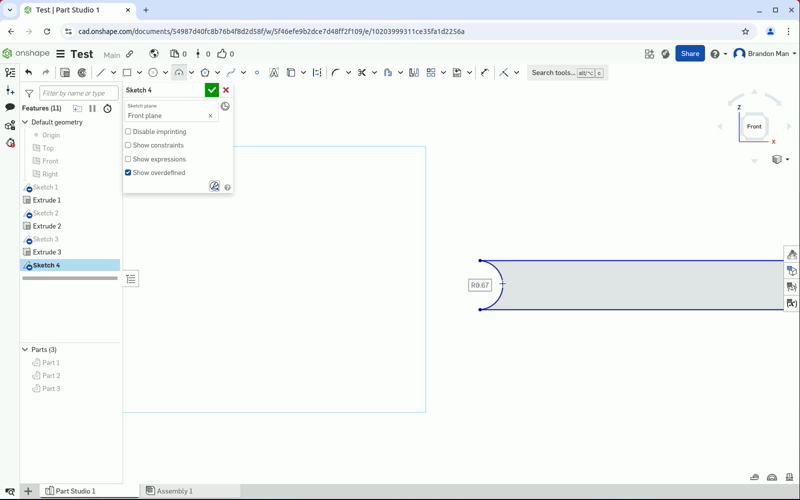
scroll(-6)
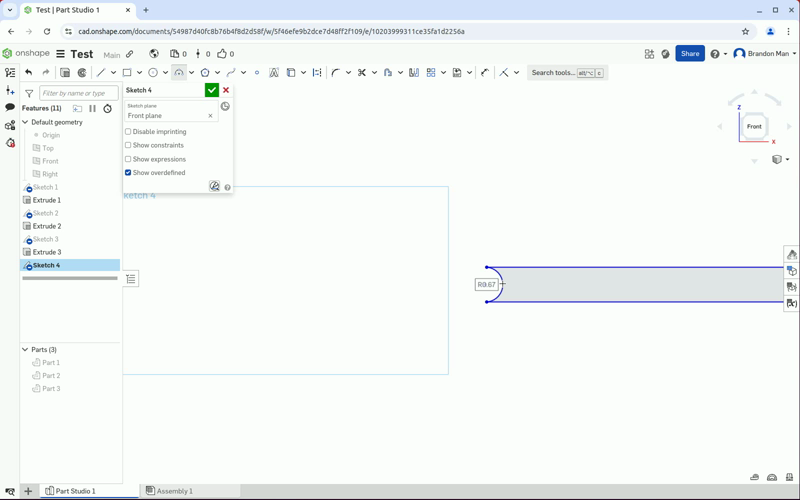
scroll(-6)
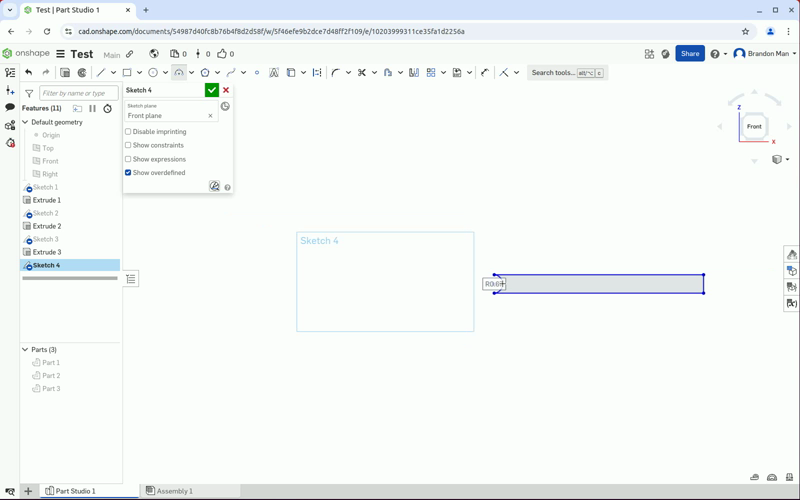
scroll(-6)
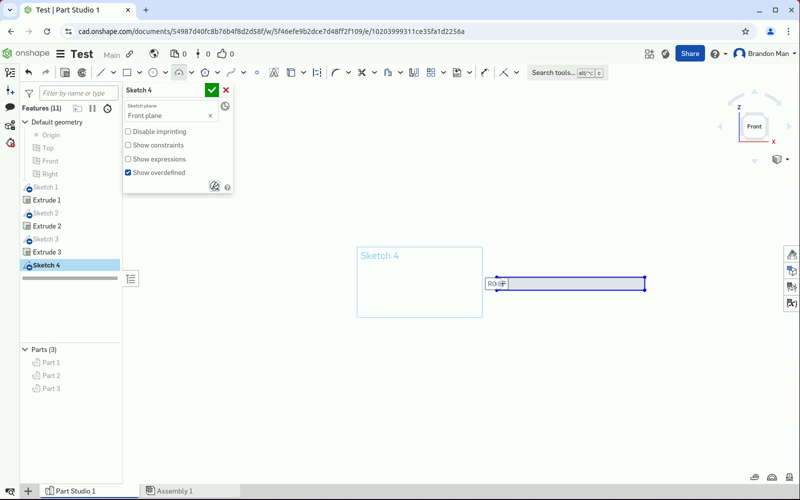
scroll(-6)
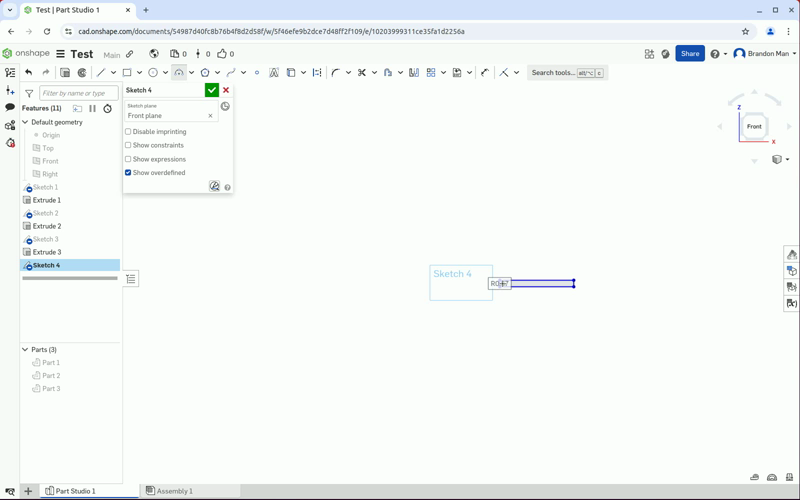
key_up(shift)
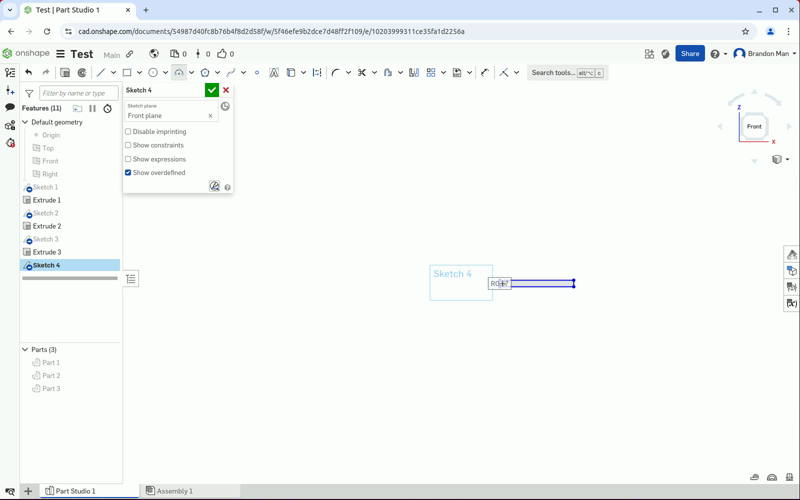
key(esc)
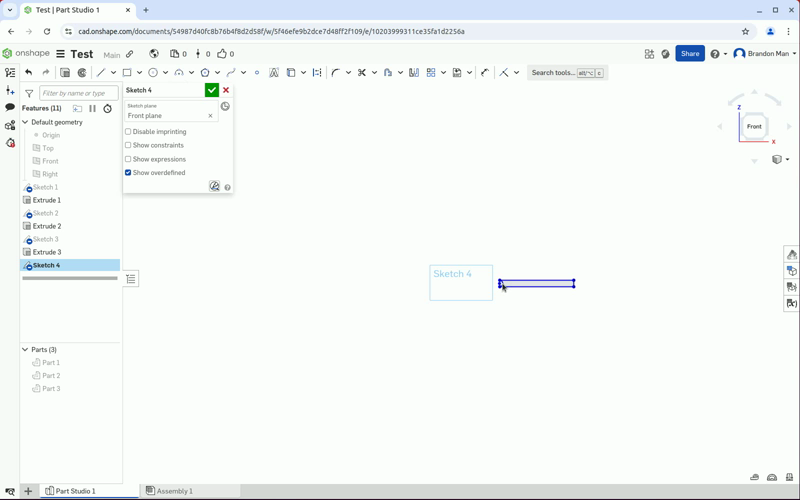
mouse_move(548, 284)
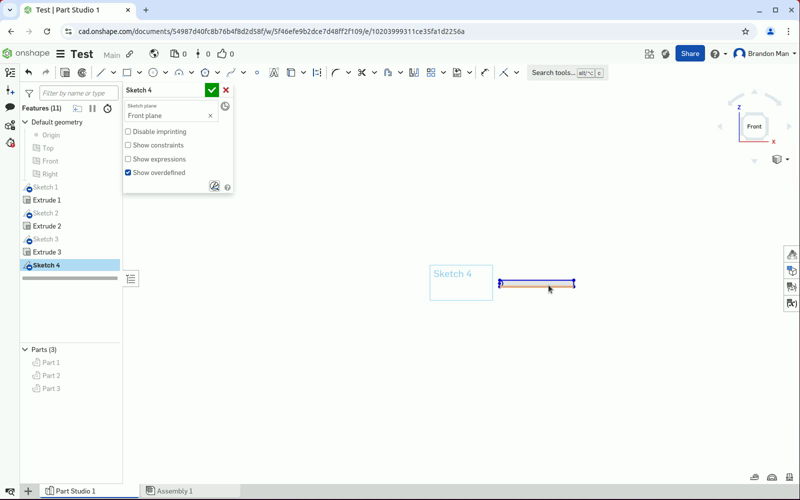
scroll(6)
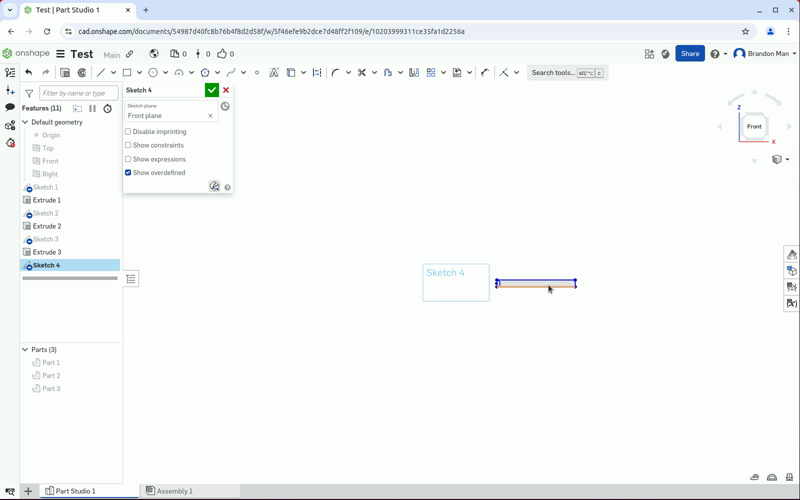
scroll(6)
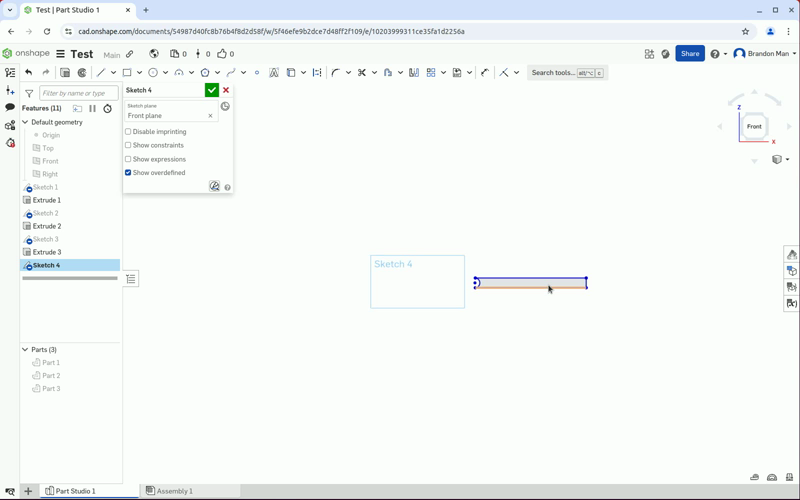
scroll(6)
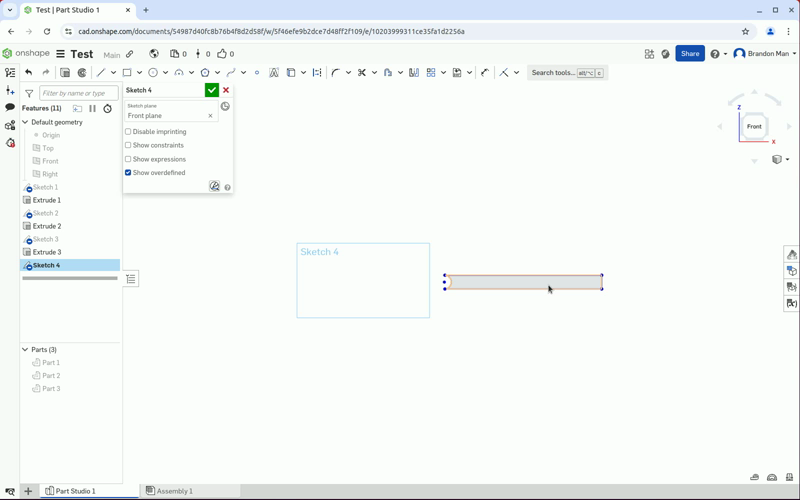
scroll(6)
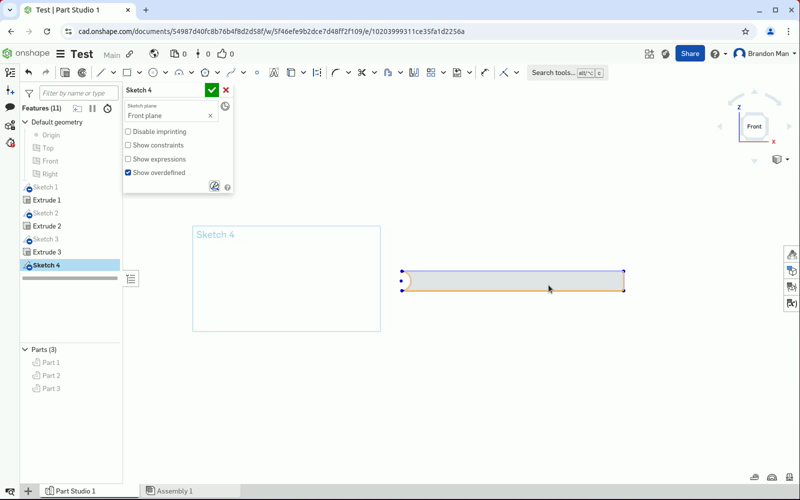
scroll(6)
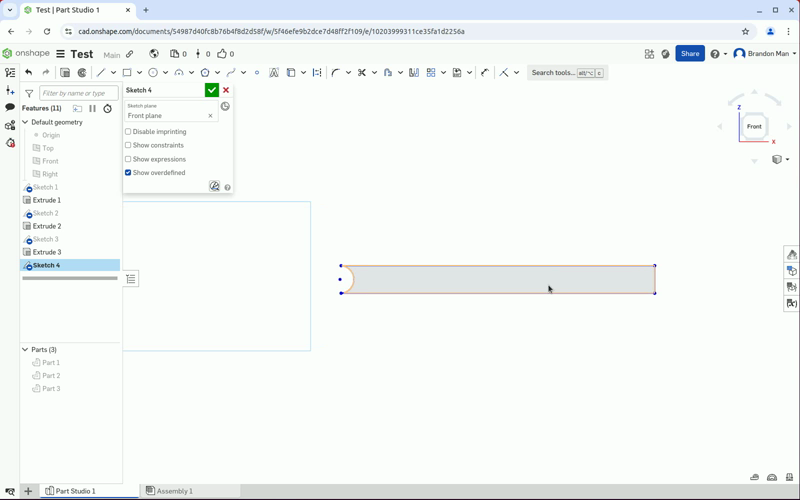
scroll(6)
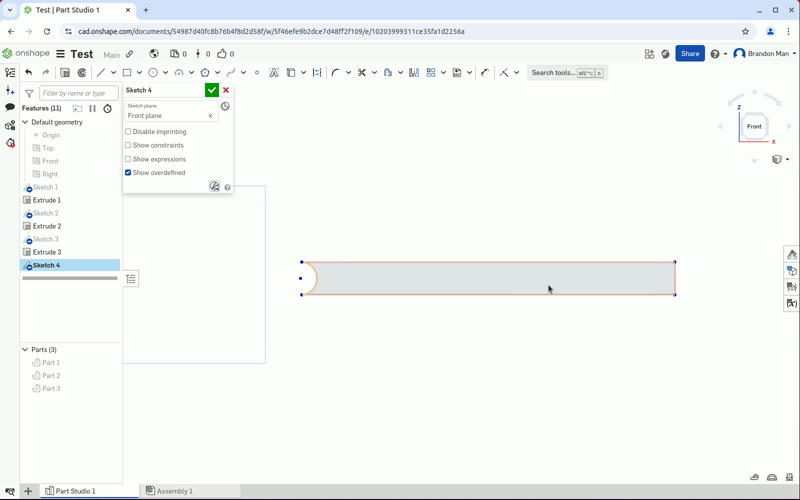
scroll(6)
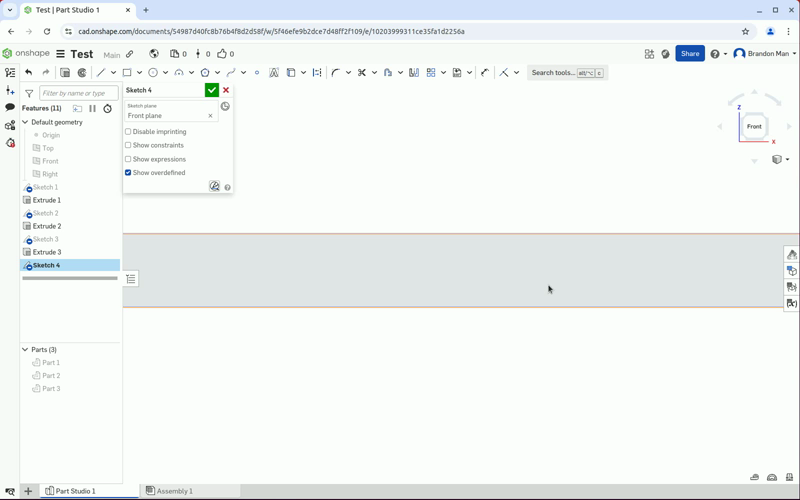
click(548, 284)
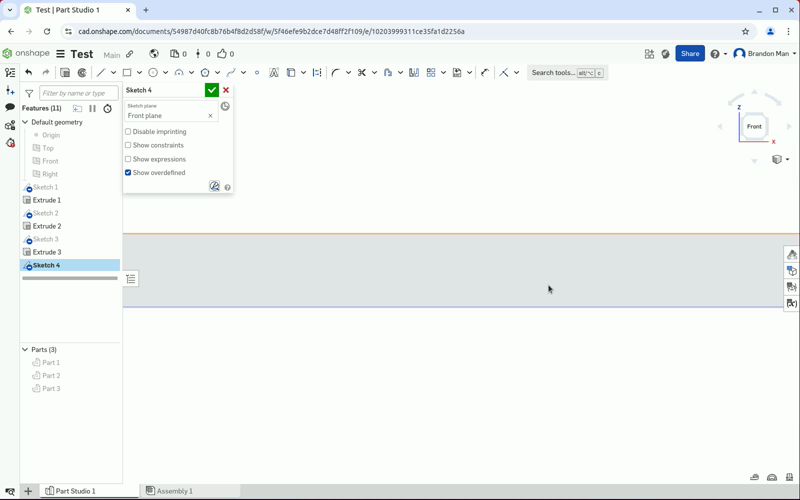
scroll(-6)
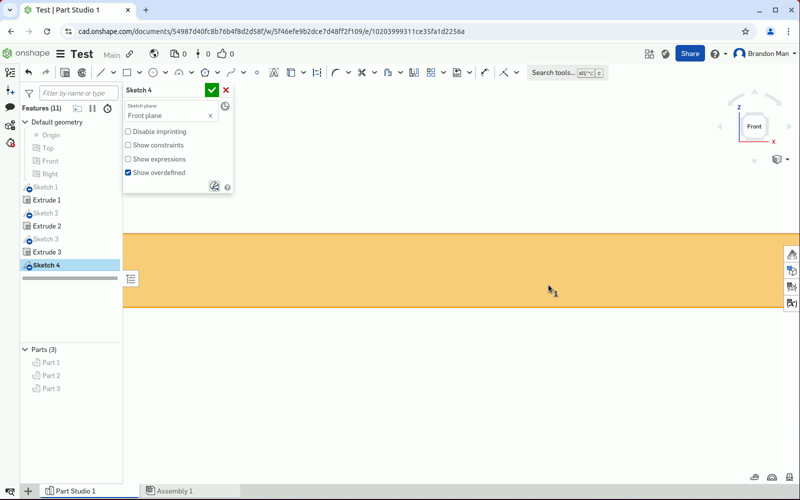
scroll(-6)
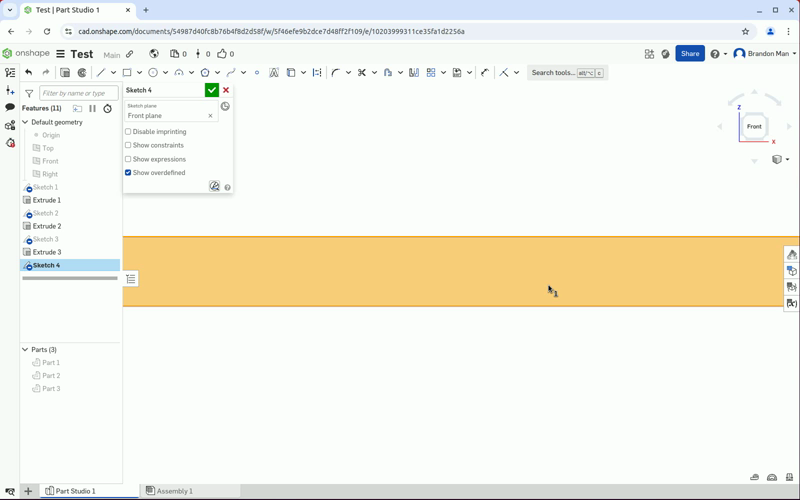
scroll(-6)
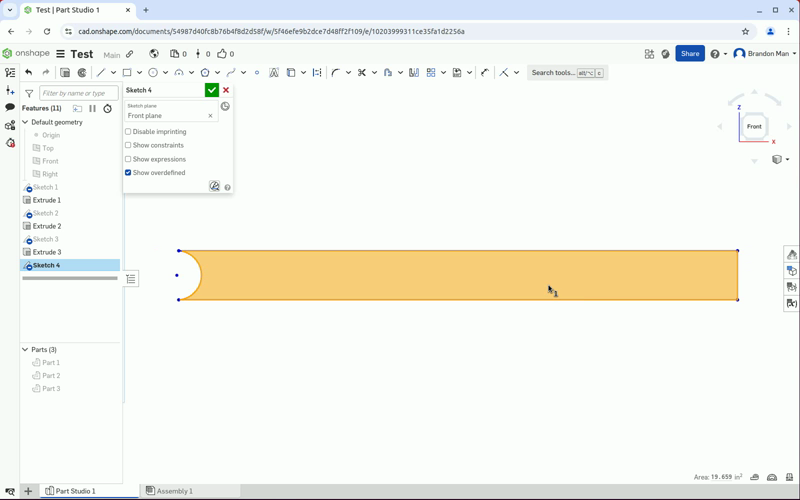
scroll(-6)
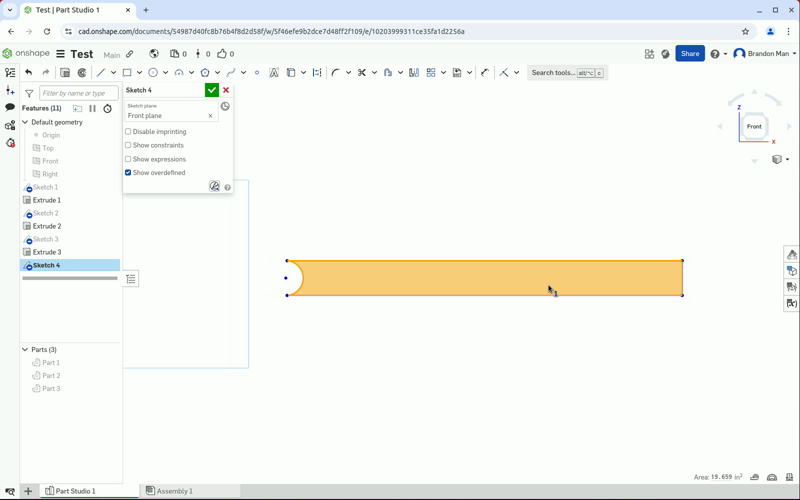
scroll(-6)
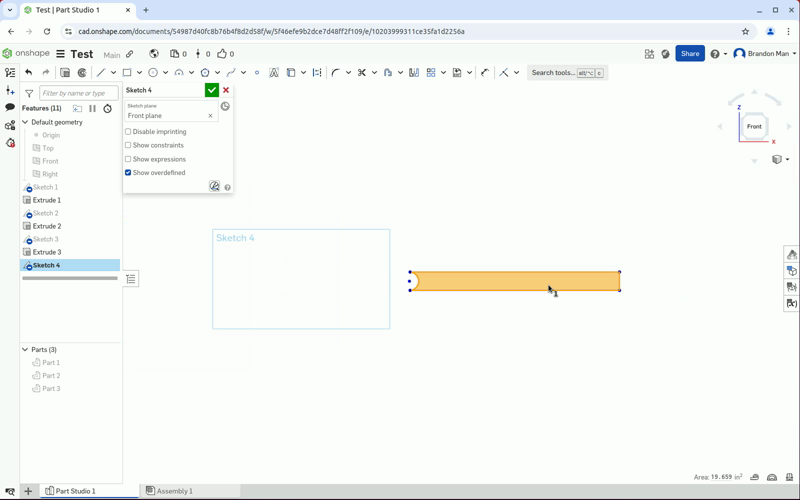
scroll(-6)
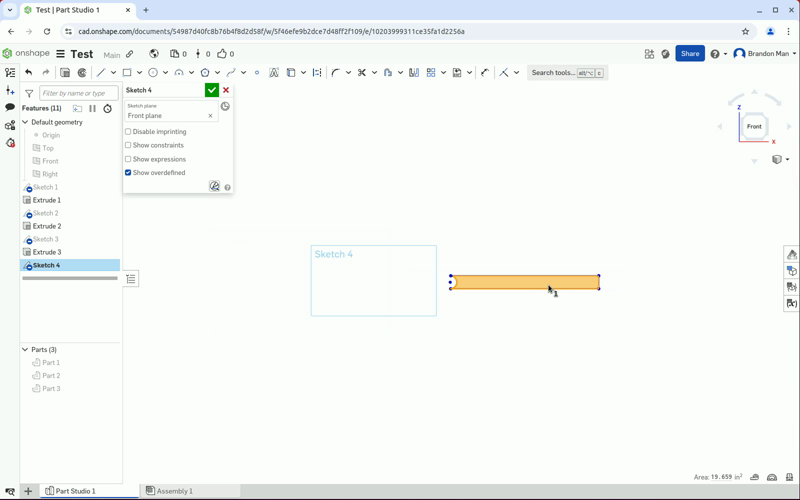
scroll(-6)
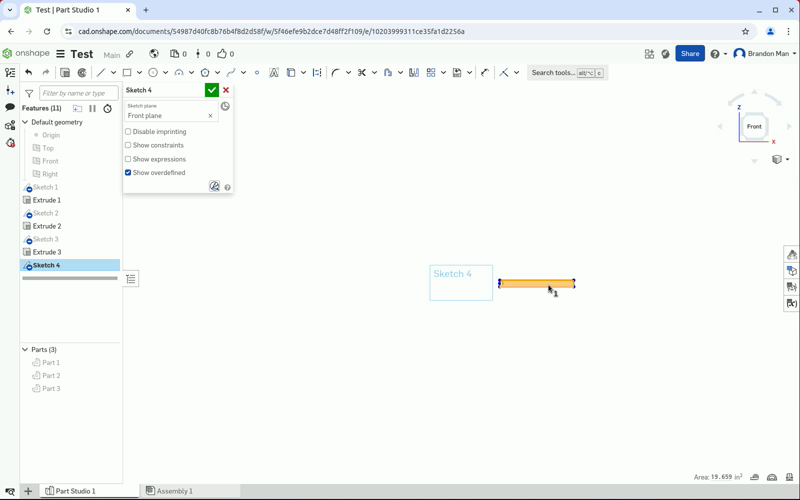
mouse_move(73, 352)
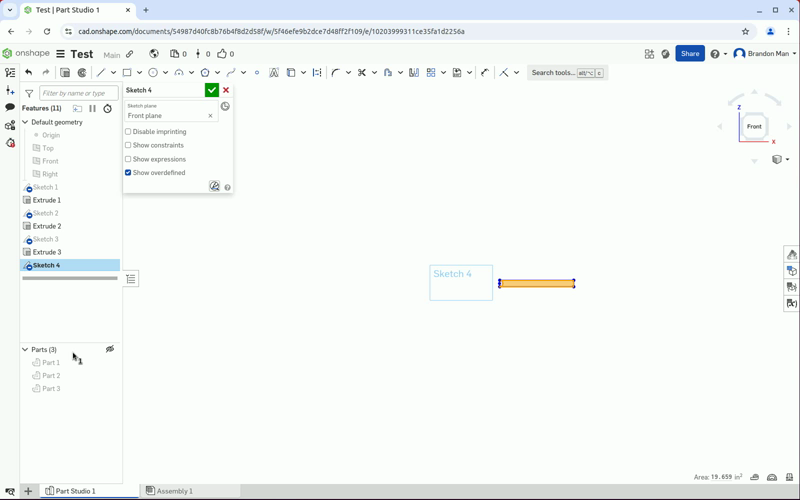
key(shift+y)
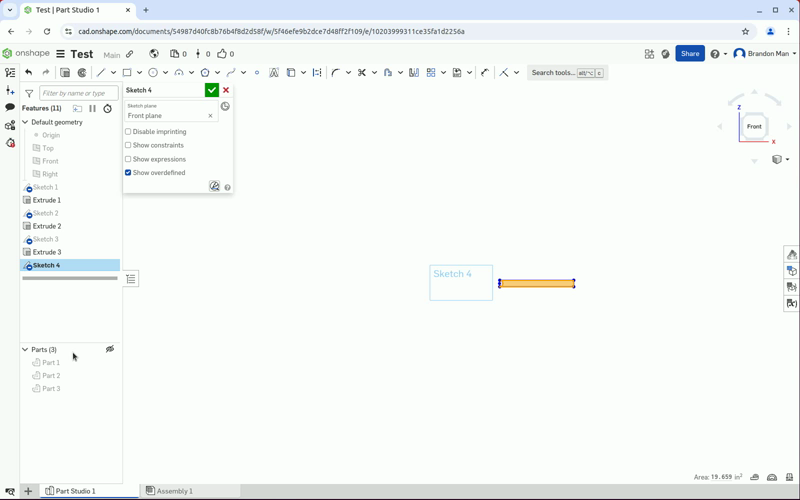
key(shift+e)
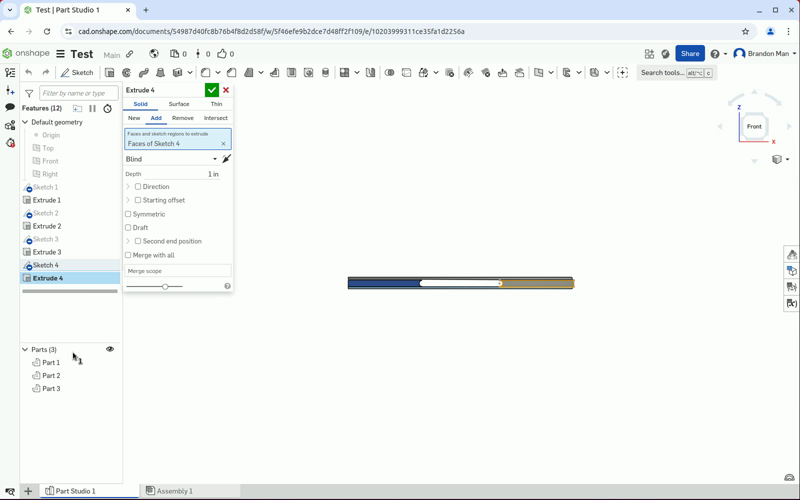
mouse_move(143, 106)
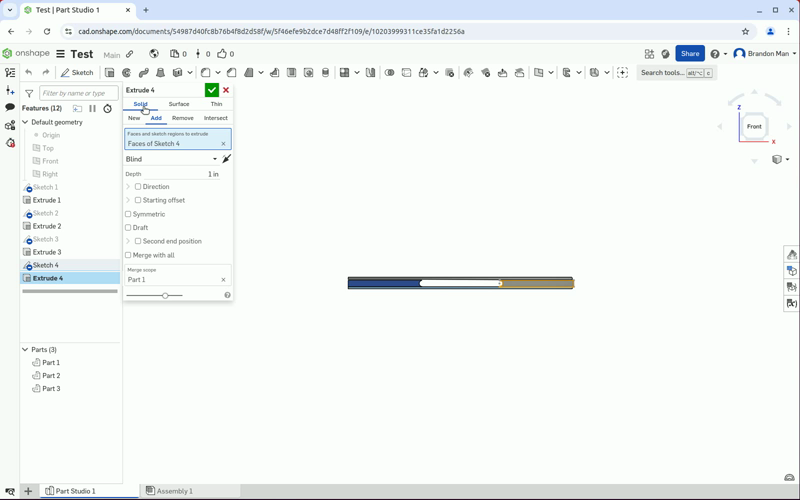
click(143, 106)
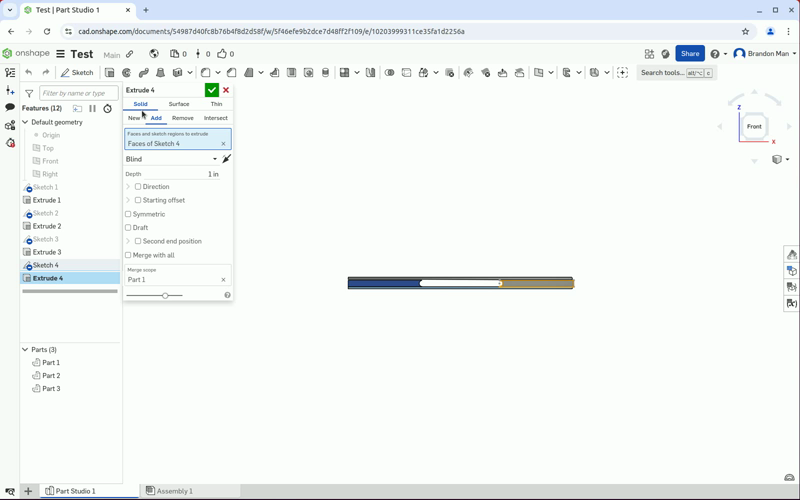
mouse_move(137, 120)
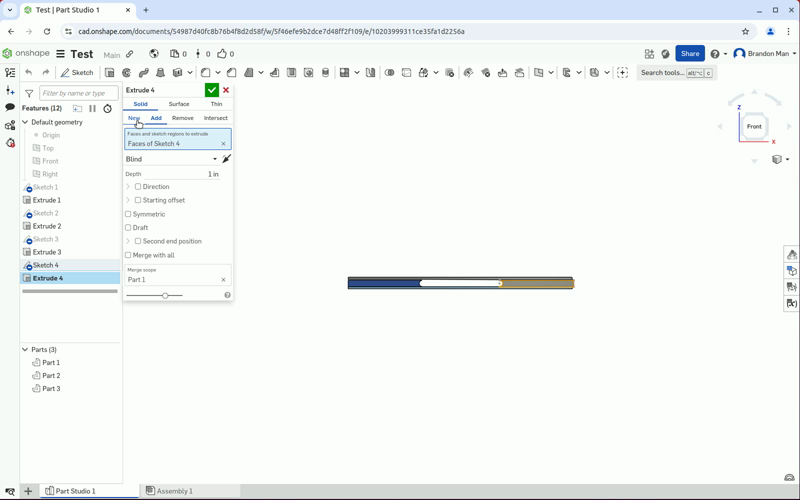
click(137, 120)
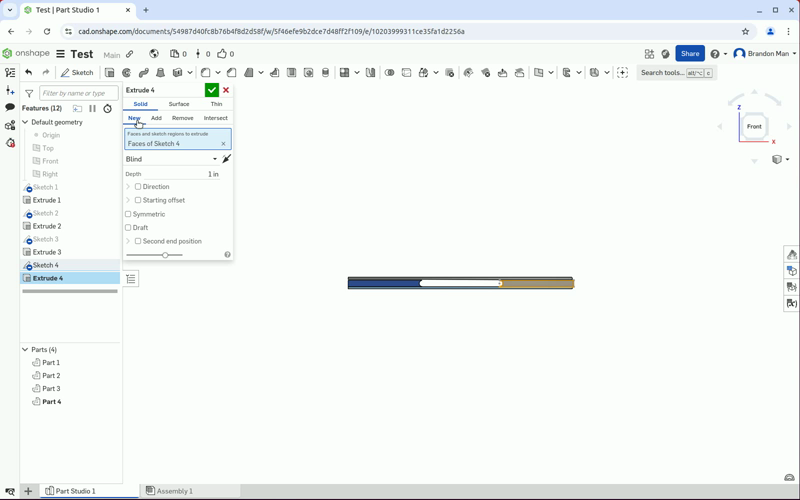
key(tab, 4)
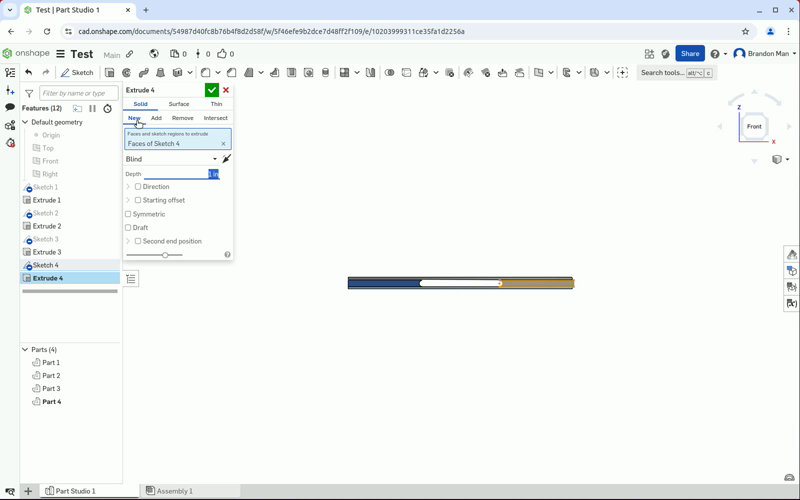
text(0.722)
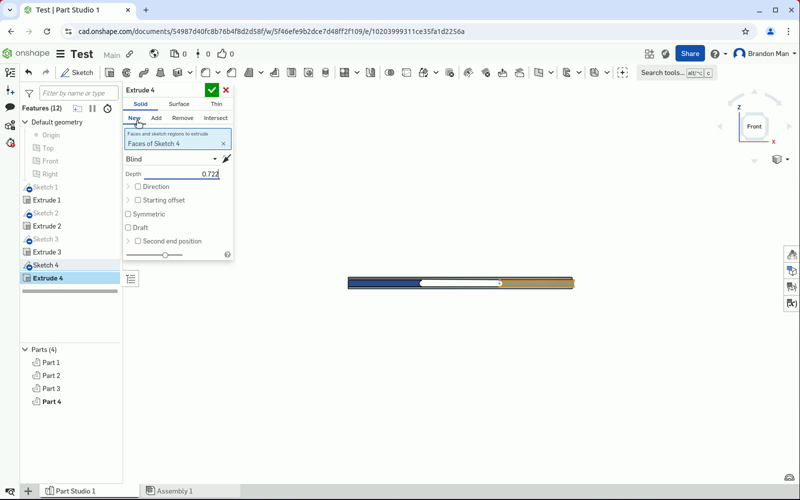
key(enter)
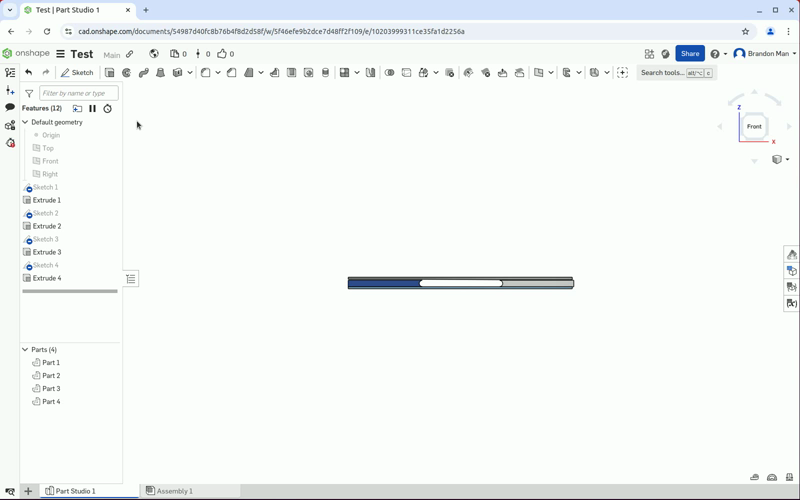
key(shift+h)
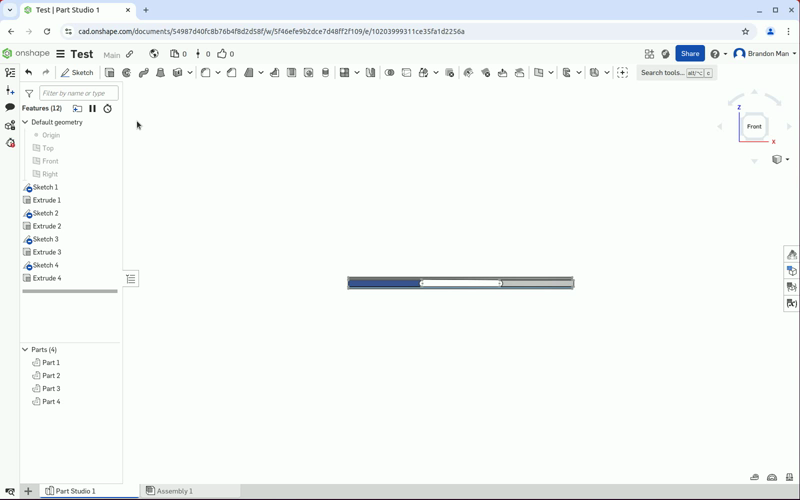
key(shift+h)
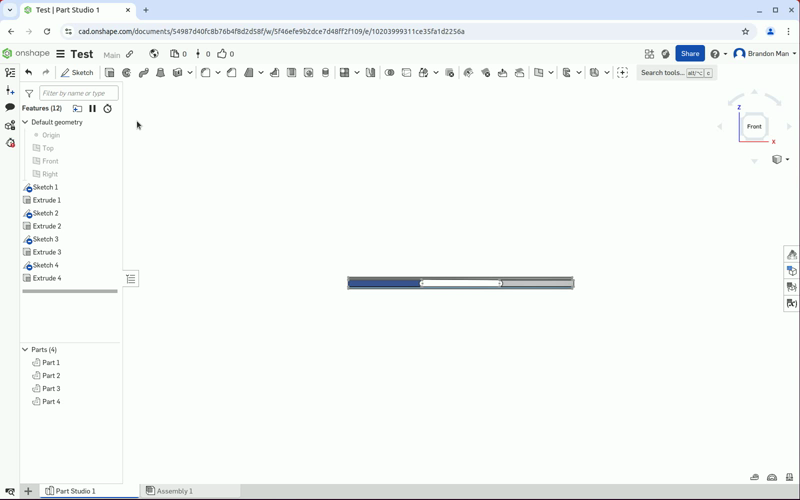
key(shift+7)
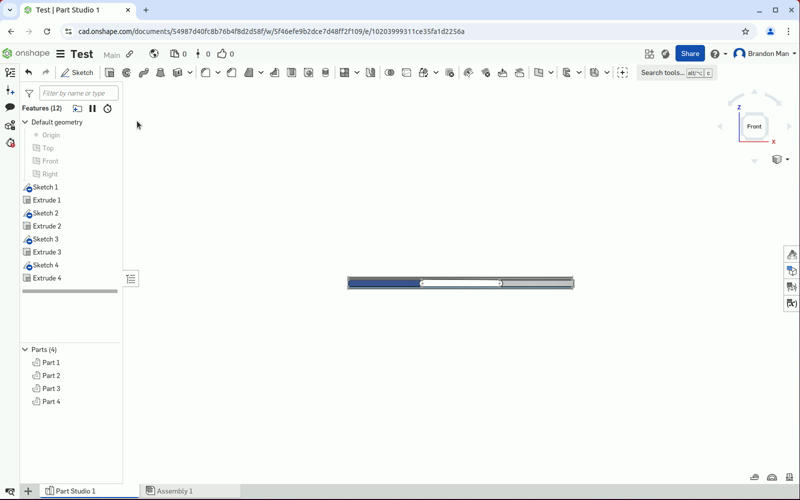
key(left, 2)
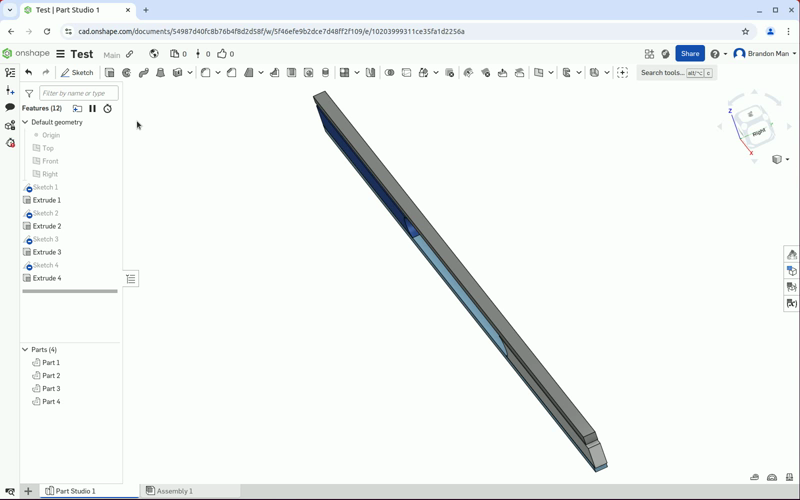
key(down, 2)
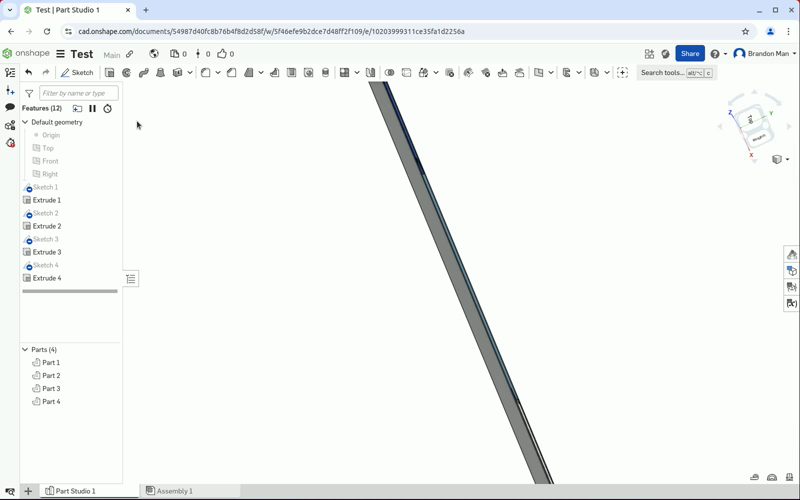
key(up, 2)
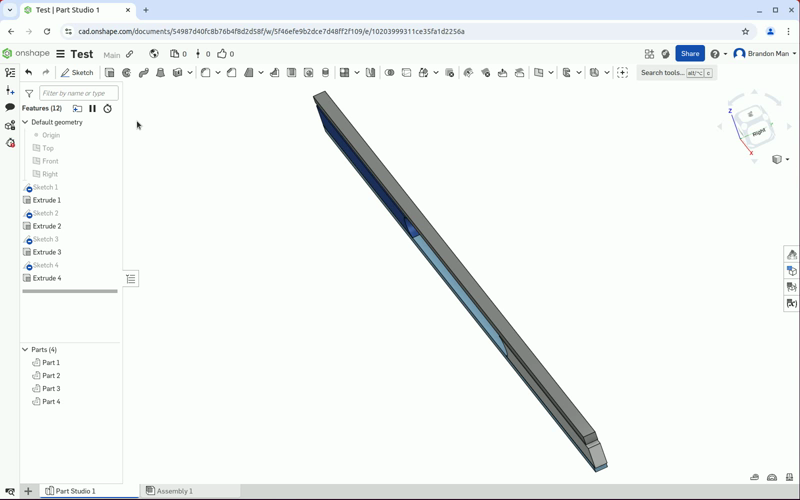
key(right, 2)
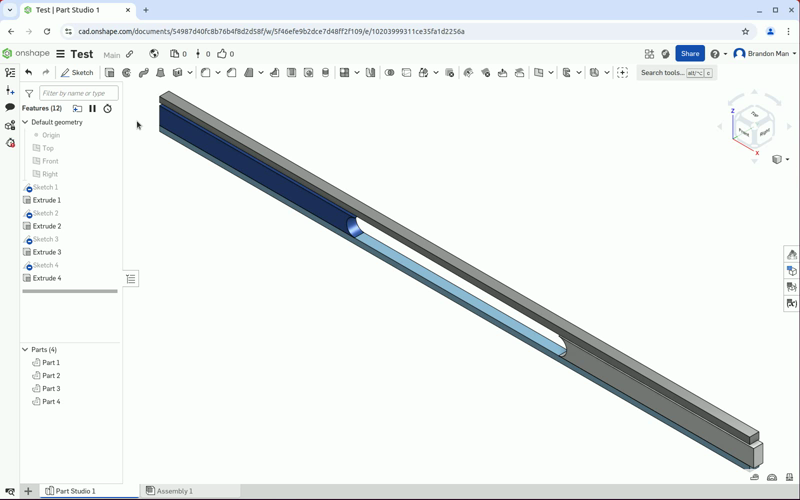
mouse_move(73, 189)
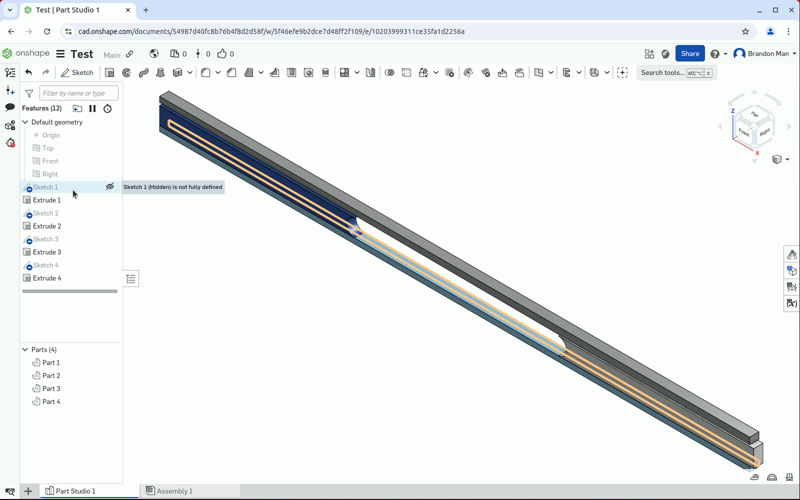
click(73, 189)